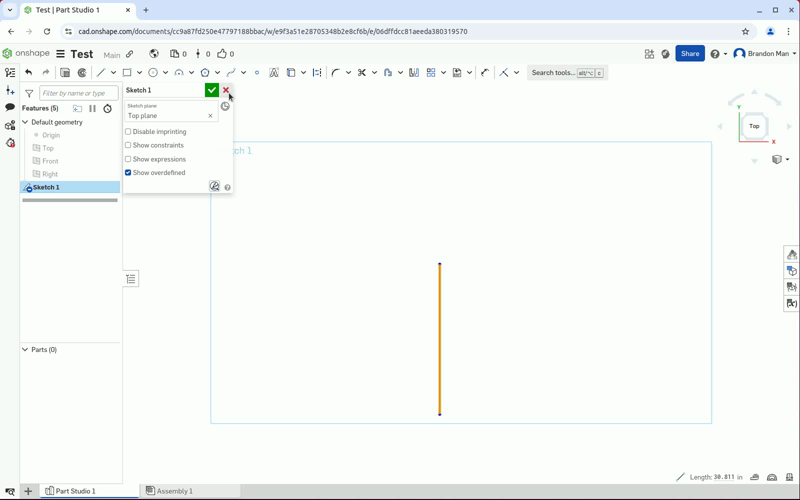
key(shift+h)
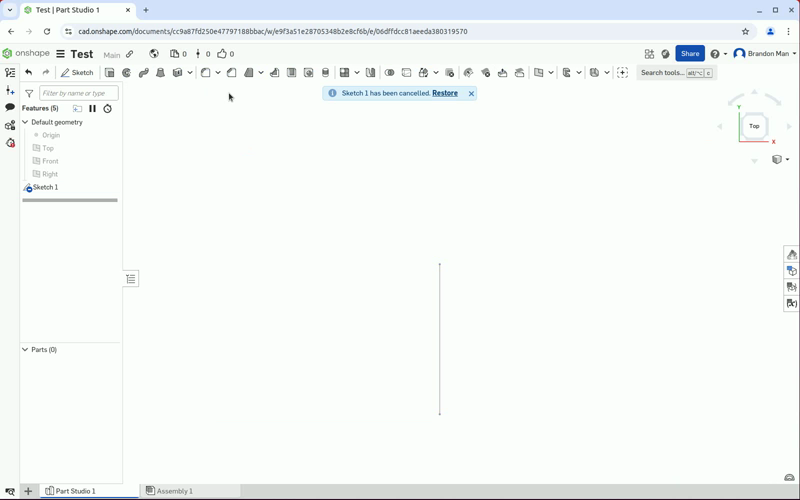
key(shift+s)
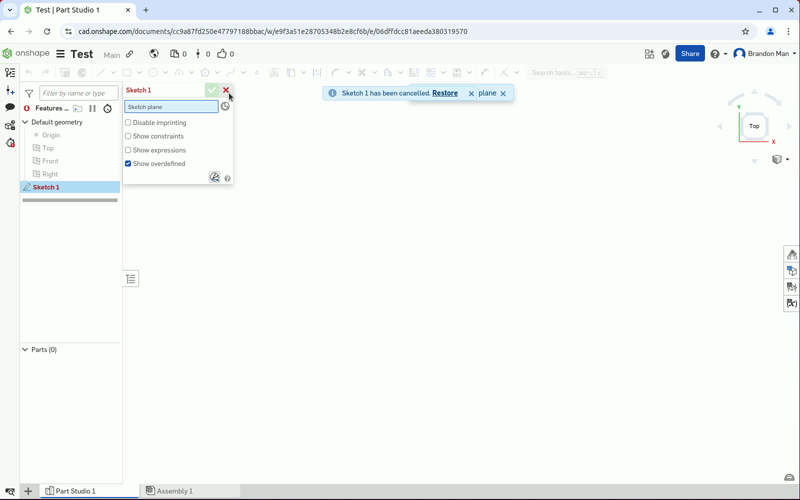
mouse_move(73, 150)
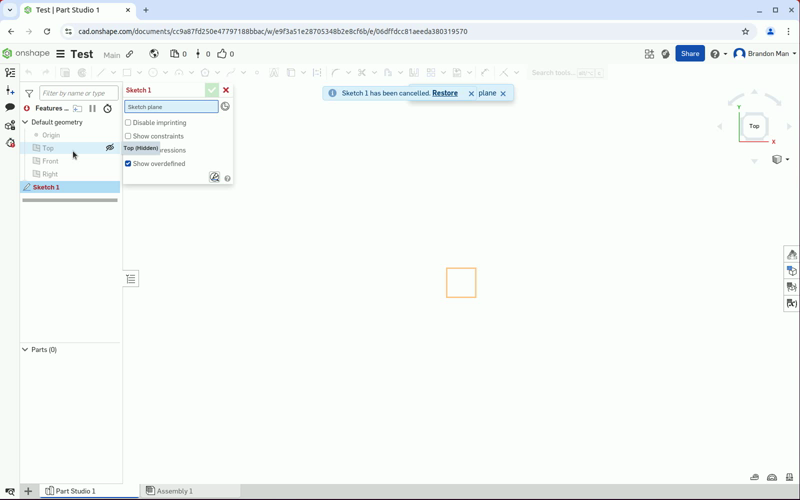
click(73, 150)
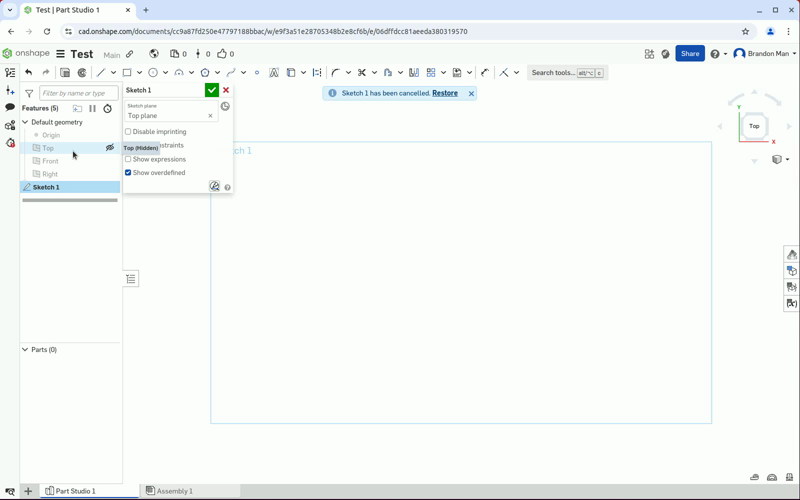
mouse_move(73, 352)
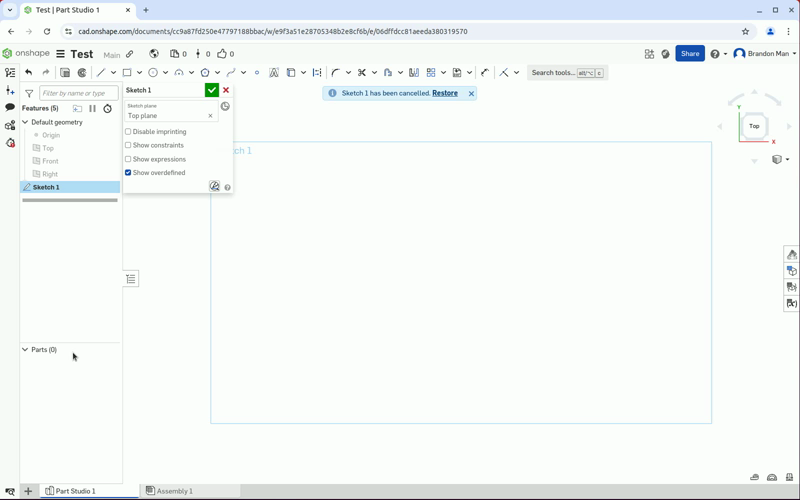
key(y)
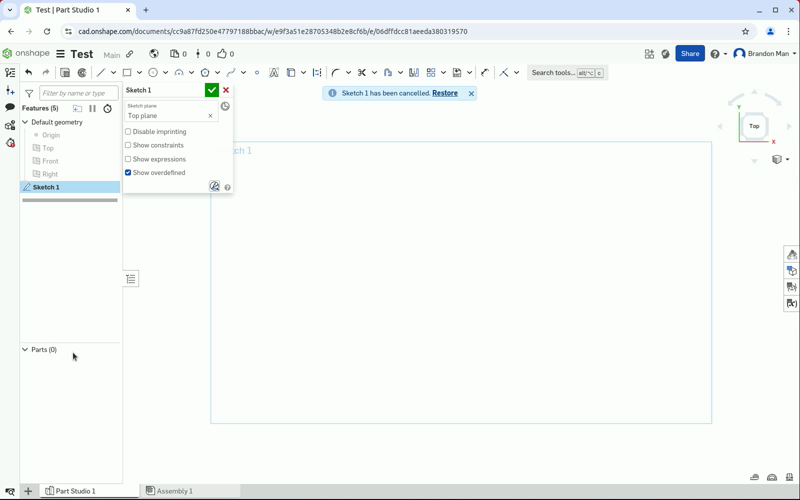
key(c)
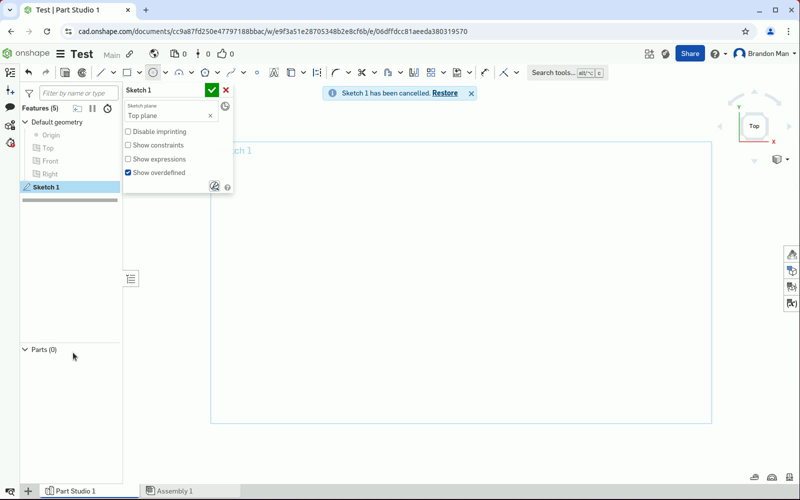
key_down(shift)
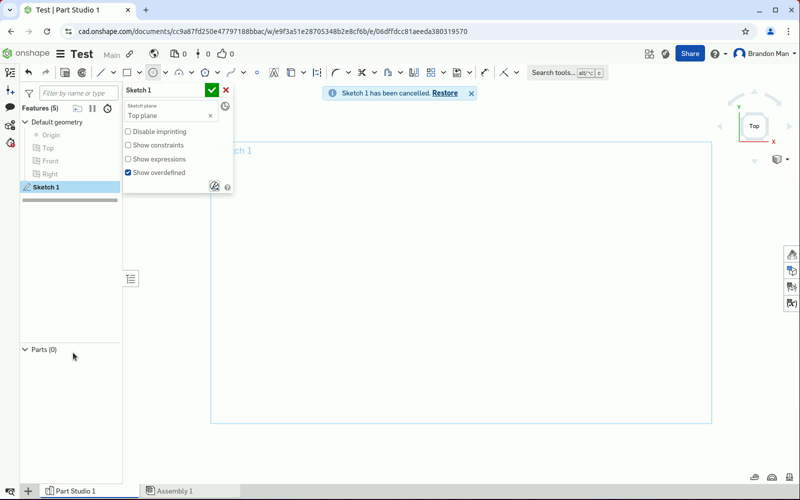
mouse_move(461, 282)
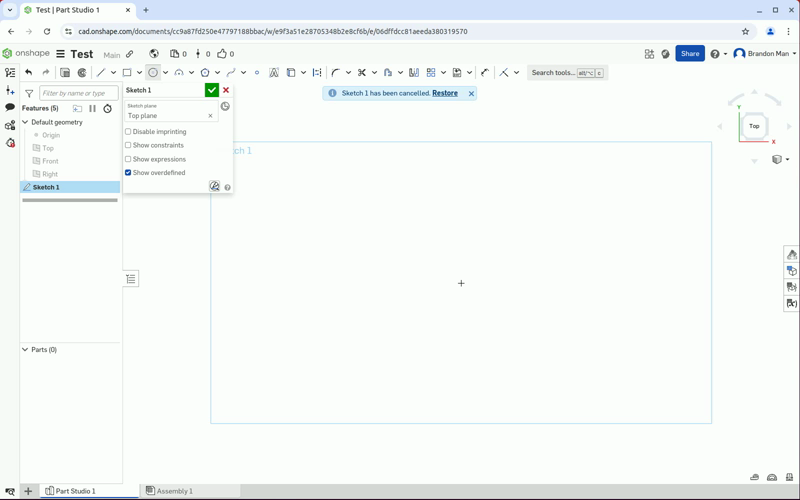
click(461, 282)
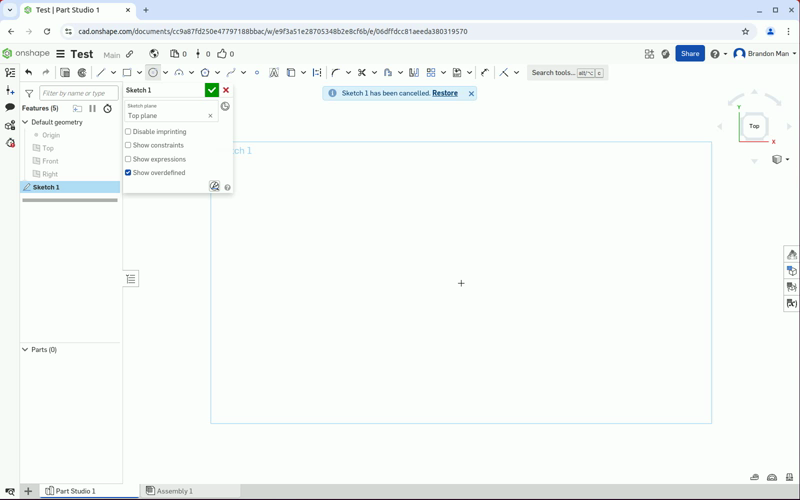
key_up(shift)
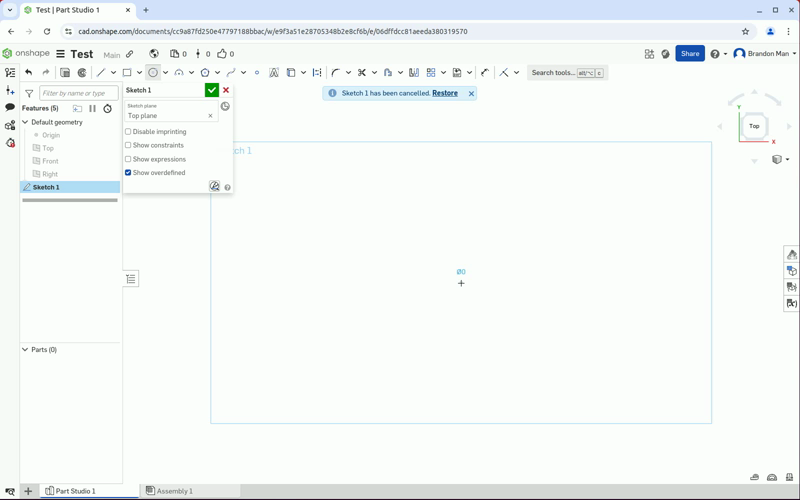
mouse_move(484, 282)
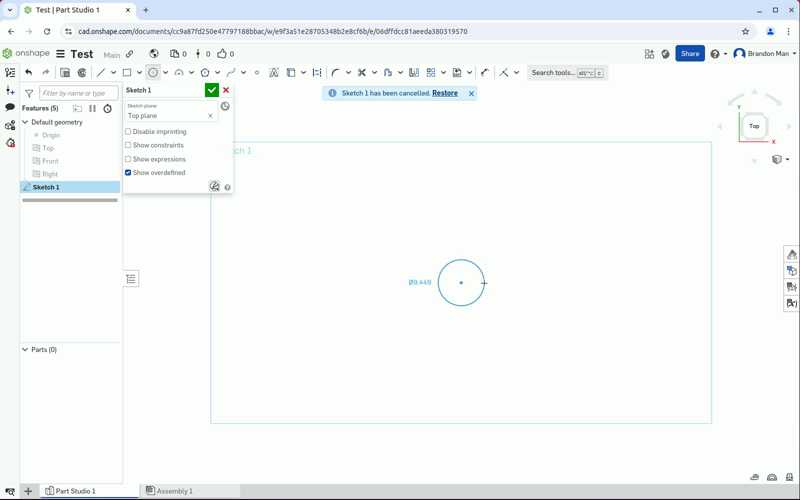
click(484, 282)
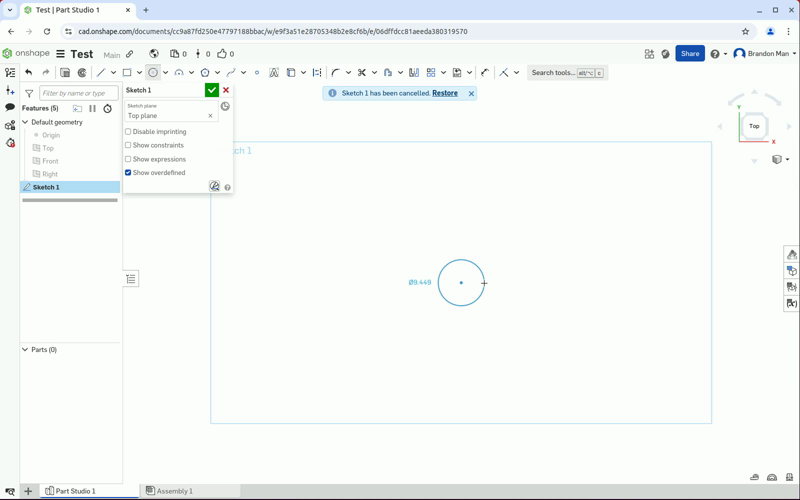
key(esc)
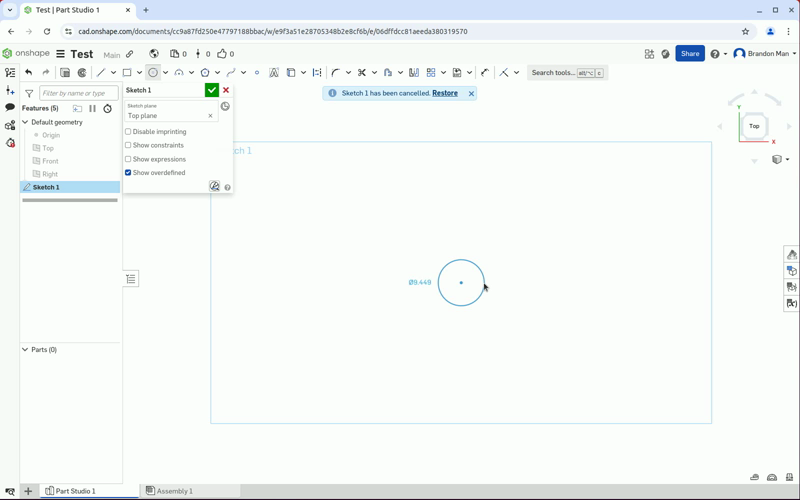
key(c)
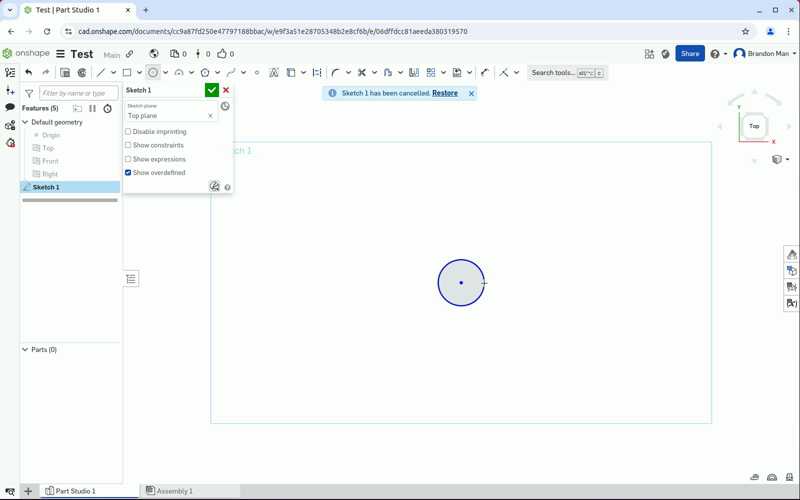
key_down(shift)
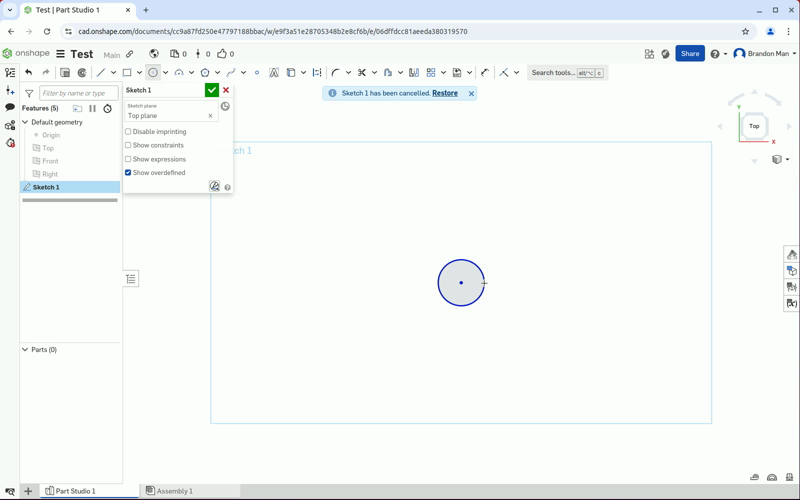
mouse_move(461, 282)
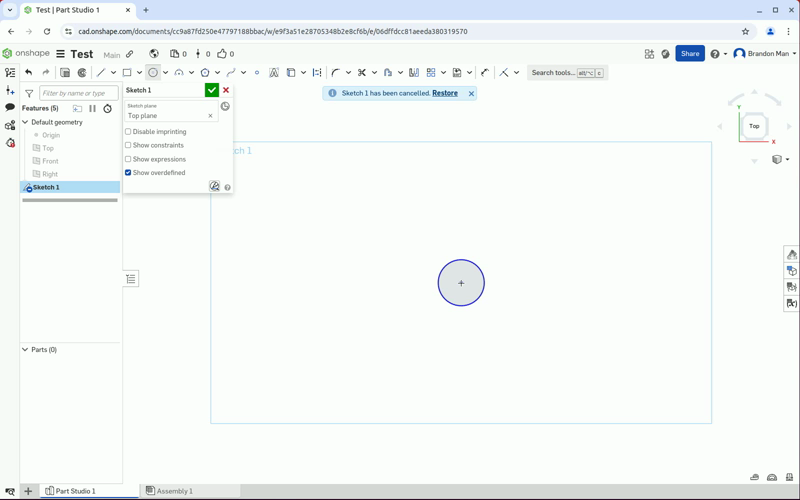
click(461, 282)
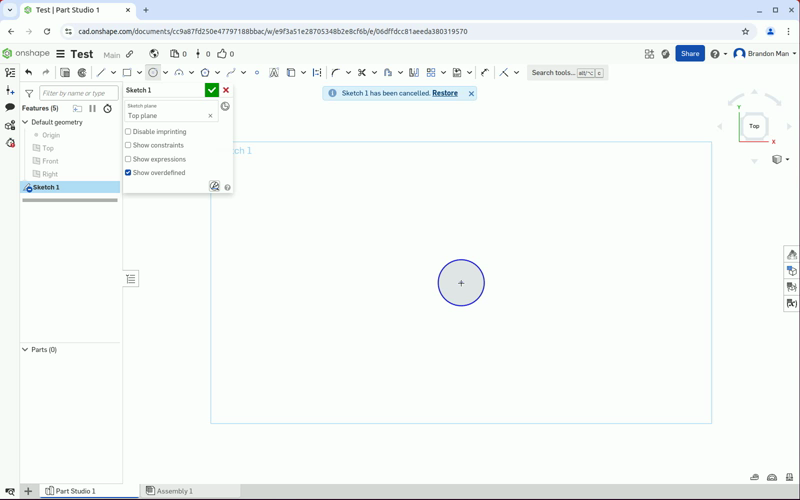
key_up(shift)
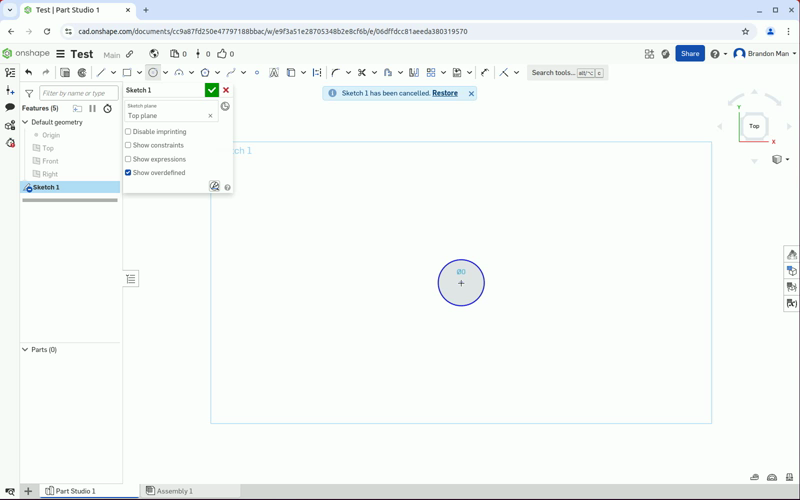
mouse_move(472, 282)
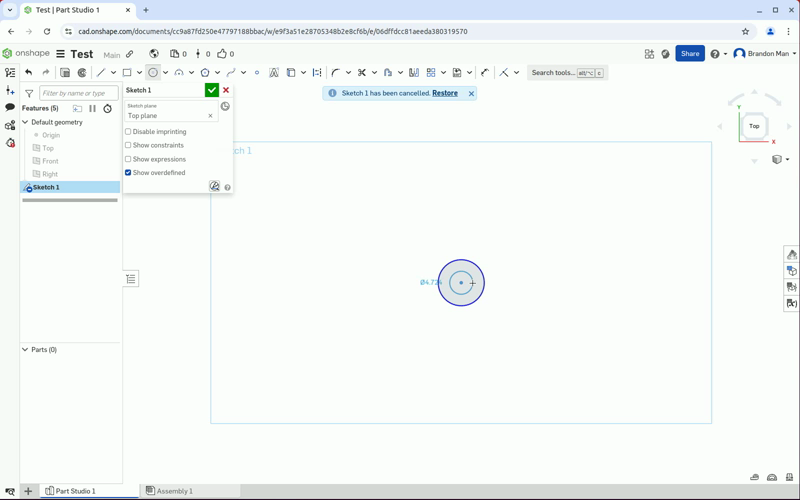
click(472, 282)
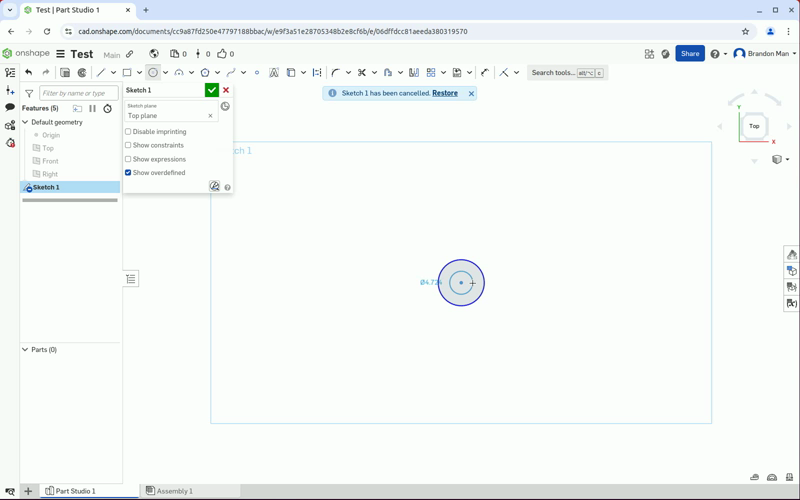
key(esc)
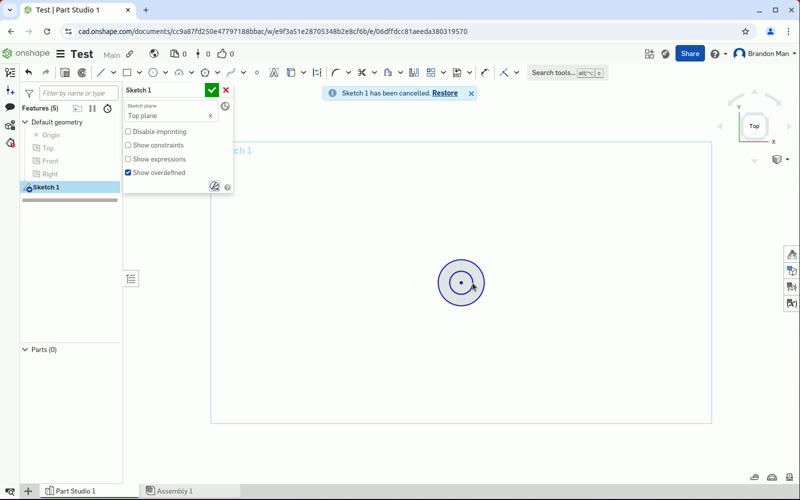
mouse_move(450, 296)
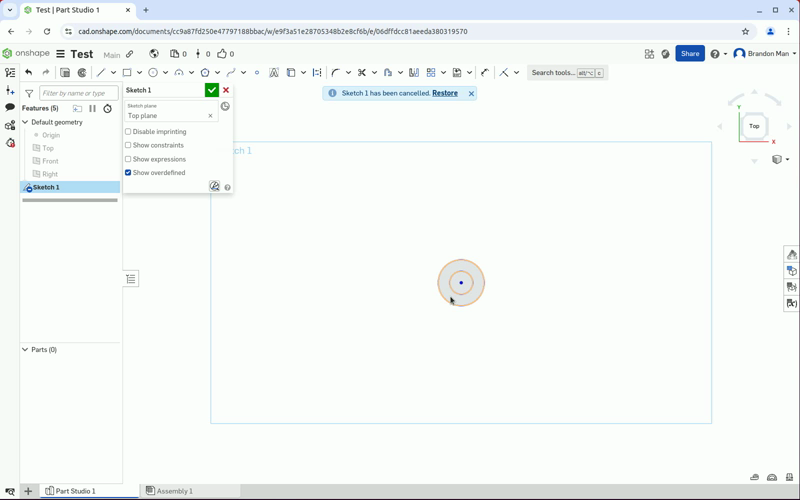
scroll(6)
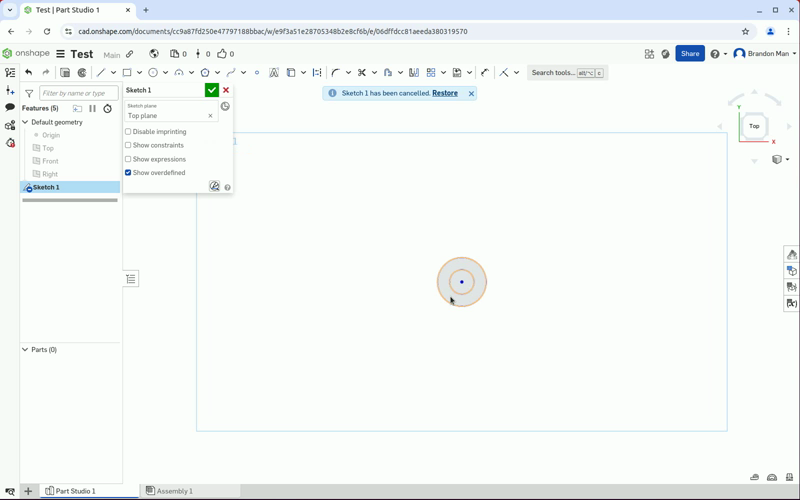
scroll(6)
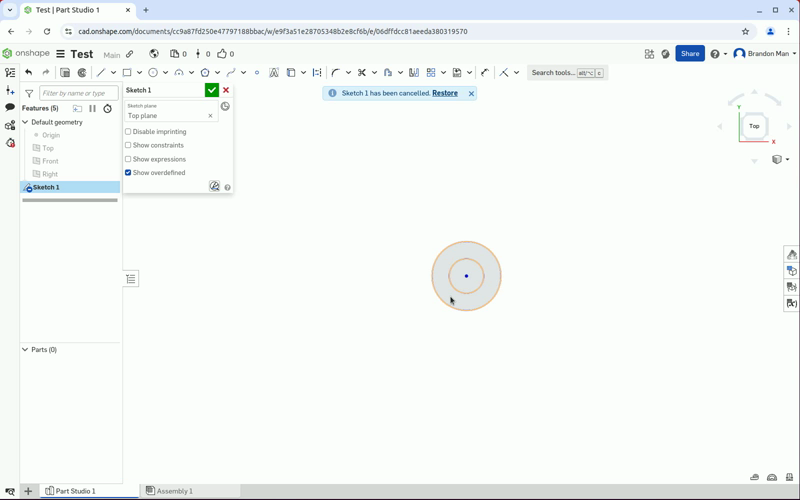
scroll(6)
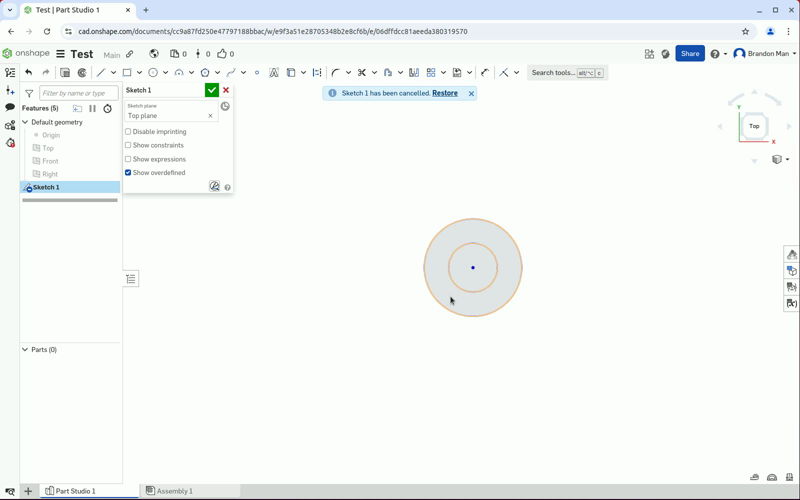
scroll(6)
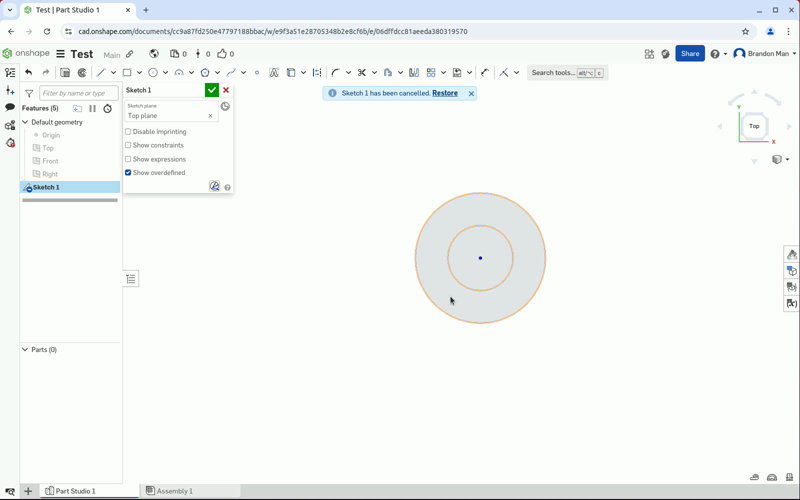
scroll(6)
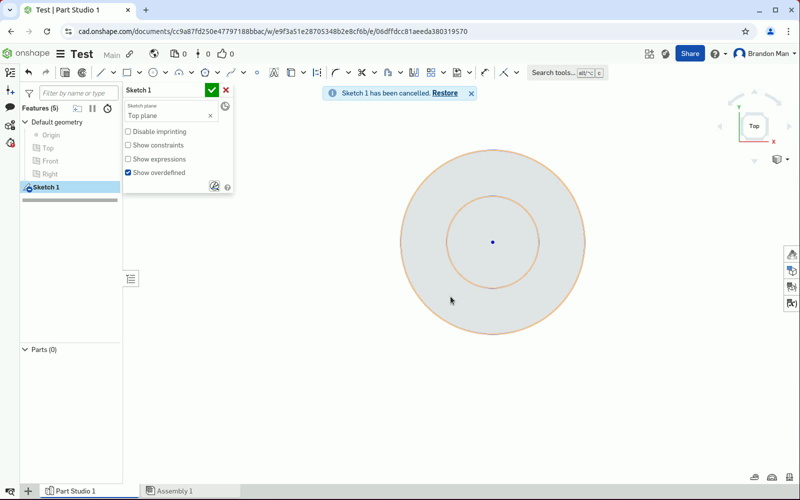
scroll(6)
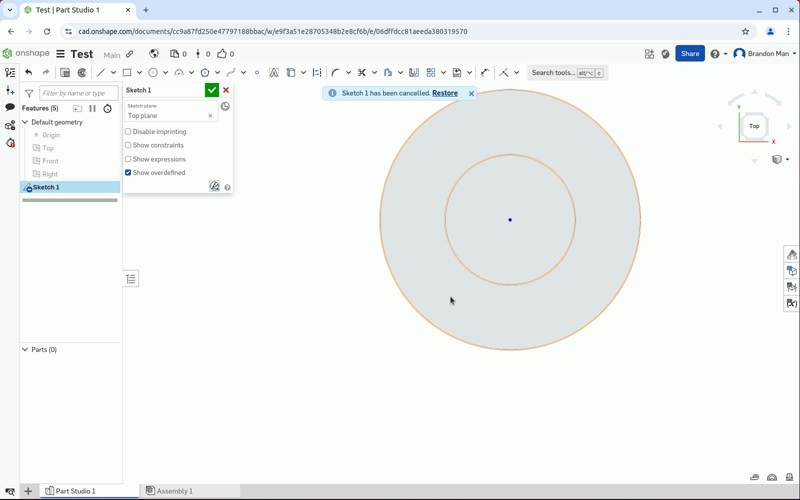
scroll(6)
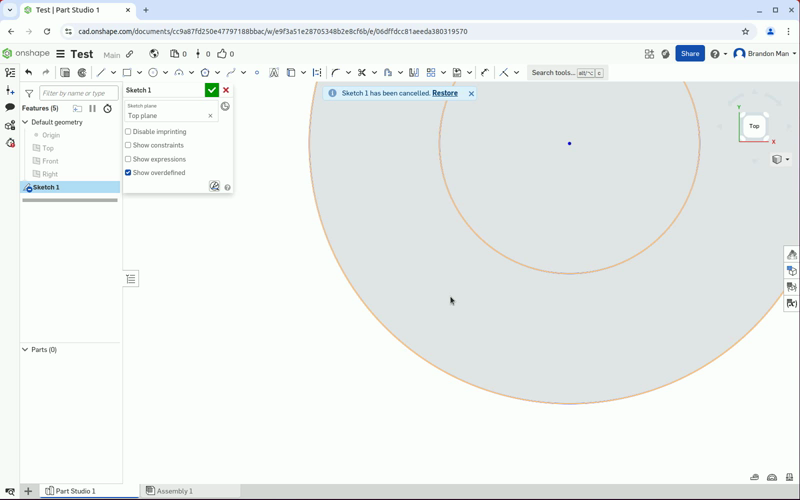
click(450, 296)
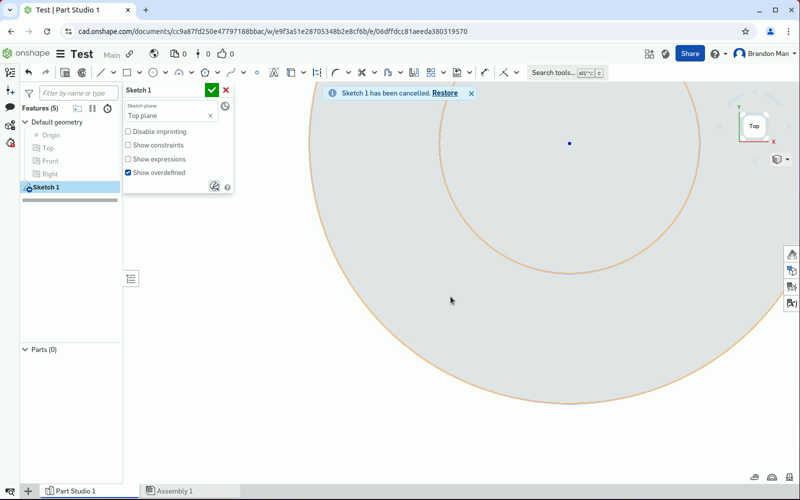
scroll(-6)
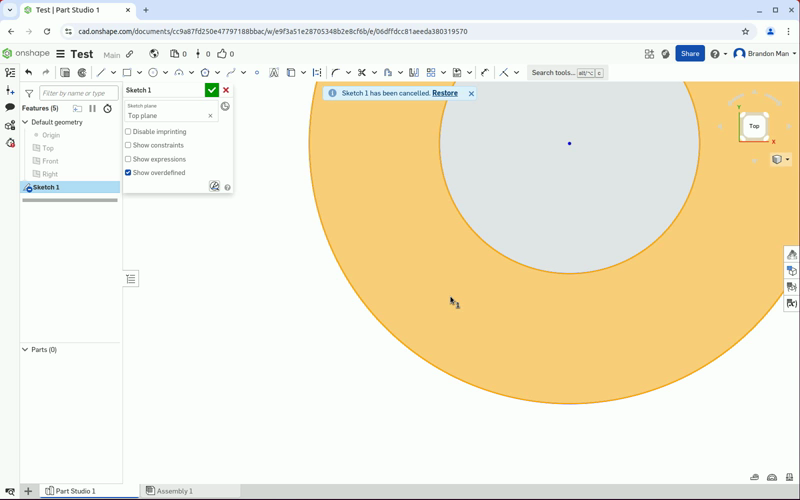
scroll(-6)
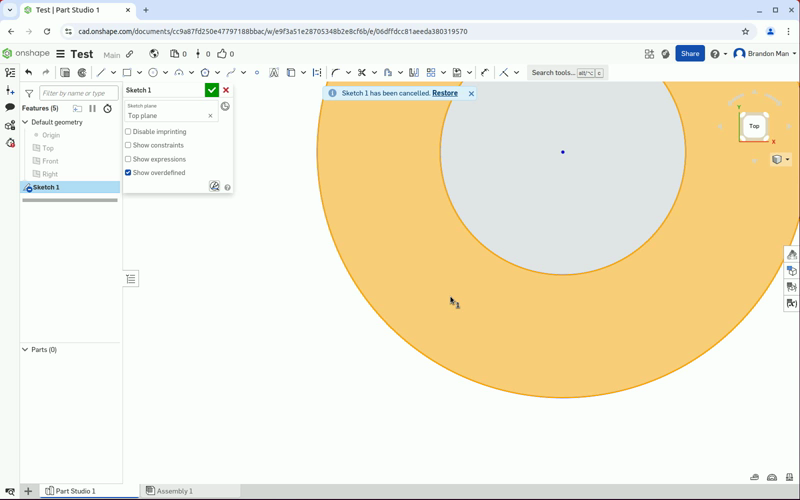
scroll(-6)
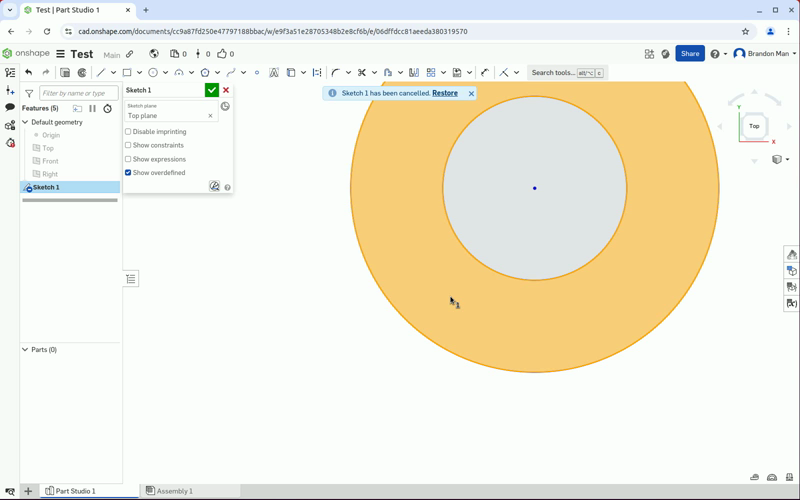
scroll(-6)
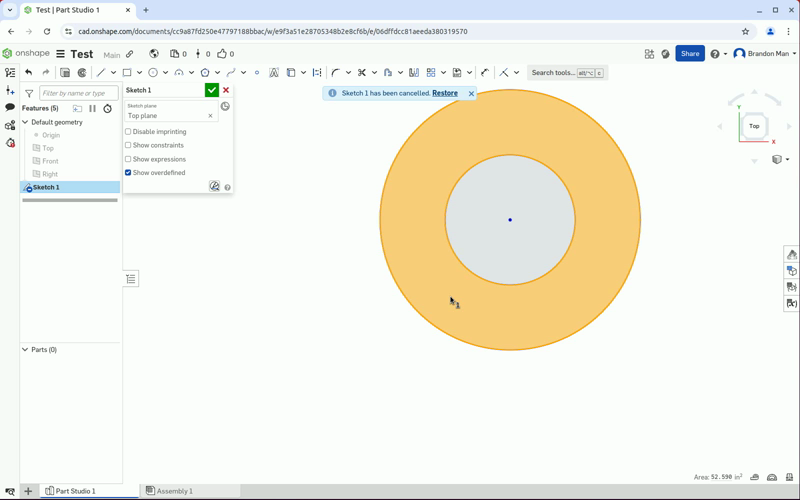
scroll(-6)
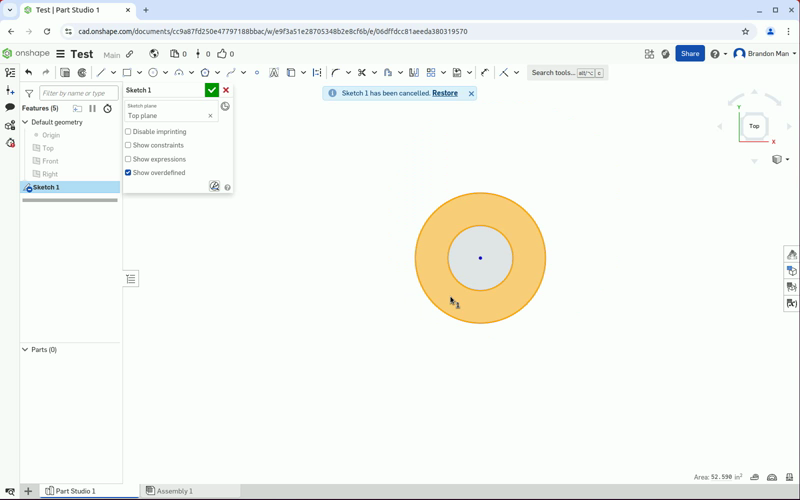
scroll(-6)
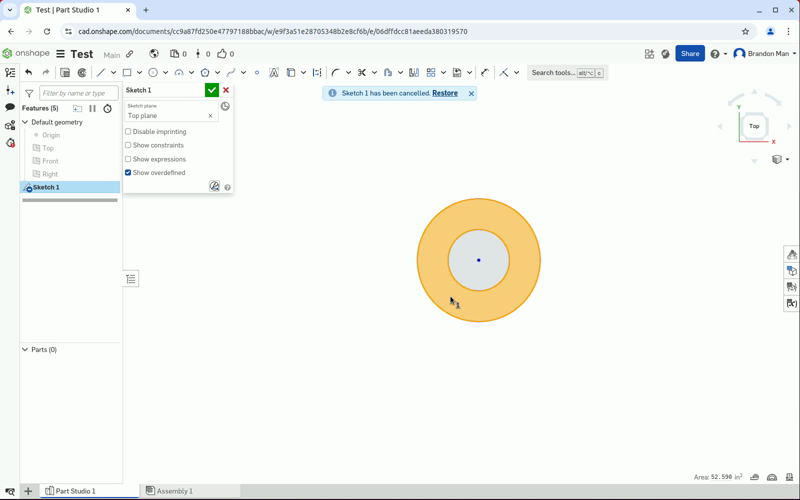
scroll(-6)
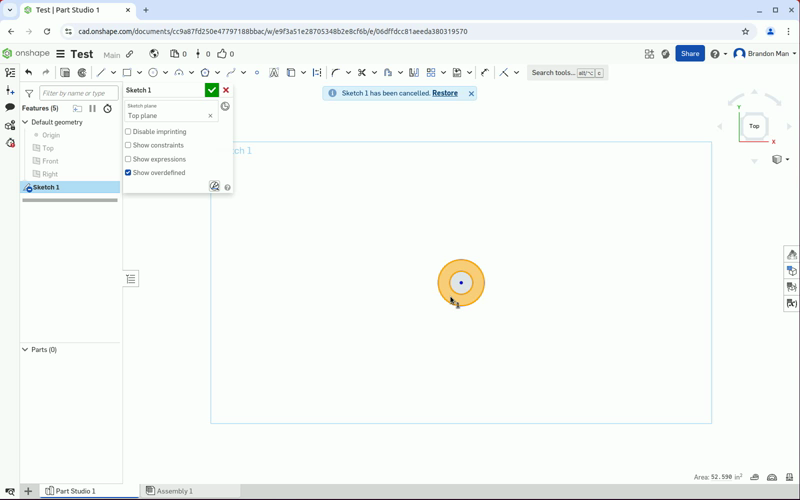
mouse_move(73, 352)
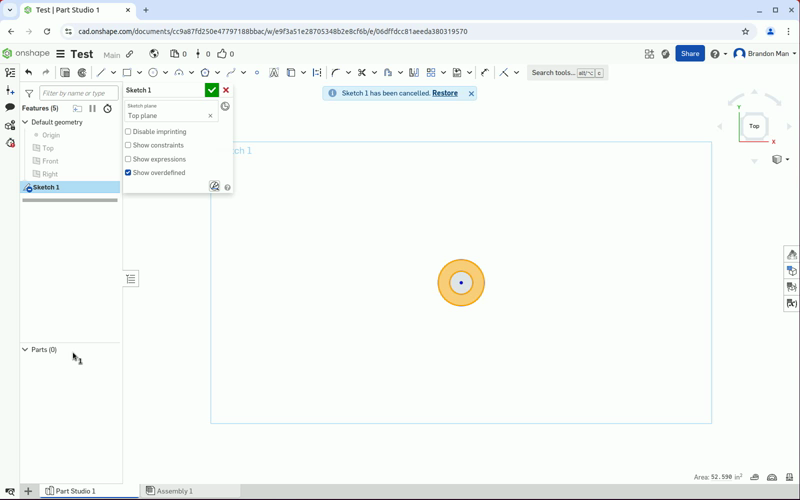
key(shift+y)
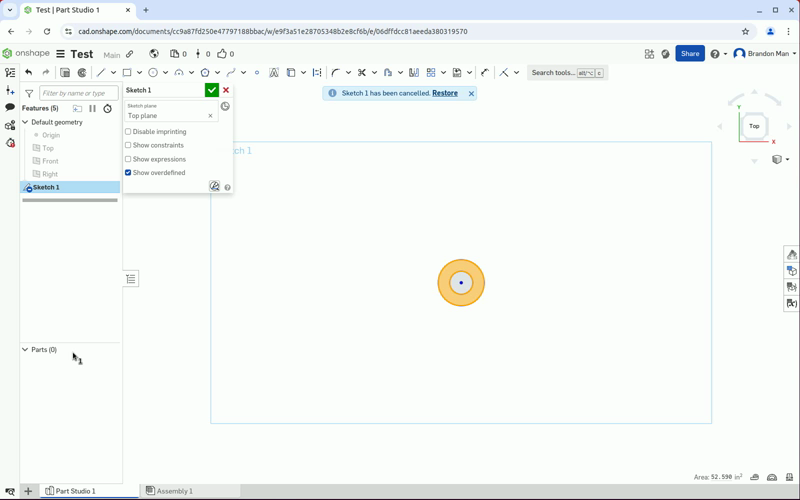
key(shift+e)
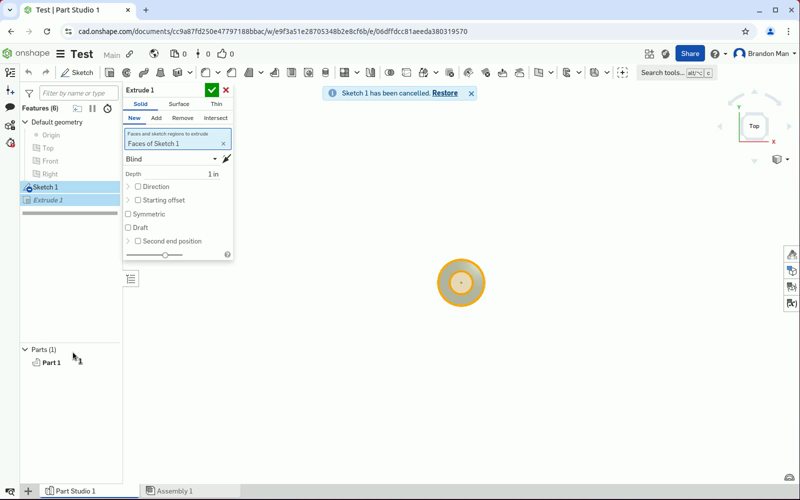
mouse_move(143, 106)
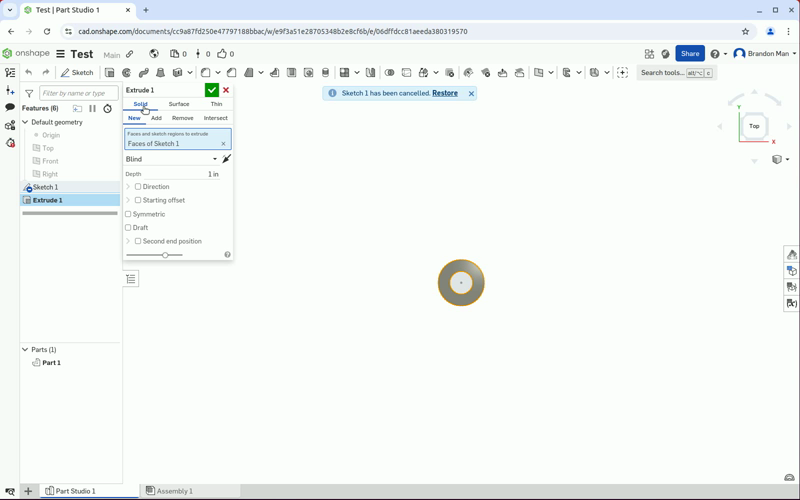
click(143, 106)
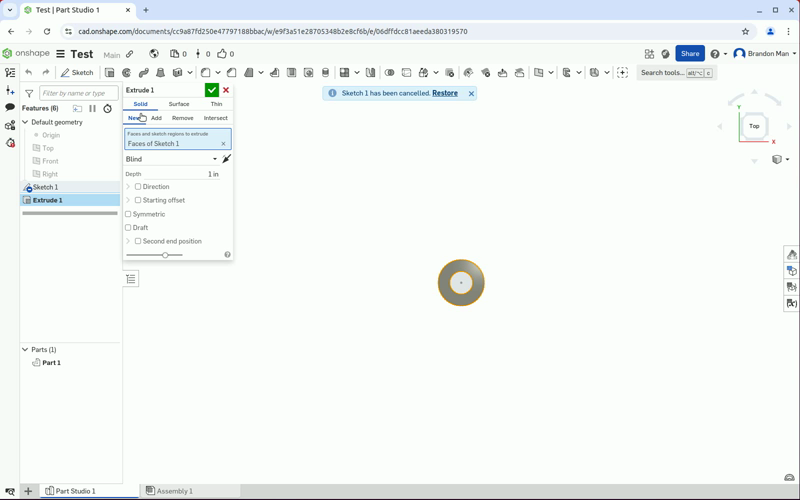
mouse_move(137, 120)
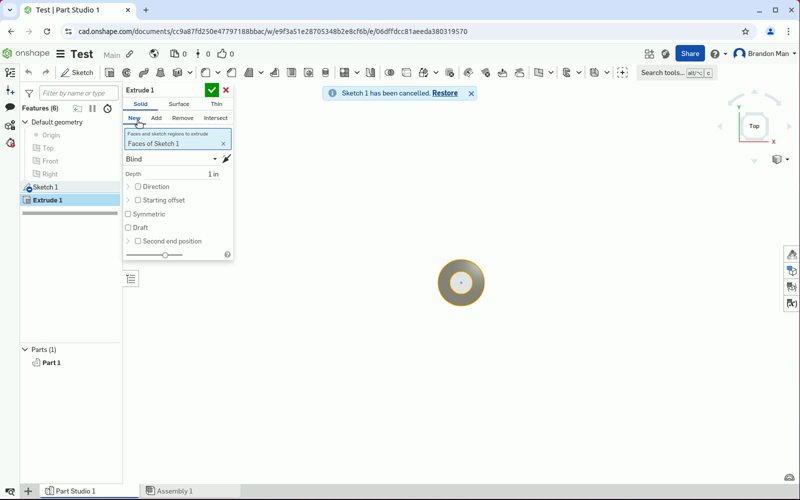
click(137, 120)
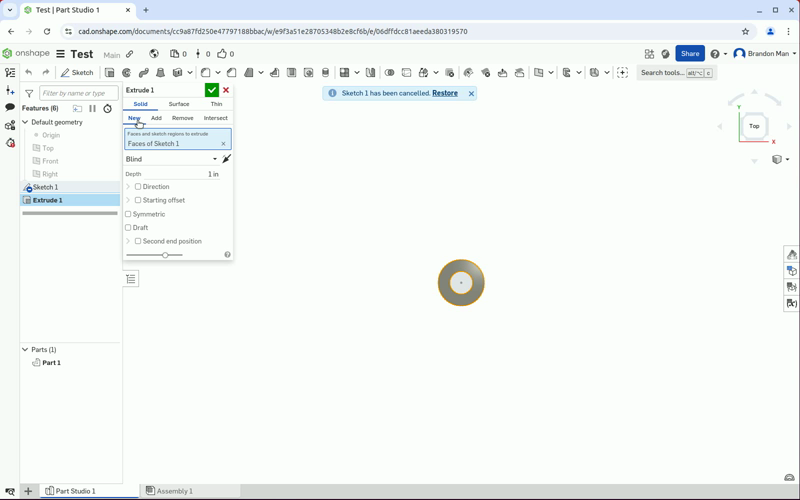
key(tab, 4)
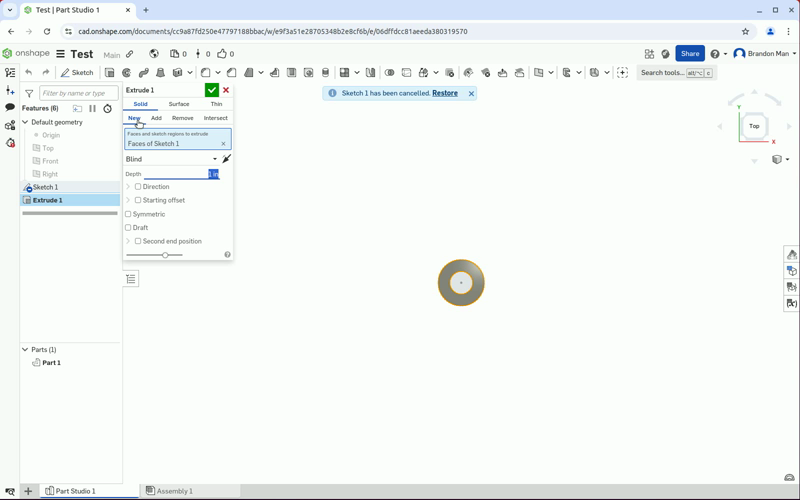
text(9.147)
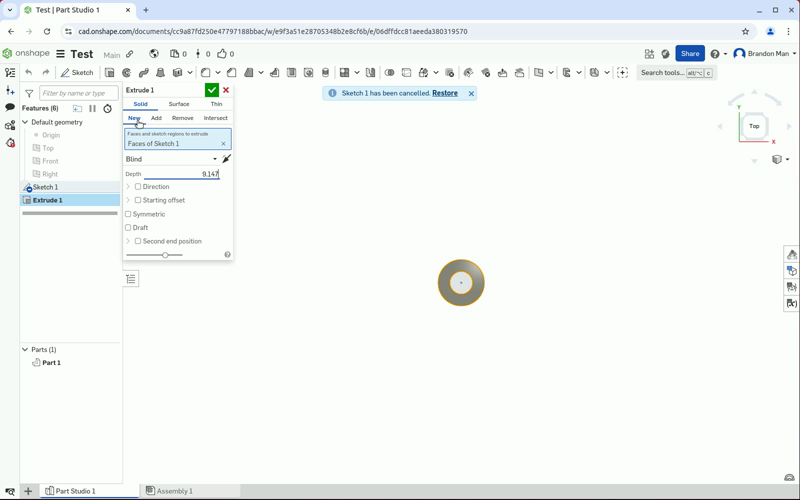
key(enter)
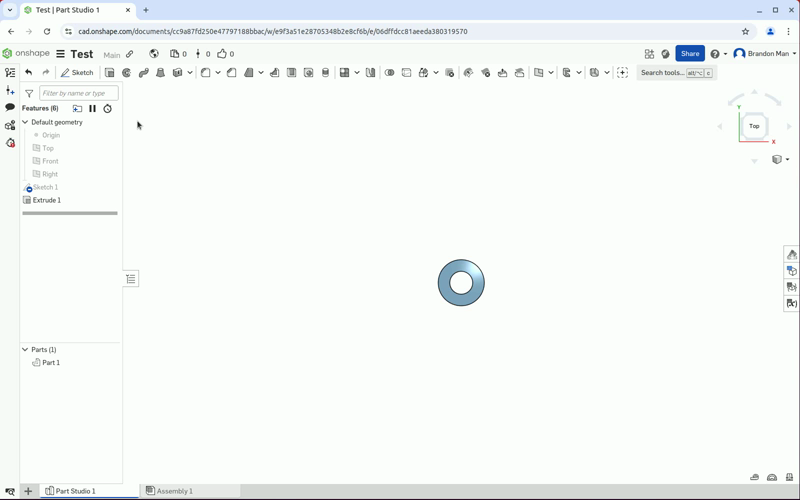
key(shift+h)
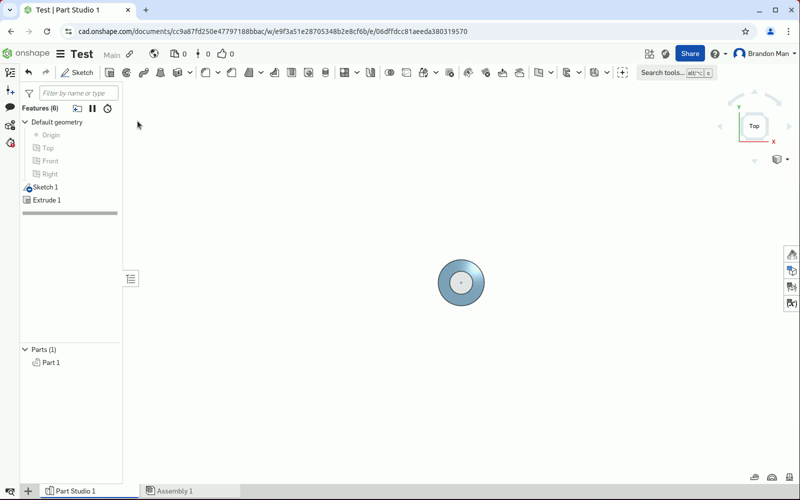
key(shift+h)
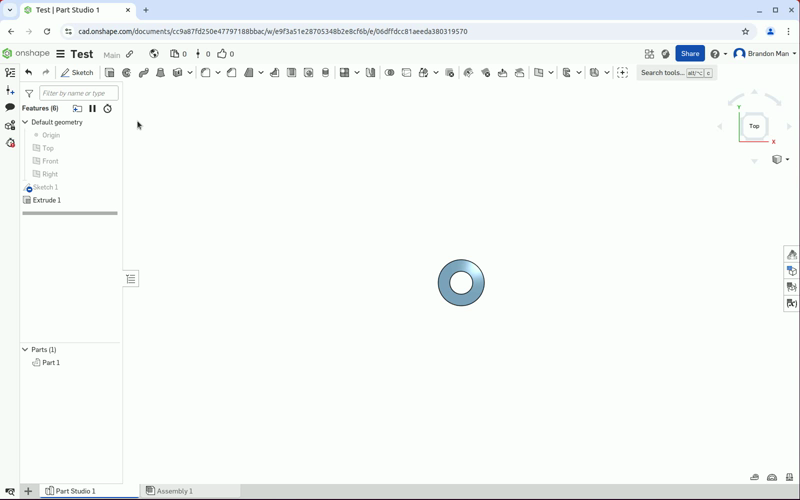
mouse_move(73, 189)
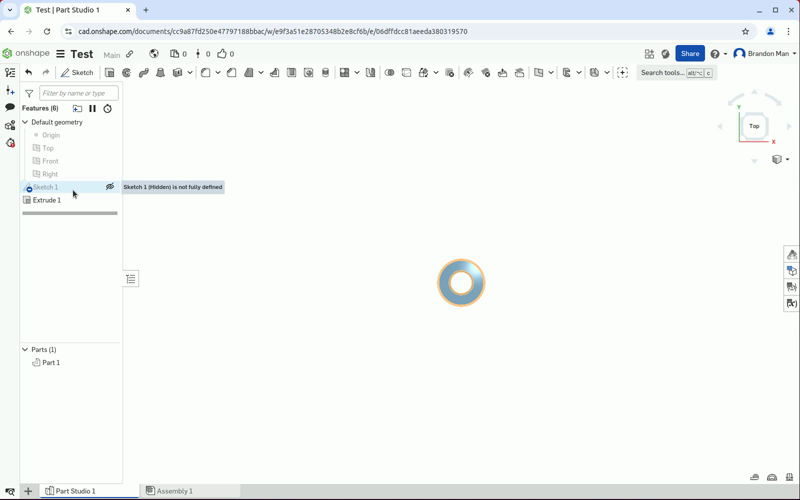
click(73, 189)
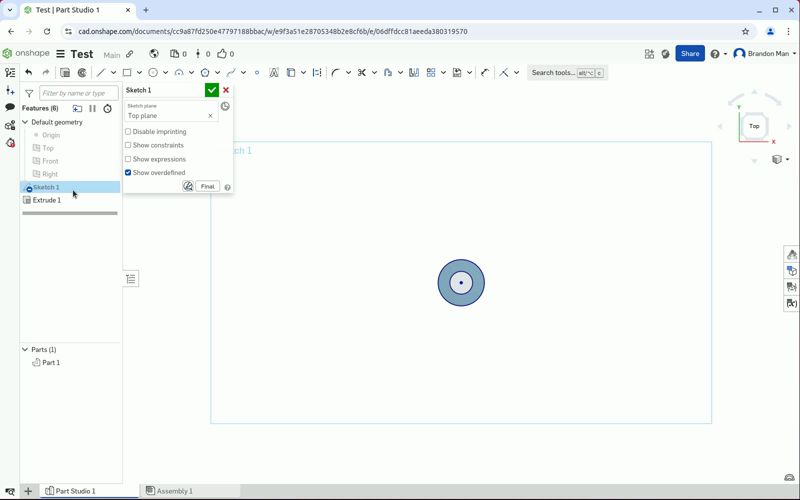
mouse_move(229, 92)
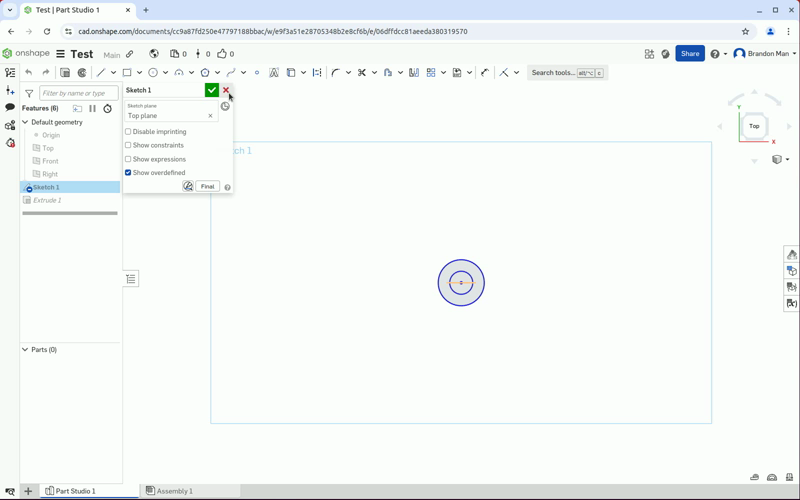
click(229, 92)
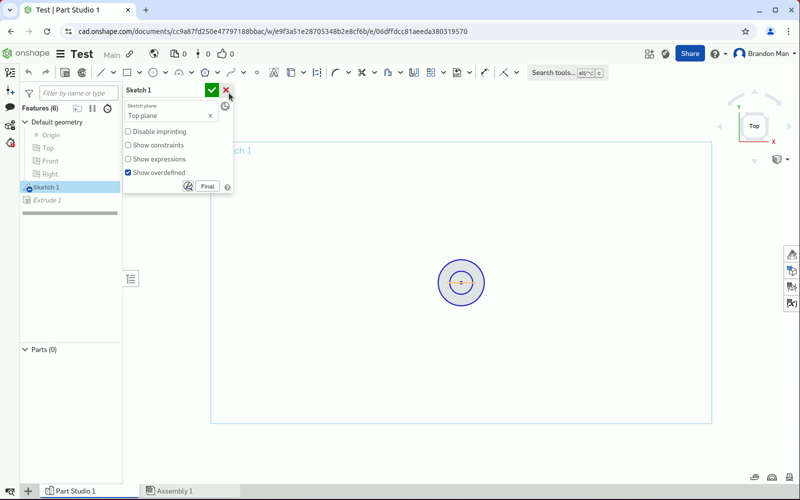
key(shift+s)
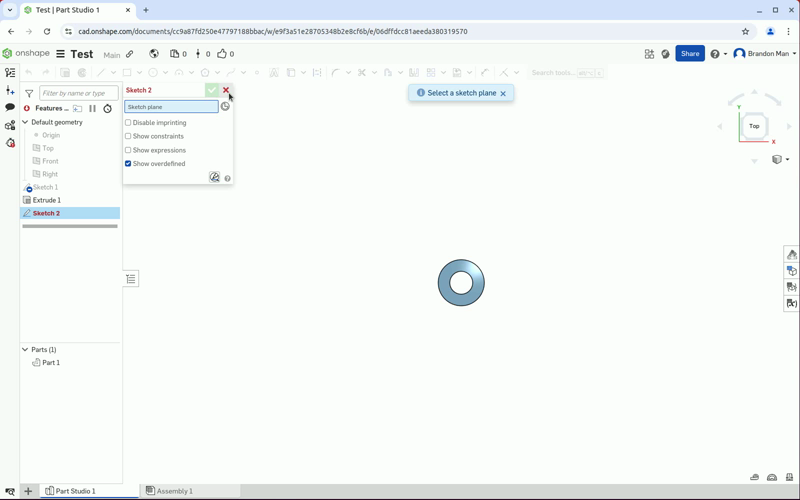
mouse_move(73, 150)
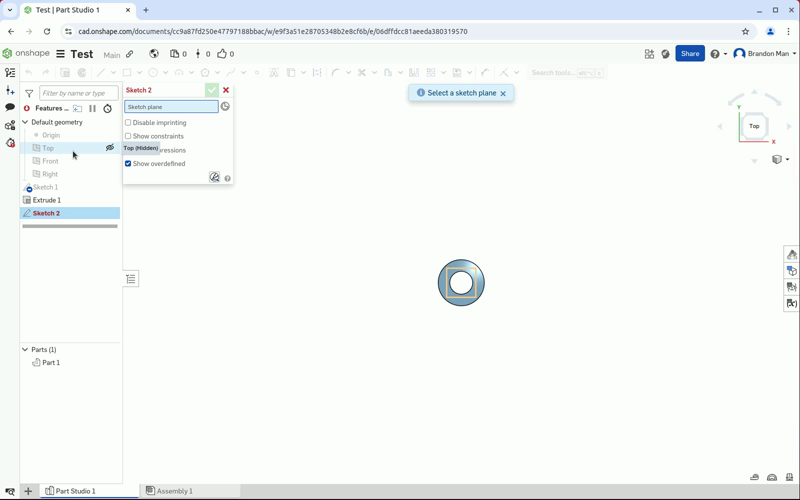
click(73, 150)
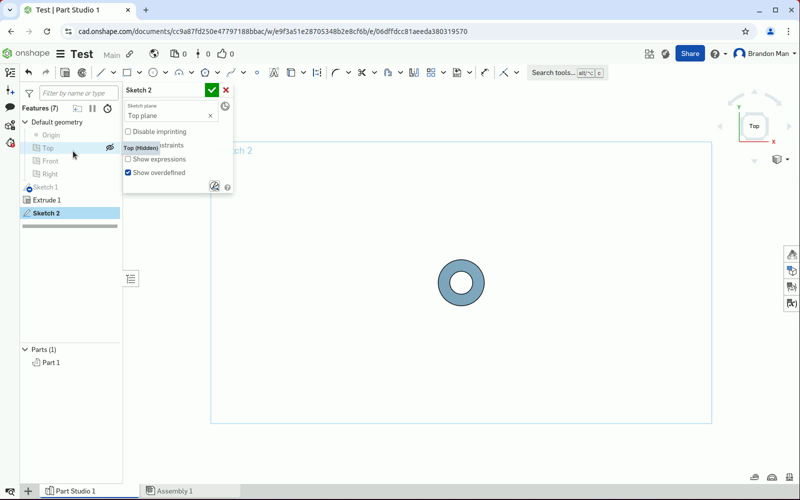
mouse_move(73, 352)
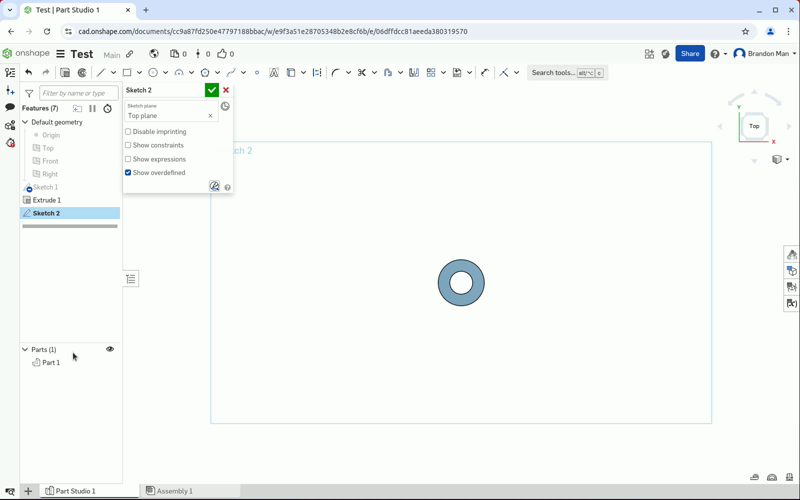
key(y)
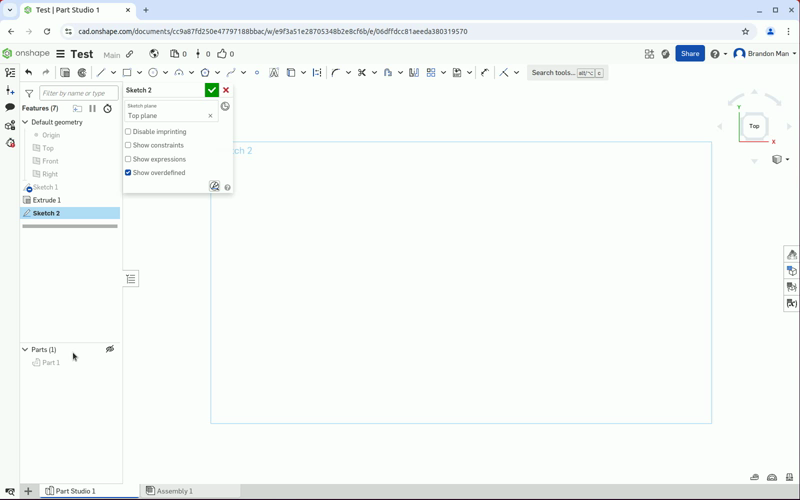
key(l)
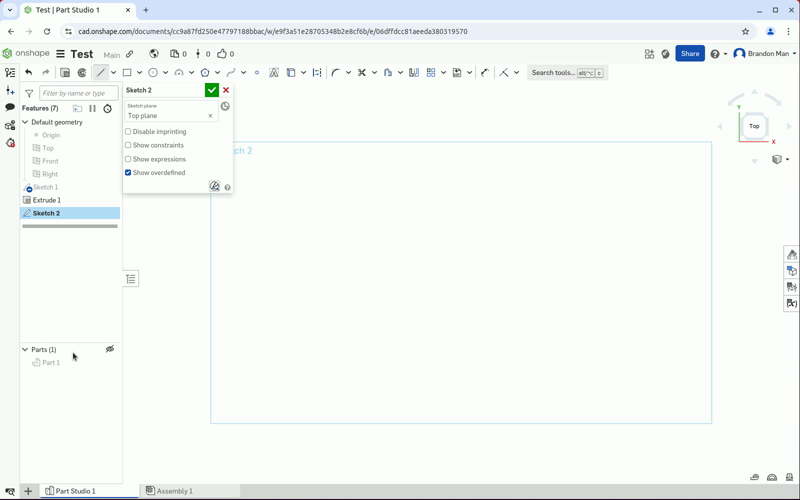
key_down(shift)
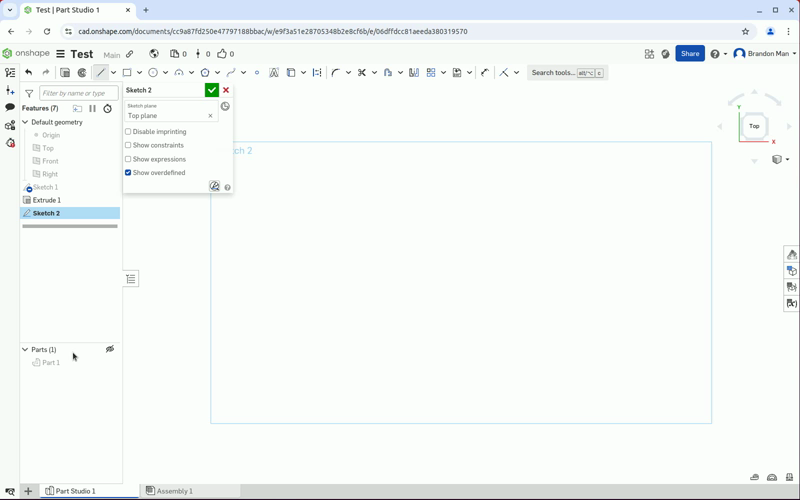
mouse_move(460, 305)
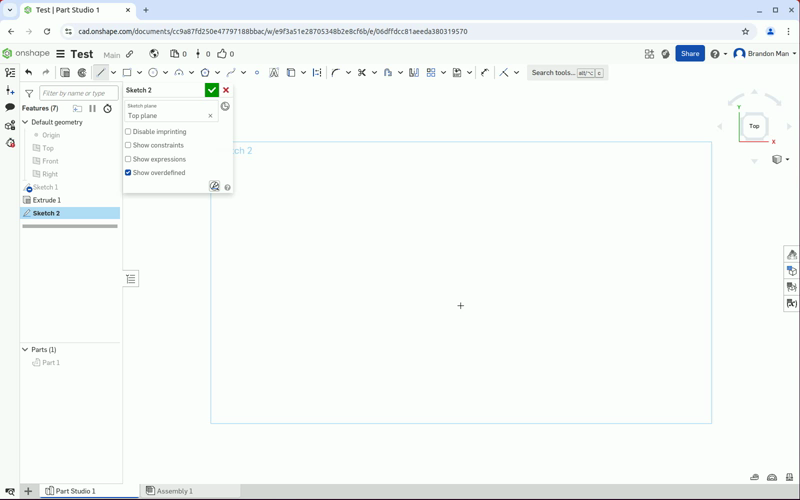
click(460, 305)
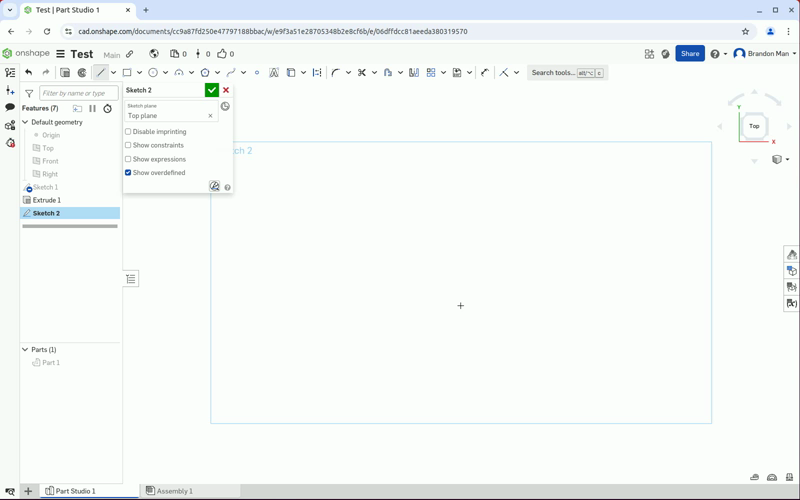
key_up(shift)
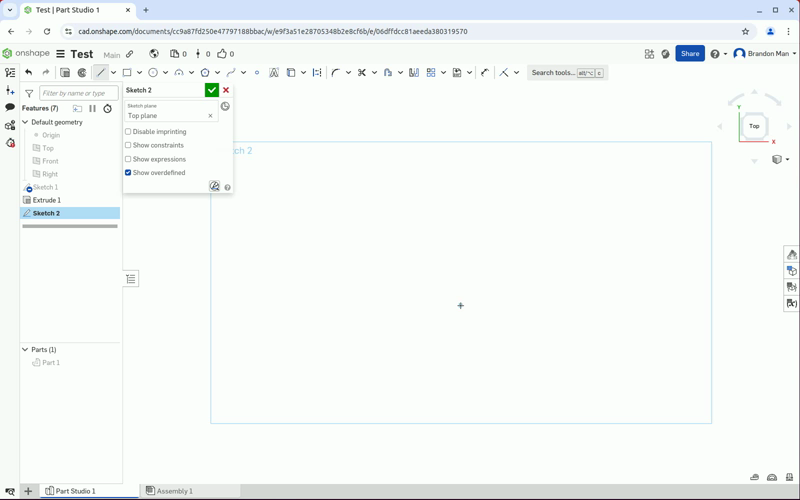
key_down(shift)
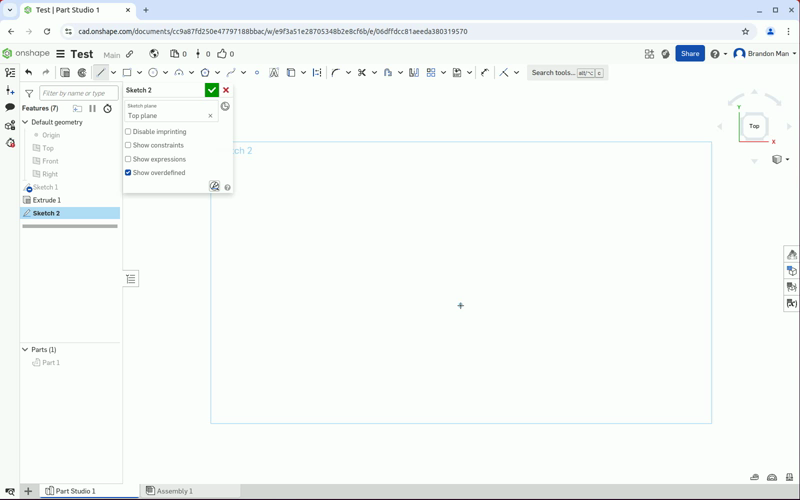
mouse_move(490, 305)
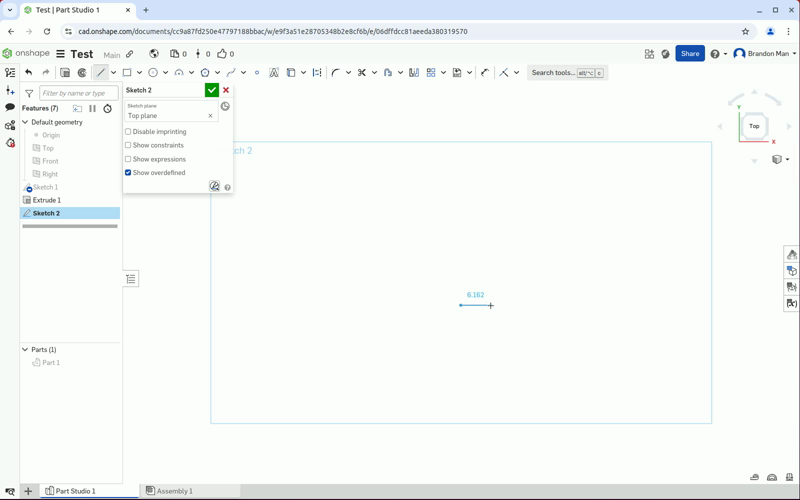
mouse_move(506, 305)
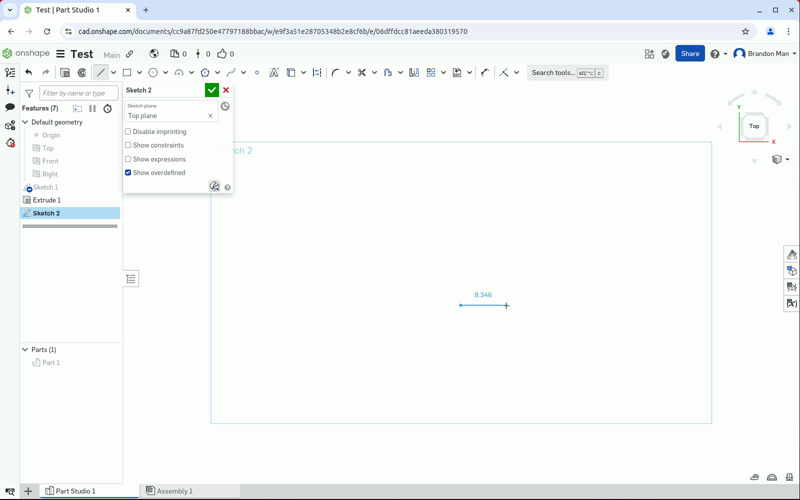
click(506, 305)
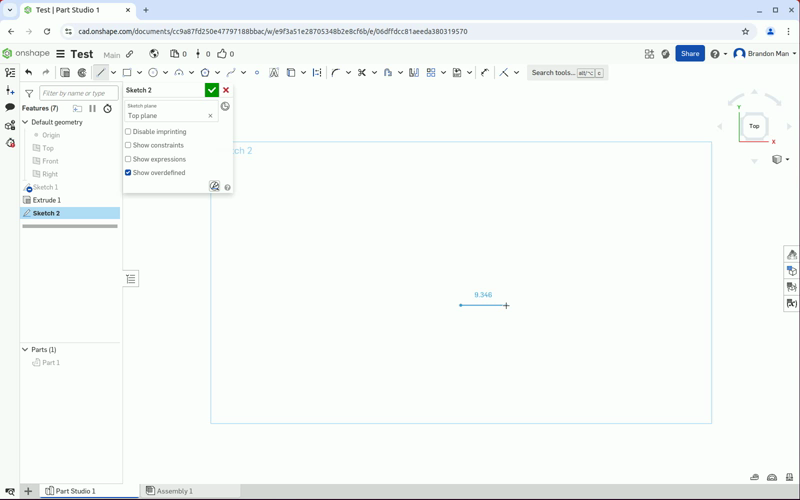
key_up(shift)
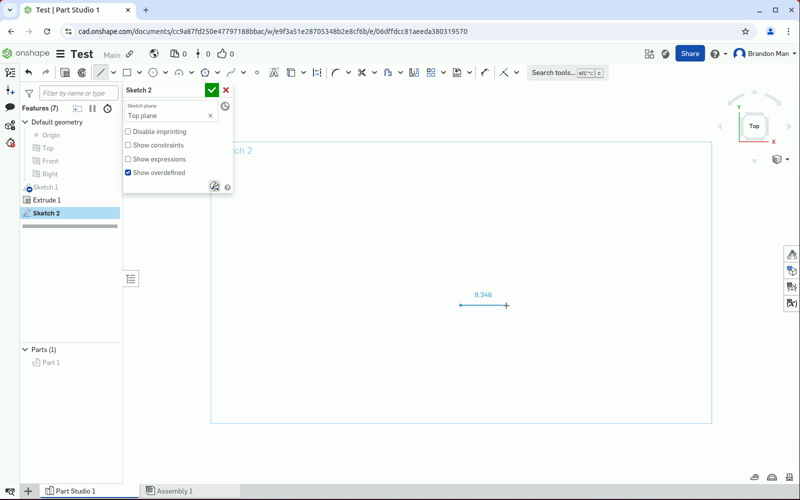
key_down(shift)
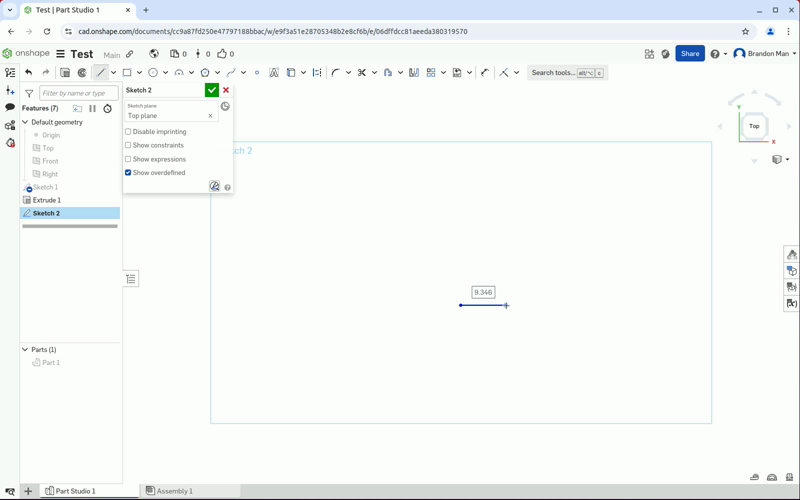
mouse_move(536, 305)
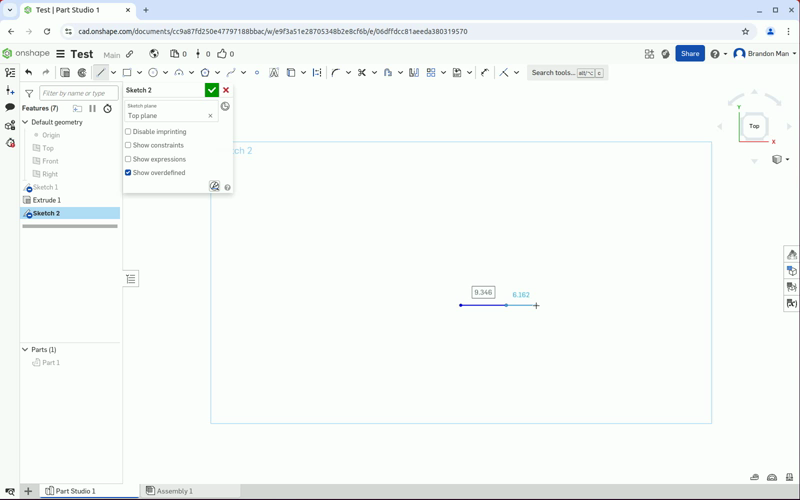
mouse_move(506, 293)
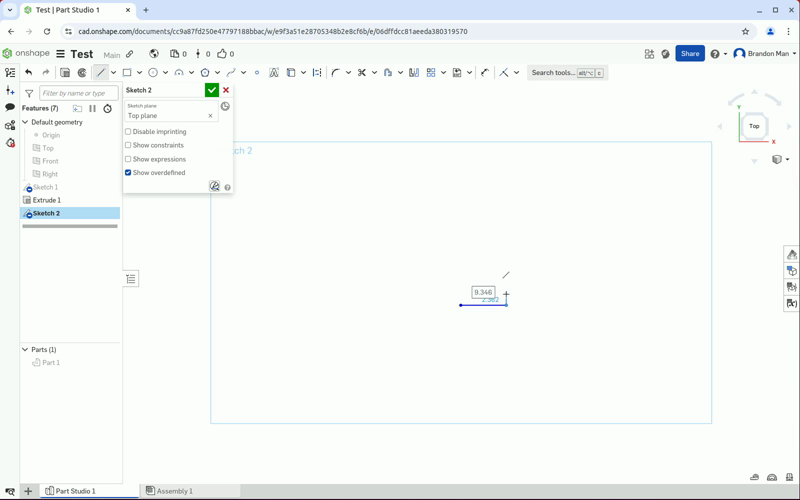
click(506, 293)
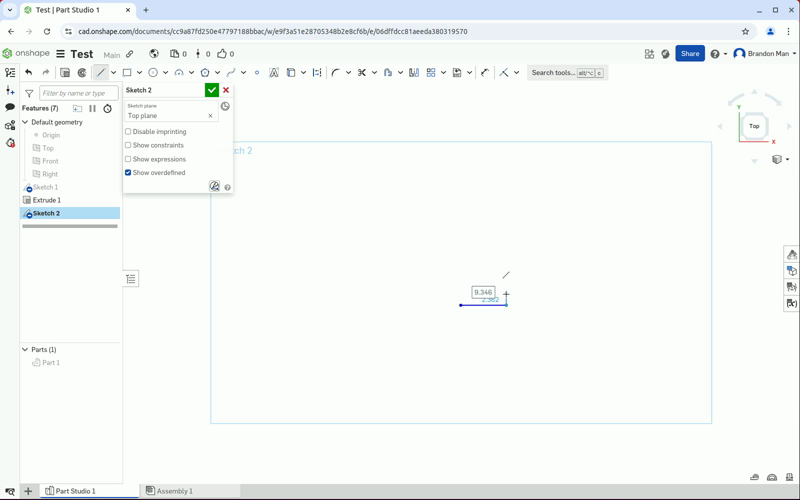
key_up(shift)
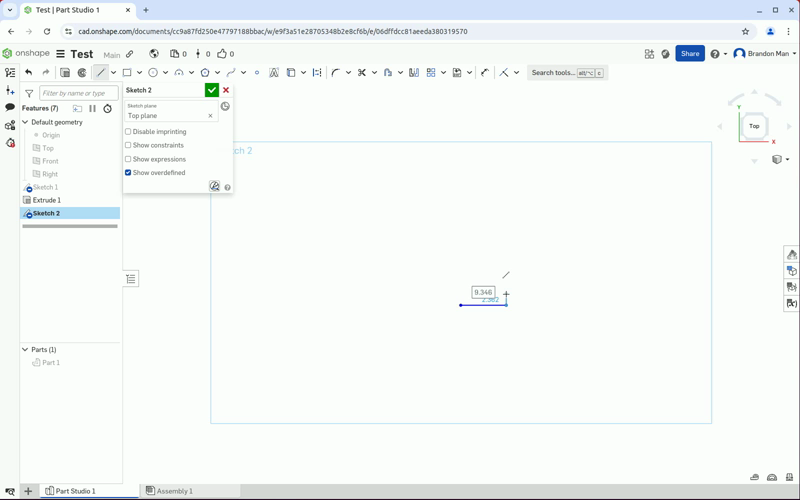
key(esc)
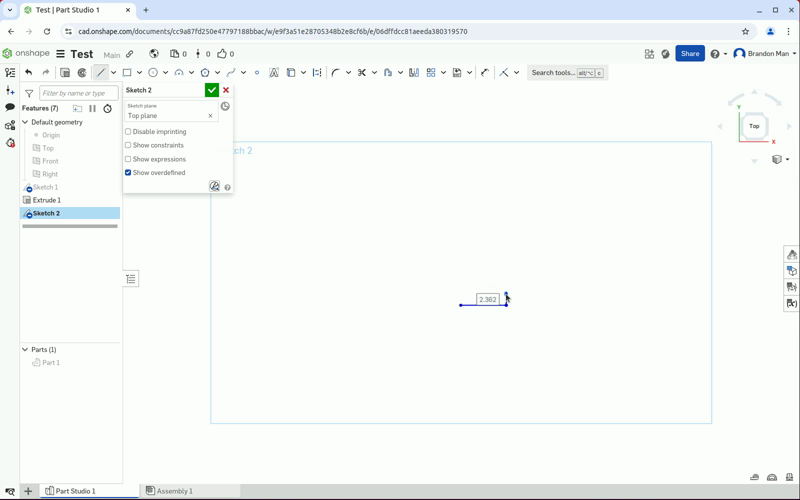
key(a)
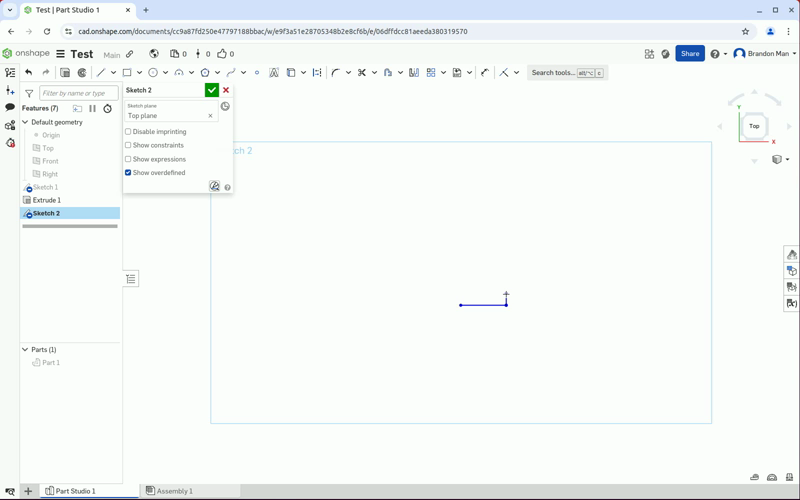
mouse_move(506, 293)
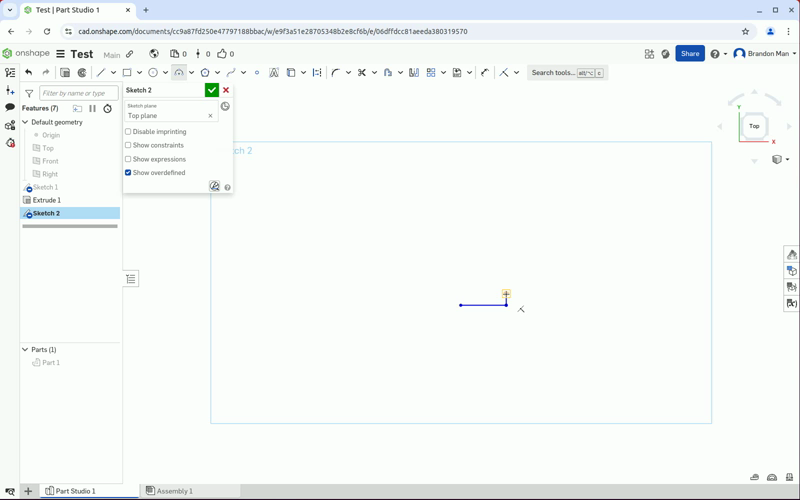
click(506, 293)
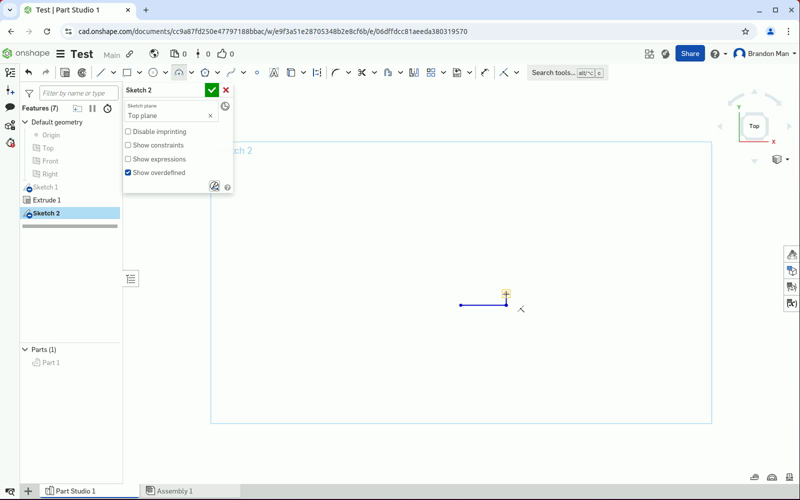
key_down(shift)
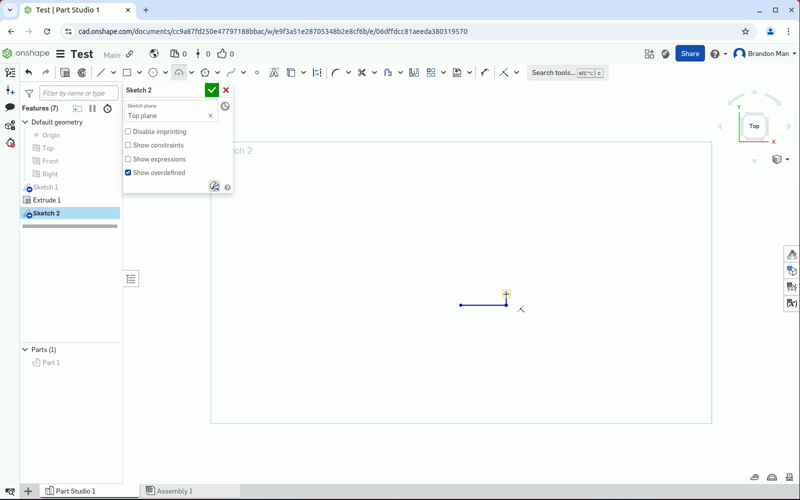
mouse_move(506, 270)
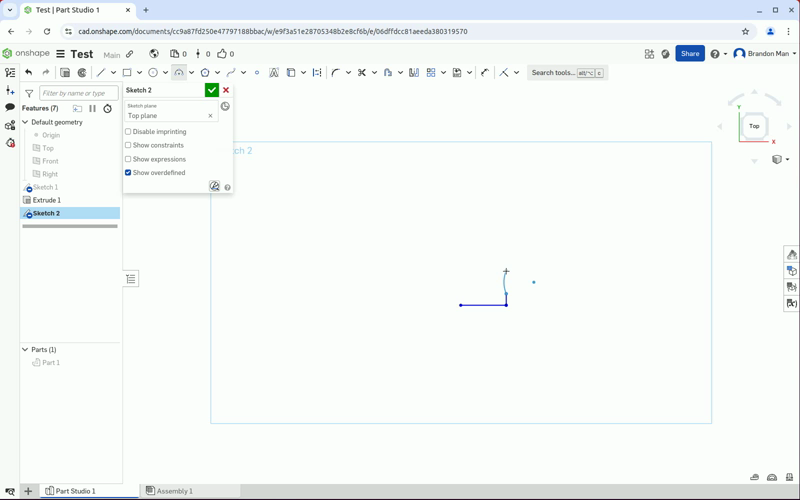
click(506, 270)
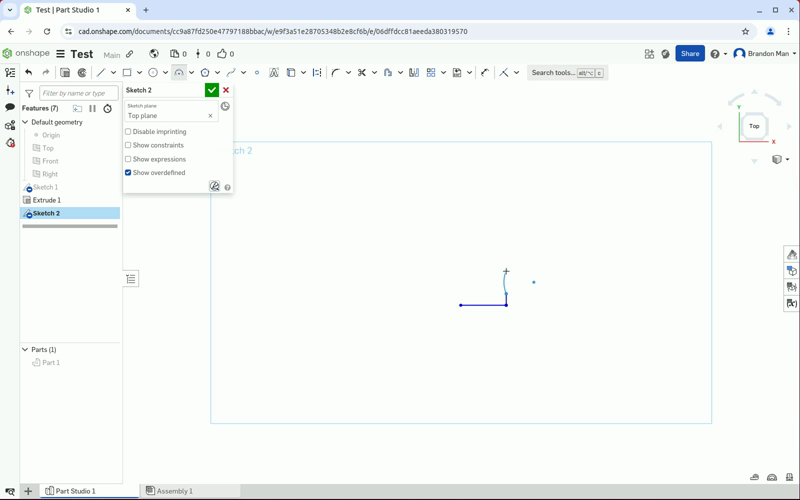
mouse_move(495, 282)
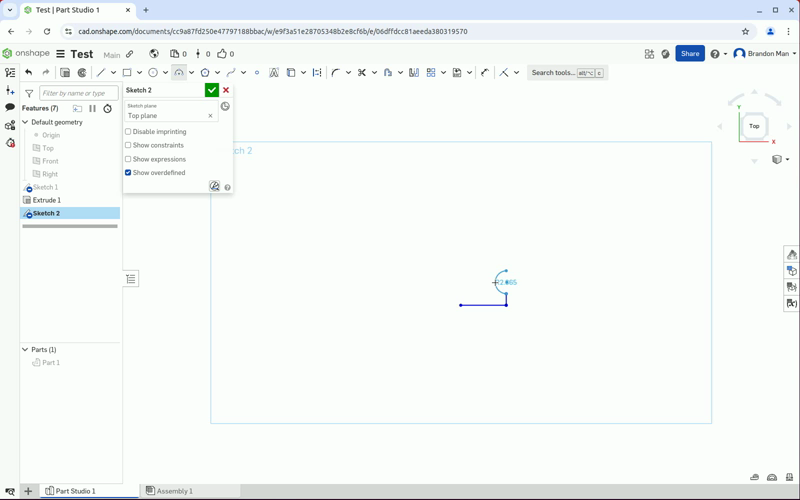
click(495, 282)
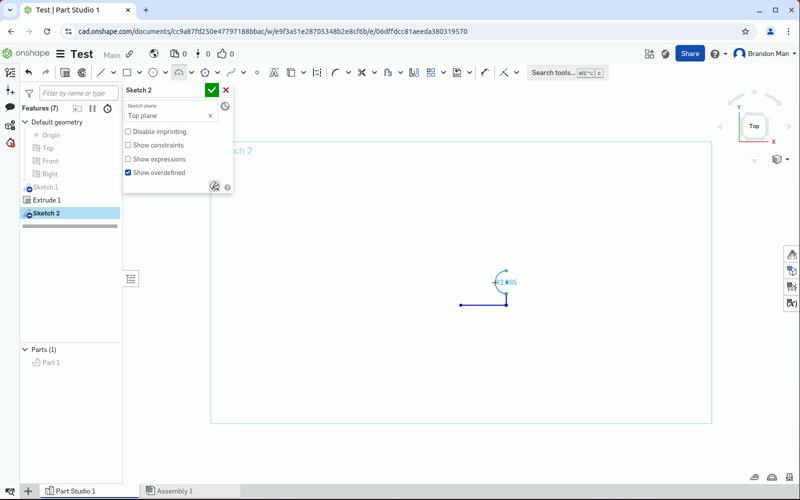
key_up(shift)
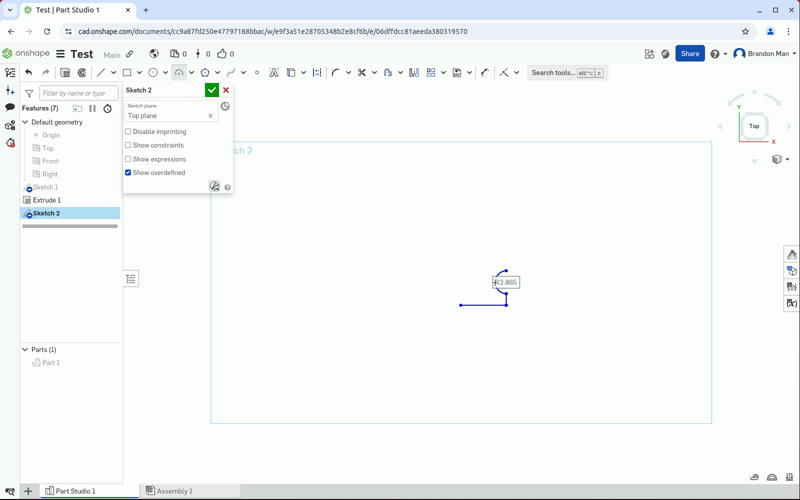
key(esc)
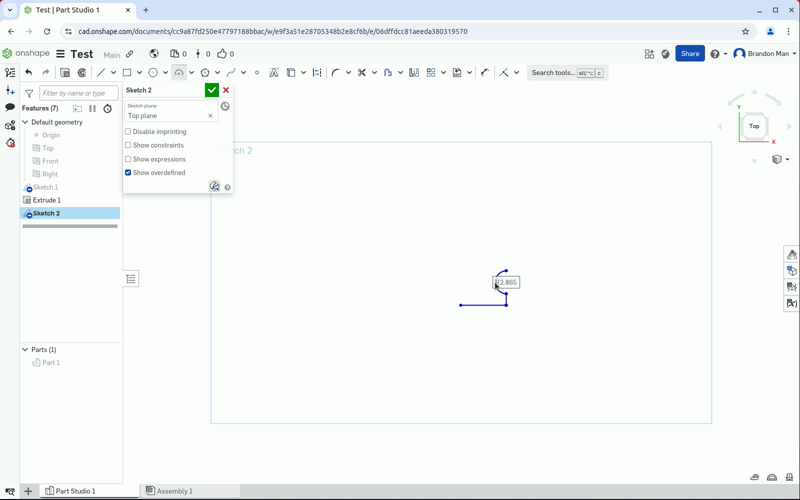
key(l)
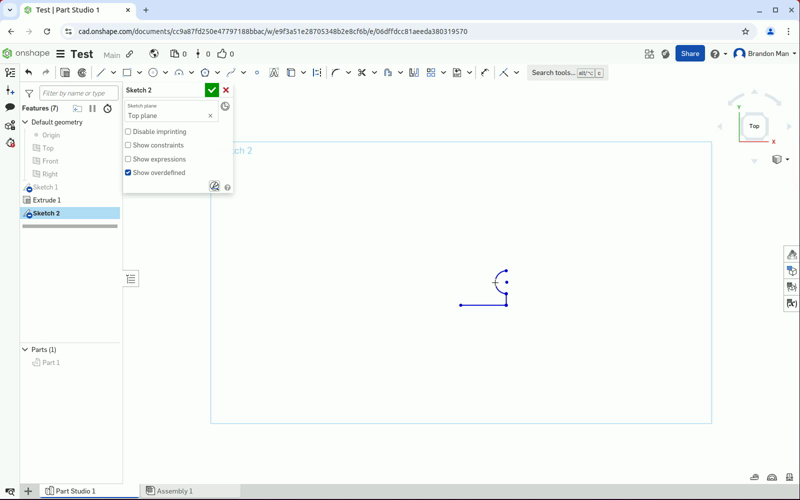
mouse_move(506, 270)
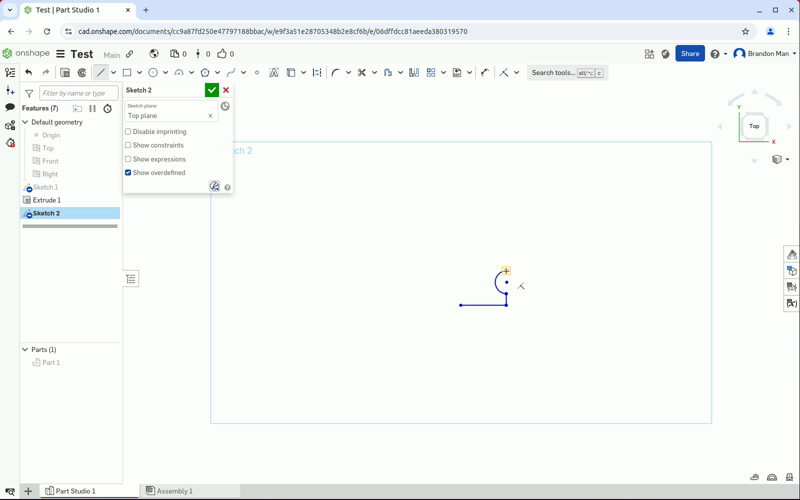
click(506, 270)
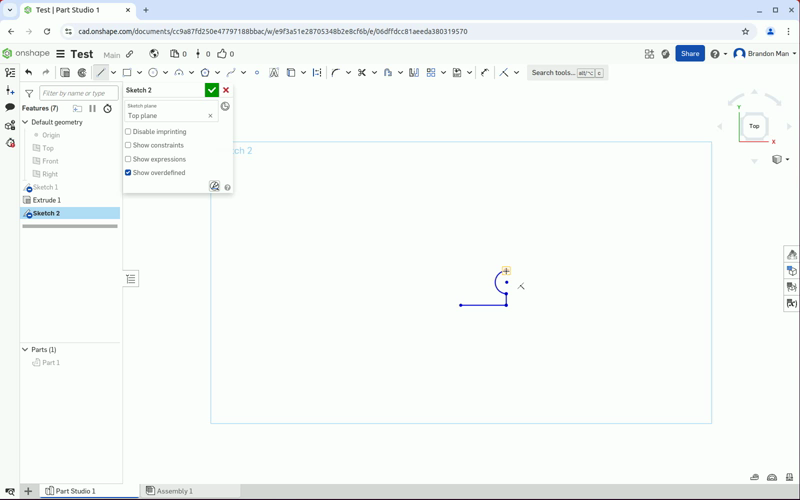
key_down(shift)
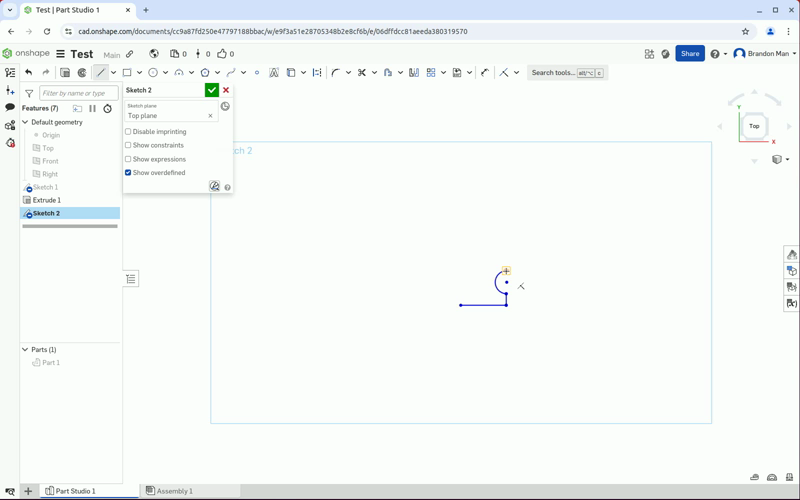
mouse_move(536, 270)
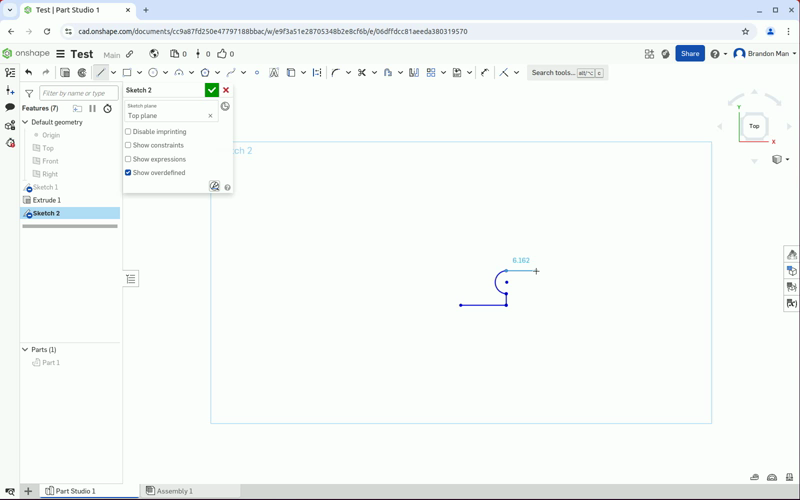
mouse_move(531, 270)
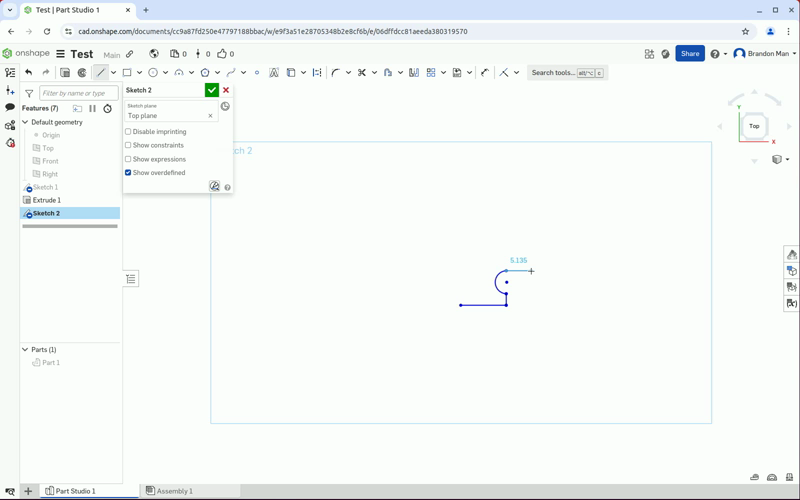
click(531, 270)
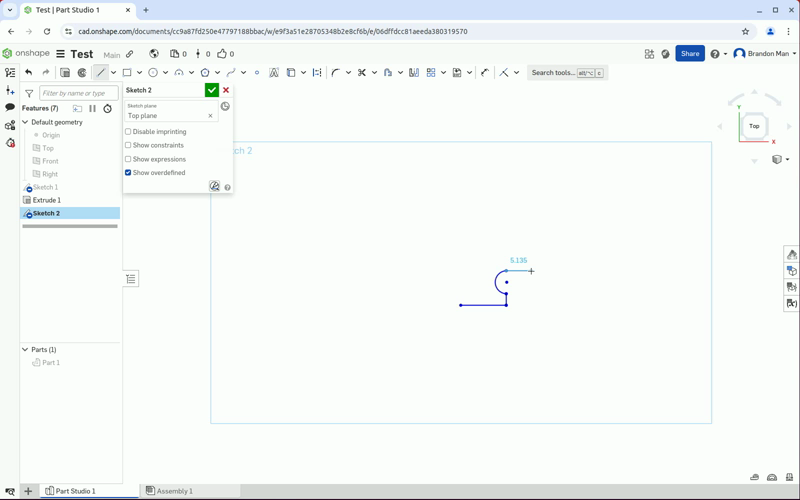
key_up(shift)
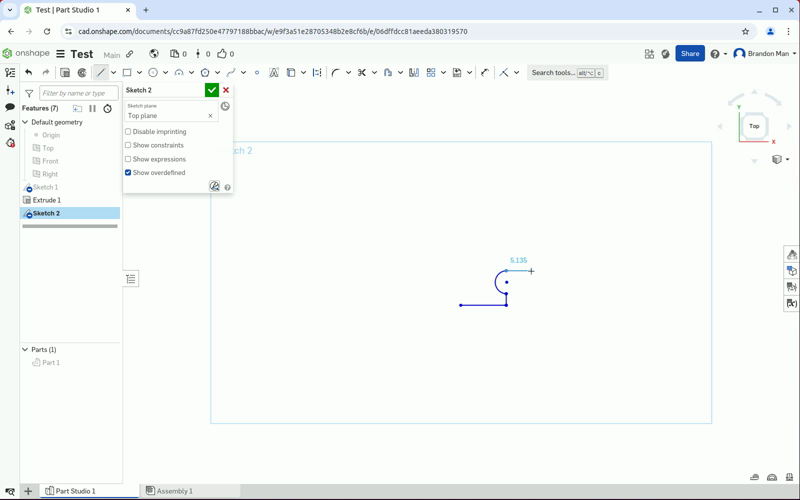
key(esc)
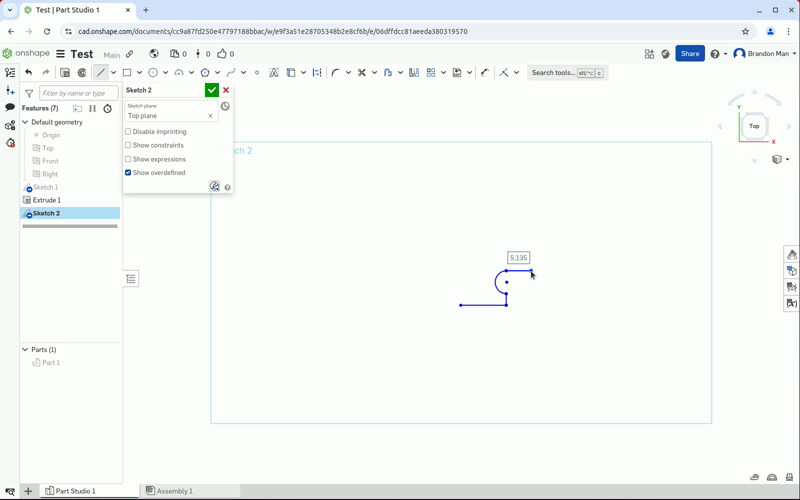
key(a)
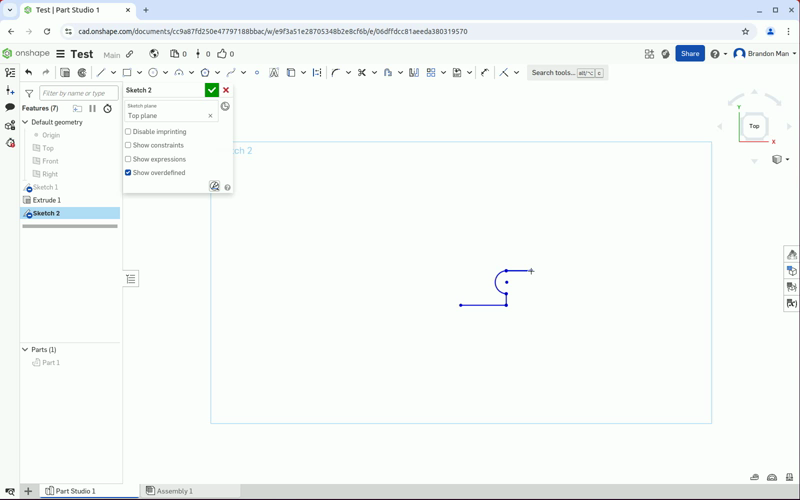
mouse_move(531, 270)
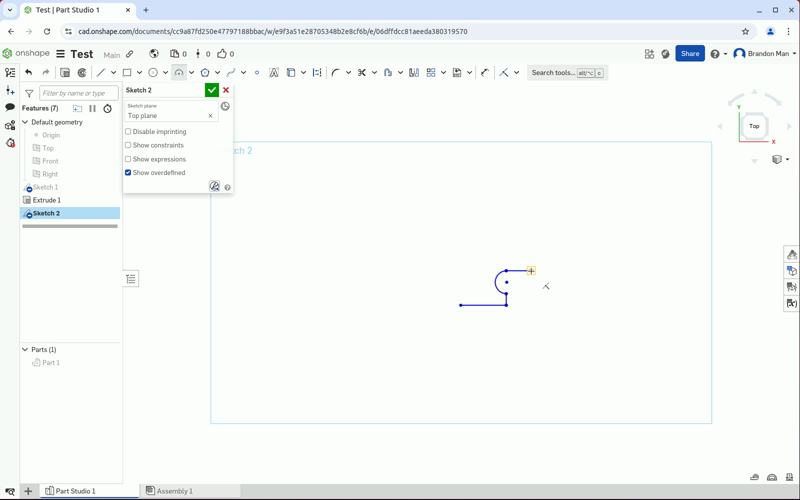
click(531, 270)
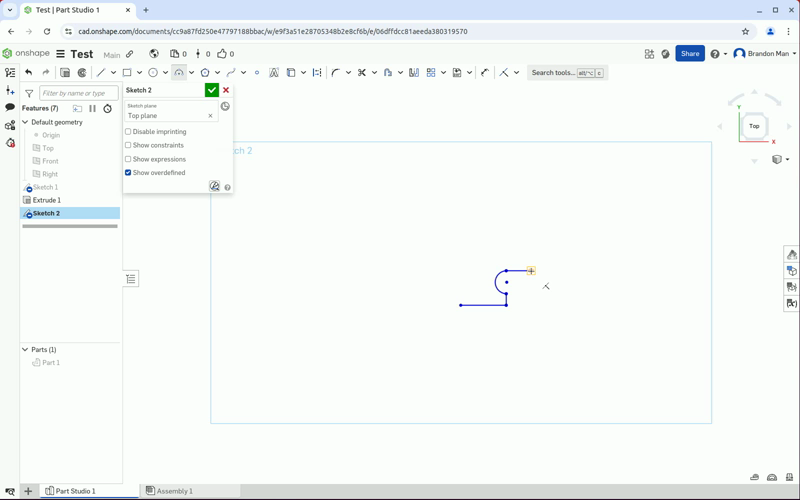
key_down(shift)
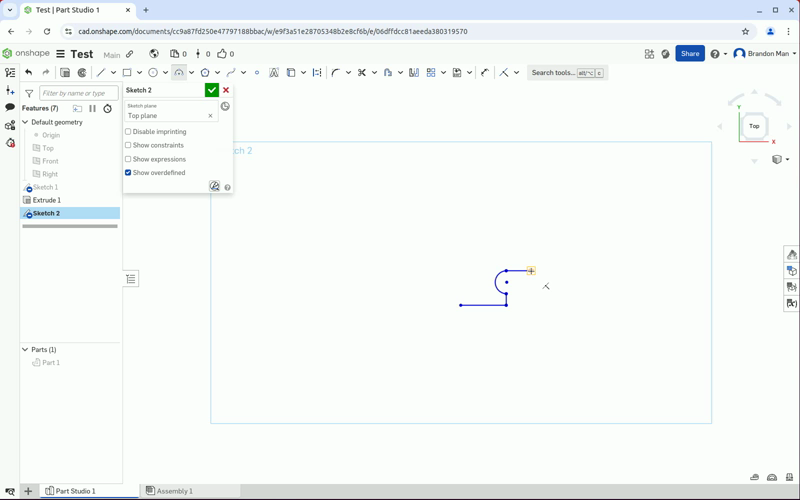
mouse_move(551, 259)
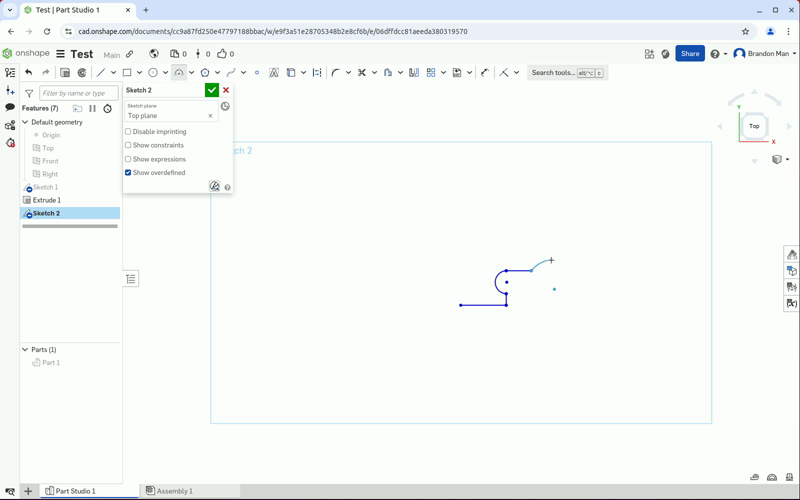
click(551, 259)
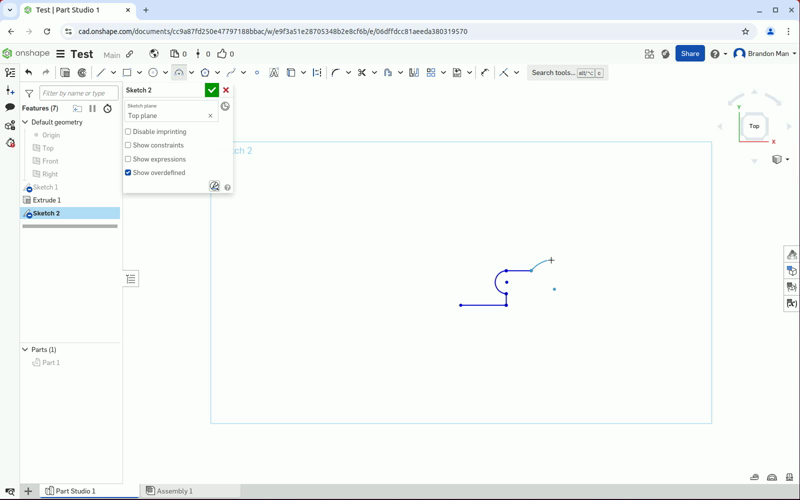
mouse_move(539, 262)
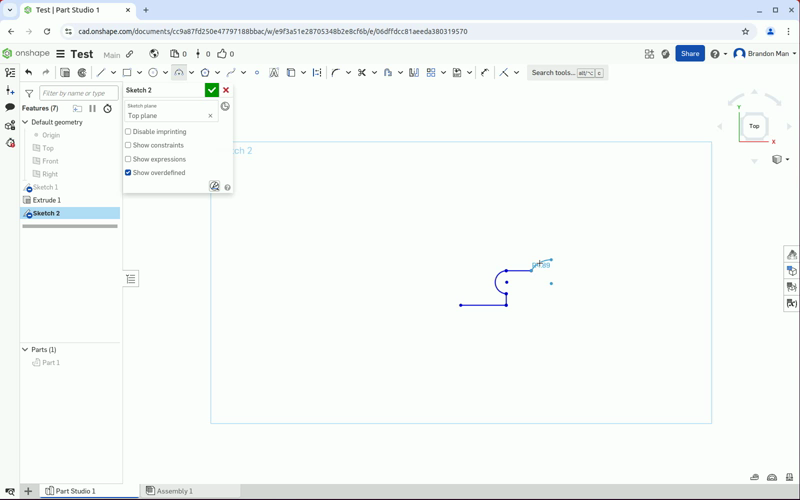
click(539, 262)
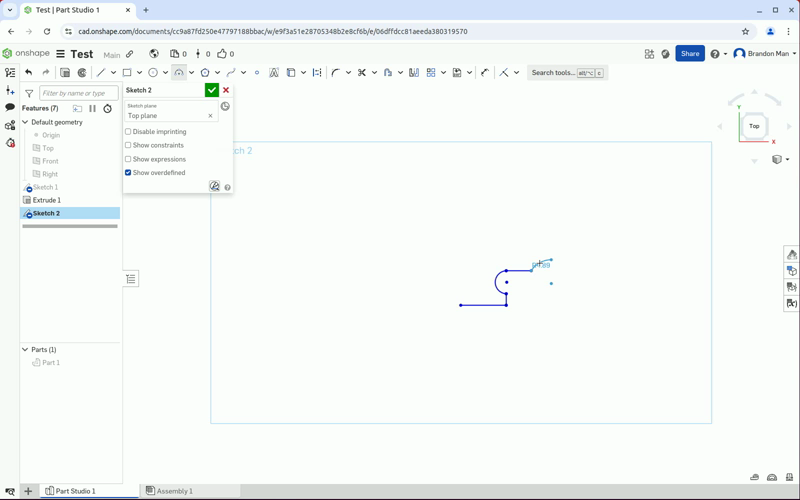
key_up(shift)
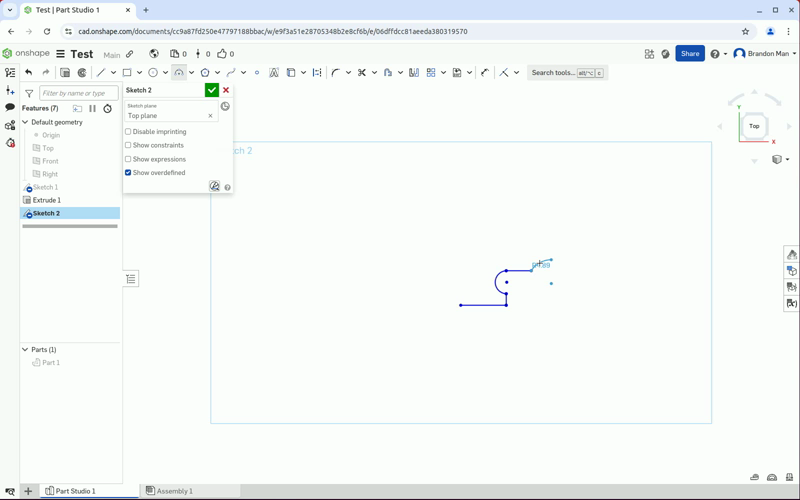
key(esc)
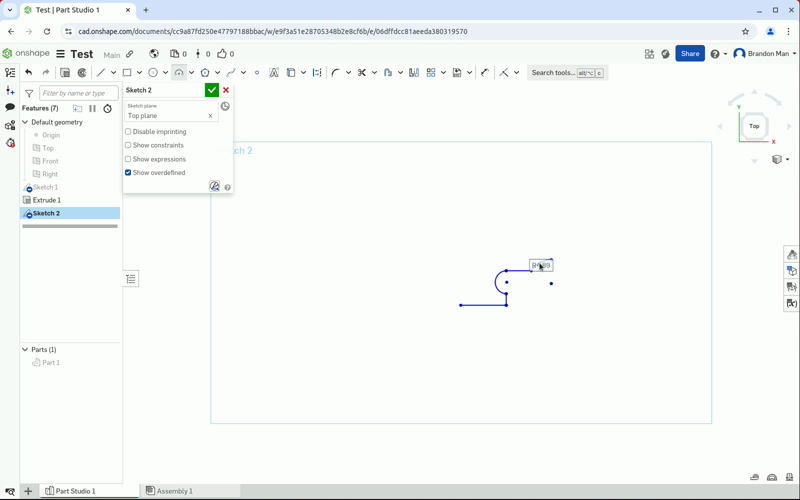
key(l)
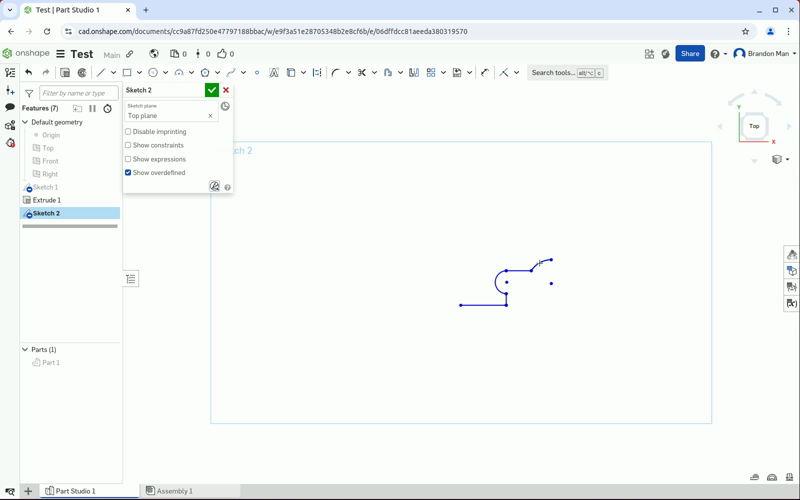
mouse_move(551, 259)
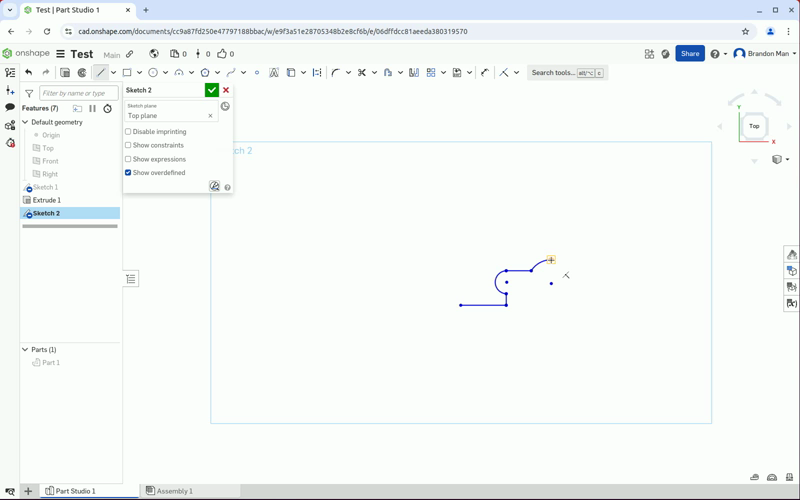
click(551, 259)
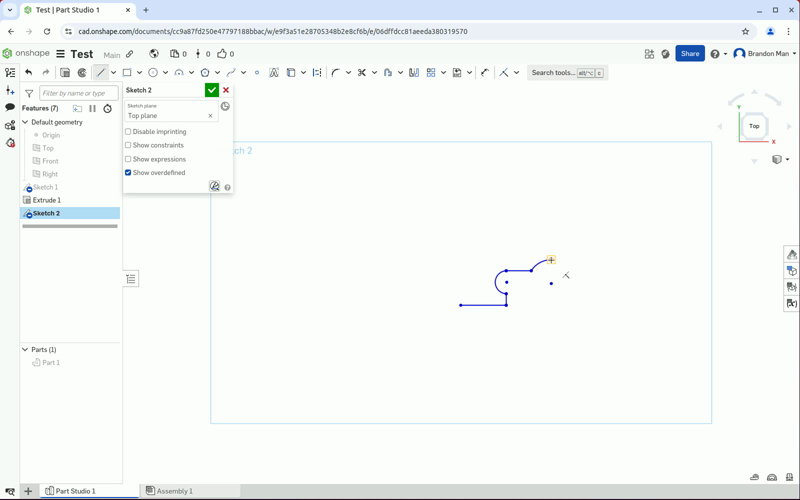
key_down(shift)
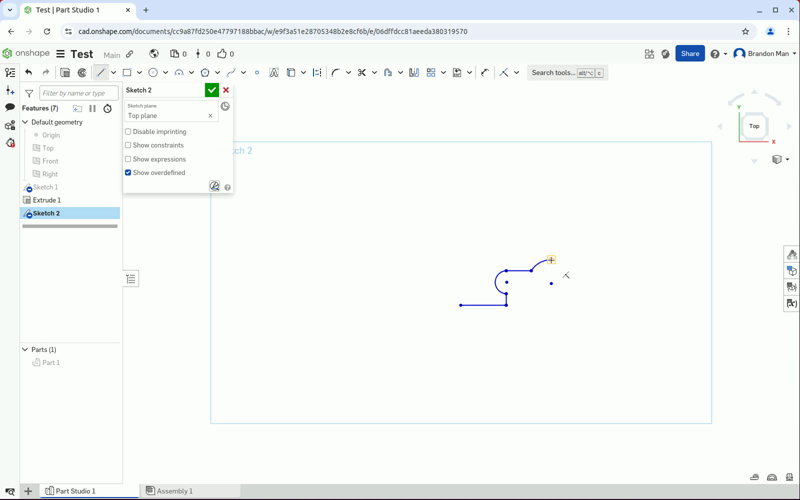
mouse_move(460, 259)
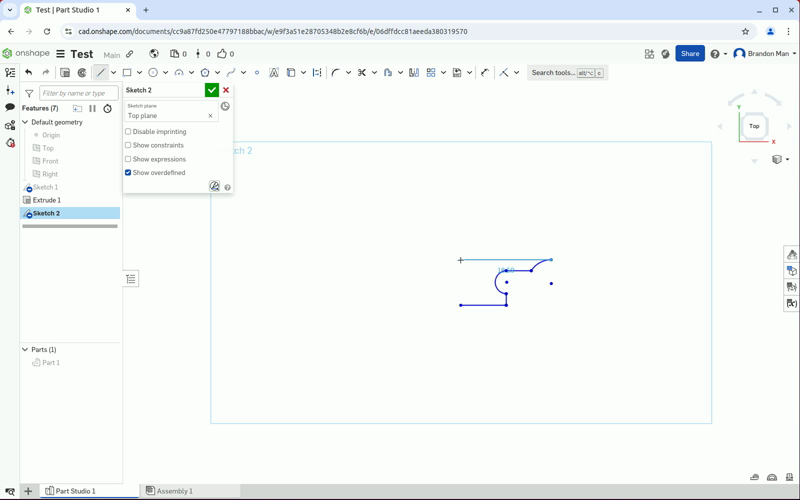
click(460, 259)
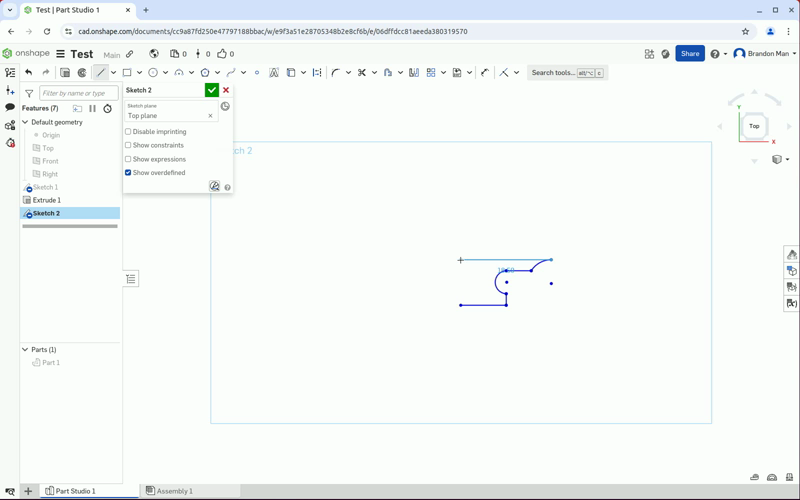
key_up(shift)
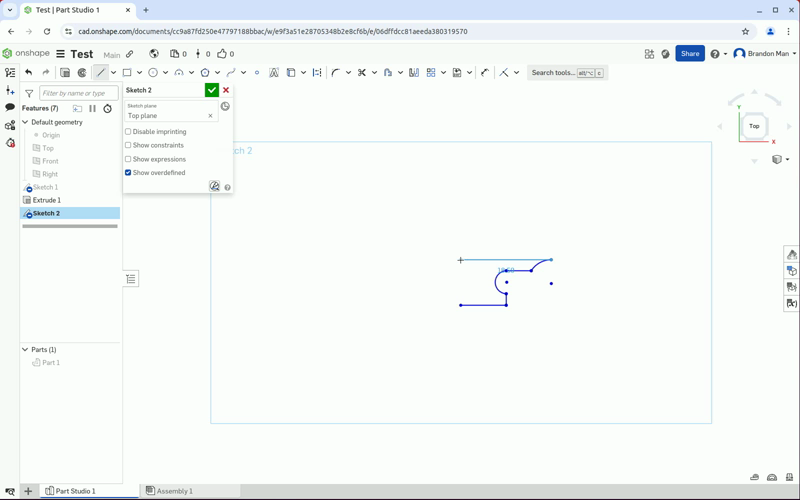
key(esc)
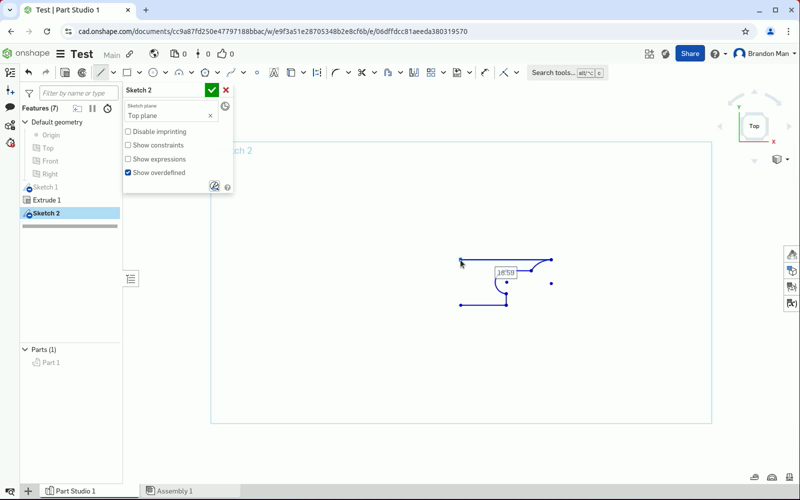
key(a)
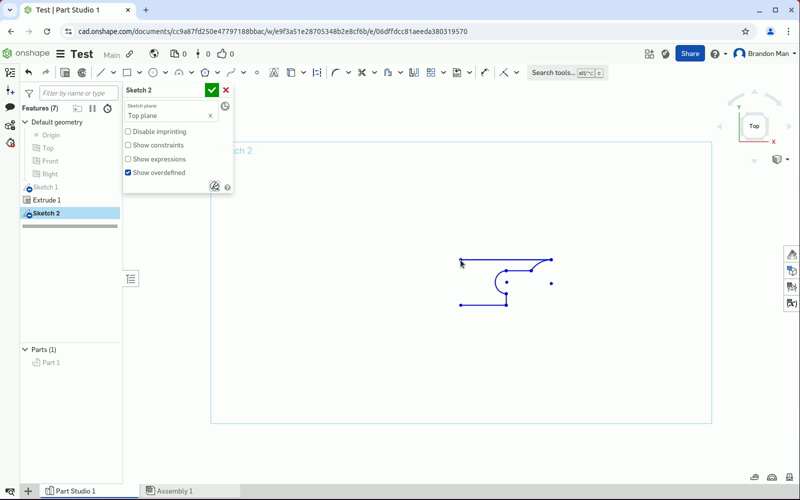
mouse_move(460, 259)
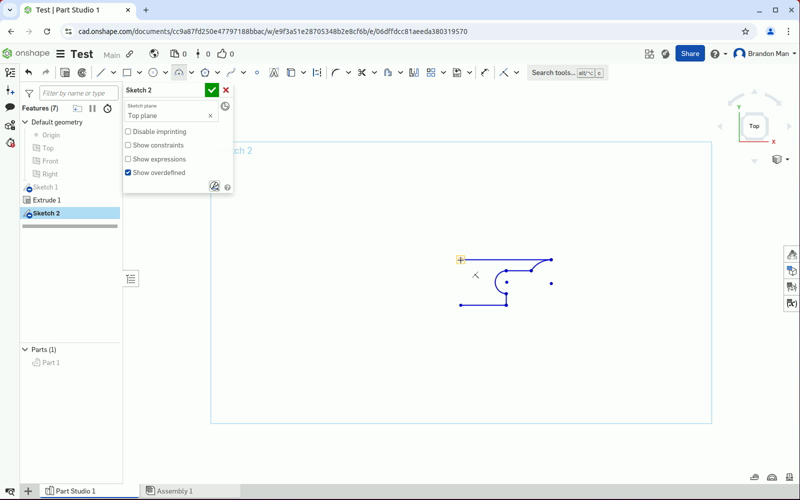
click(460, 259)
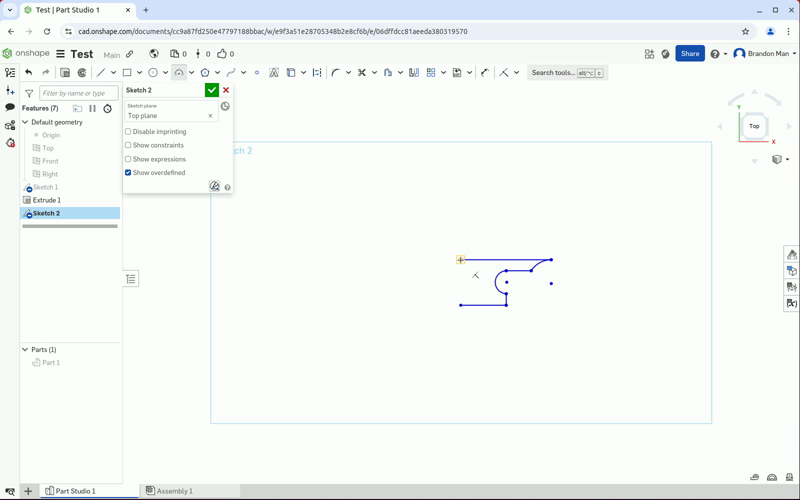
mouse_move(460, 305)
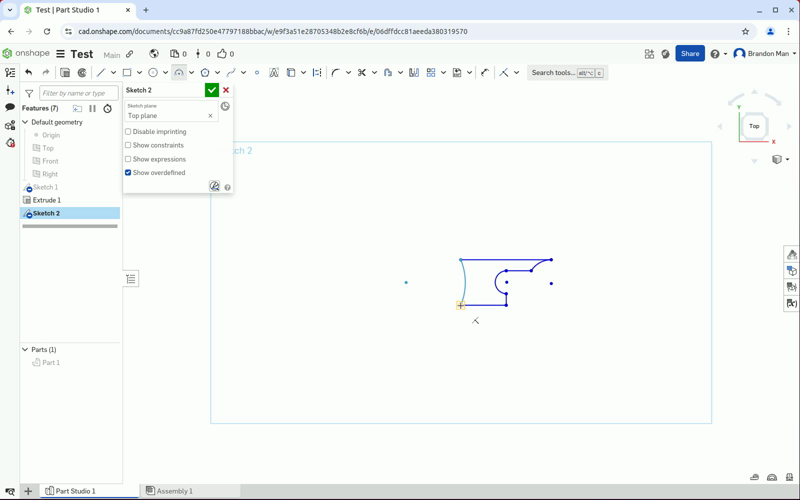
click(460, 305)
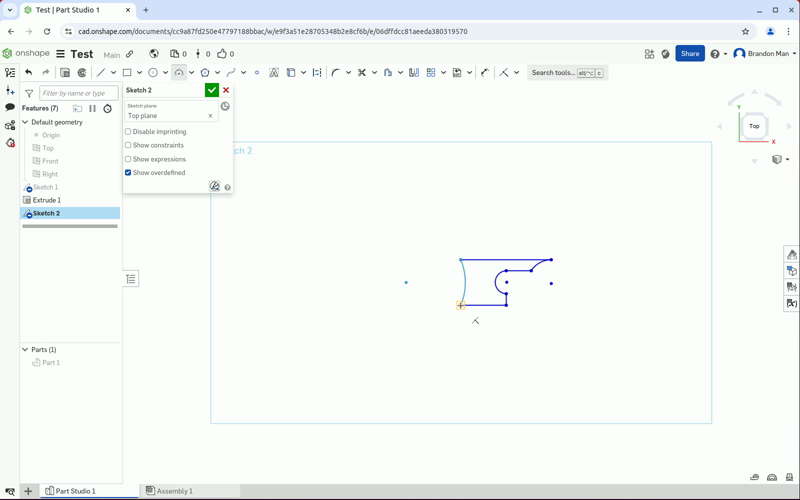
key_down(shift)
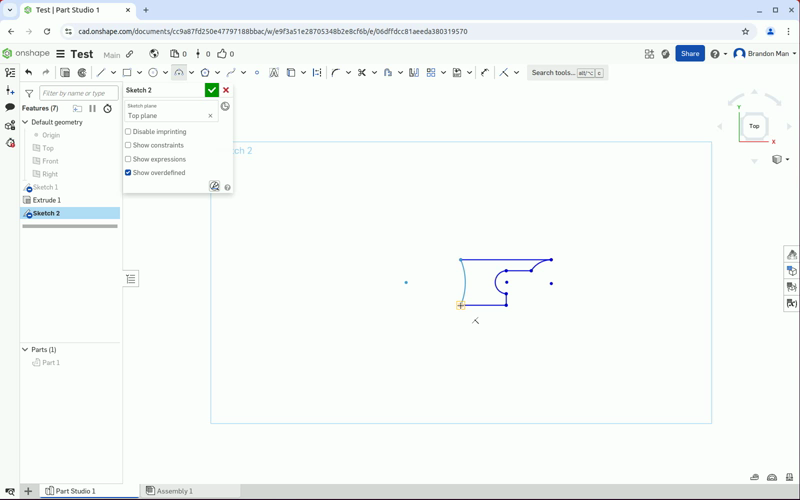
mouse_move(483, 282)
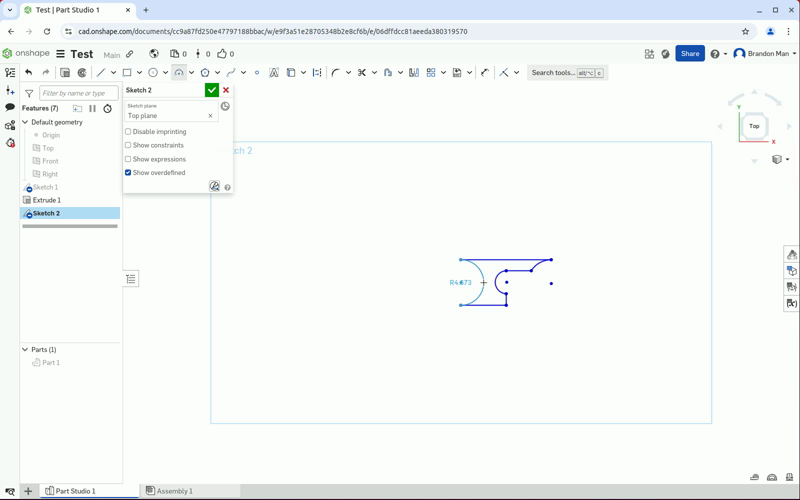
click(483, 282)
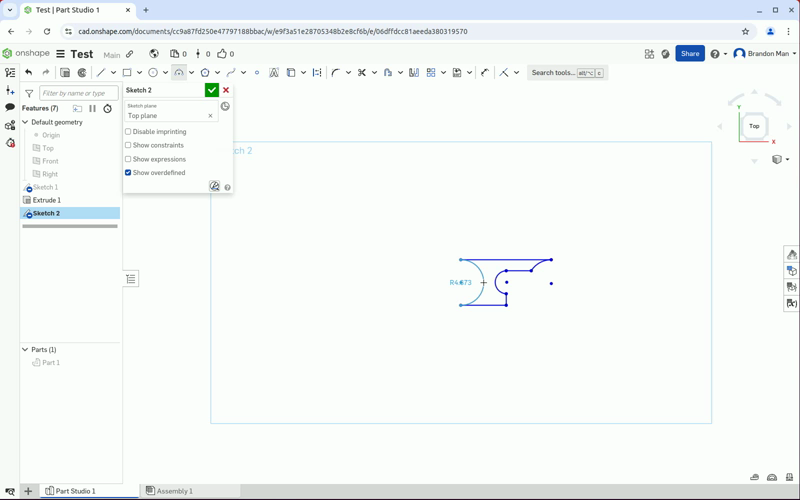
key_up(shift)
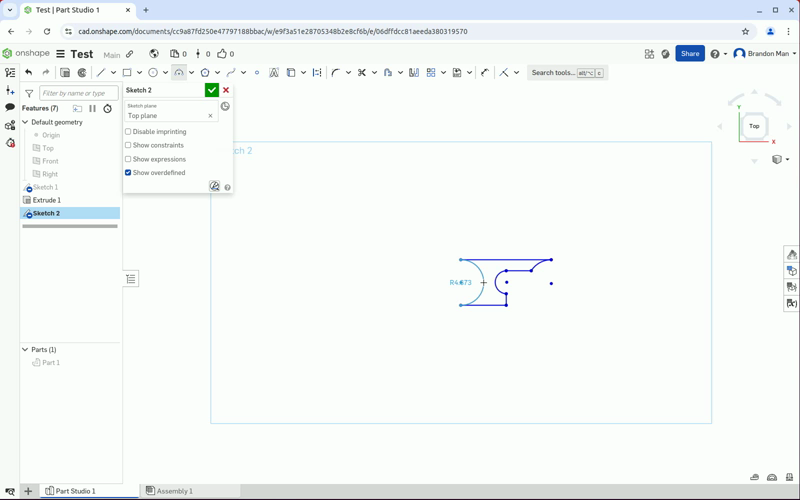
key(esc)
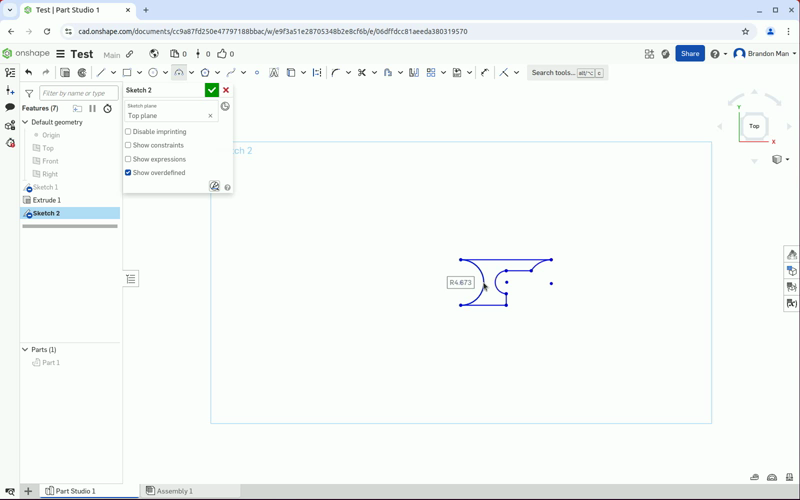
mouse_move(500, 274)
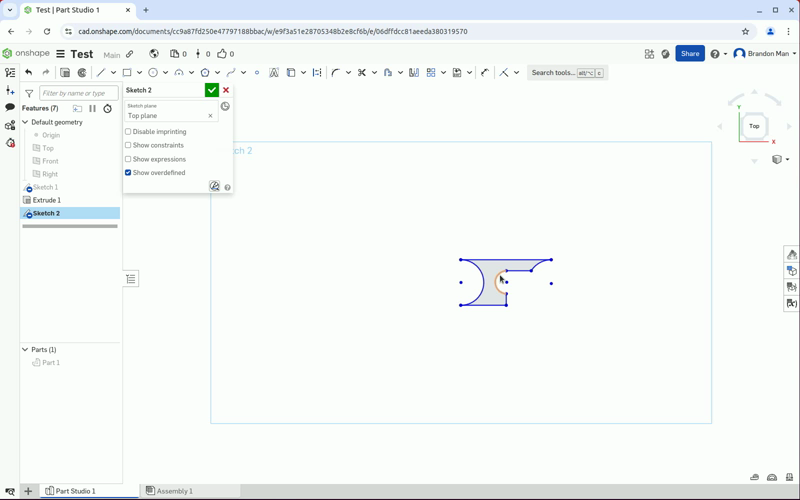
scroll(6)
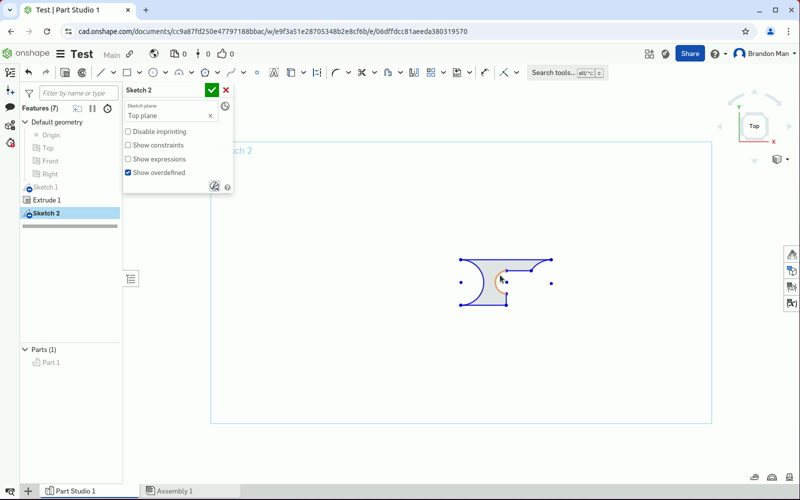
scroll(6)
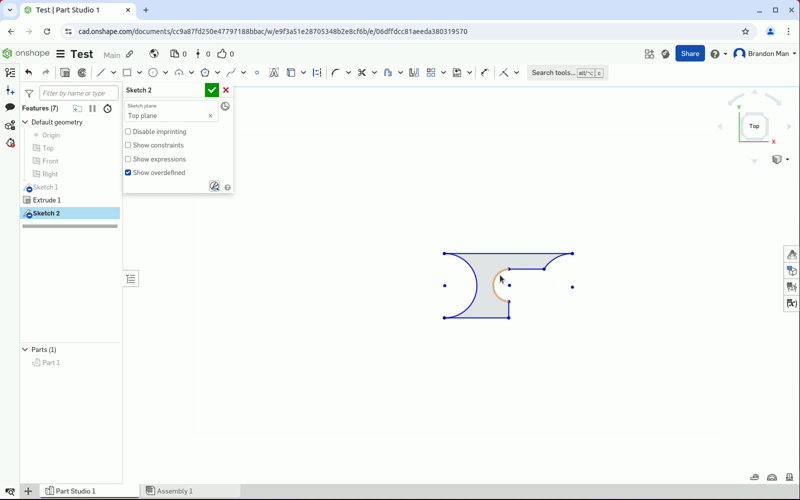
scroll(6)
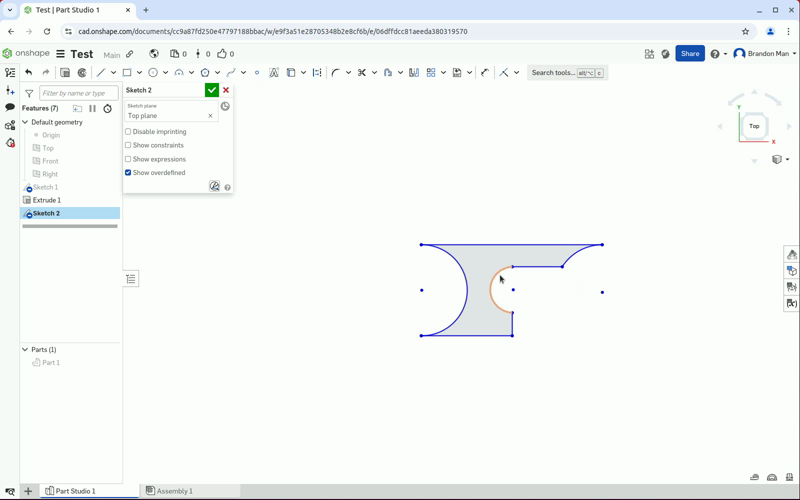
scroll(6)
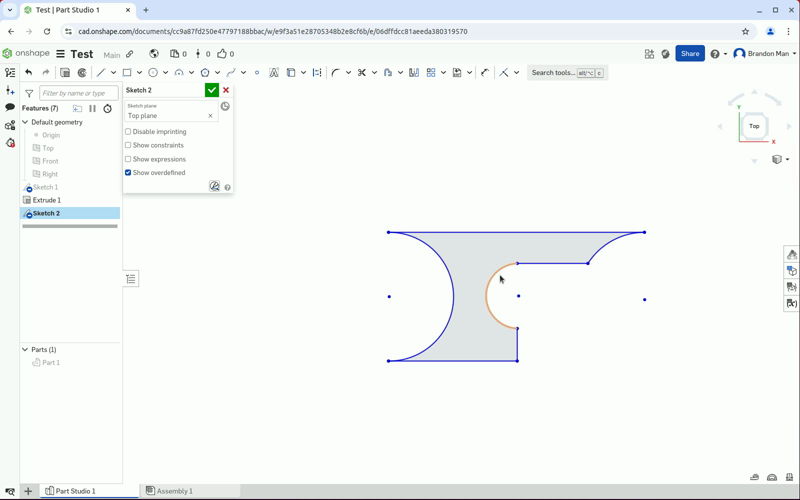
scroll(6)
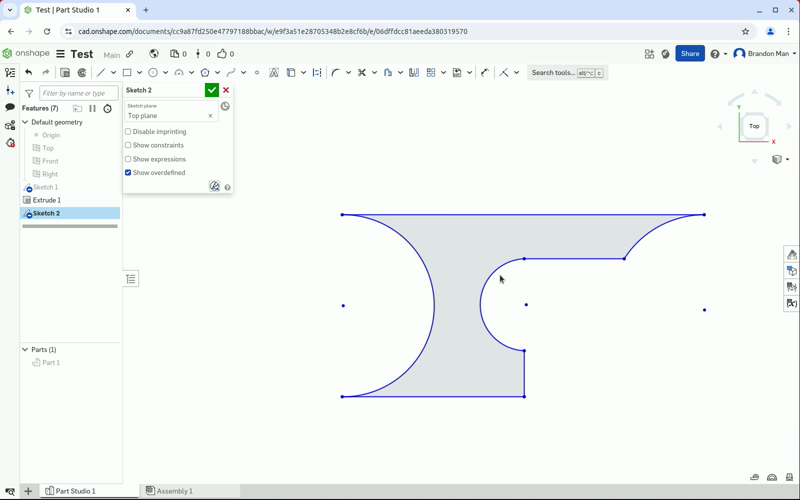
scroll(6)
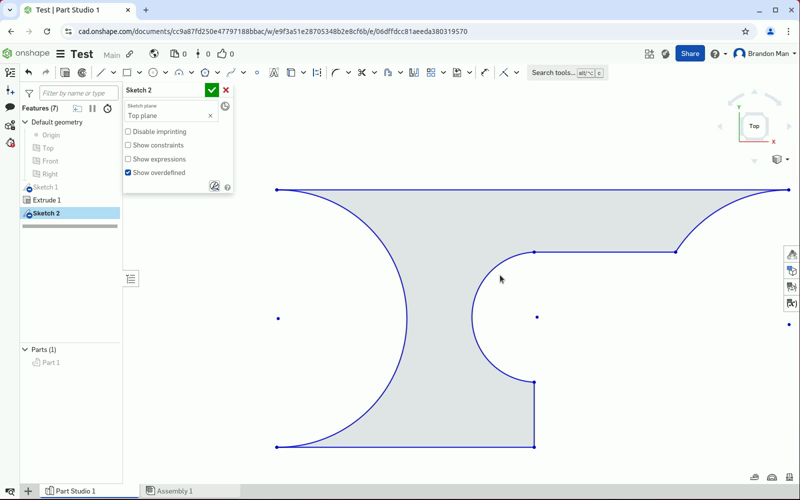
scroll(6)
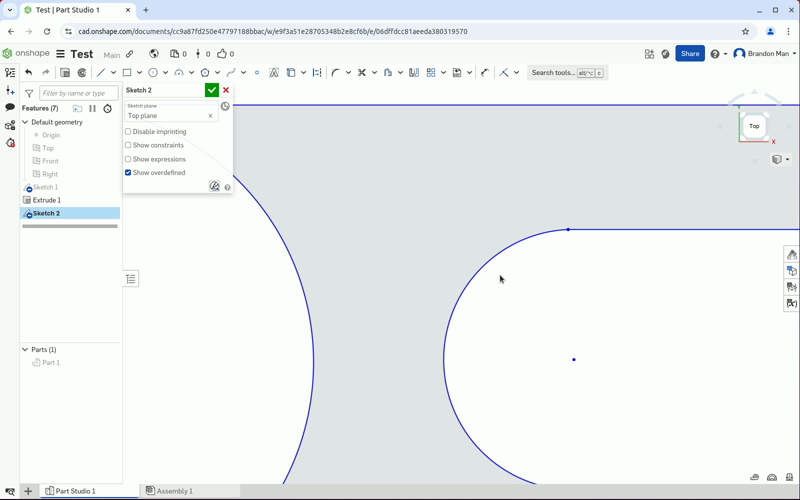
click(500, 274)
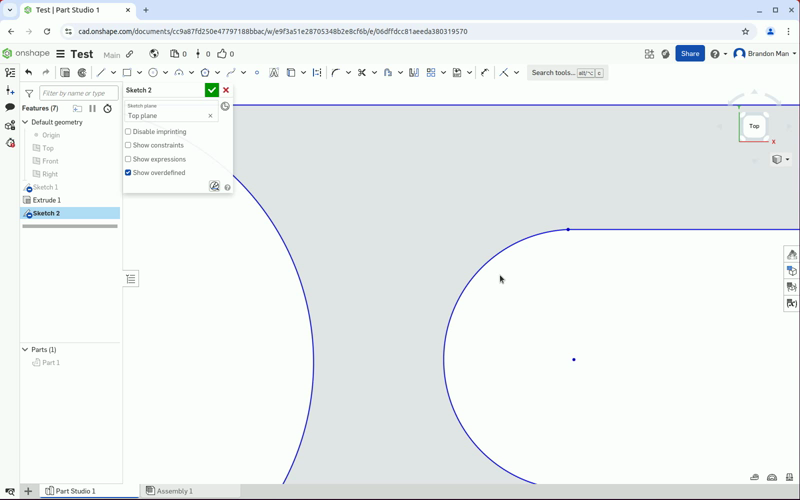
scroll(-6)
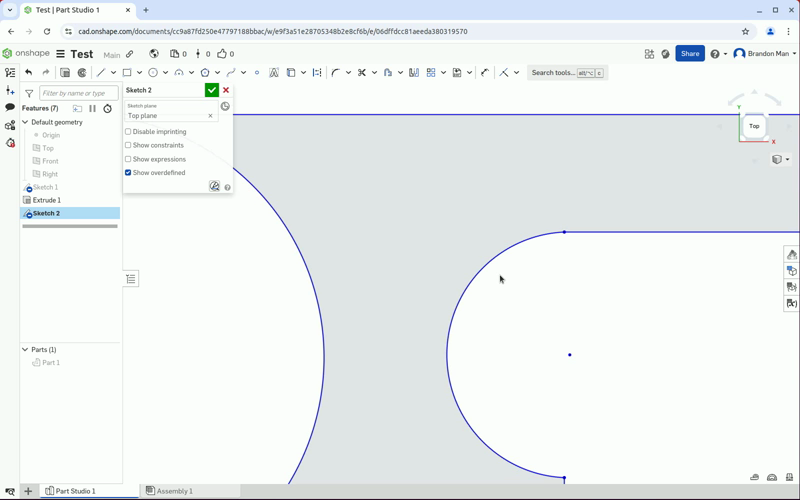
scroll(-6)
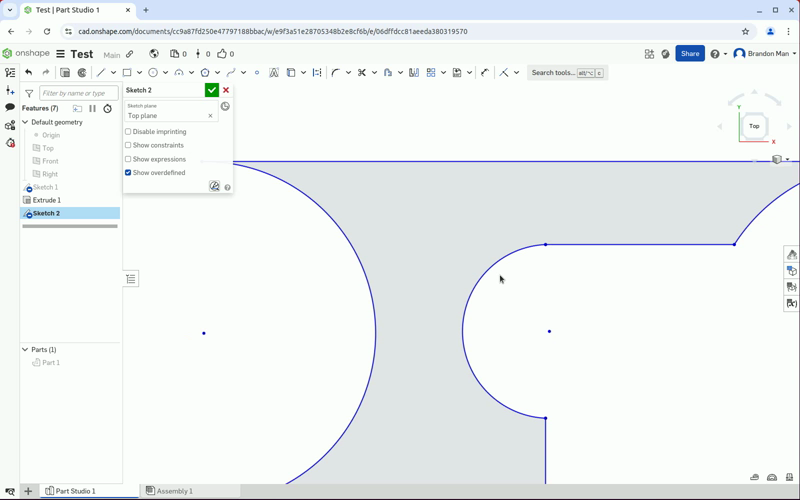
scroll(-6)
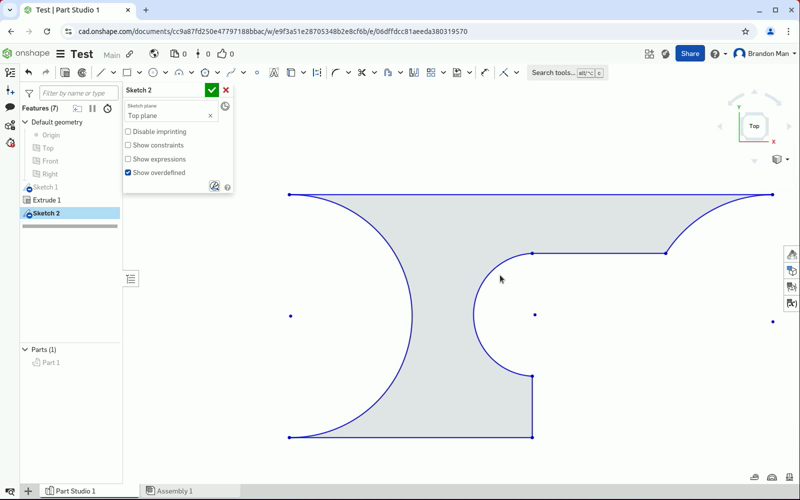
scroll(-6)
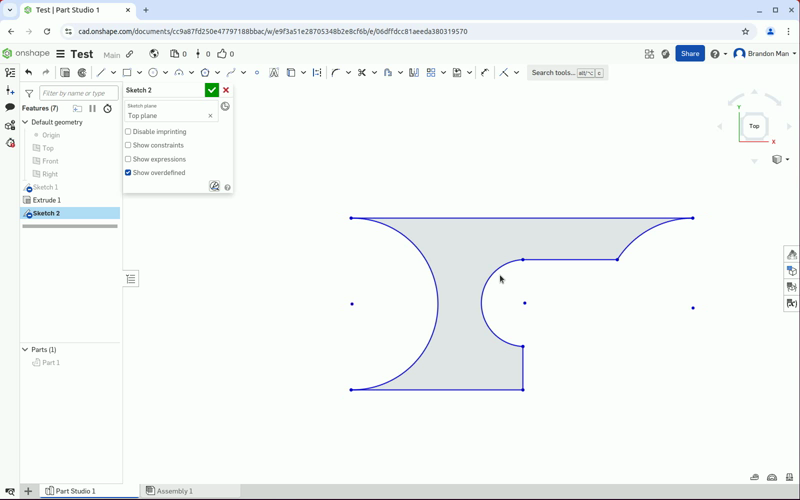
scroll(-6)
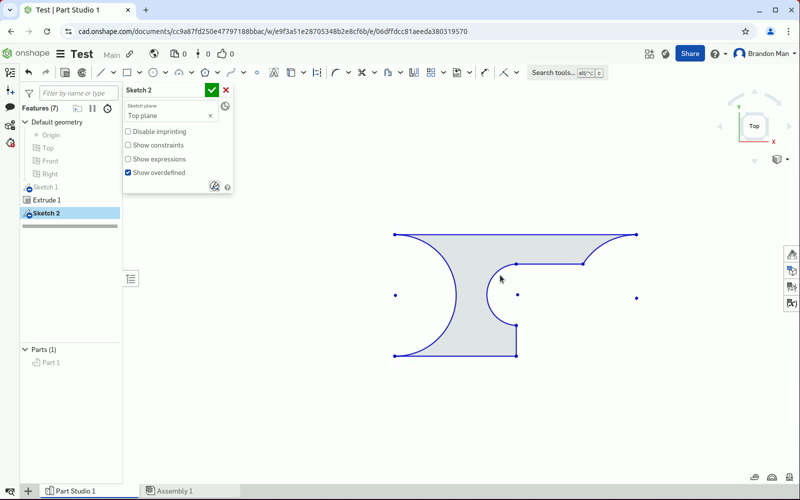
scroll(-6)
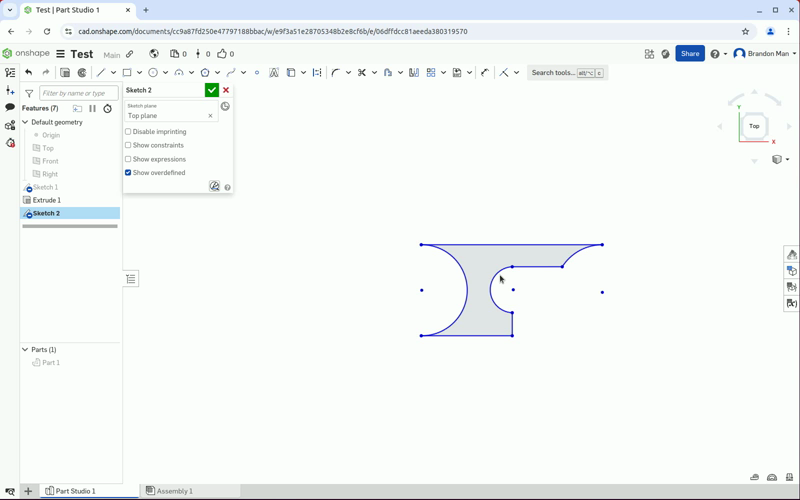
scroll(-6)
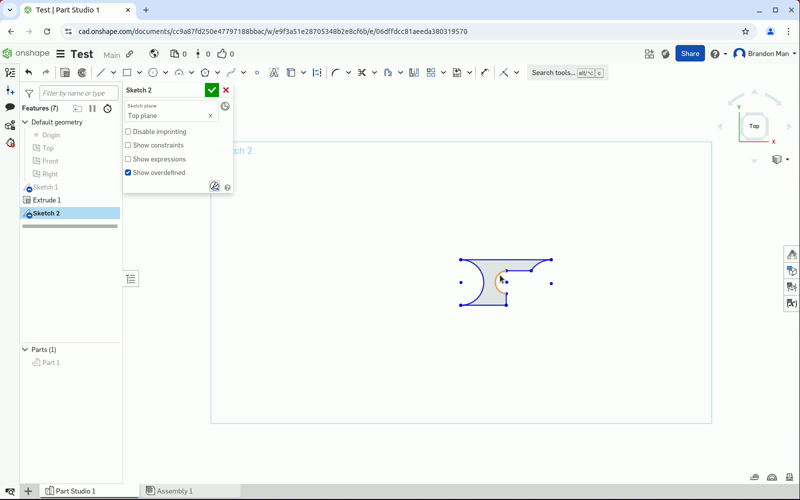
mouse_move(73, 352)
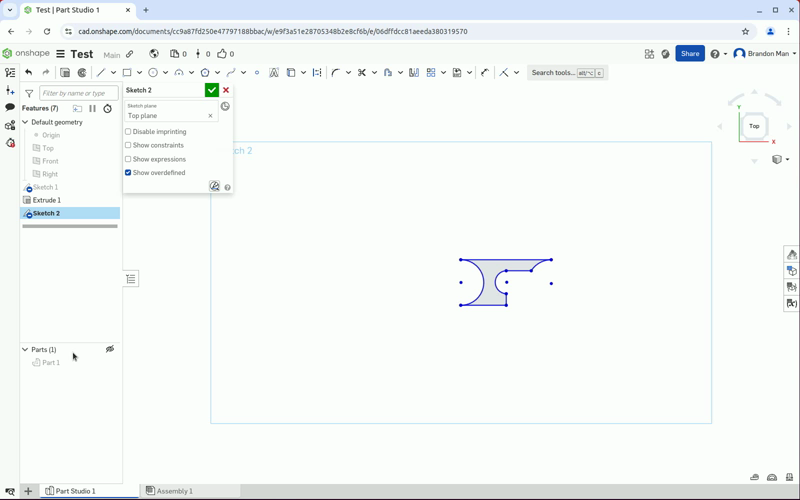
key(shift+y)
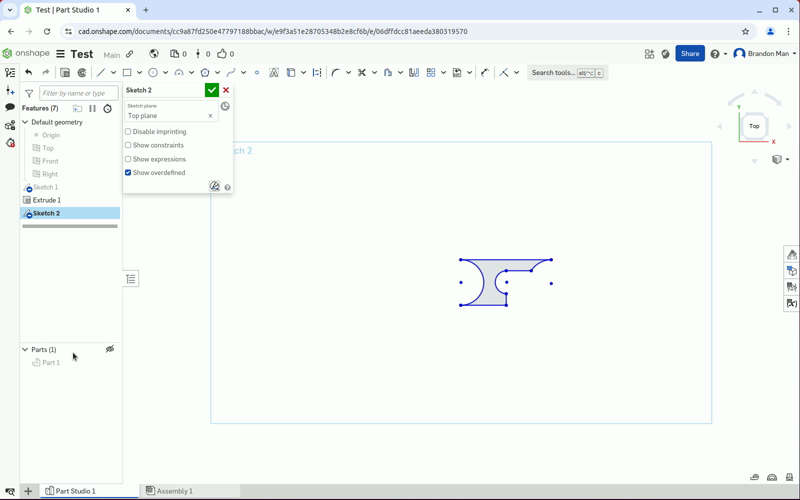
key(shift+e)
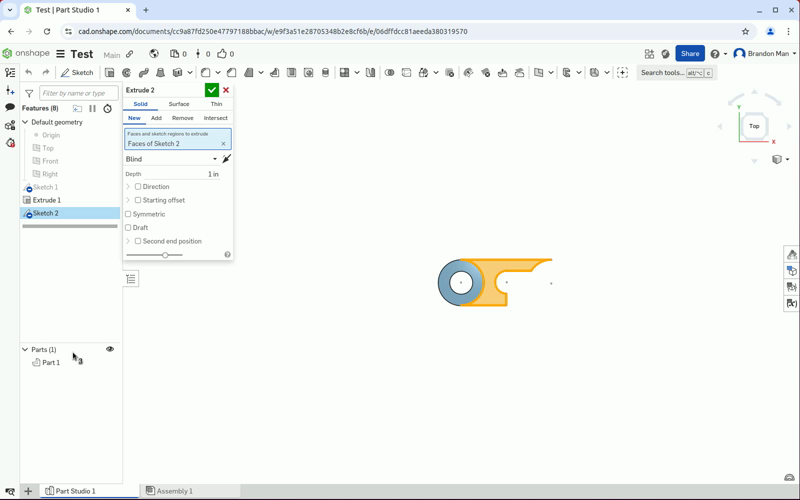
mouse_move(143, 106)
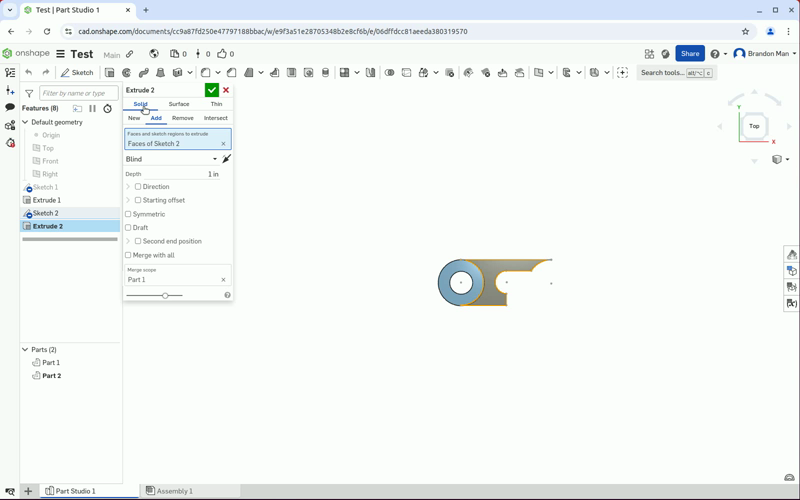
click(143, 106)
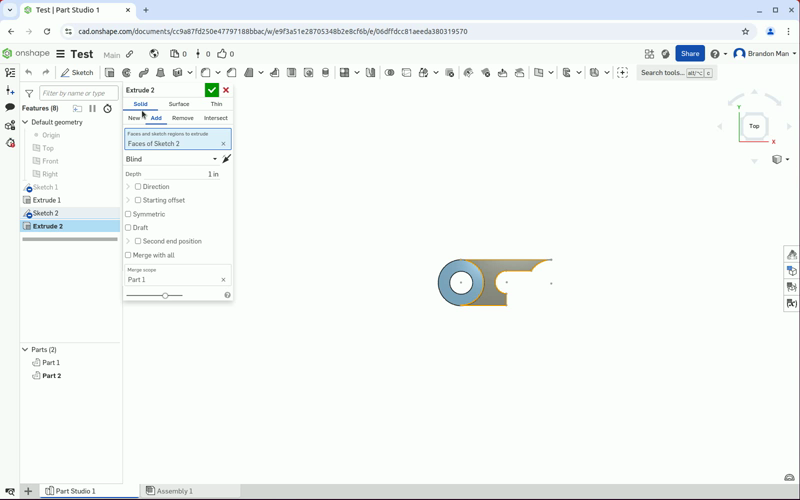
mouse_move(137, 120)
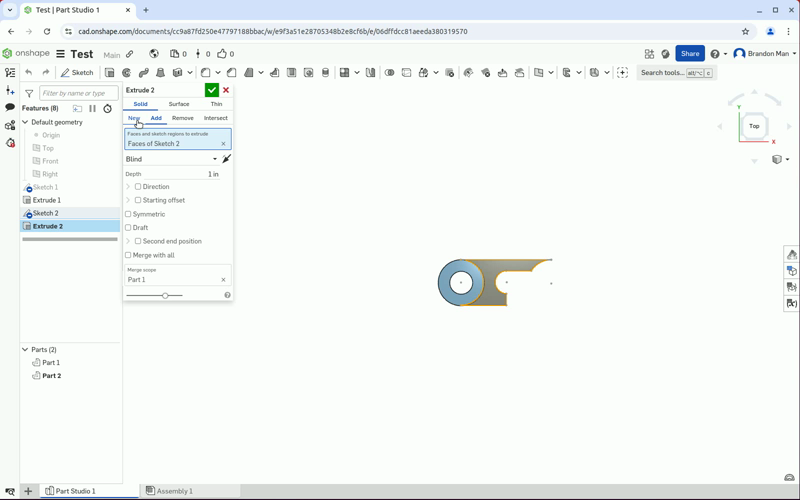
click(137, 120)
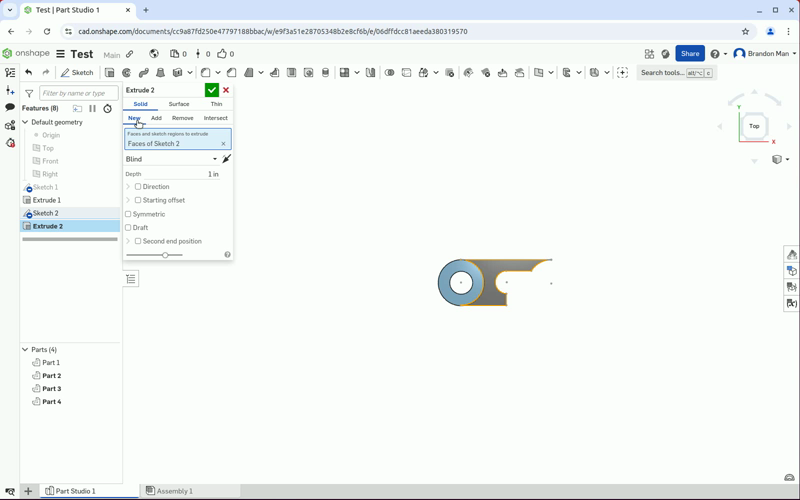
key(tab, 4)
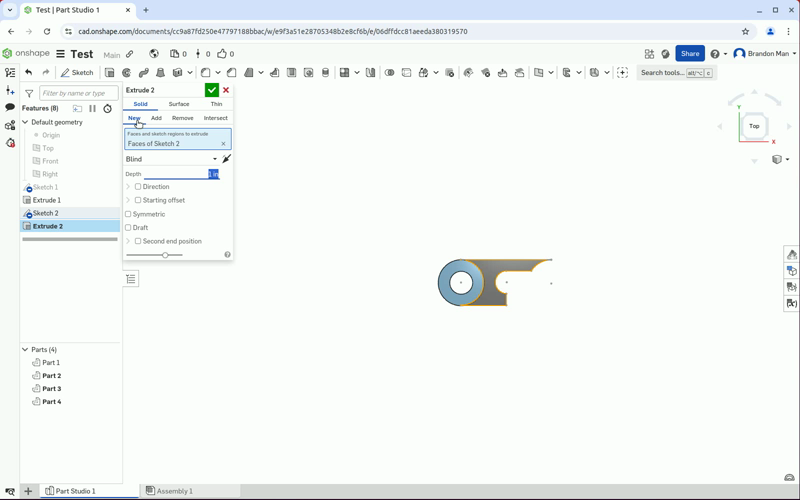
text(9.147)
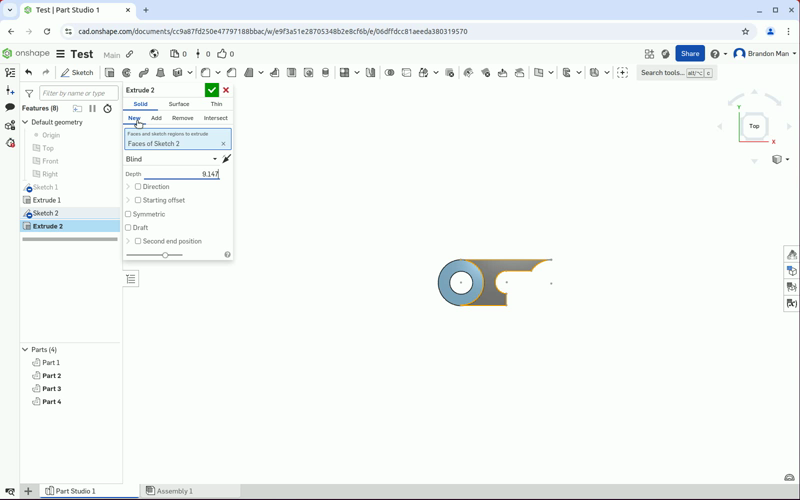
key(enter)
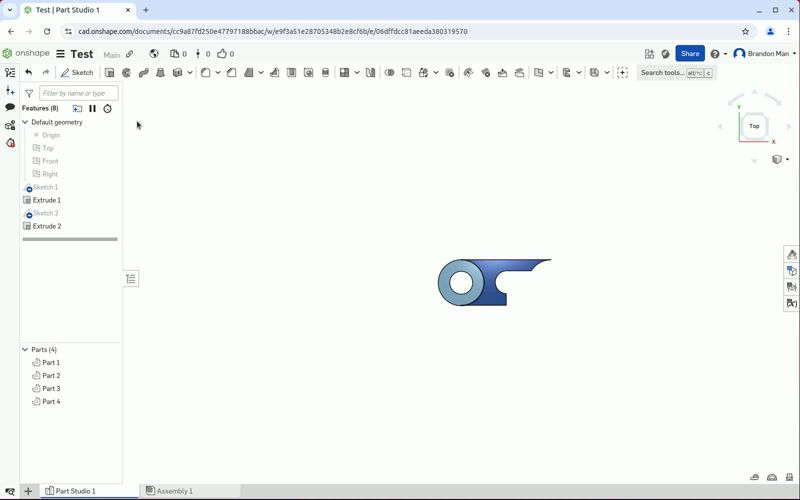
key(shift+h)
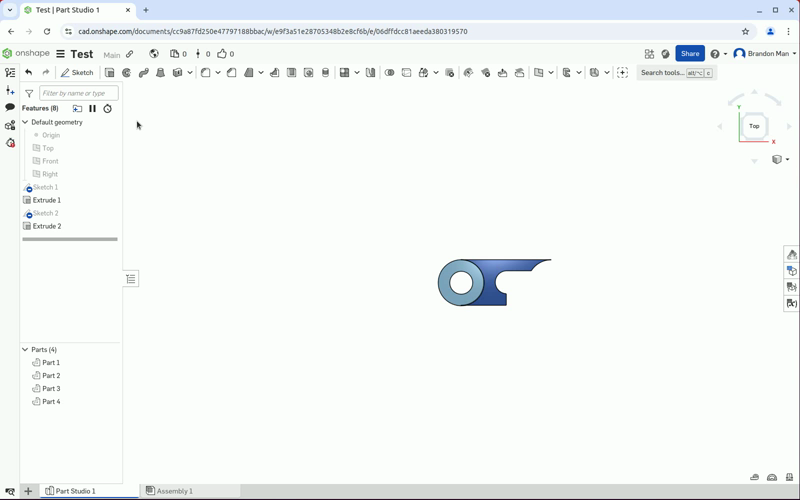
key(shift+h)
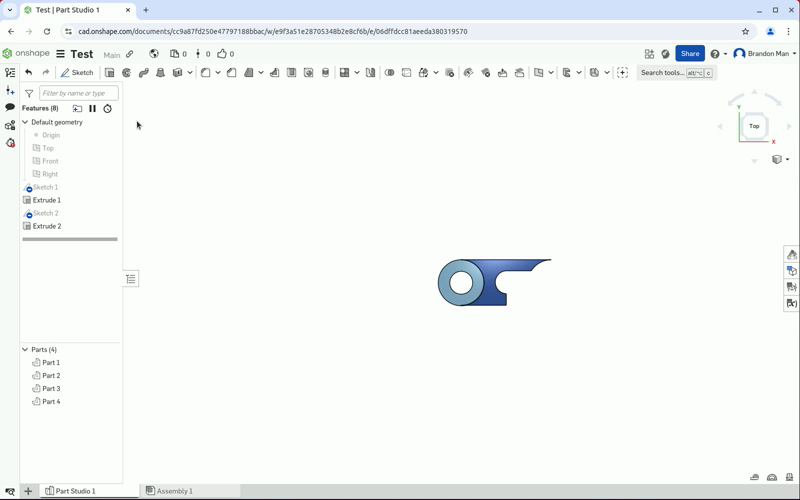
mouse_move(73, 189)
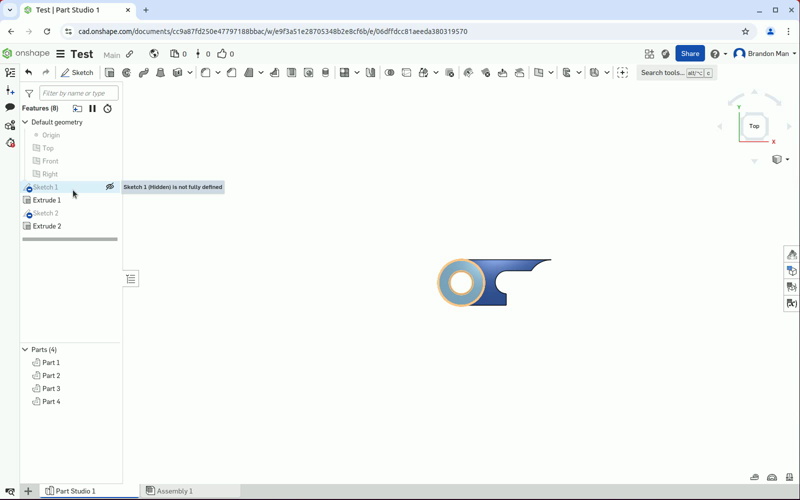
click(73, 189)
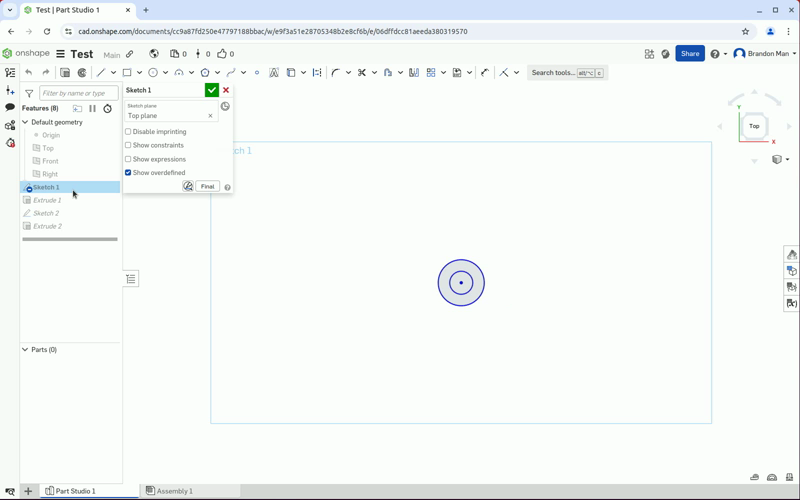
mouse_move(229, 92)
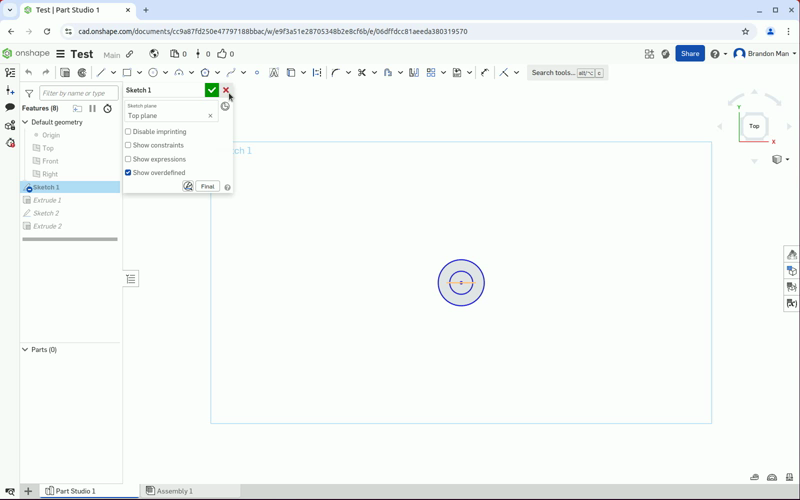
click(229, 92)
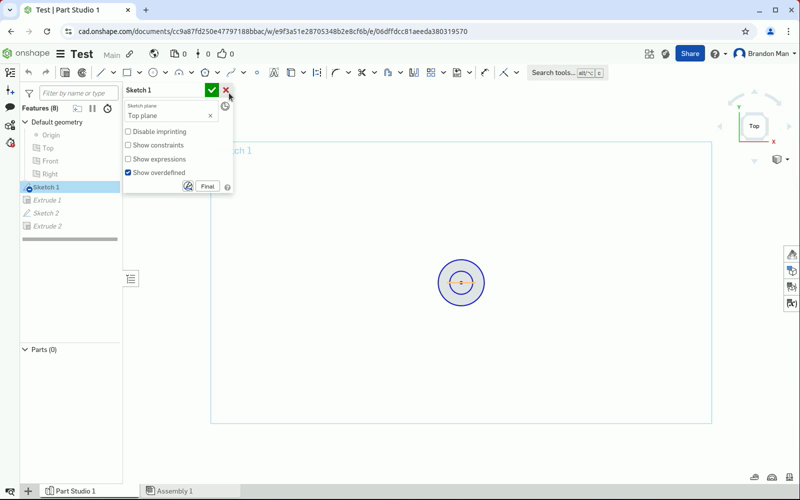
key(shift+s)
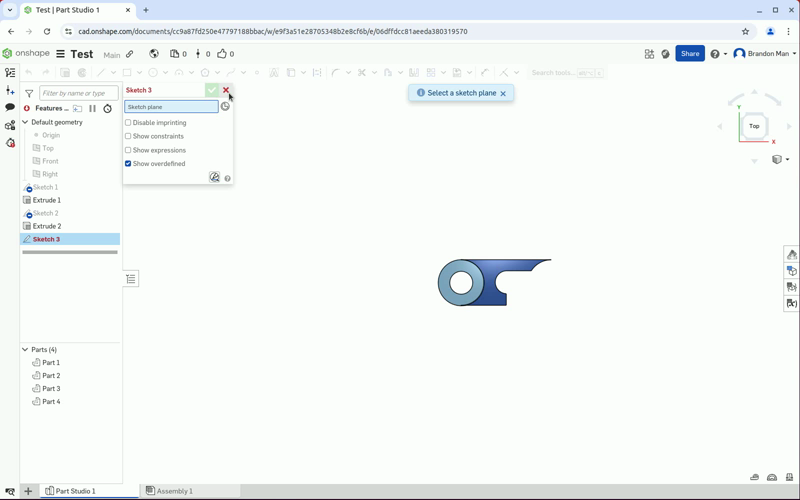
mouse_move(73, 150)
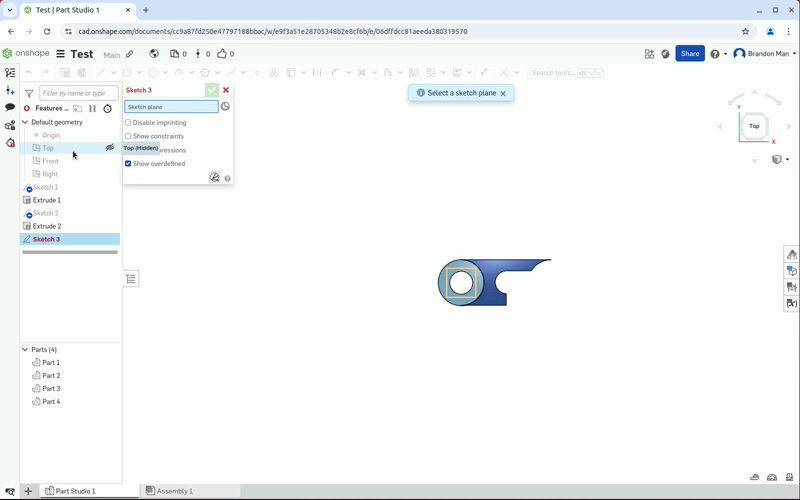
click(73, 150)
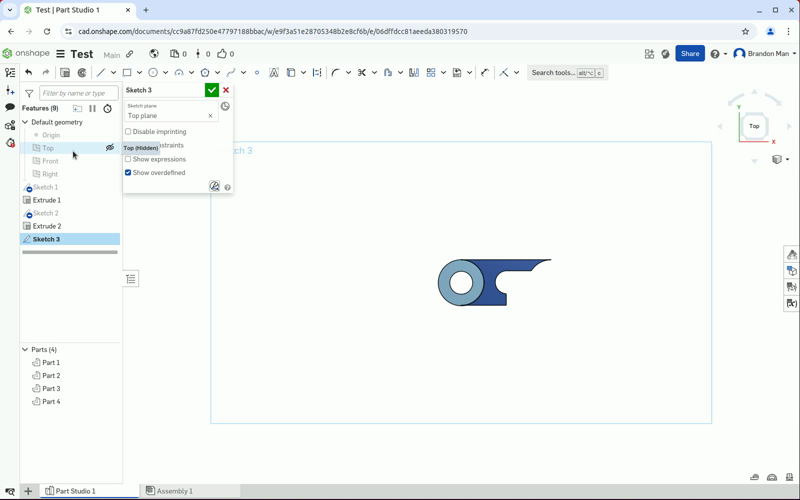
mouse_move(73, 352)
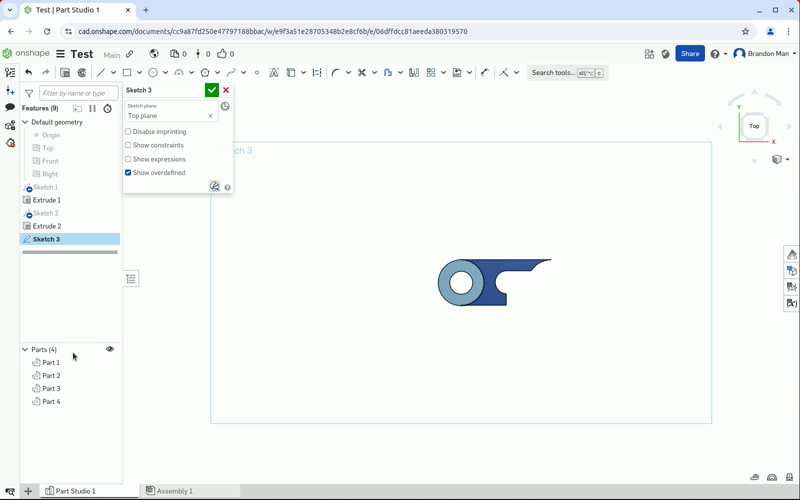
key(y)
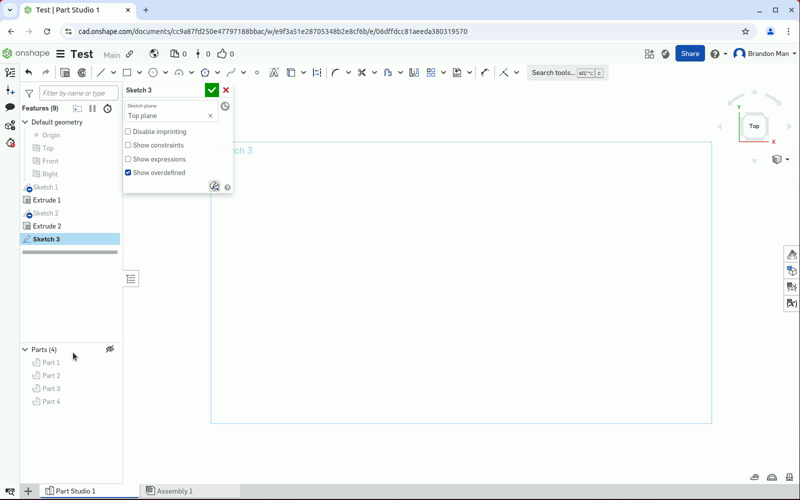
key(l)
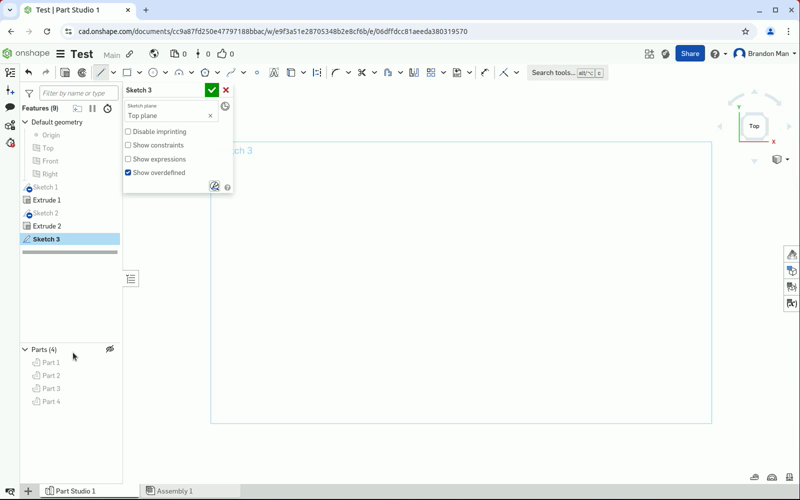
key_down(shift)
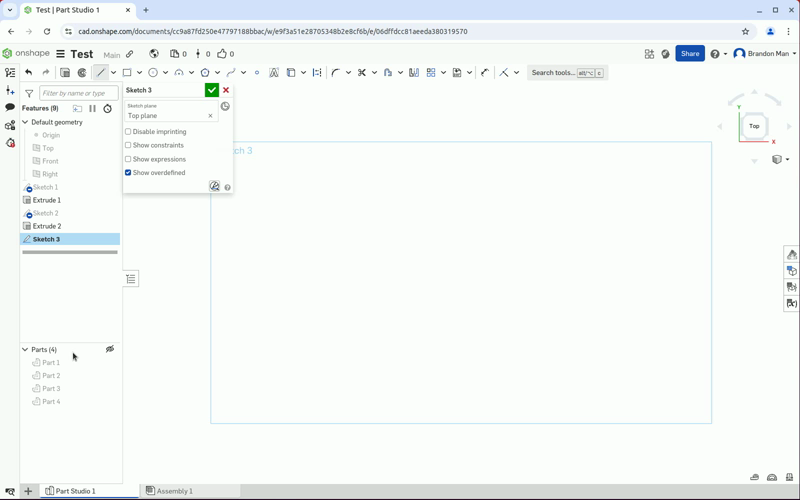
mouse_move(505, 305)
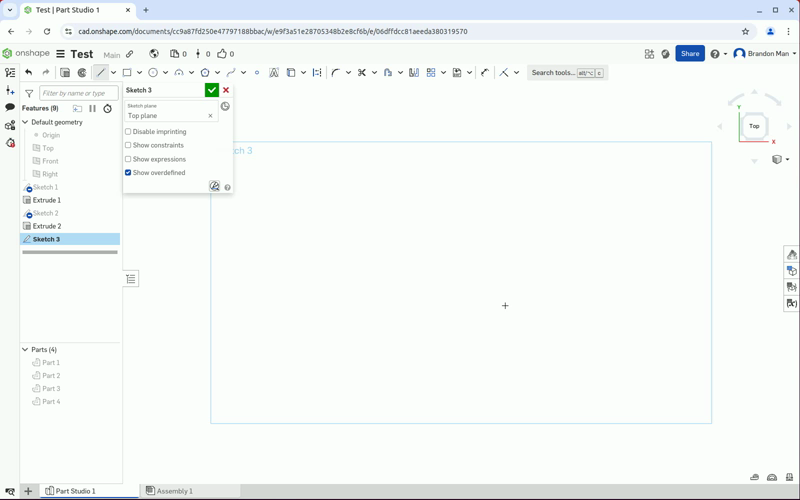
click(505, 305)
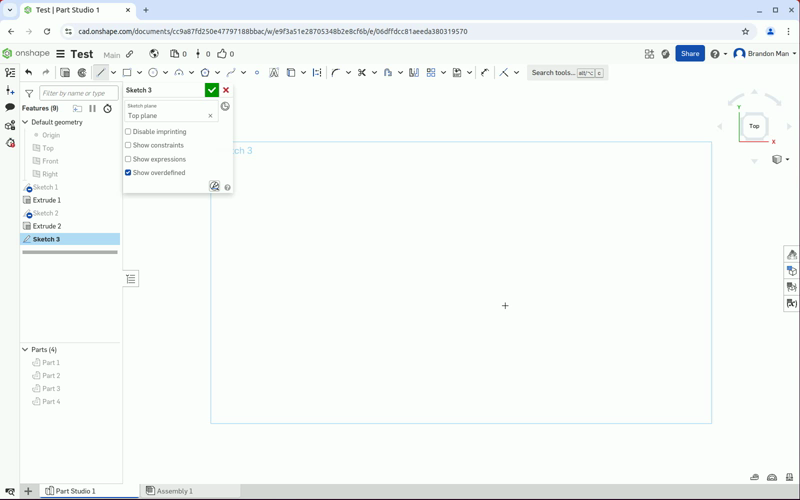
key_up(shift)
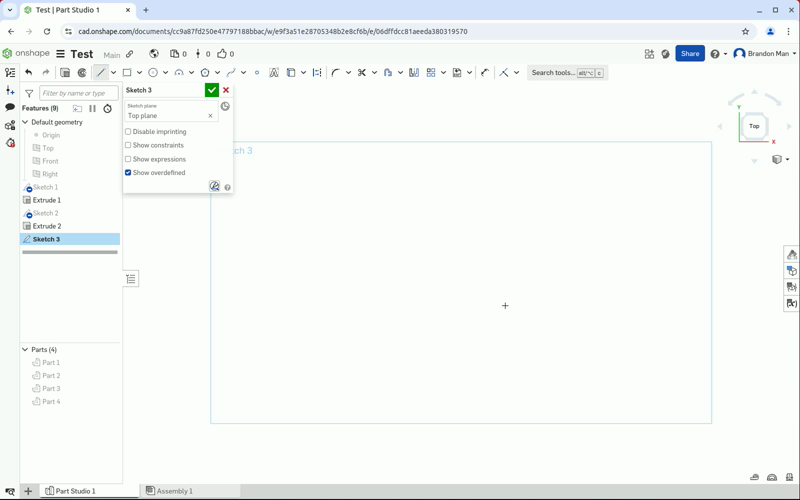
key_down(shift)
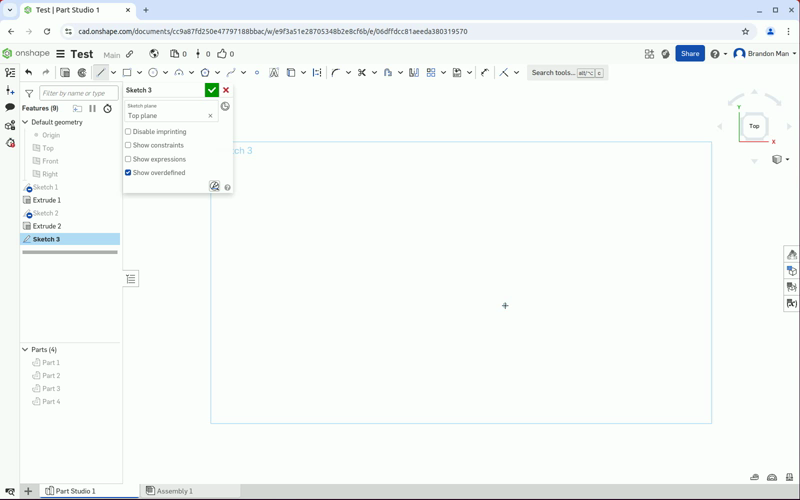
mouse_move(535, 305)
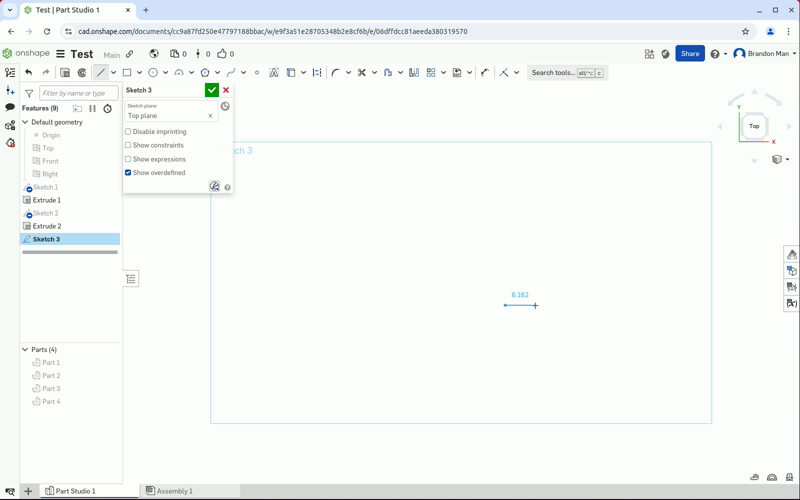
mouse_move(550, 305)
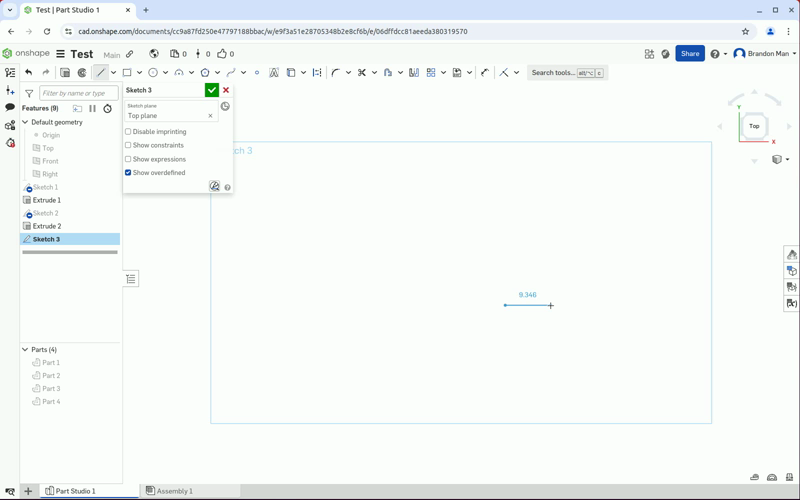
click(550, 305)
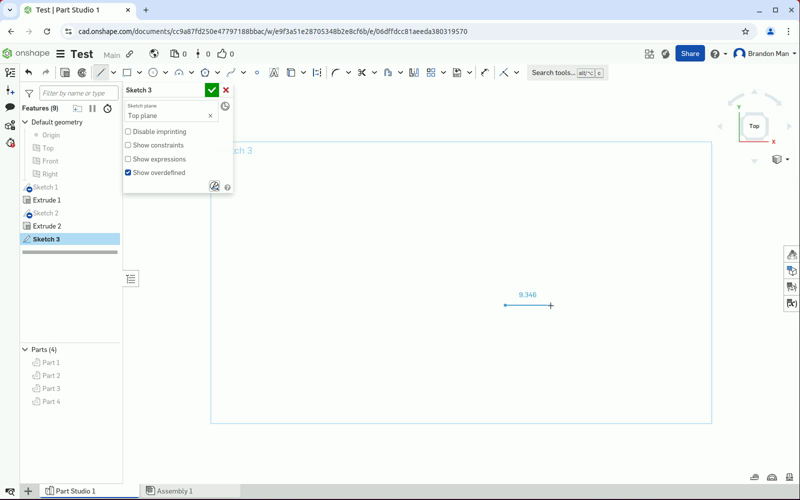
key_up(shift)
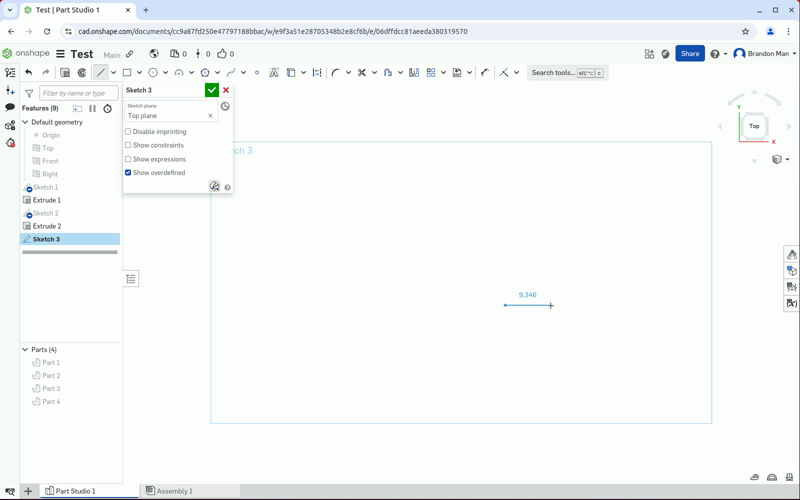
key(esc)
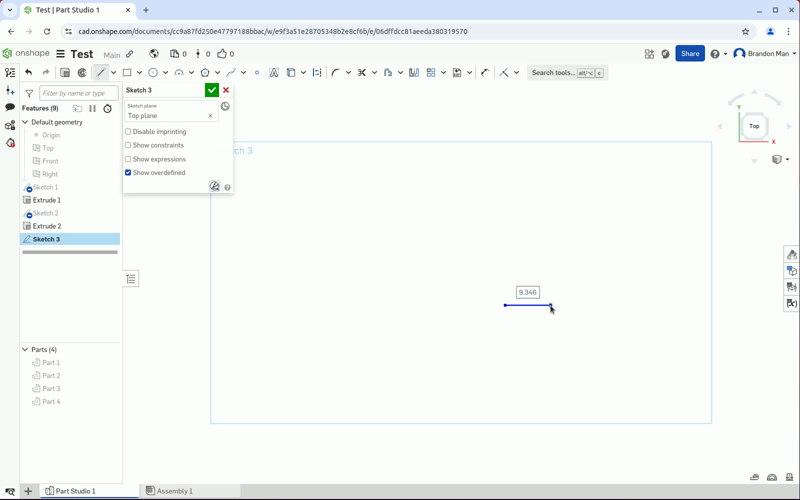
key(a)
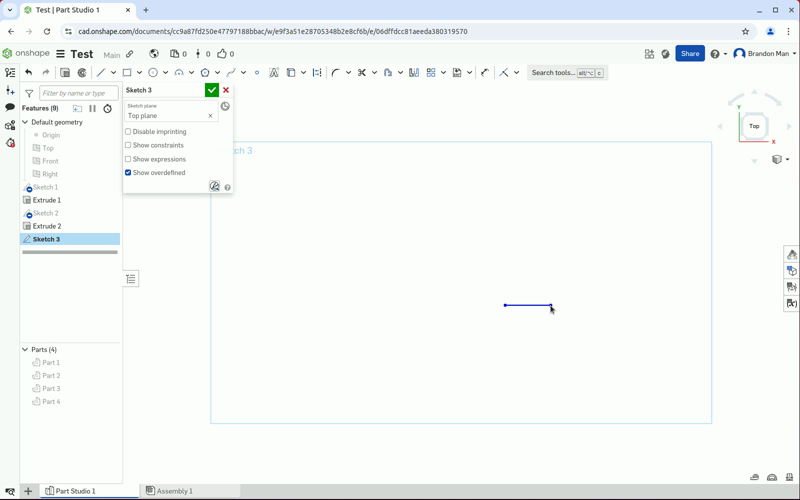
mouse_move(550, 305)
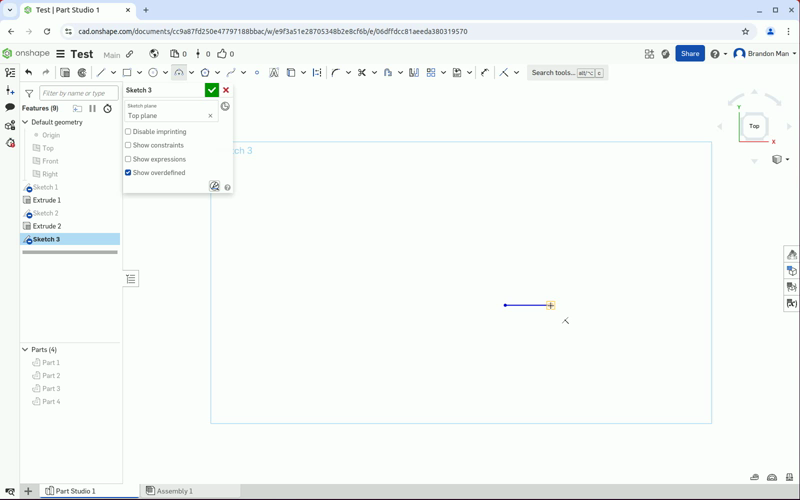
click(550, 305)
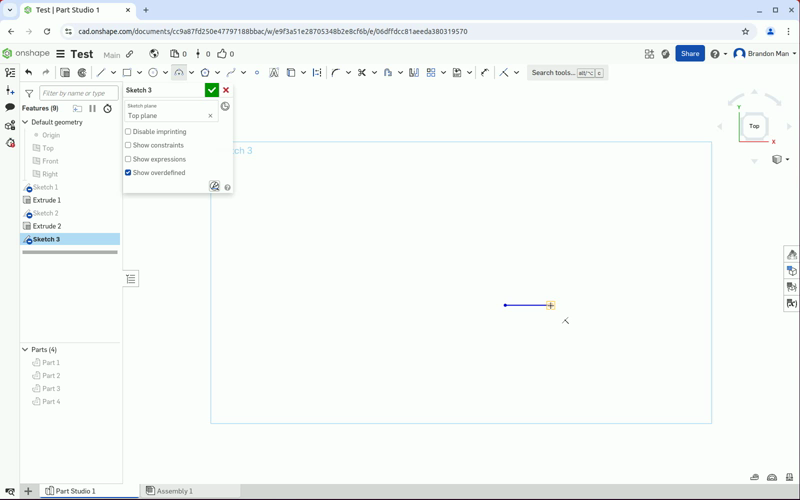
key_down(shift)
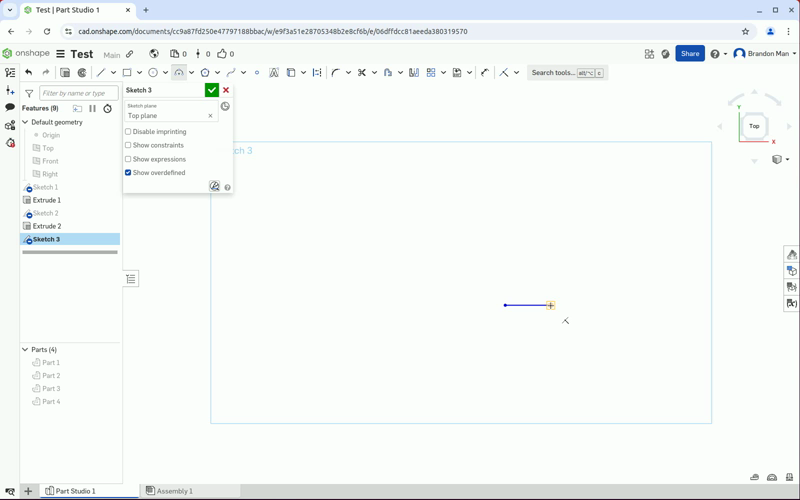
mouse_move(531, 293)
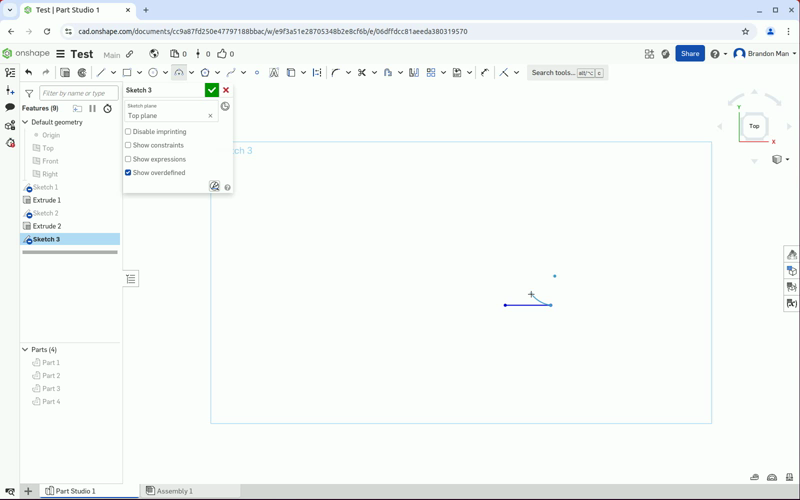
click(531, 293)
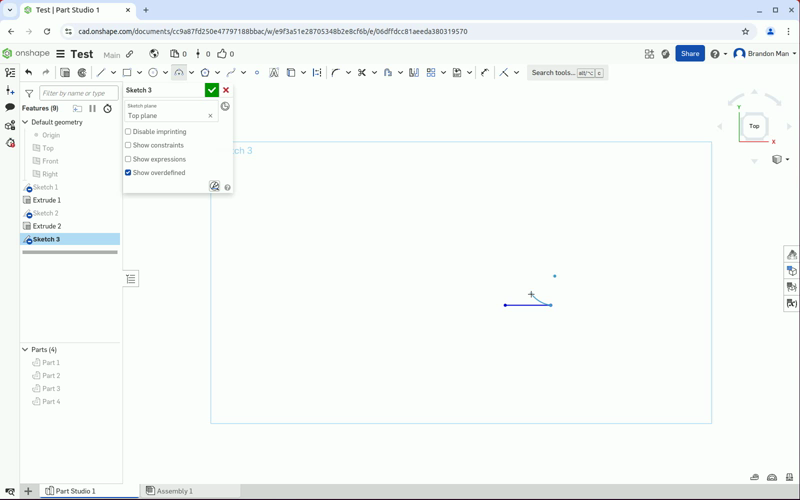
mouse_move(539, 302)
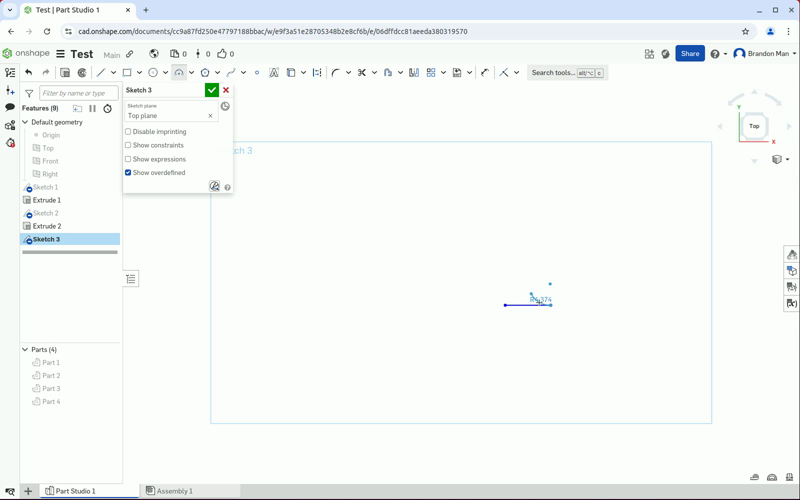
click(539, 302)
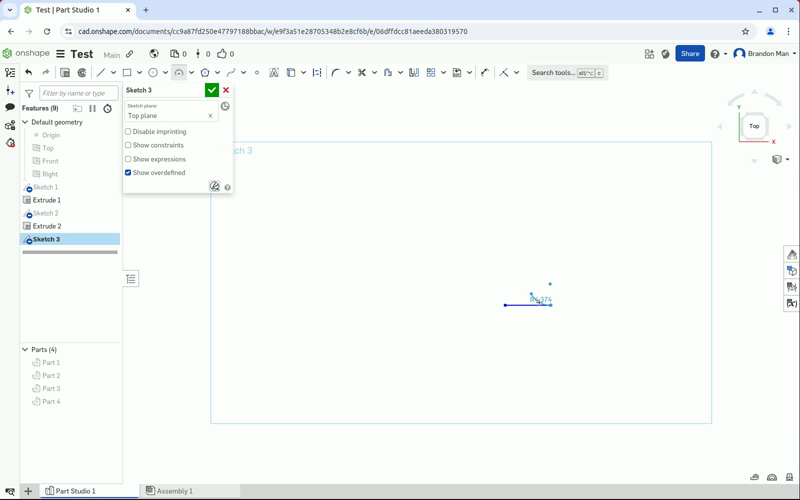
key_up(shift)
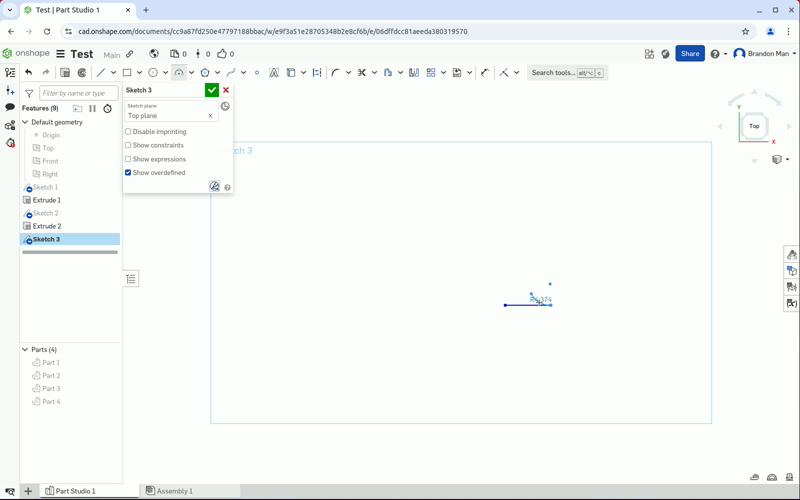
key(esc)
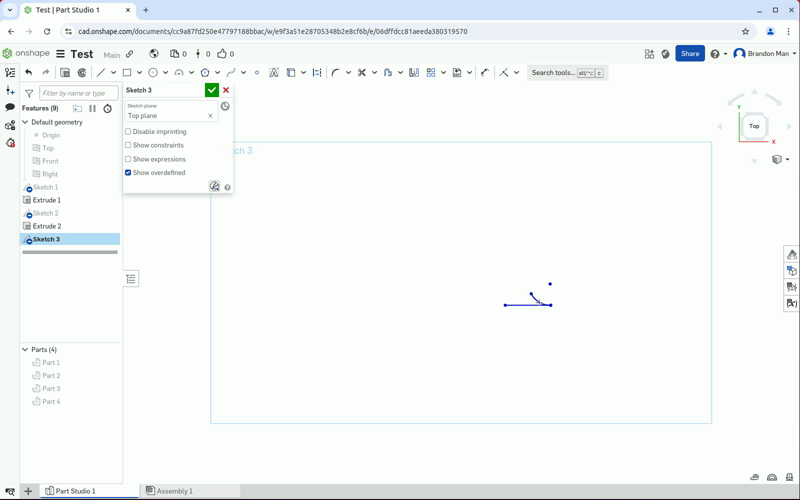
key(l)
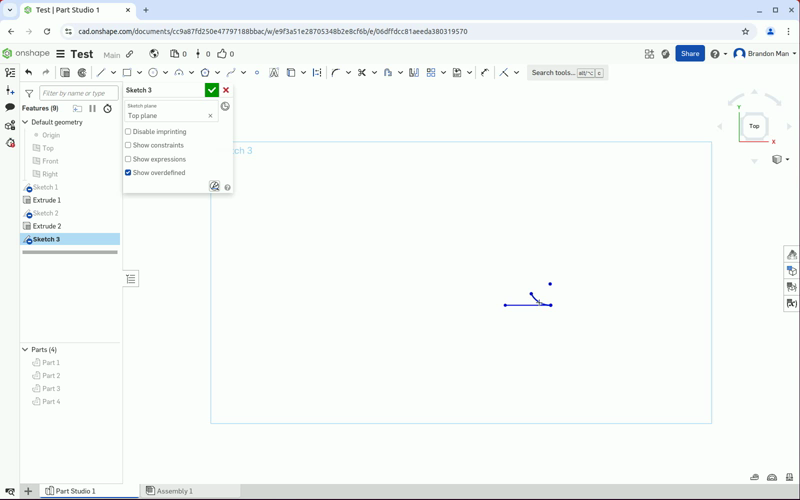
mouse_move(531, 293)
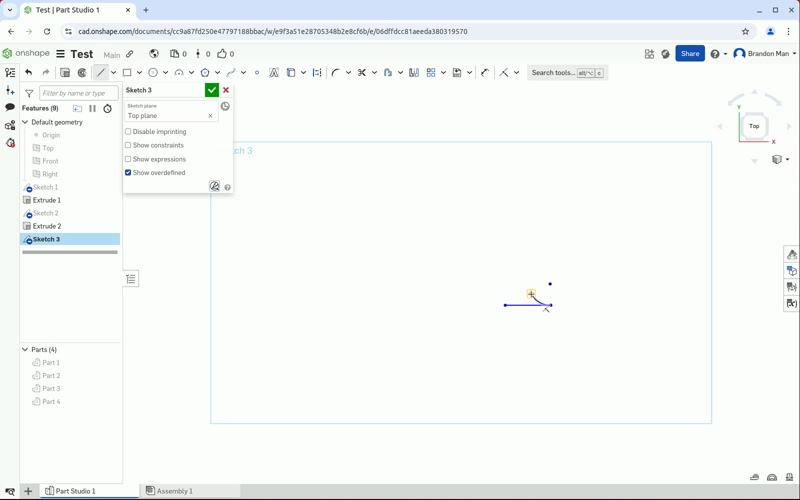
click(531, 293)
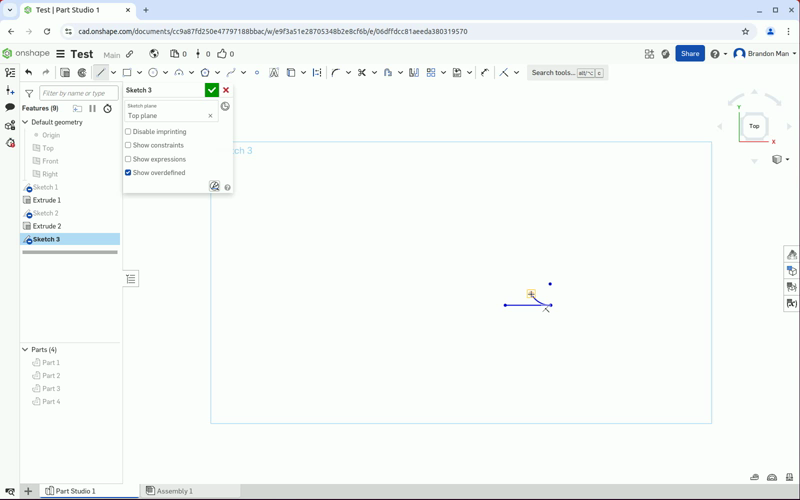
key_down(shift)
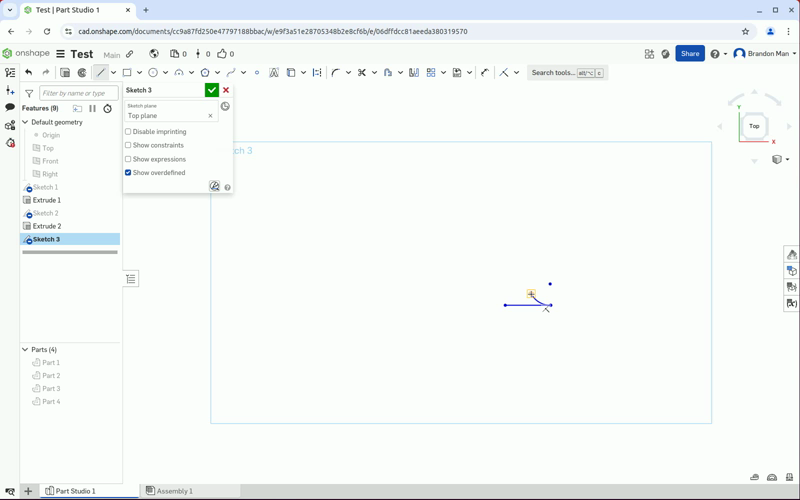
mouse_move(561, 293)
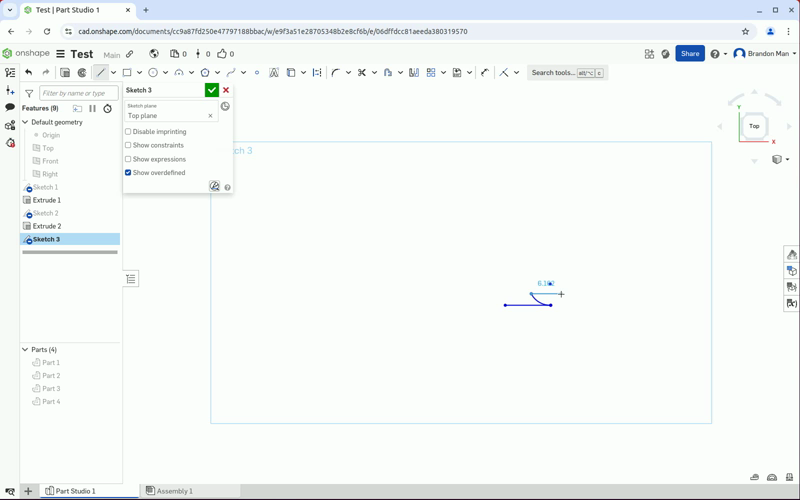
mouse_move(505, 293)
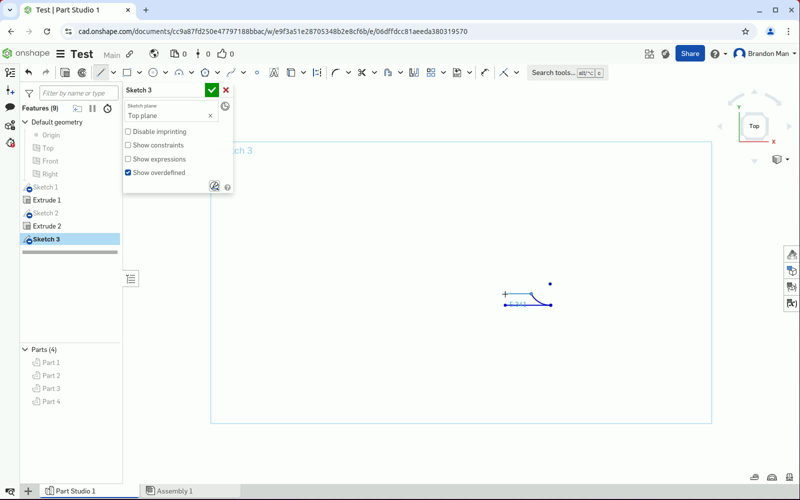
click(505, 293)
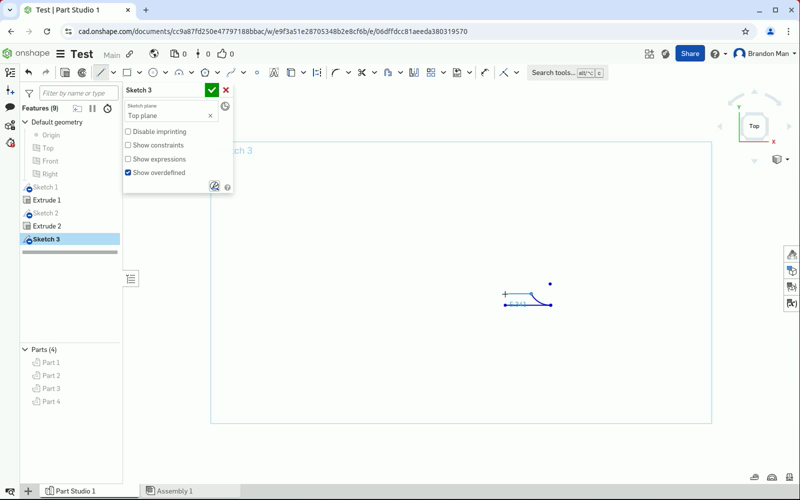
key_up(shift)
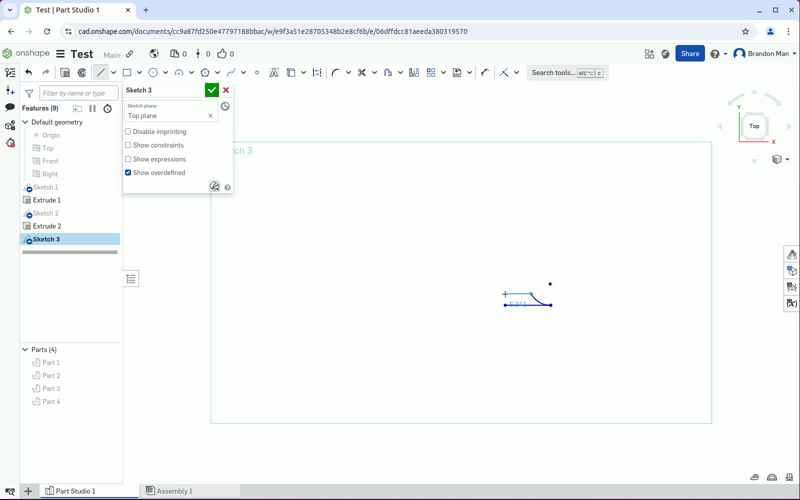
mouse_move(535, 293)
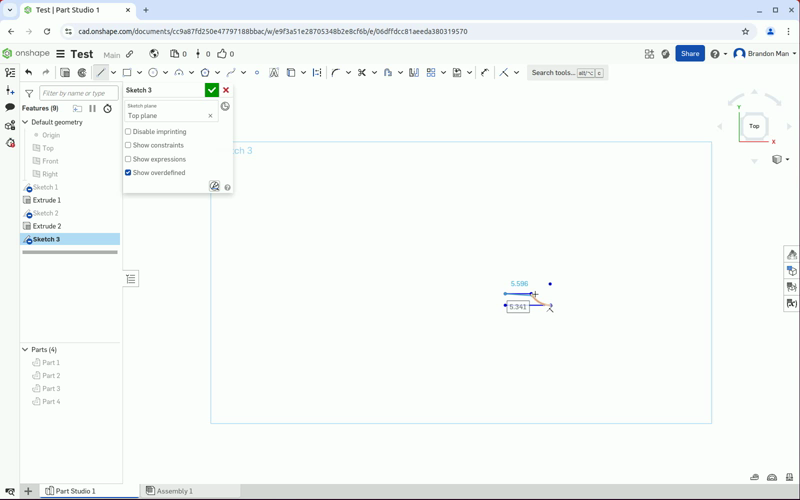
key_down(shift)
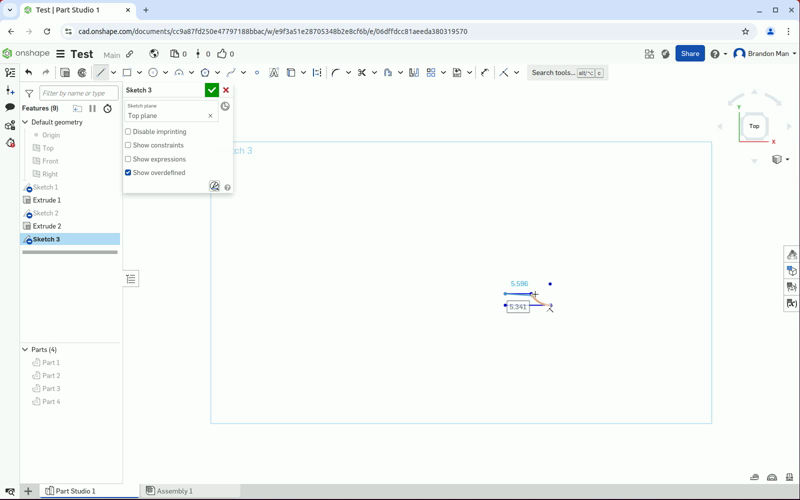
mouse_move(505, 305)
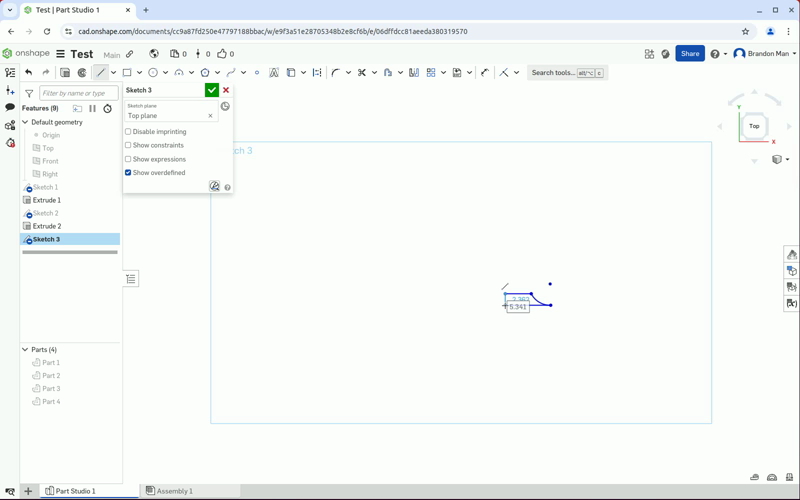
key_up(shift)
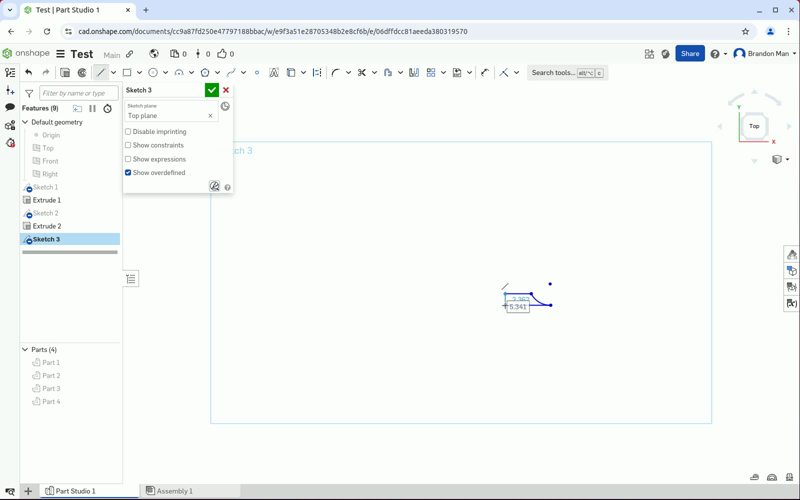
click(505, 305)
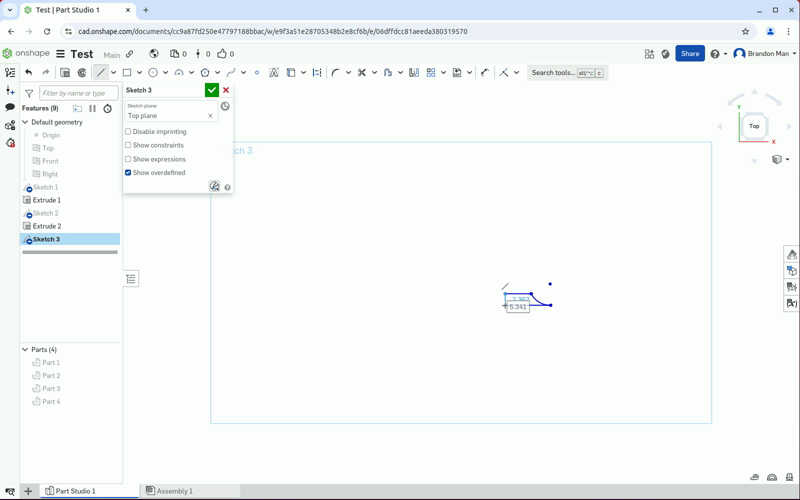
key(esc)
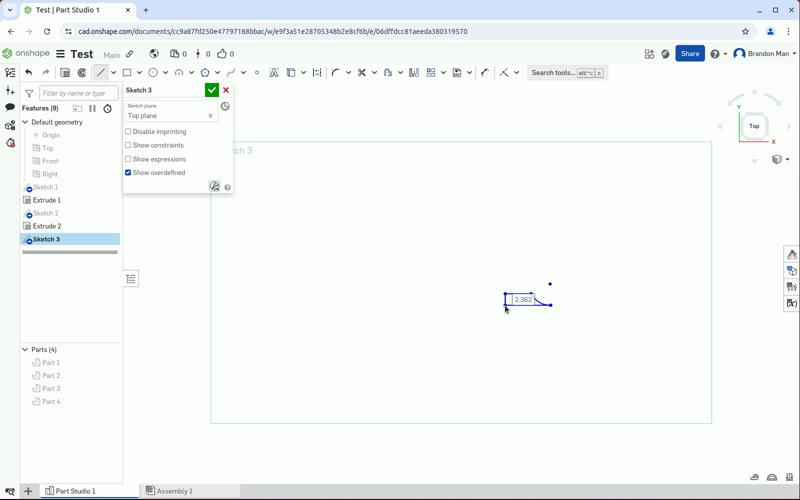
mouse_move(511, 303)
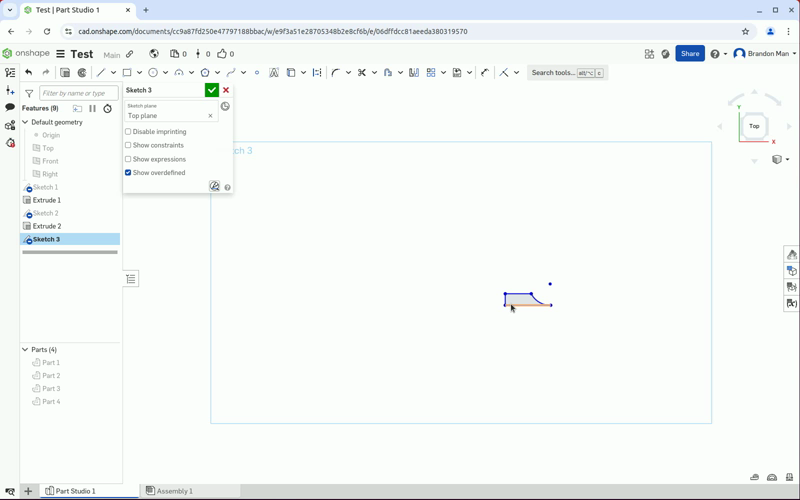
scroll(6)
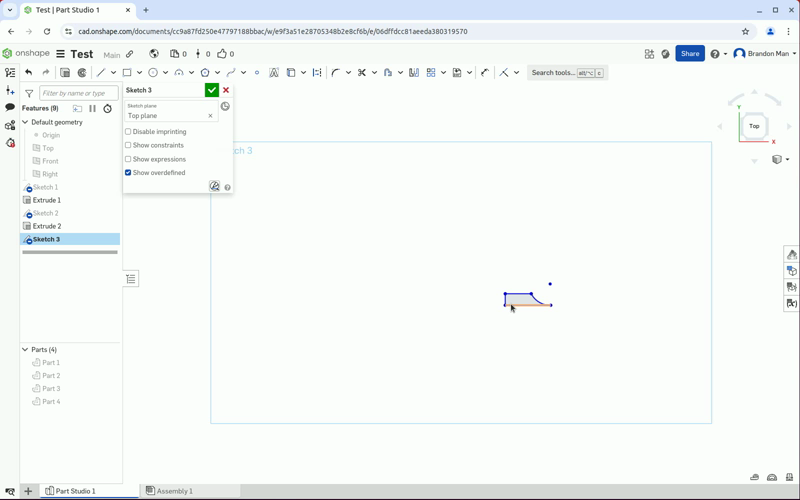
scroll(6)
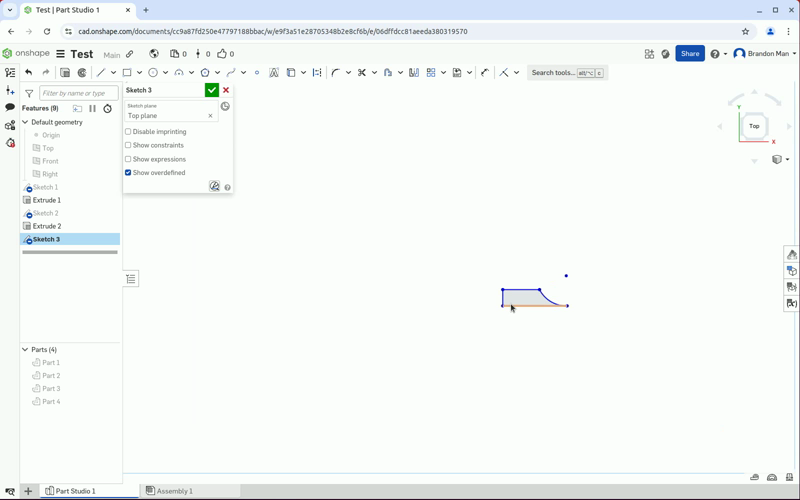
scroll(6)
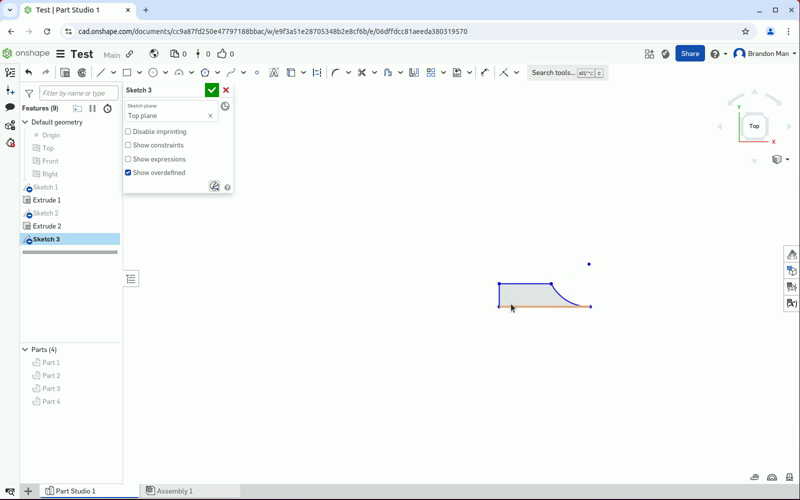
scroll(6)
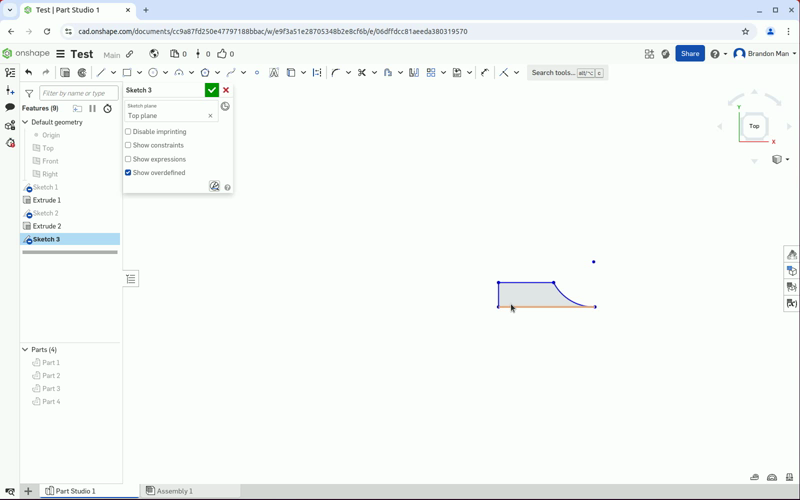
scroll(6)
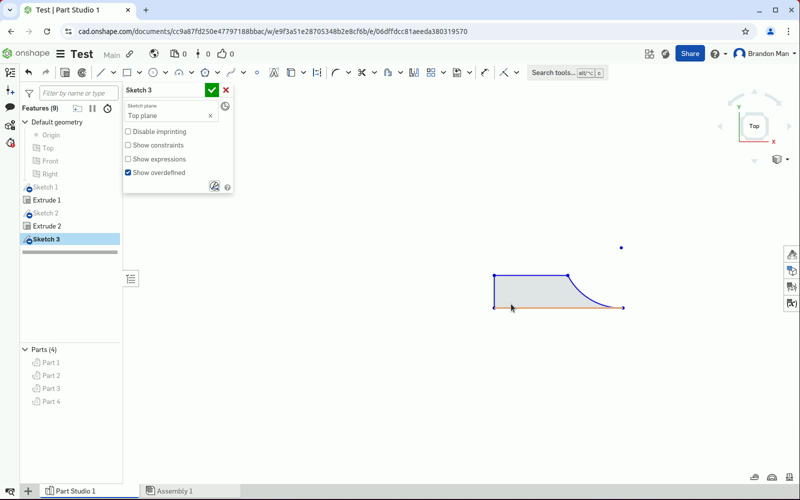
scroll(6)
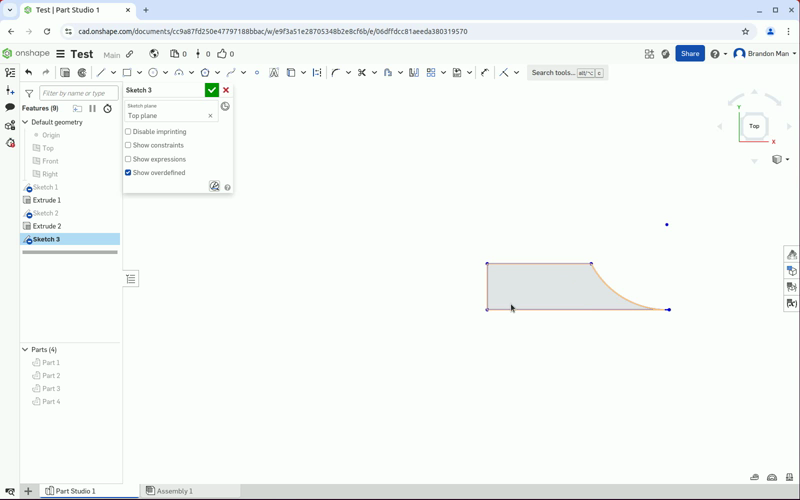
scroll(6)
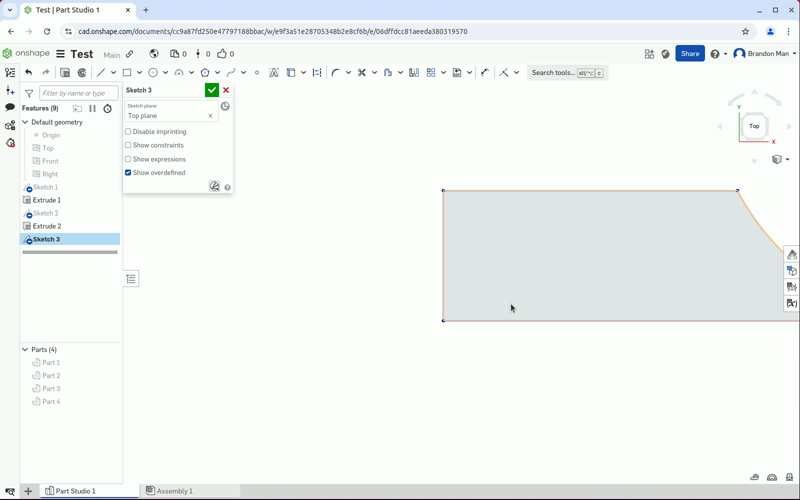
click(511, 303)
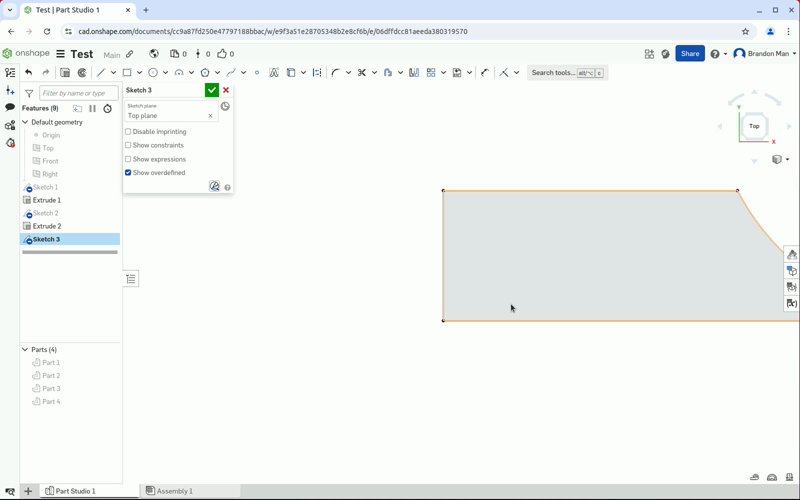
scroll(-6)
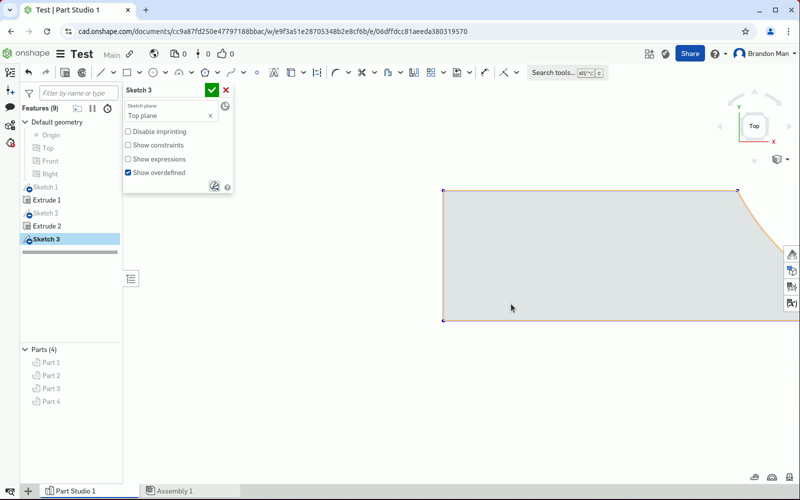
scroll(-6)
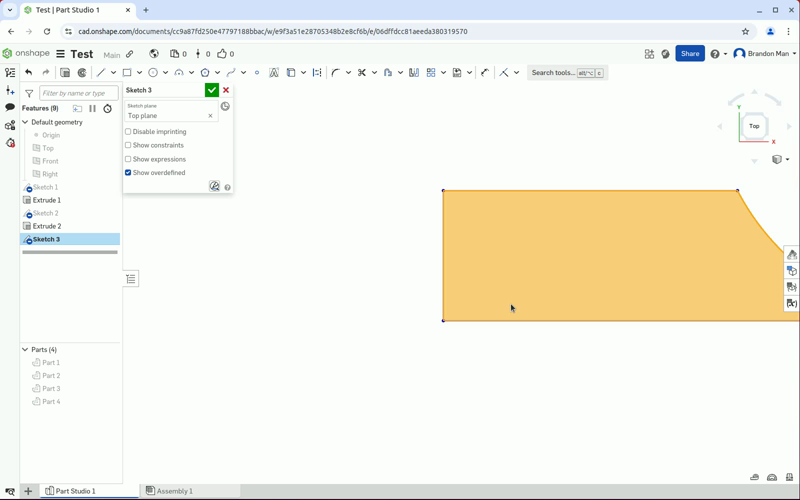
scroll(-6)
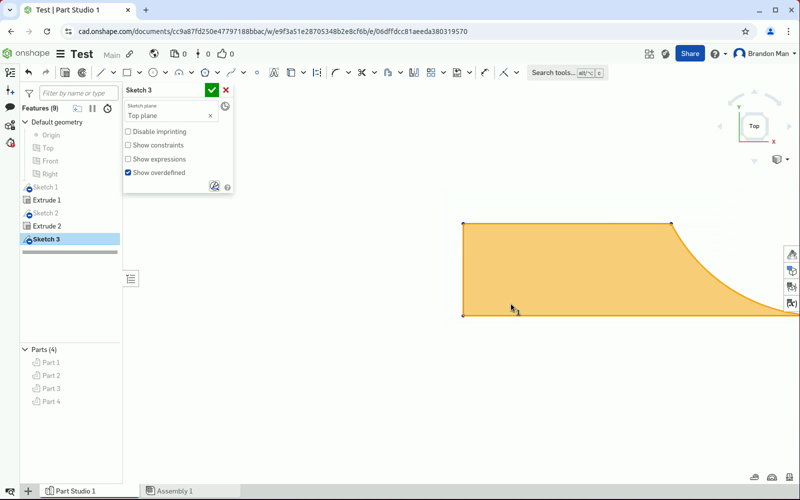
scroll(-6)
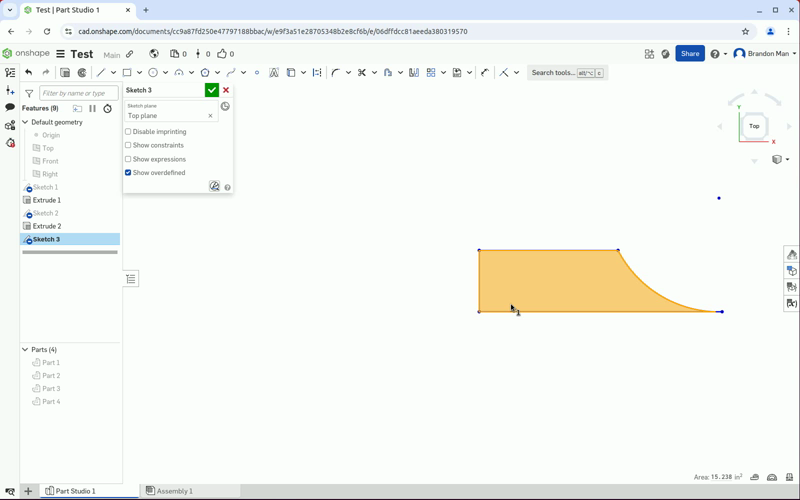
scroll(-6)
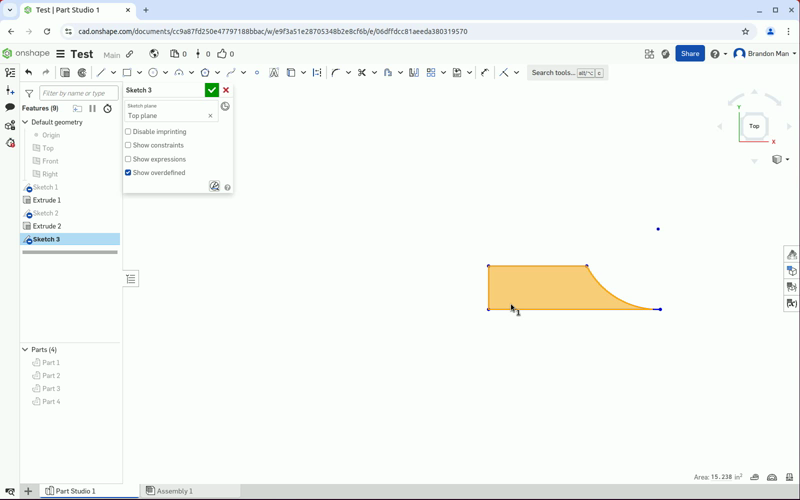
scroll(-6)
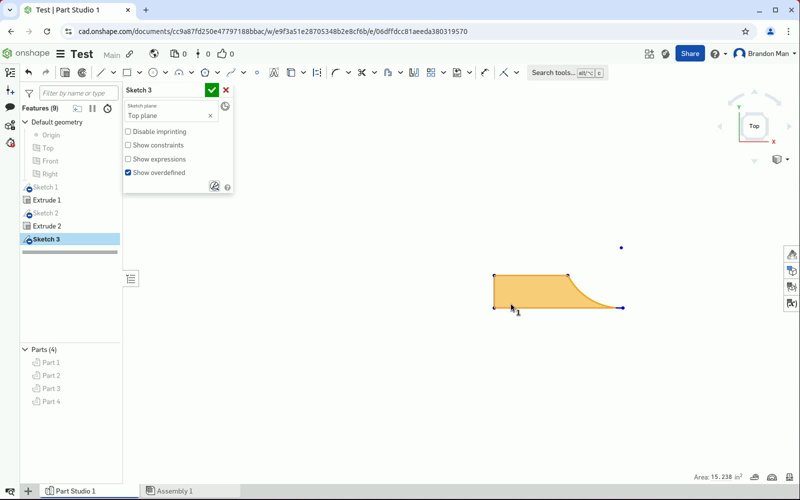
scroll(-6)
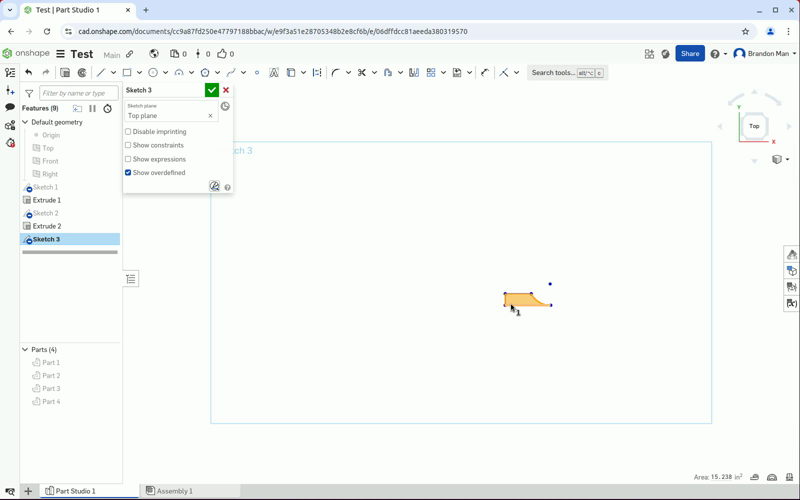
mouse_move(73, 352)
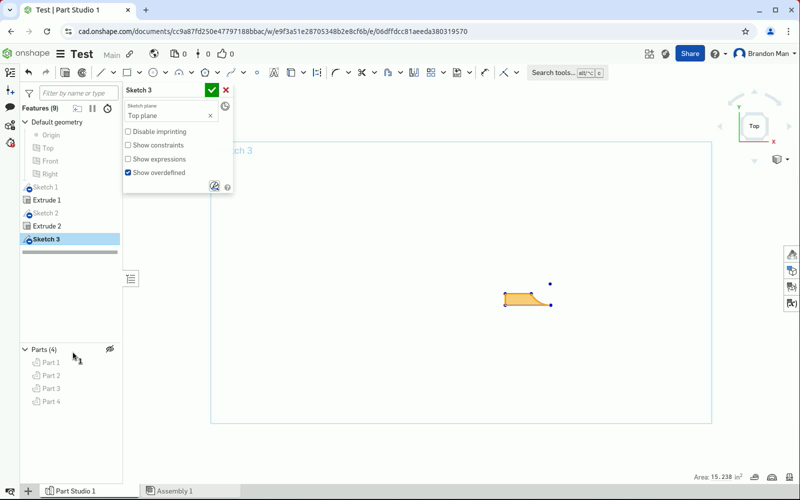
key(shift+y)
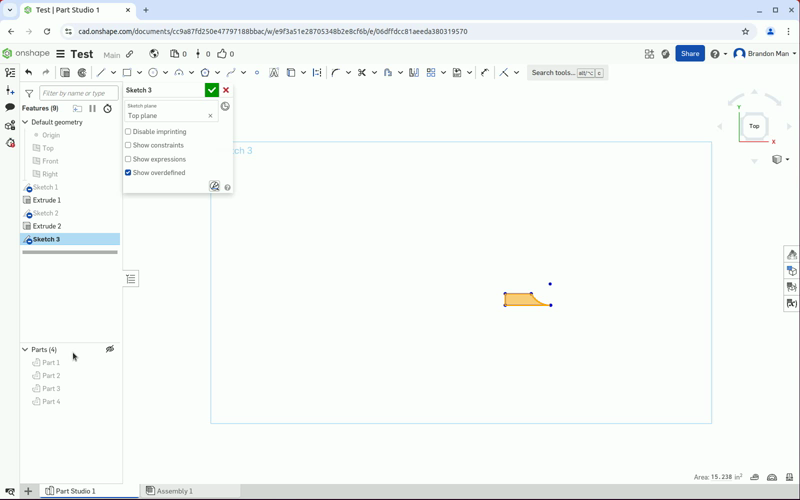
key(shift+e)
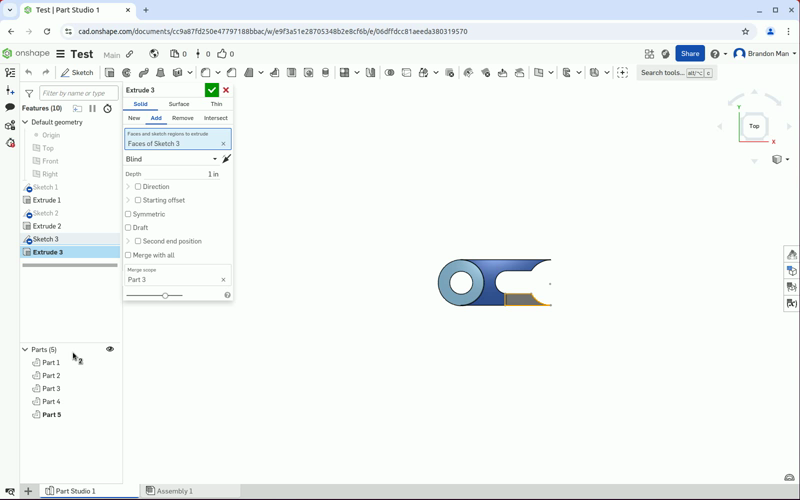
mouse_move(143, 106)
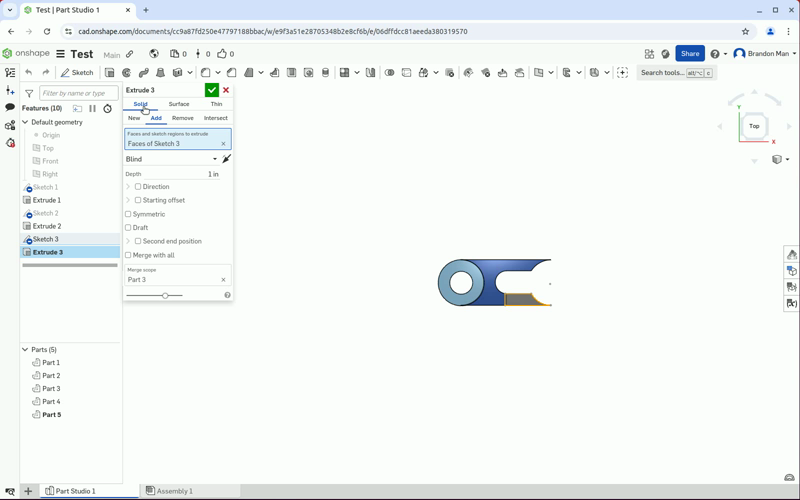
click(143, 106)
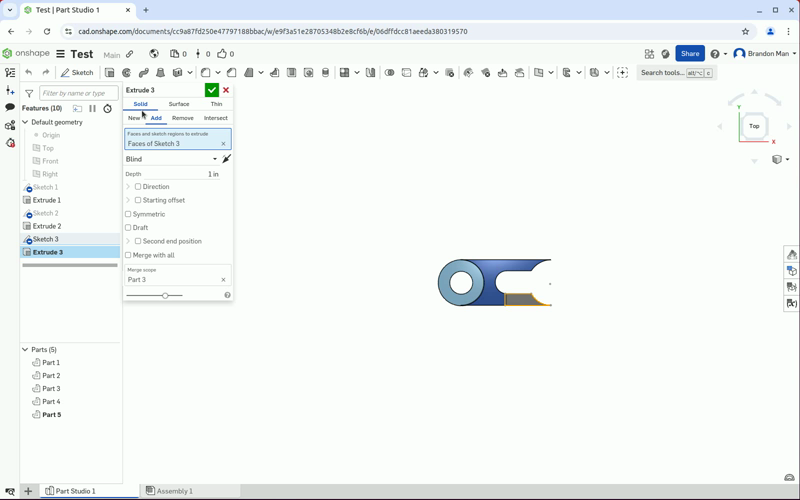
mouse_move(137, 120)
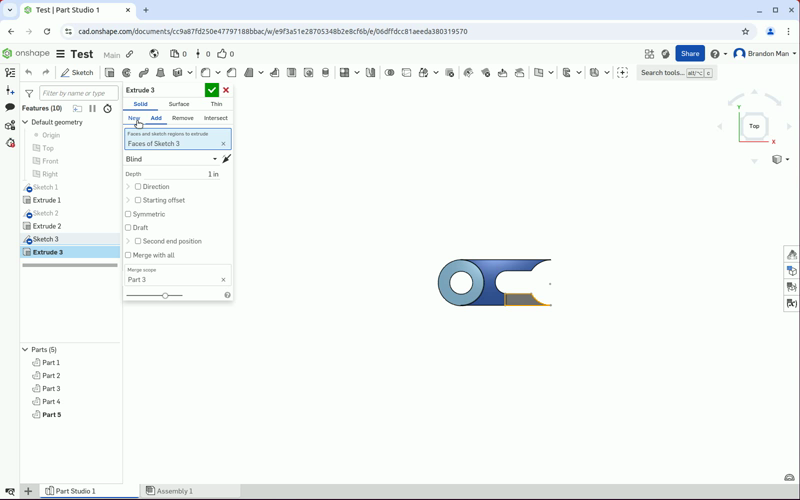
click(137, 120)
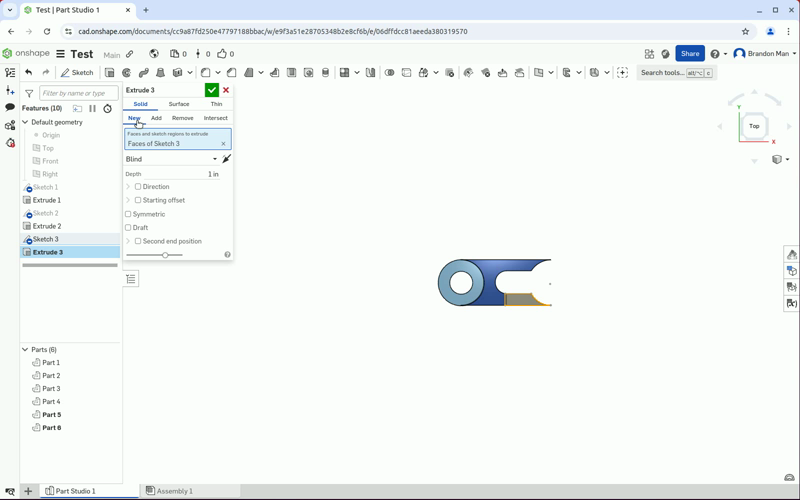
key(tab, 4)
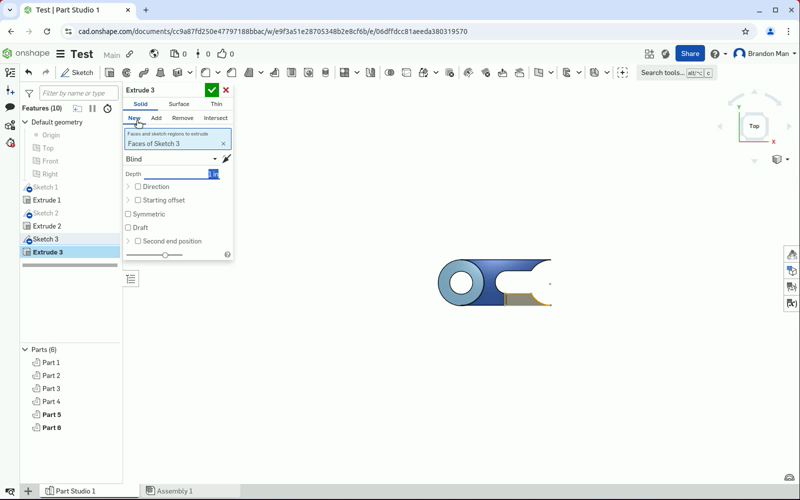
text(9.147)
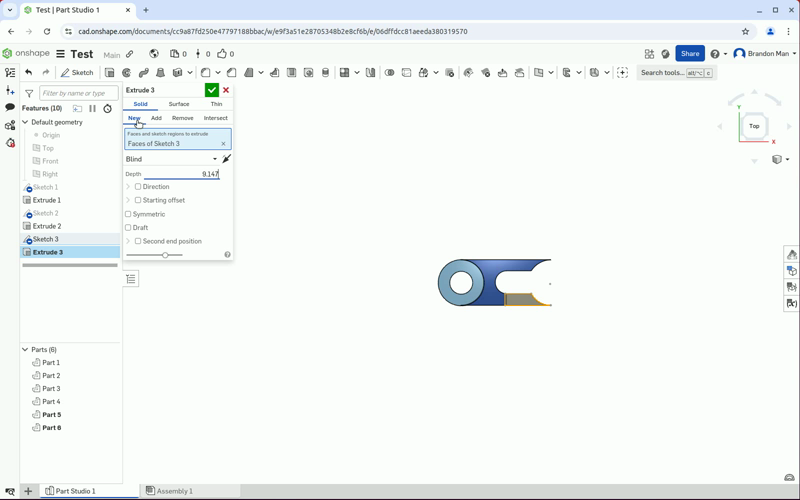
key(enter)
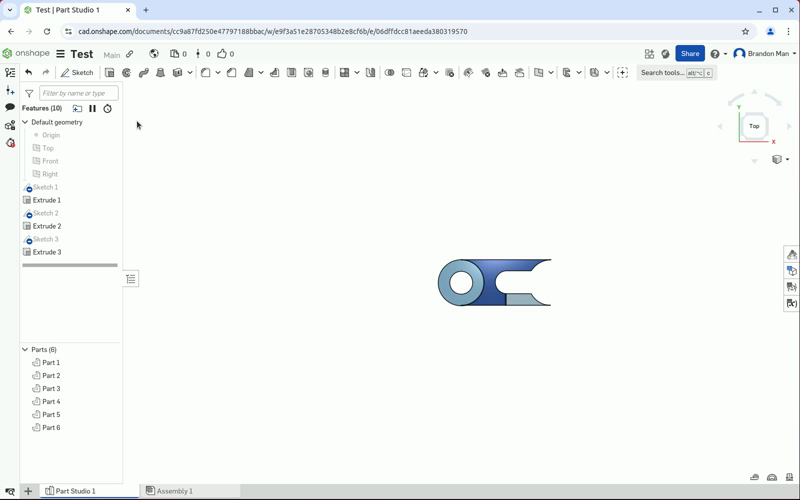
key(shift+h)
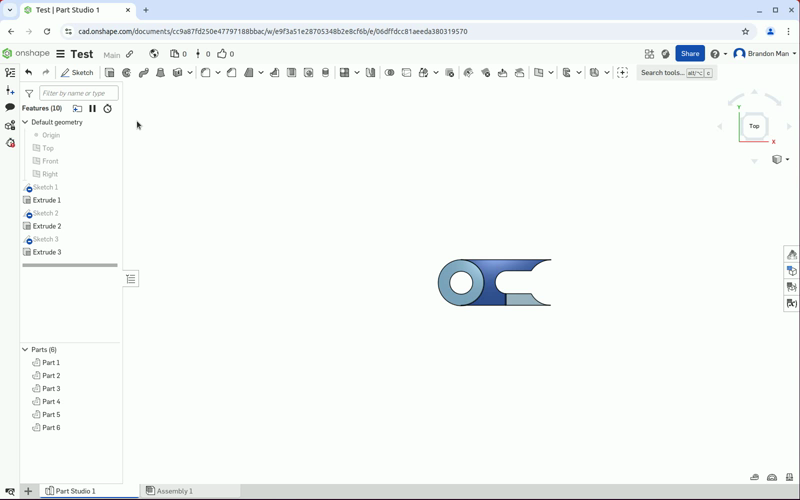
key(shift+h)
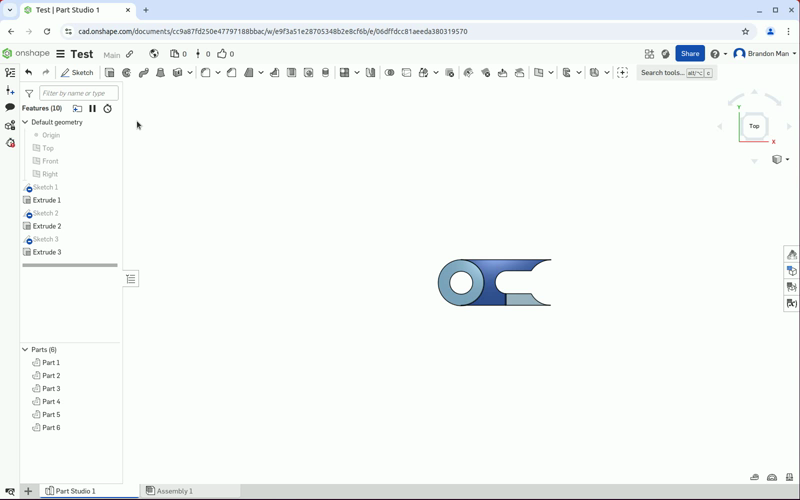
mouse_move(73, 189)
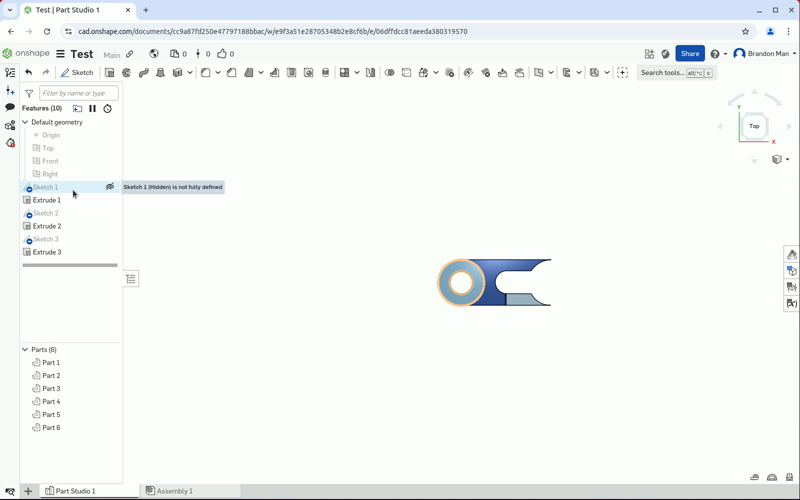
click(73, 189)
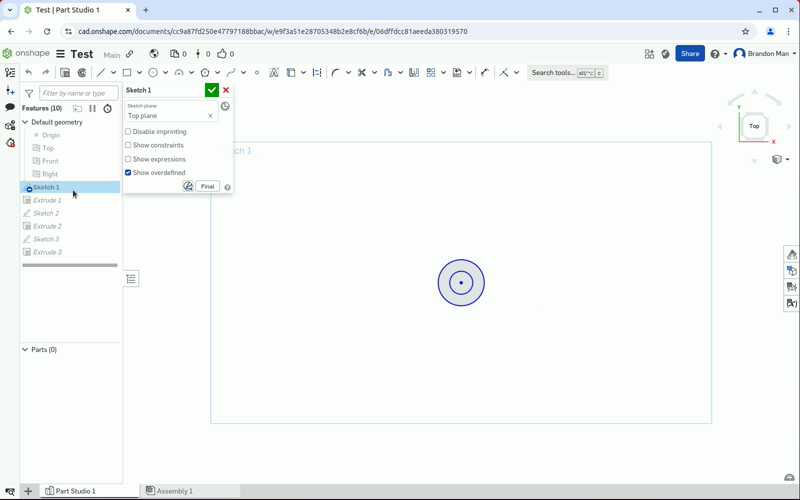
mouse_move(229, 92)
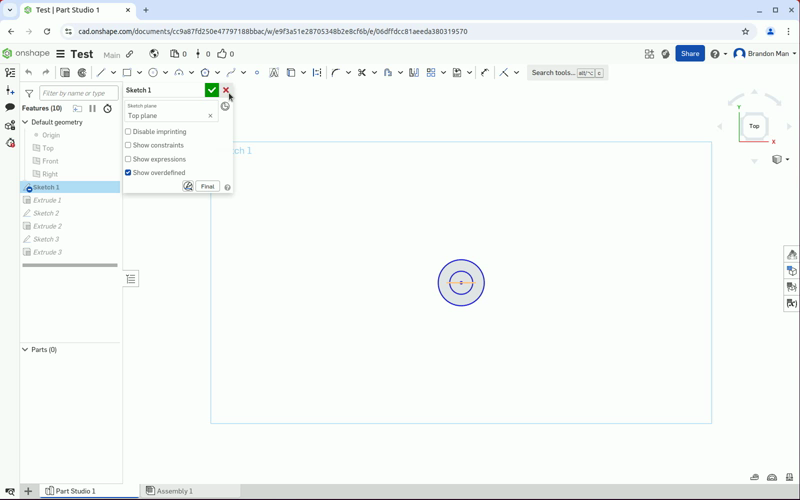
click(229, 92)
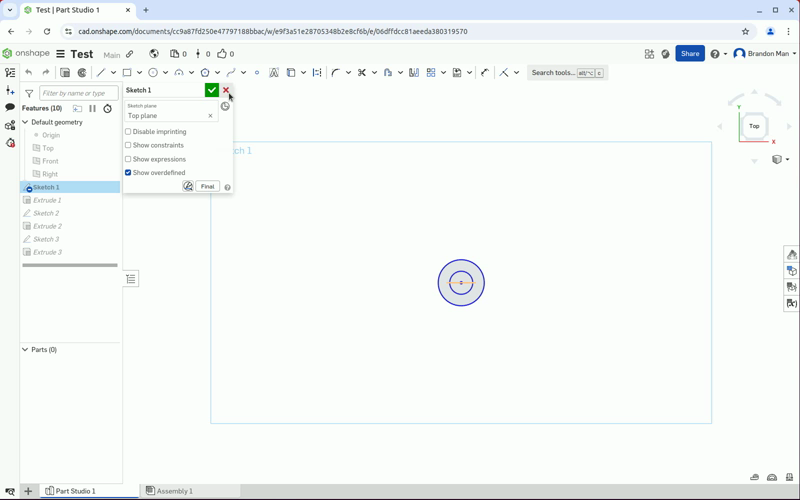
key(shift+s)
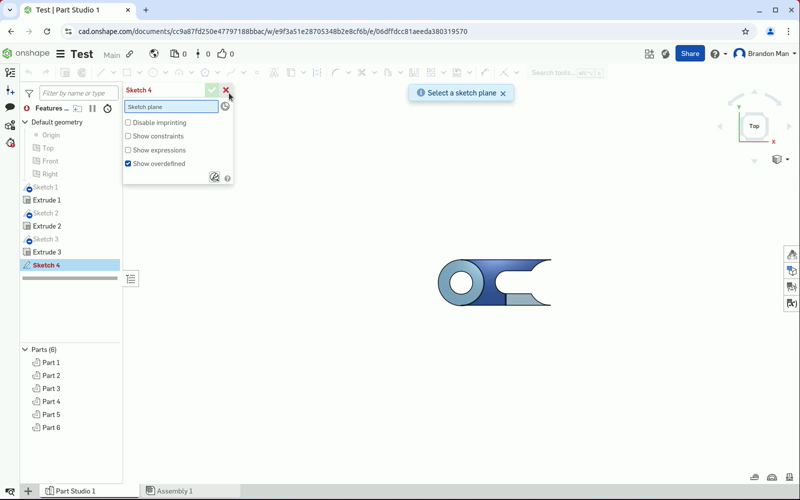
mouse_move(73, 150)
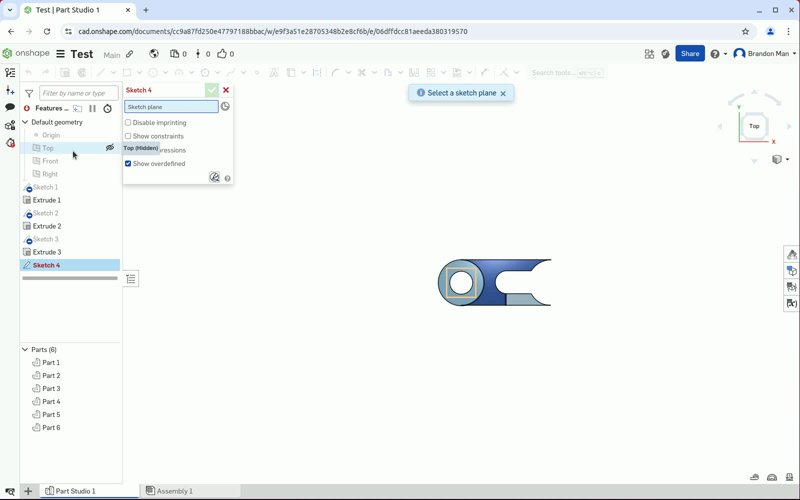
click(73, 150)
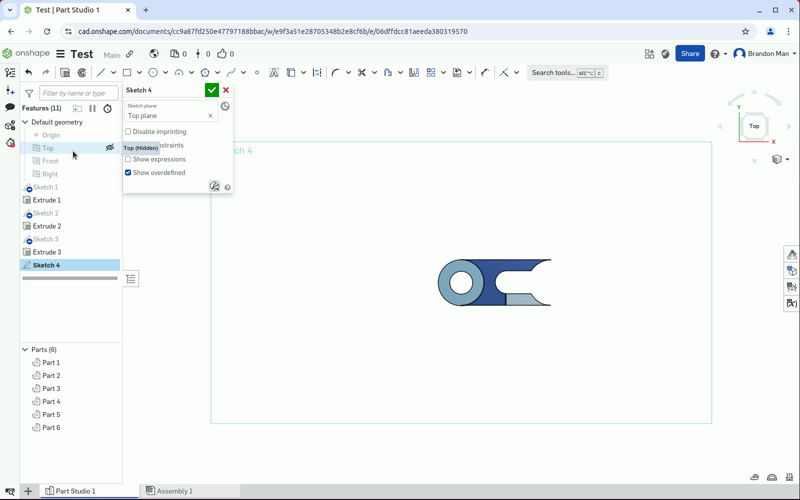
mouse_move(73, 352)
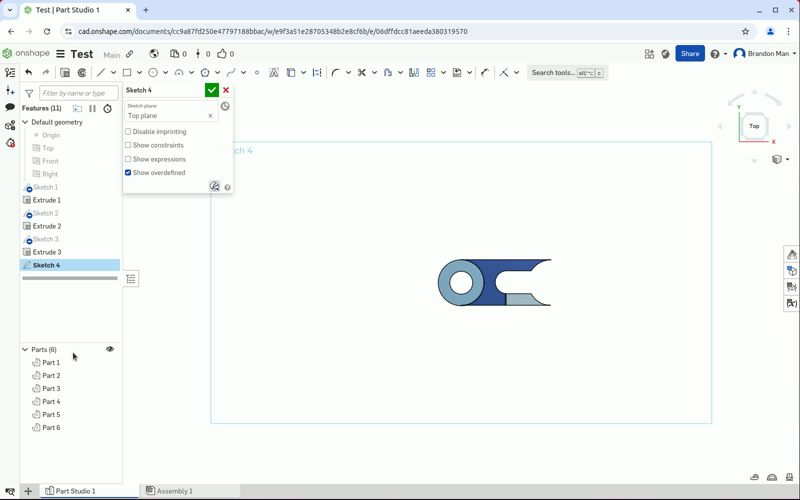
key(y)
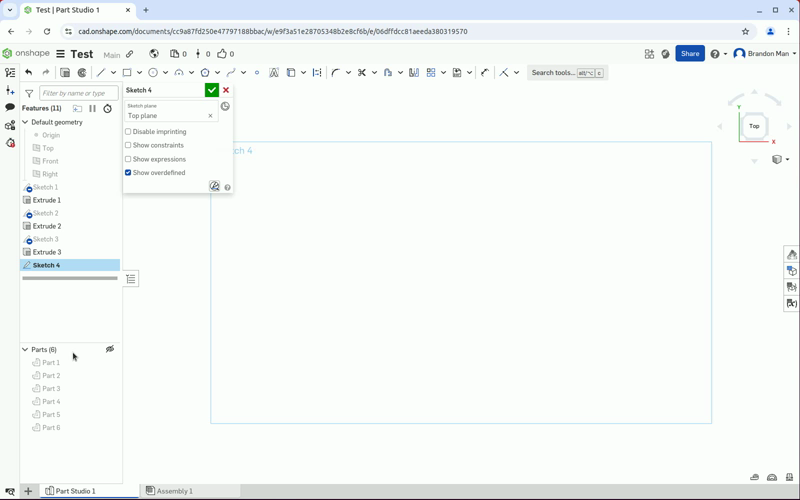
key(a)
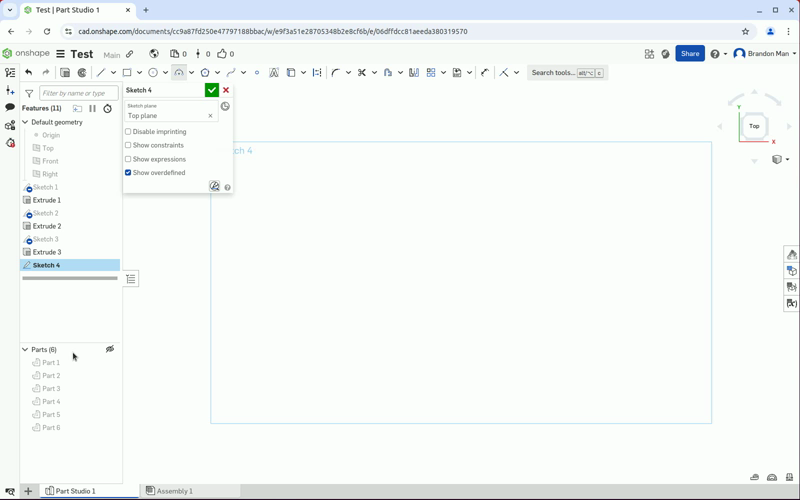
key_down(shift)
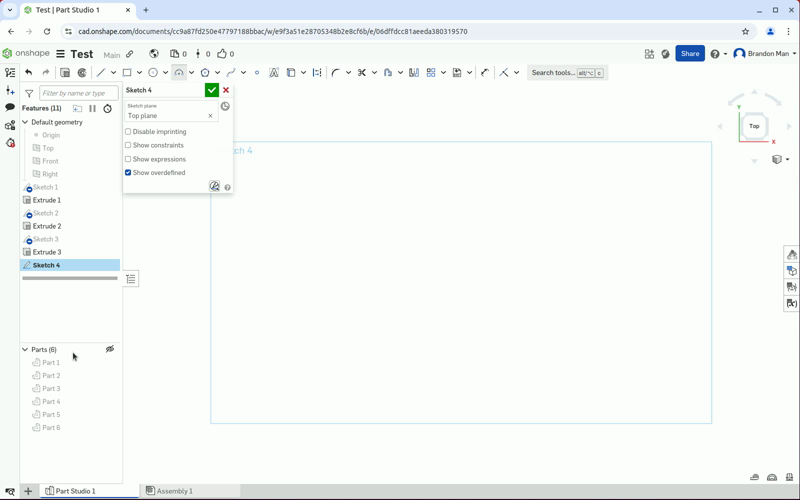
mouse_move(531, 294)
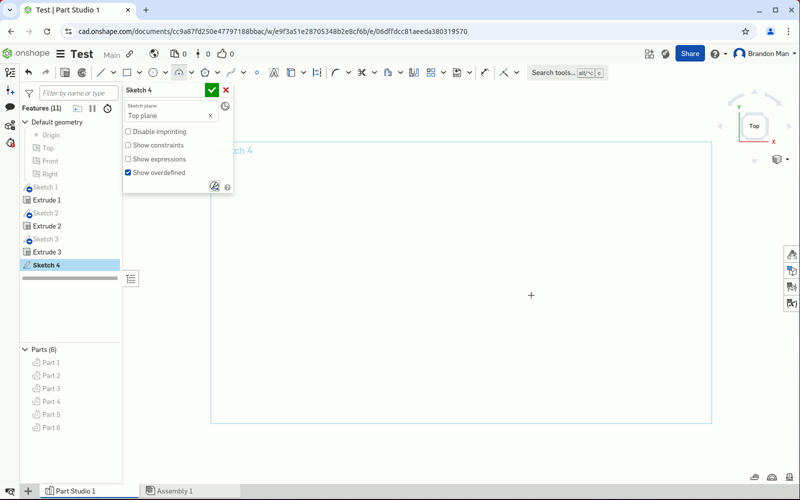
click(531, 294)
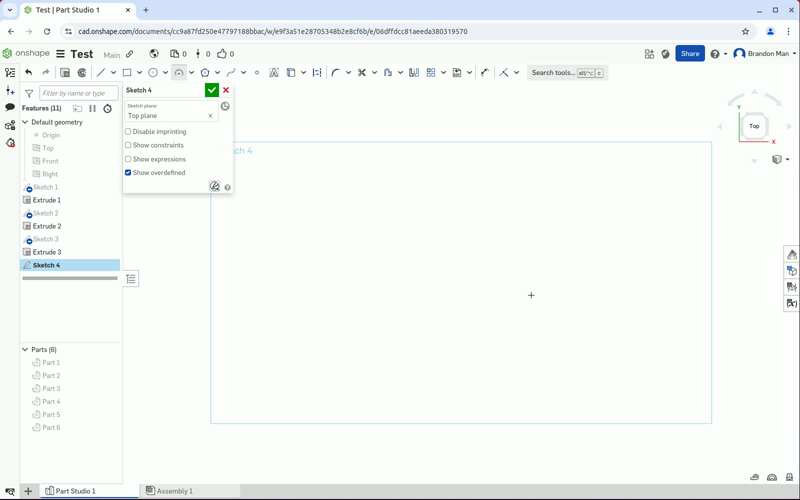
key_up(shift)
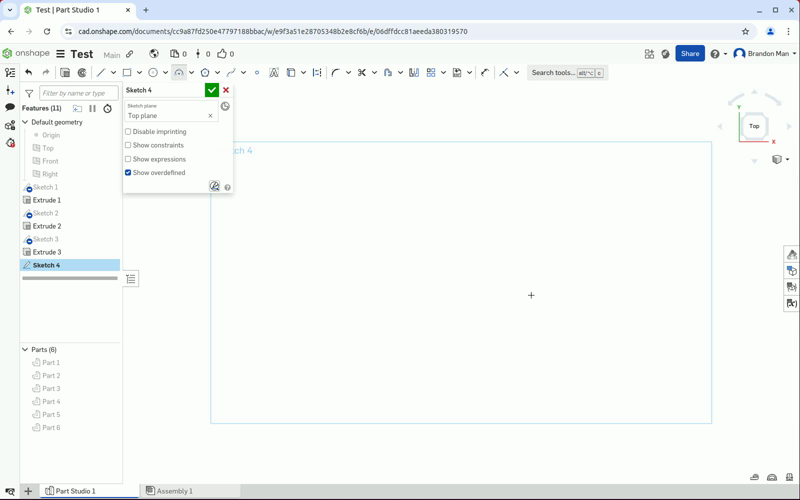
key_down(shift)
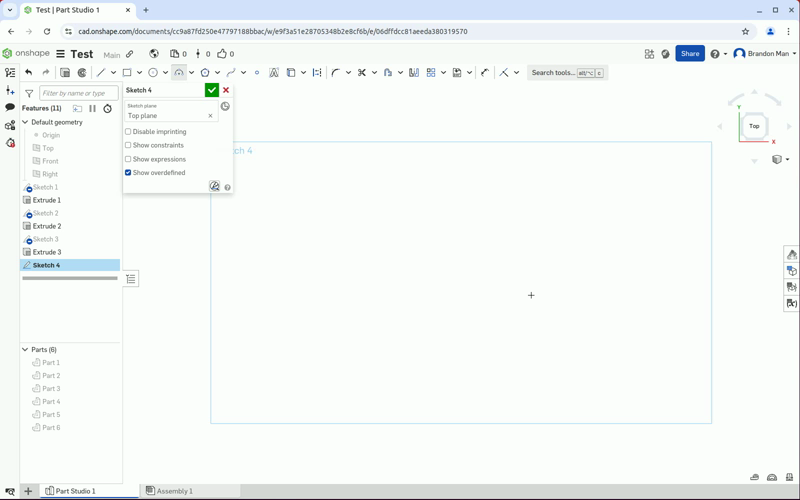
mouse_move(551, 260)
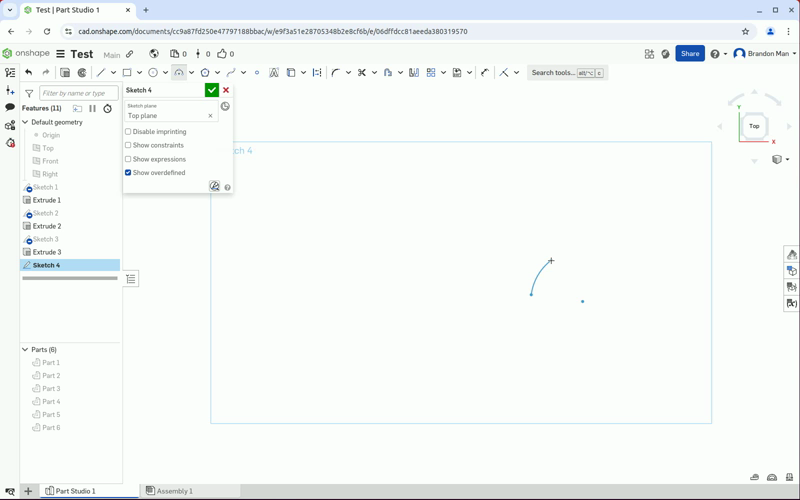
click(551, 260)
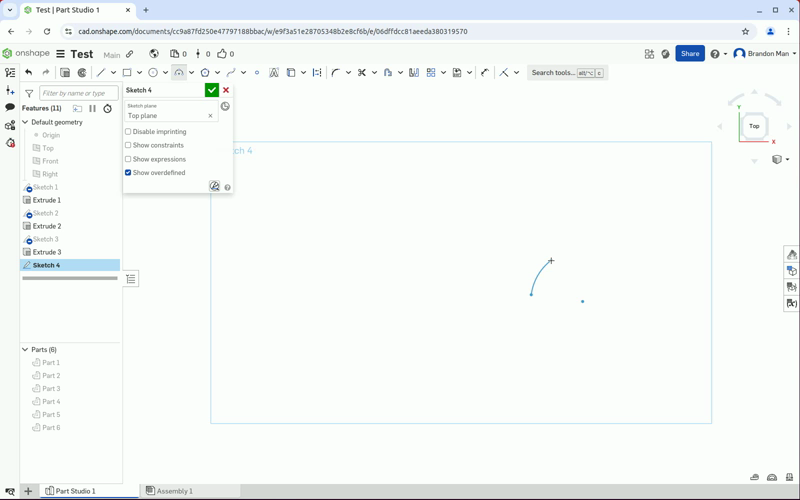
mouse_move(570, 295)
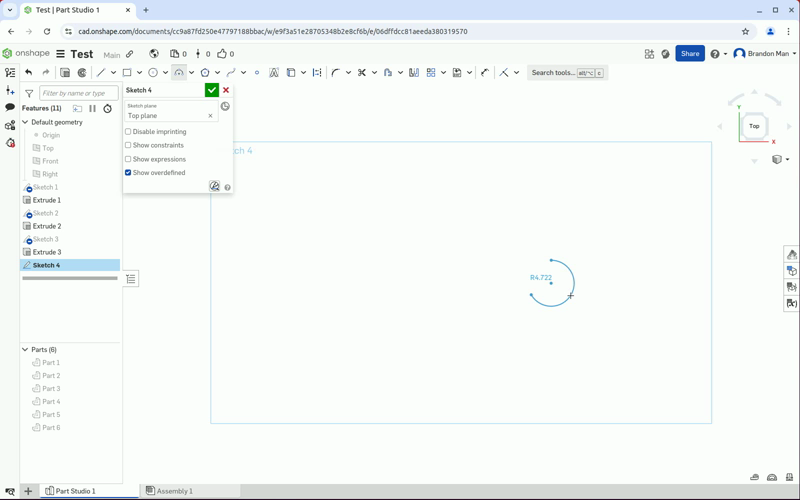
click(570, 295)
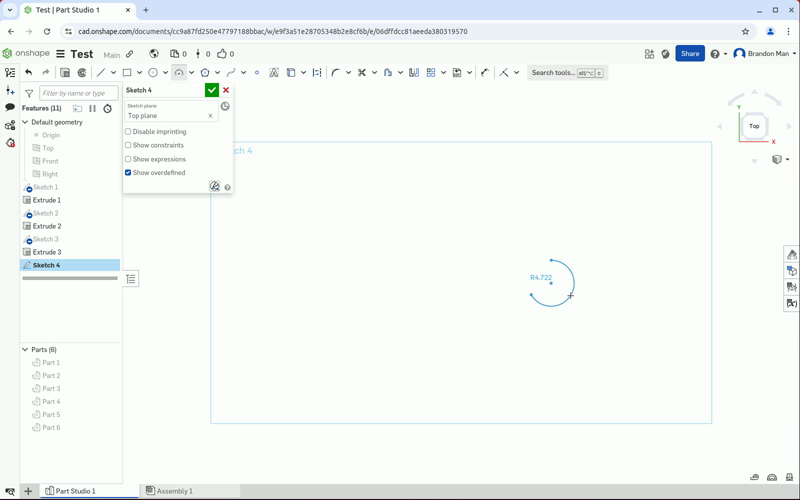
key_up(shift)
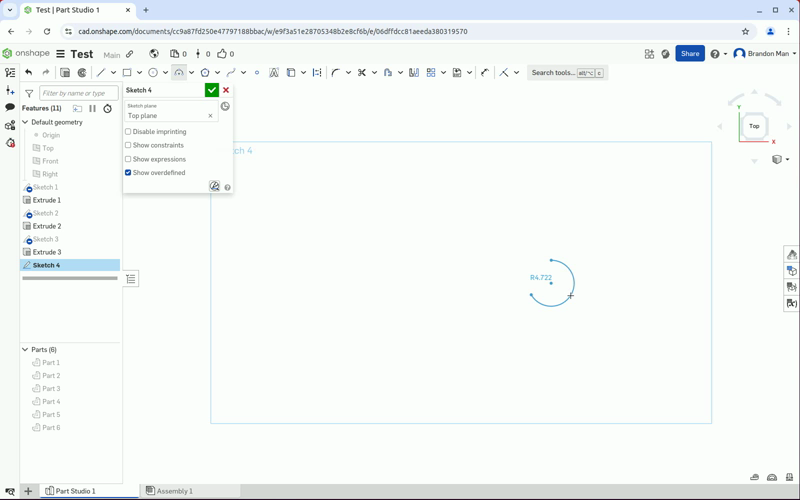
key(esc)
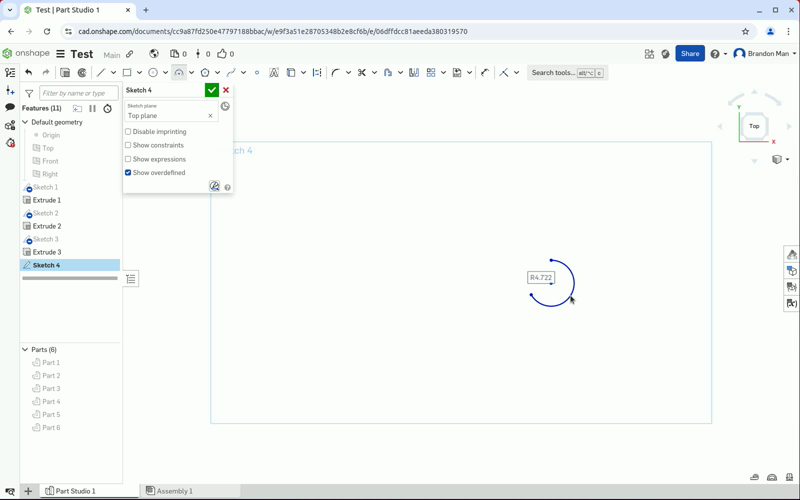
key(l)
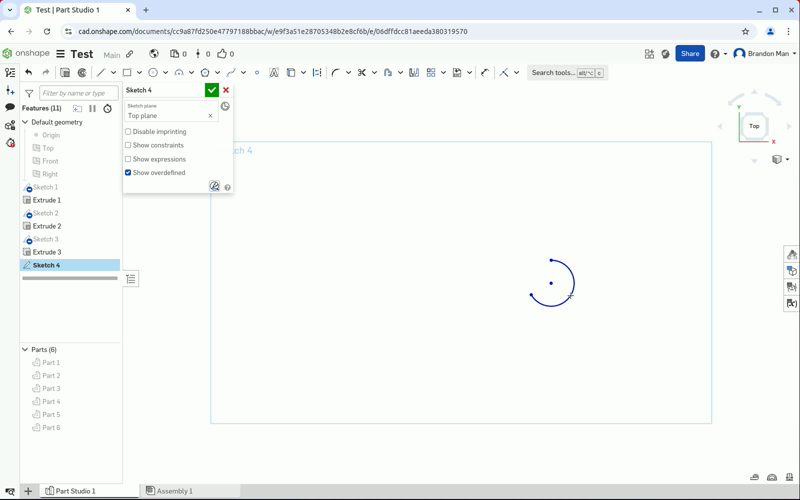
mouse_move(551, 260)
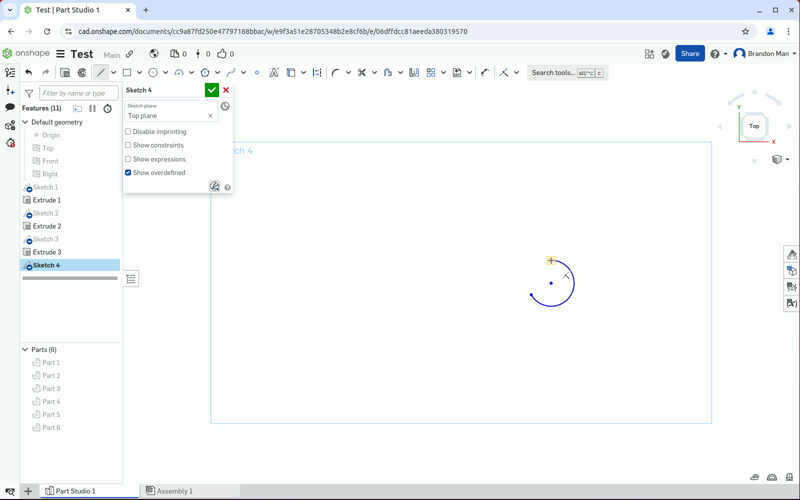
click(551, 260)
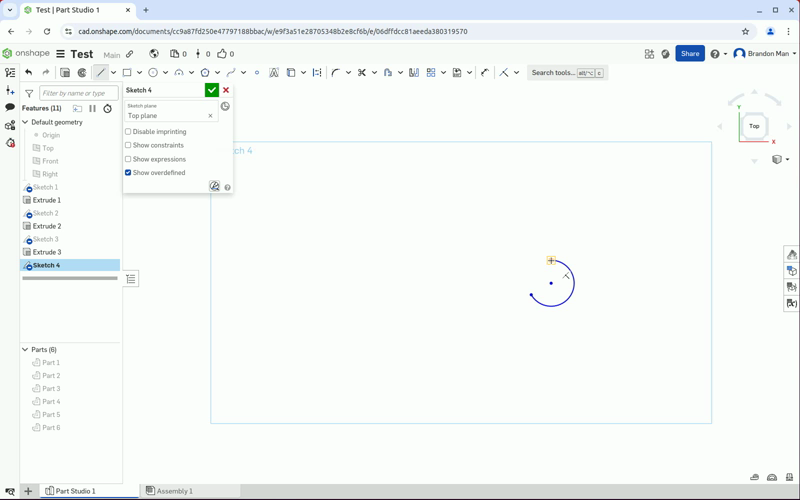
key_down(shift)
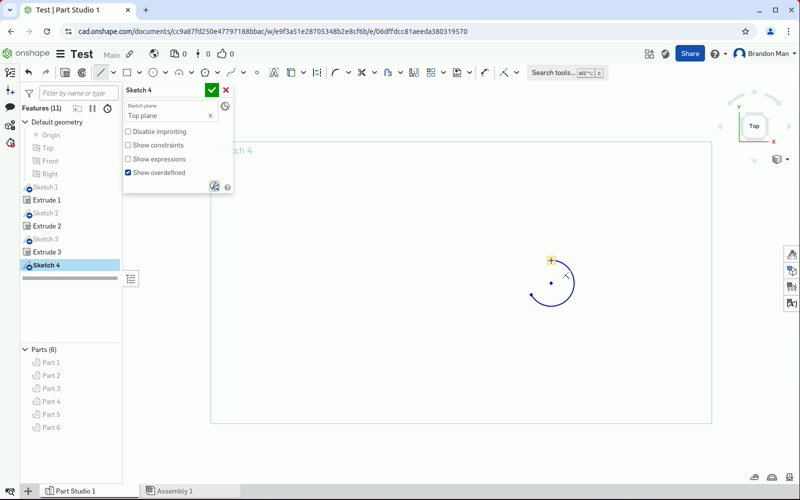
mouse_move(581, 260)
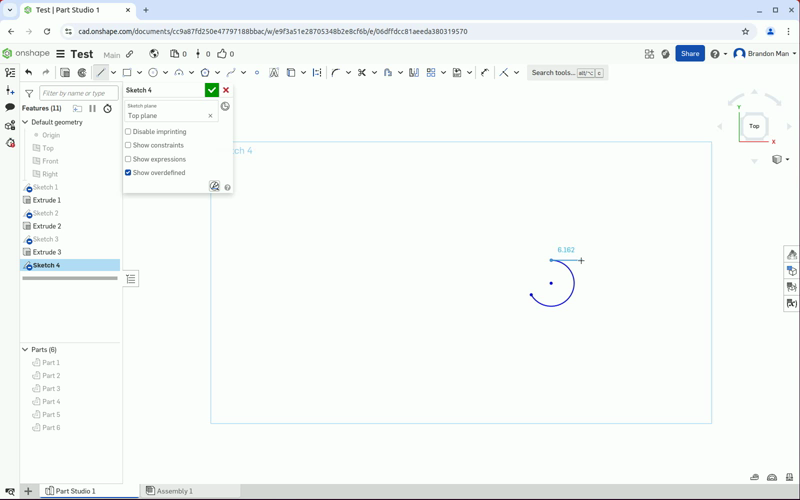
mouse_move(551, 271)
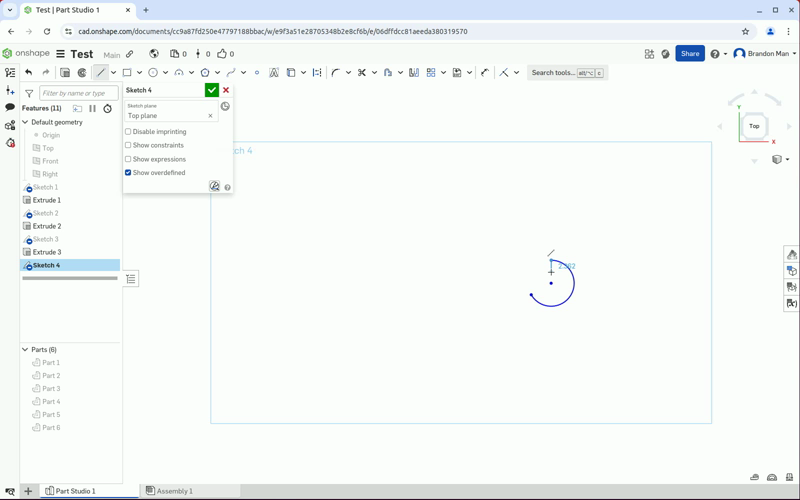
click(551, 271)
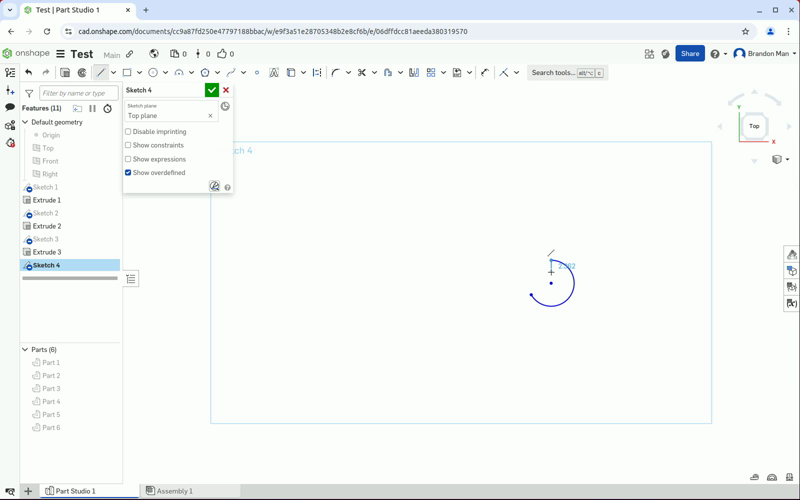
key_up(shift)
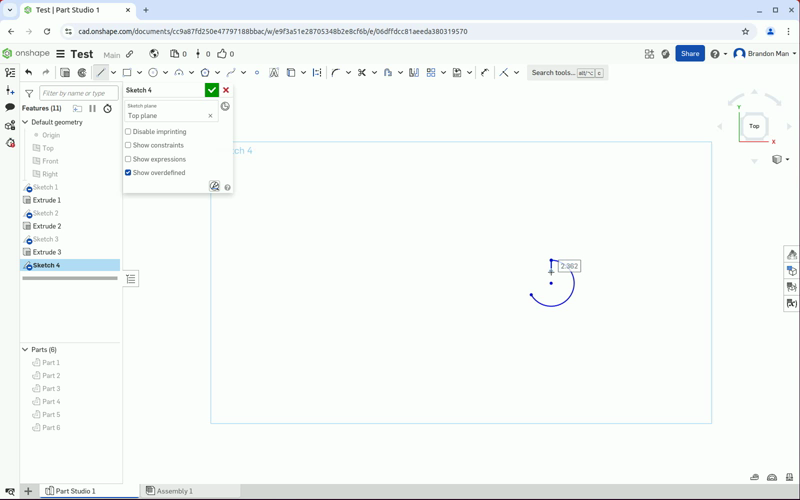
key(esc)
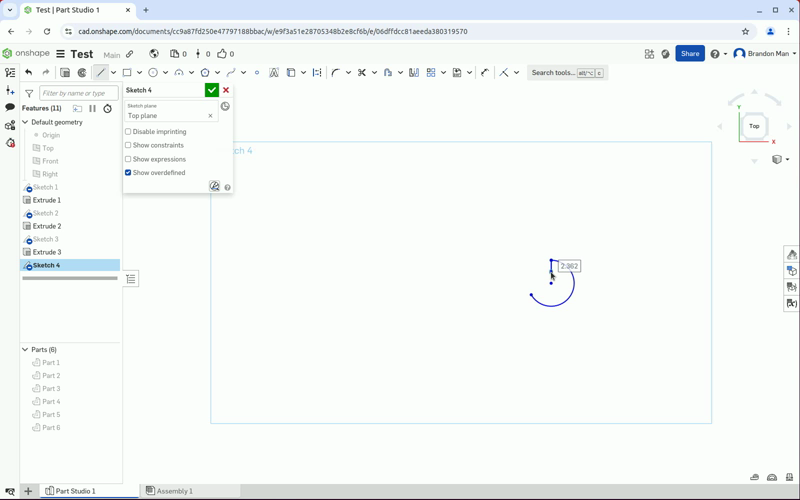
key(a)
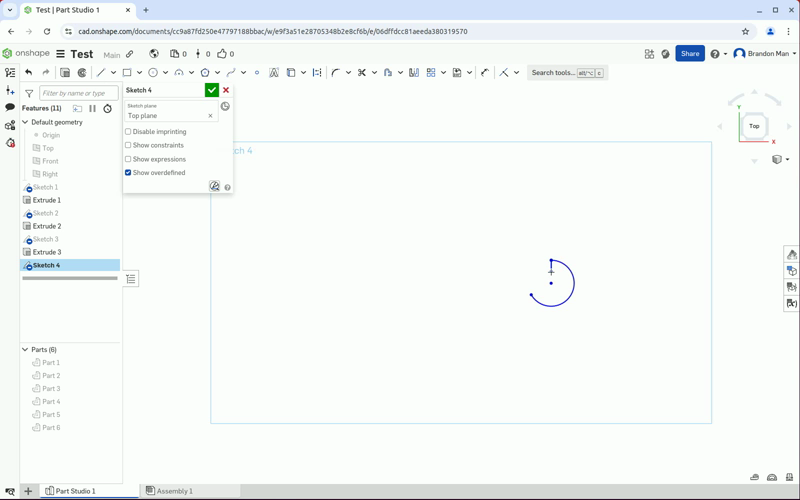
mouse_move(551, 271)
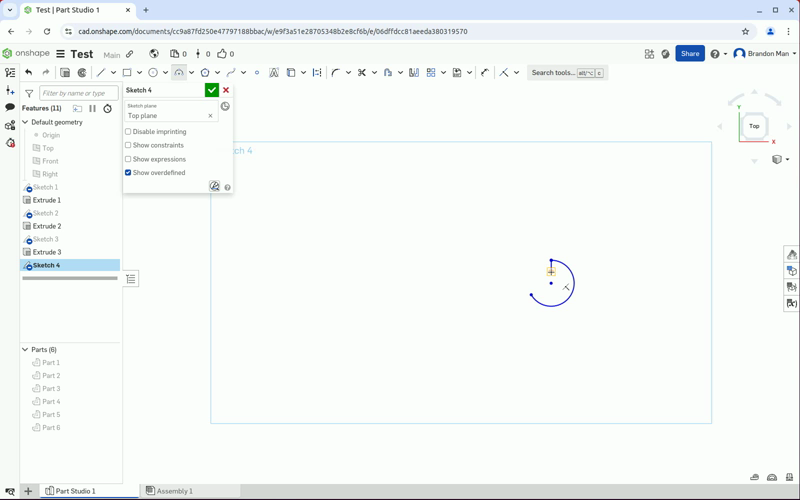
click(551, 271)
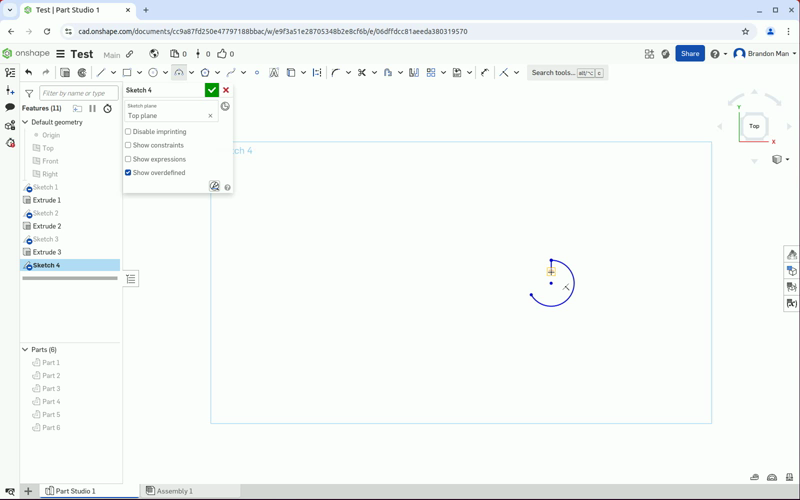
key_down(shift)
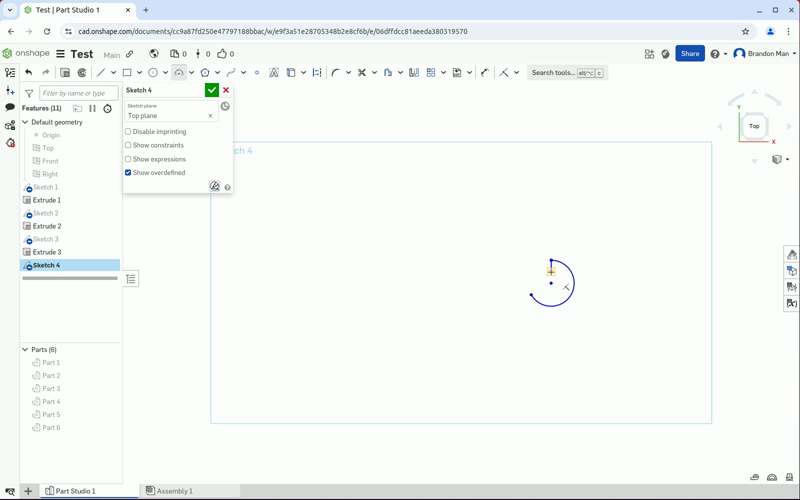
mouse_move(551, 294)
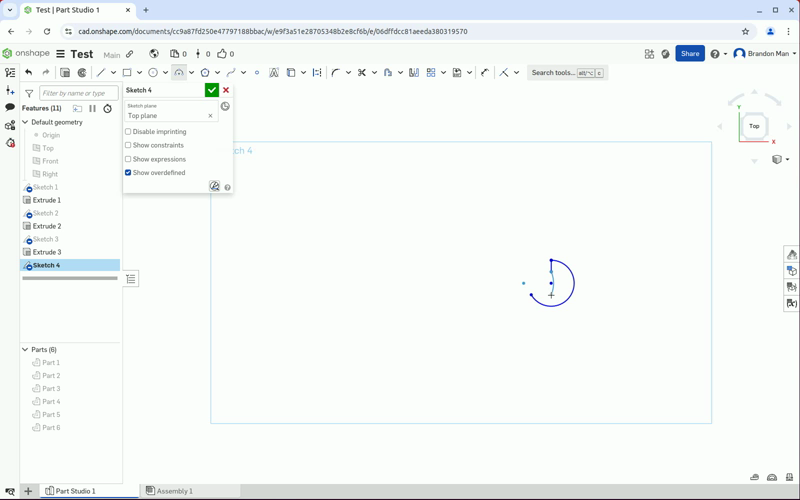
click(551, 294)
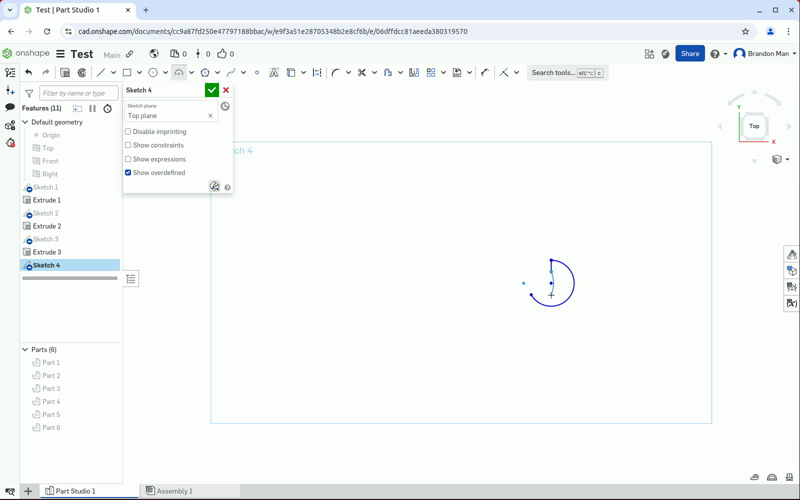
mouse_move(562, 283)
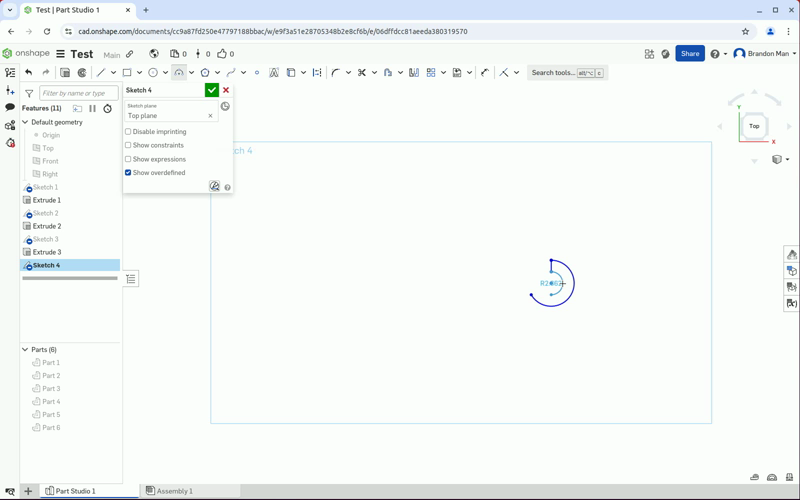
click(562, 283)
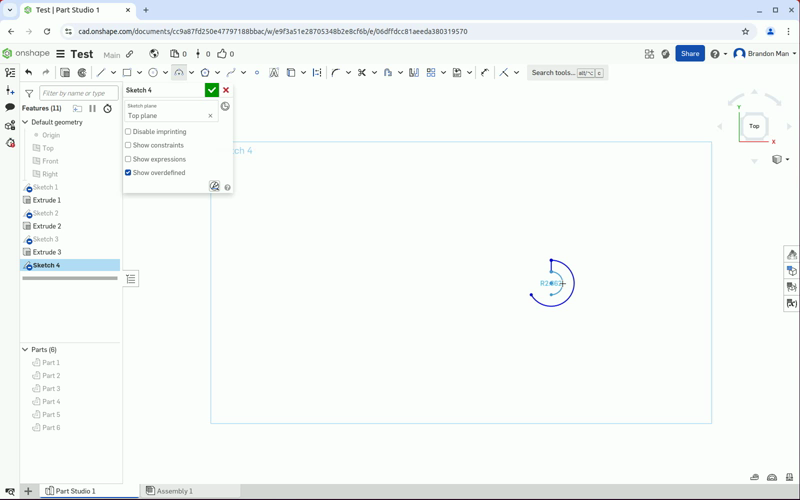
key_up(shift)
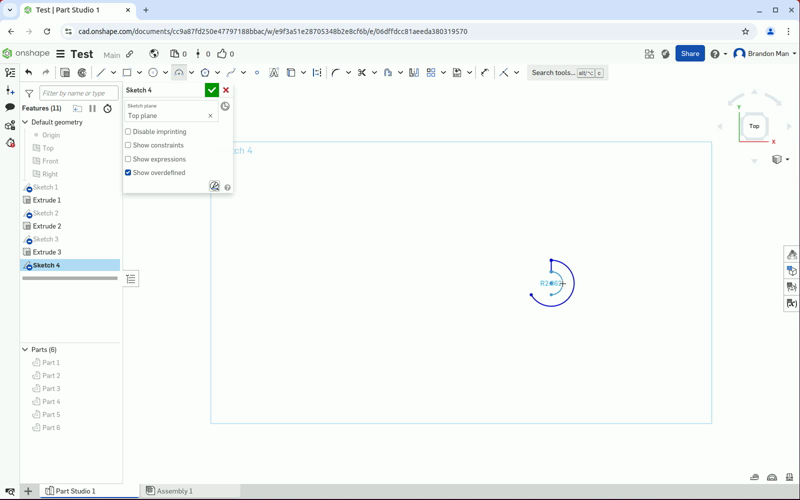
key(esc)
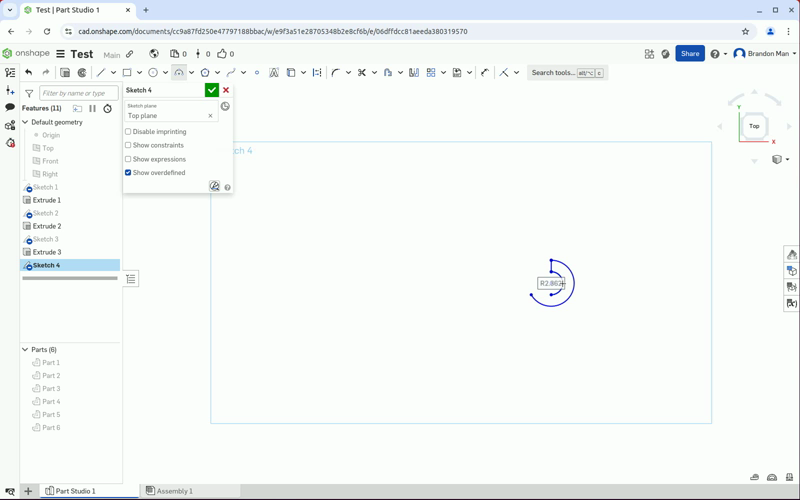
key(l)
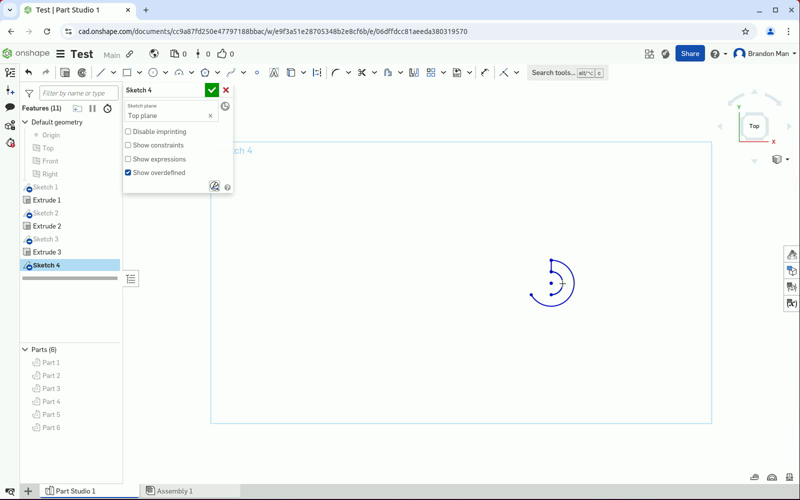
mouse_move(551, 294)
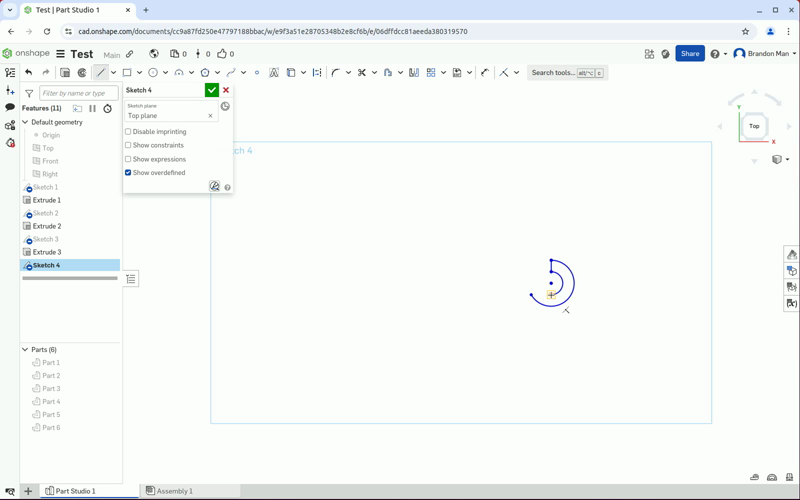
click(551, 294)
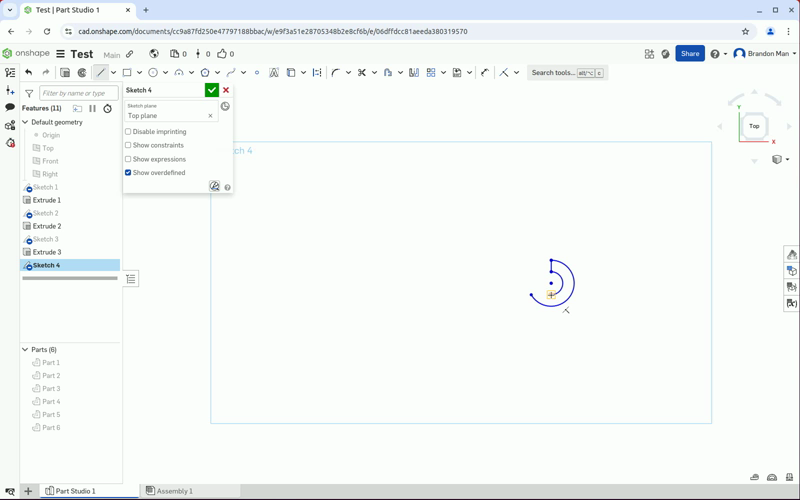
mouse_move(581, 294)
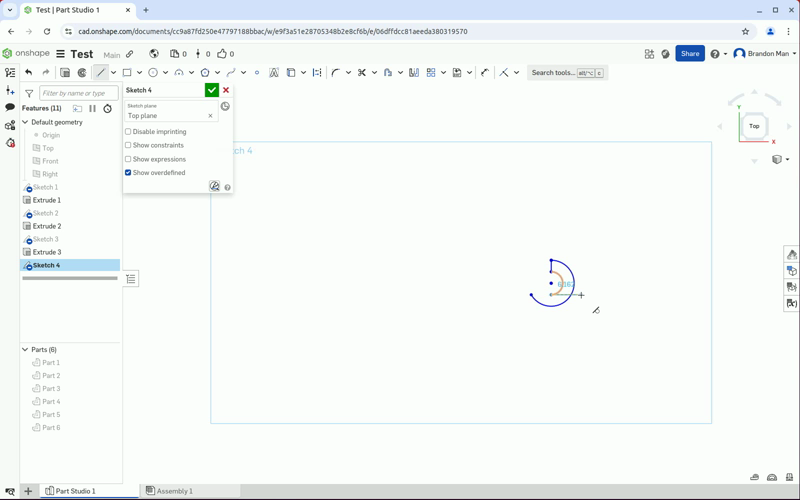
key_down(shift)
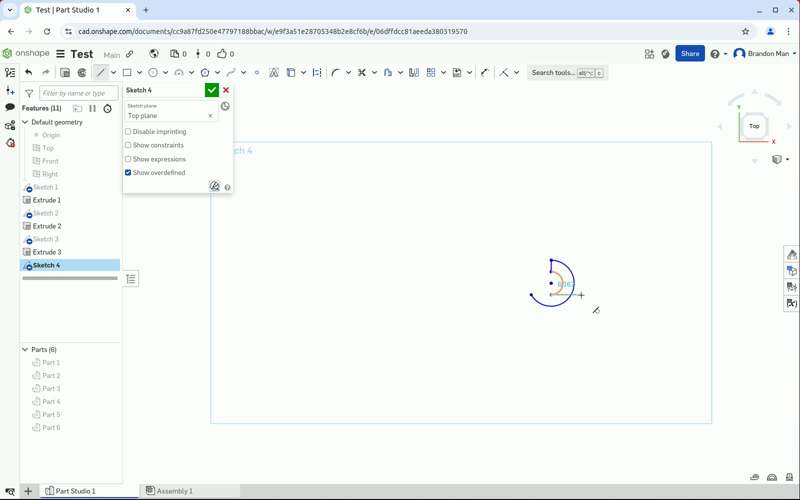
mouse_move(531, 294)
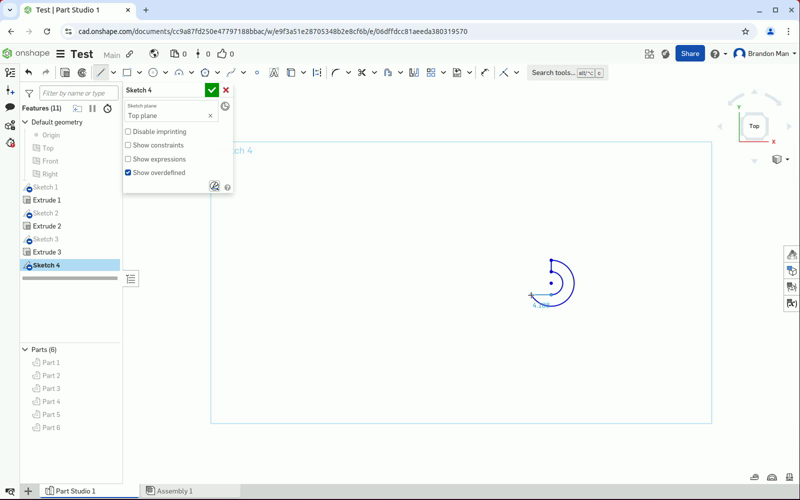
key_up(shift)
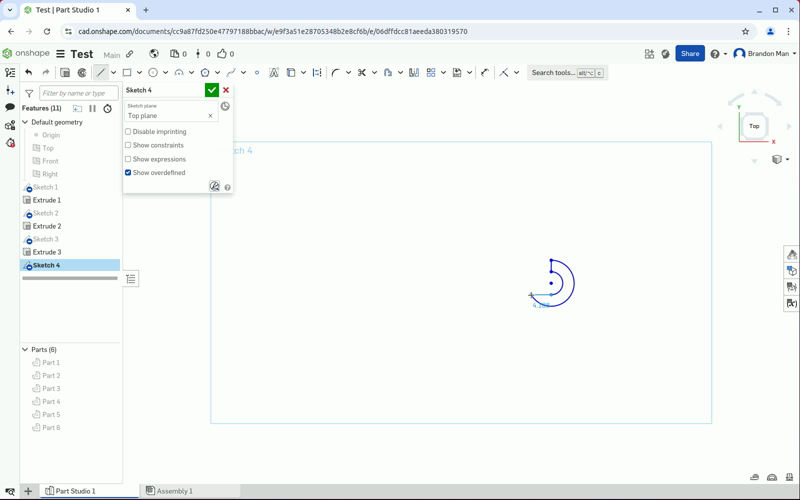
click(531, 294)
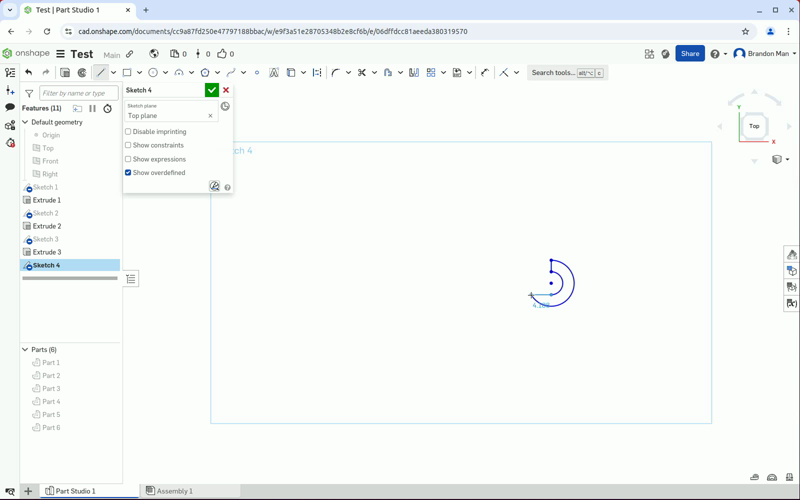
key(esc)
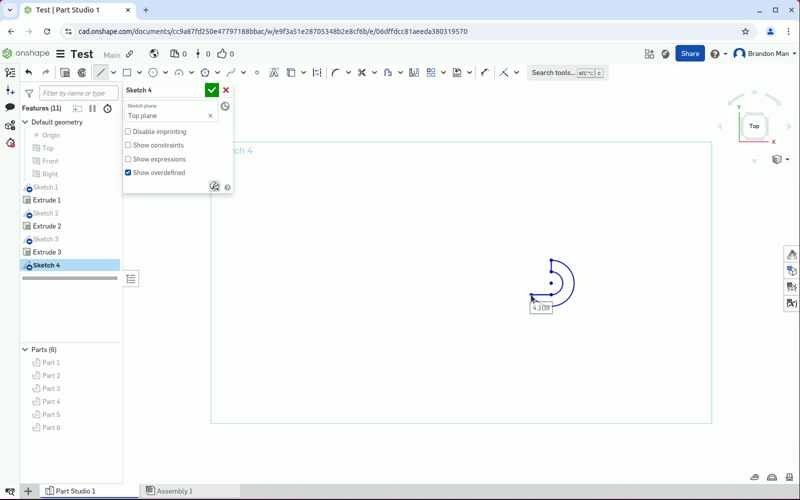
mouse_move(566, 290)
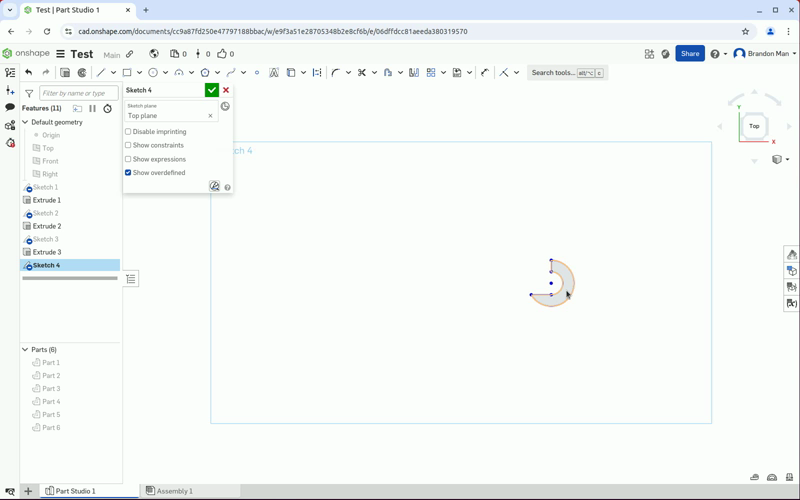
scroll(6)
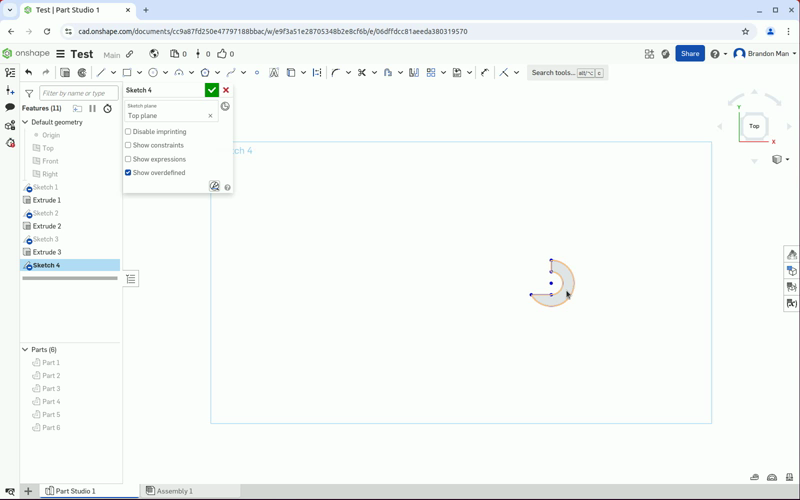
scroll(6)
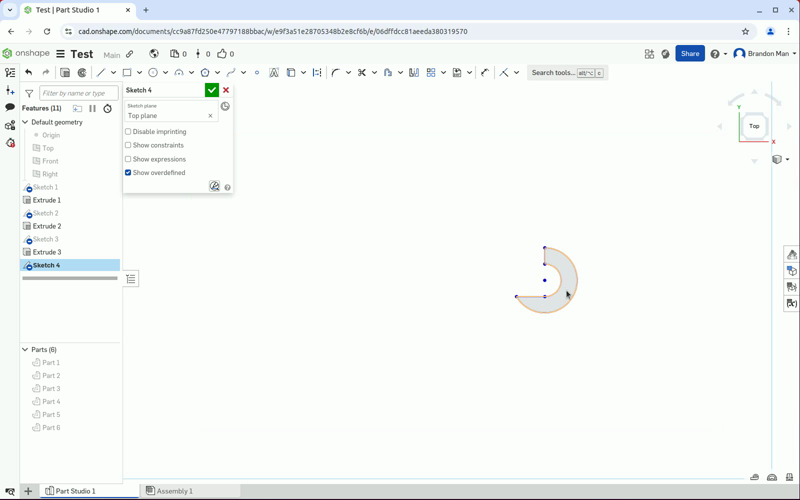
scroll(6)
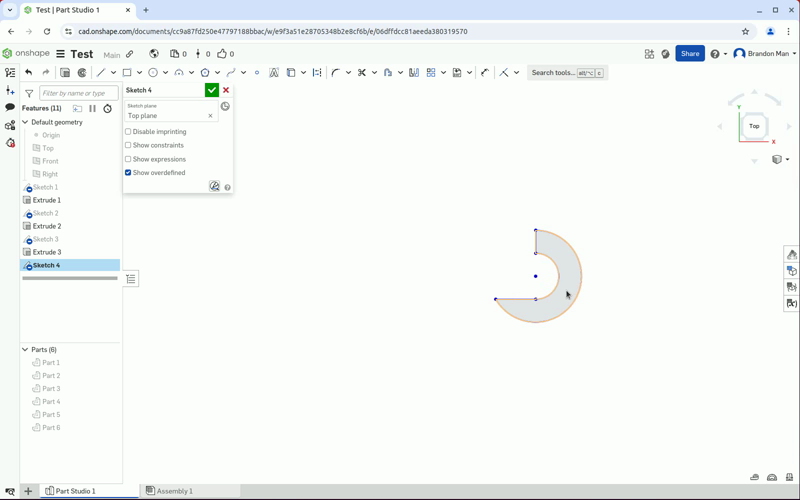
scroll(6)
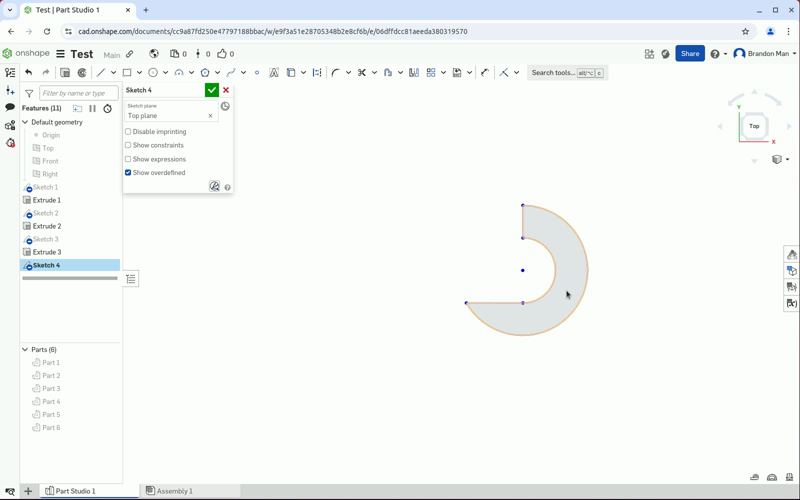
scroll(6)
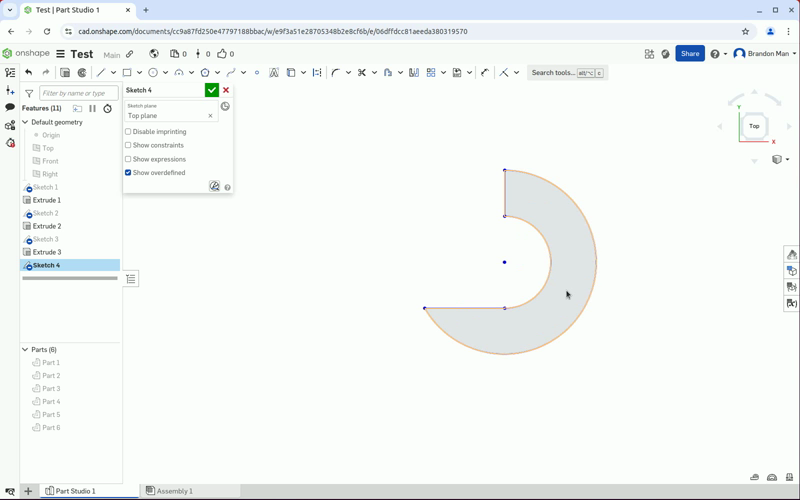
scroll(6)
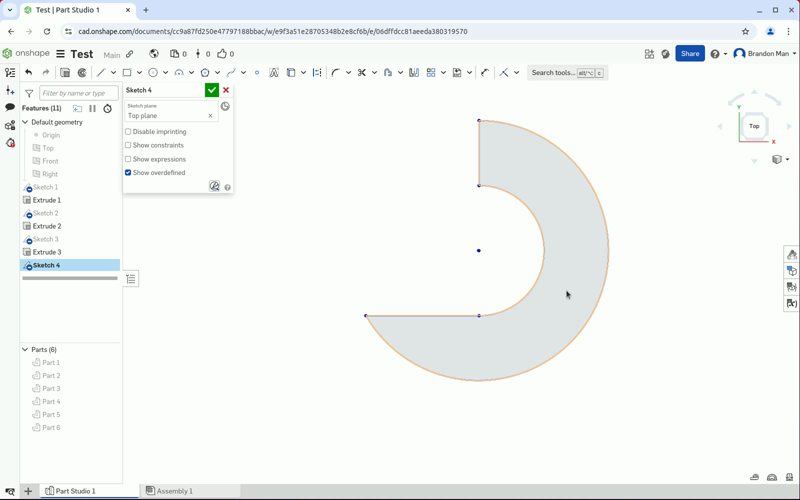
scroll(6)
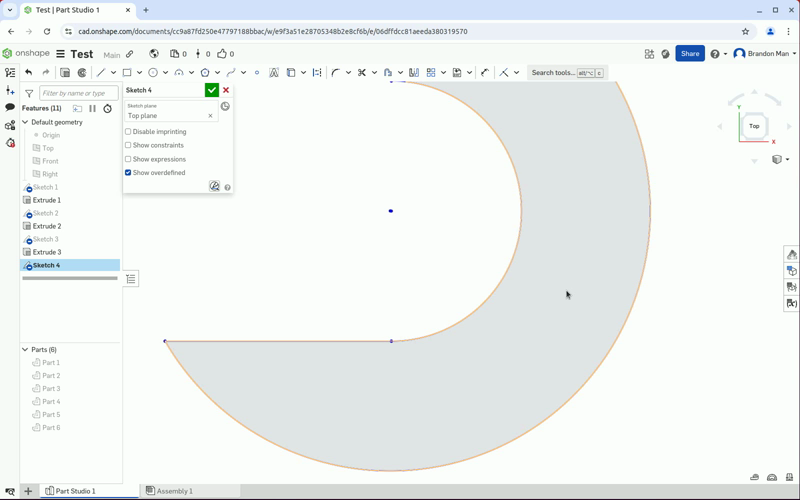
click(566, 290)
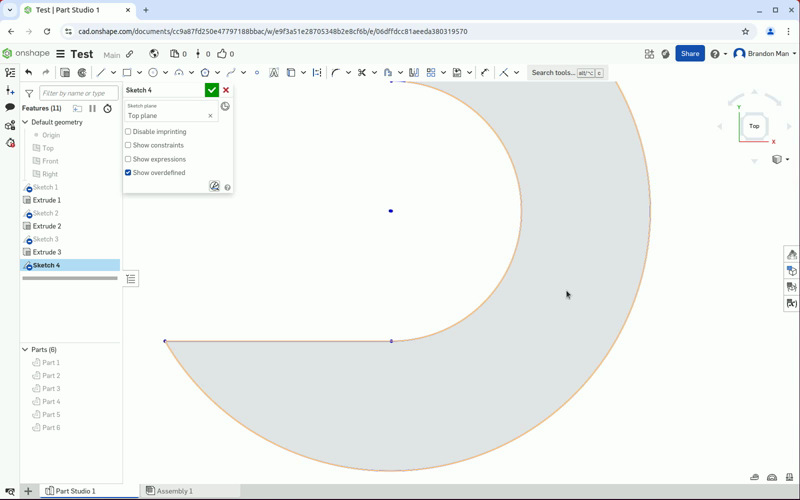
scroll(-6)
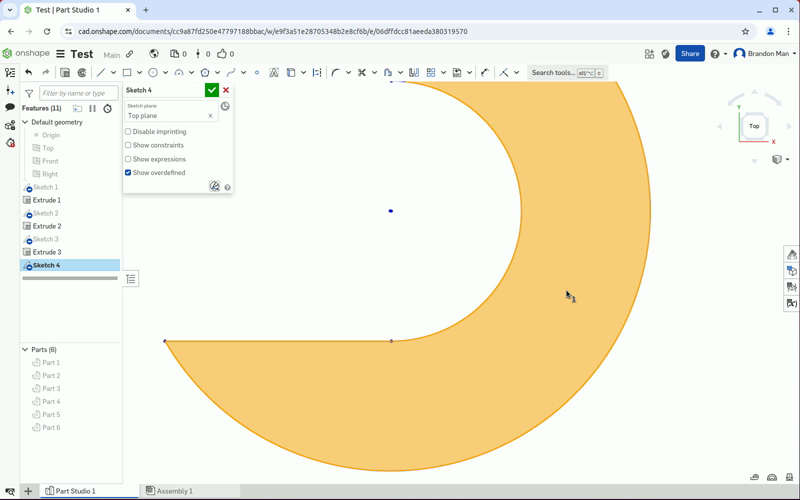
scroll(-6)
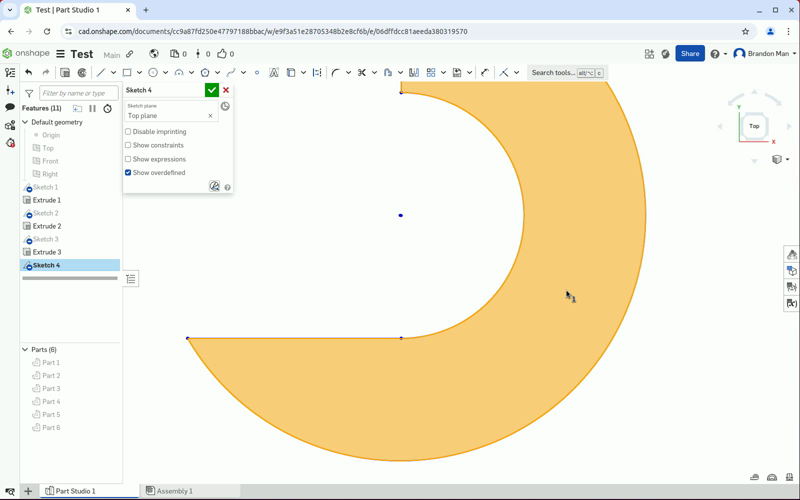
scroll(-6)
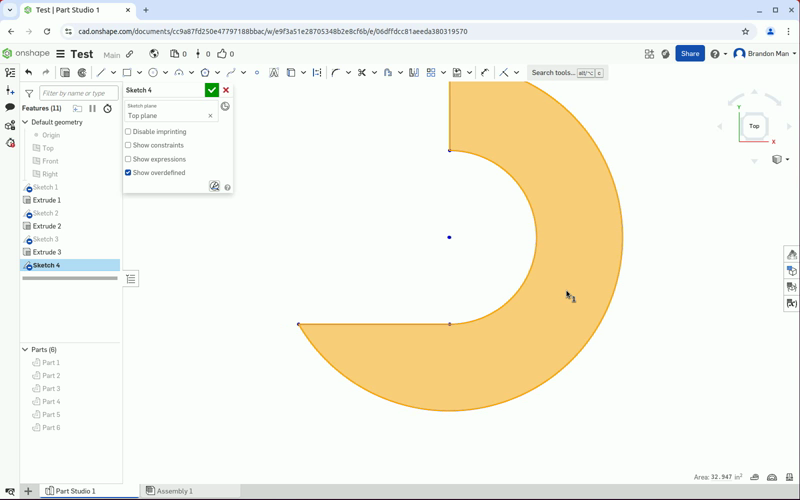
scroll(-6)
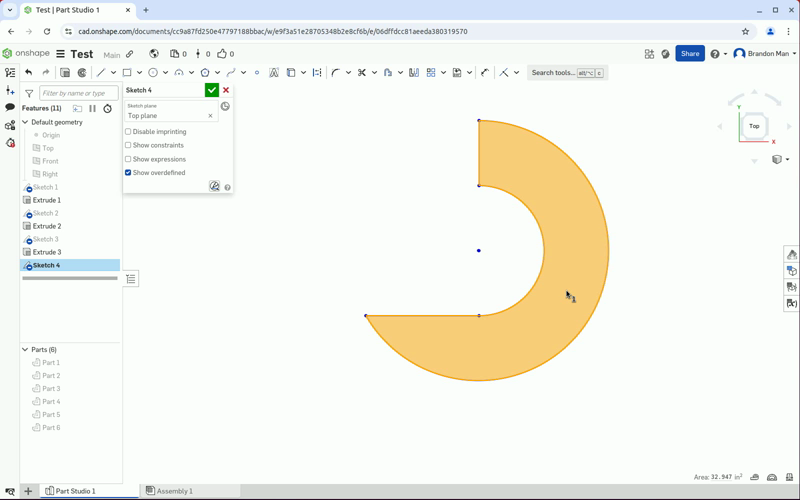
scroll(-6)
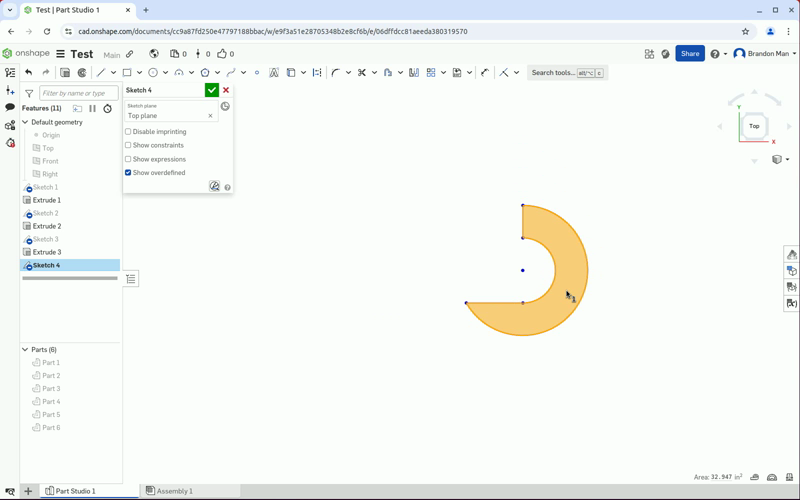
scroll(-6)
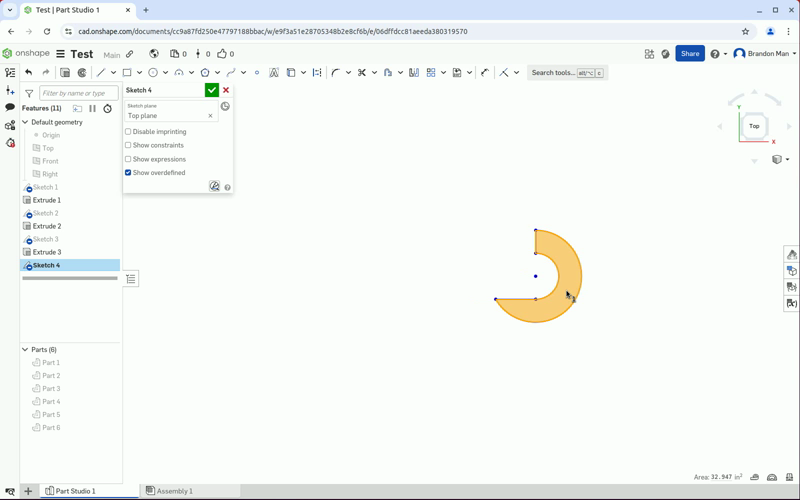
scroll(-6)
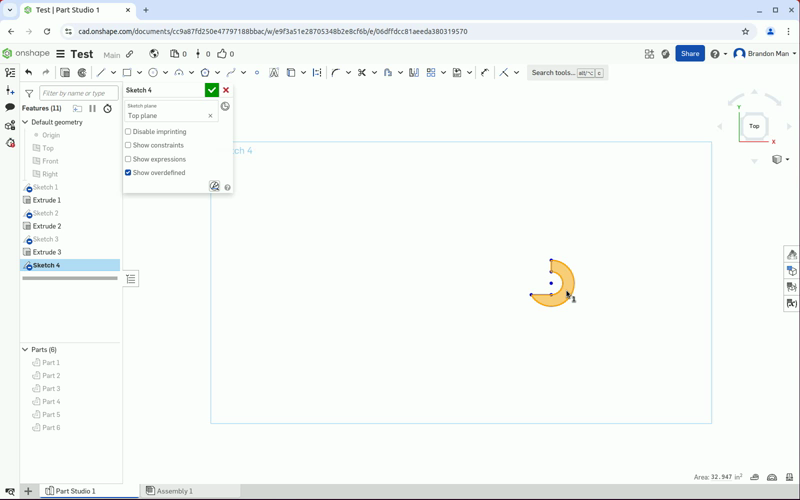
mouse_move(73, 352)
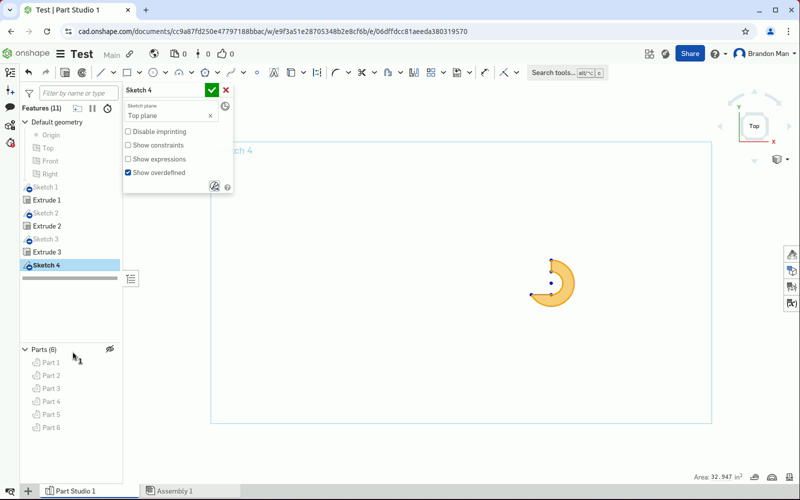
key(shift+y)
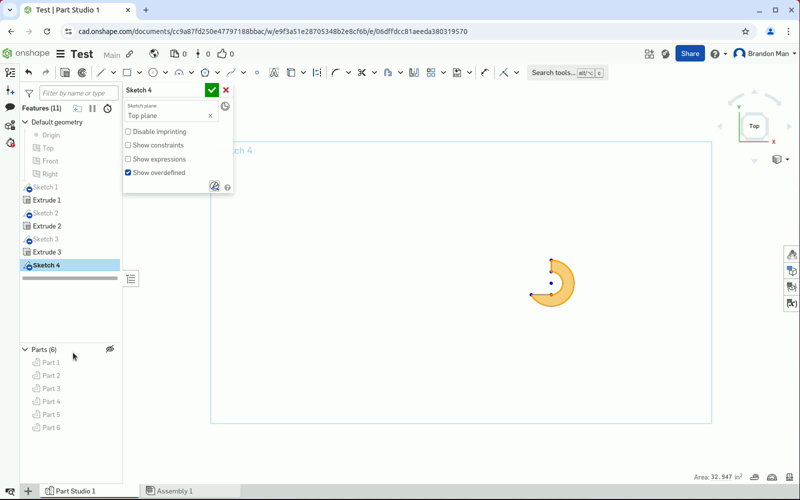
key(shift+e)
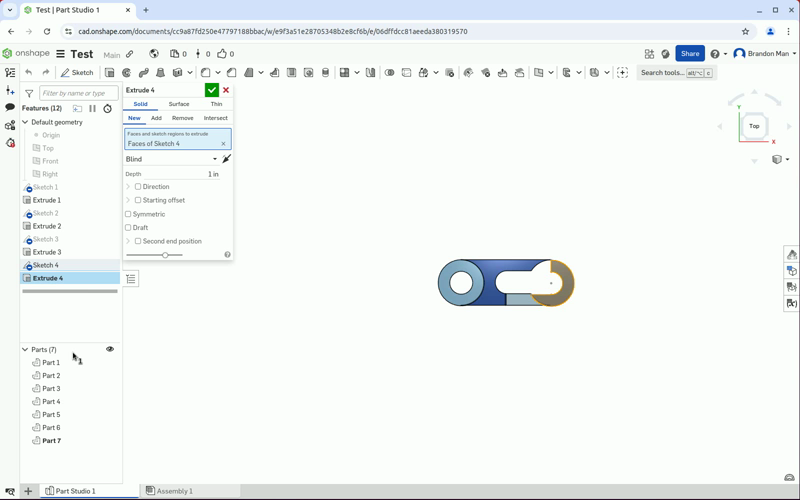
mouse_move(143, 106)
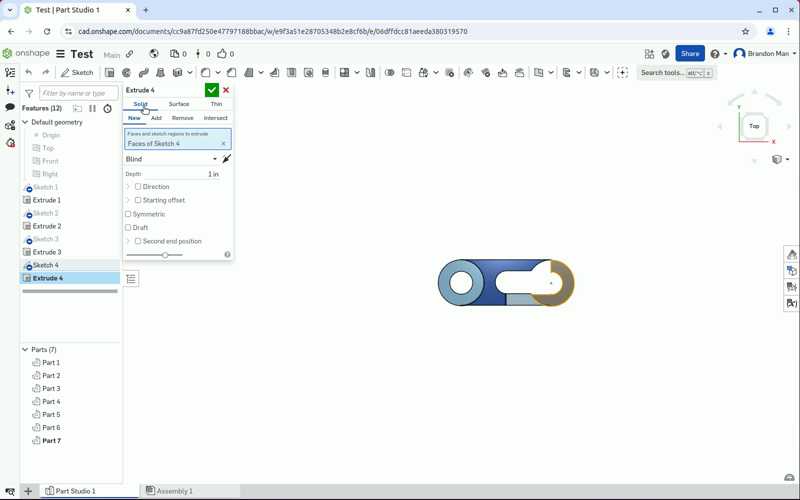
click(143, 106)
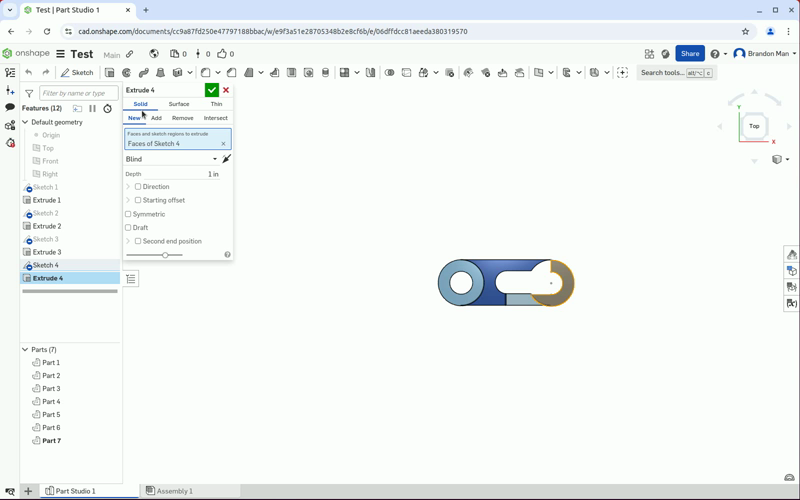
mouse_move(137, 120)
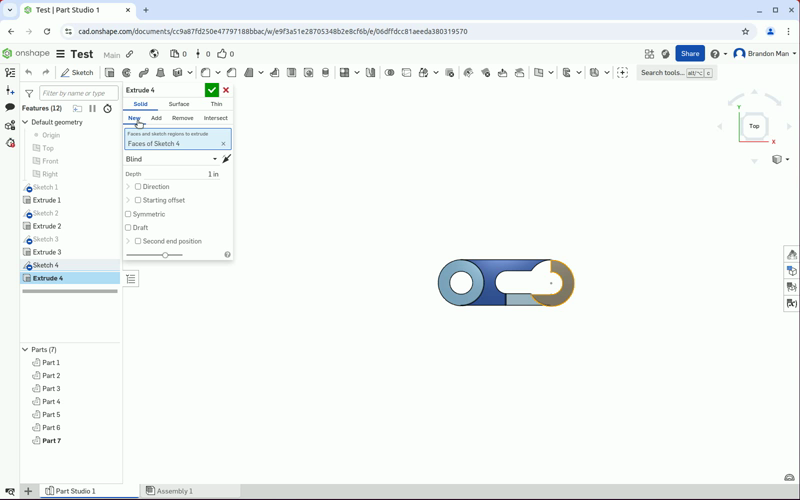
click(137, 120)
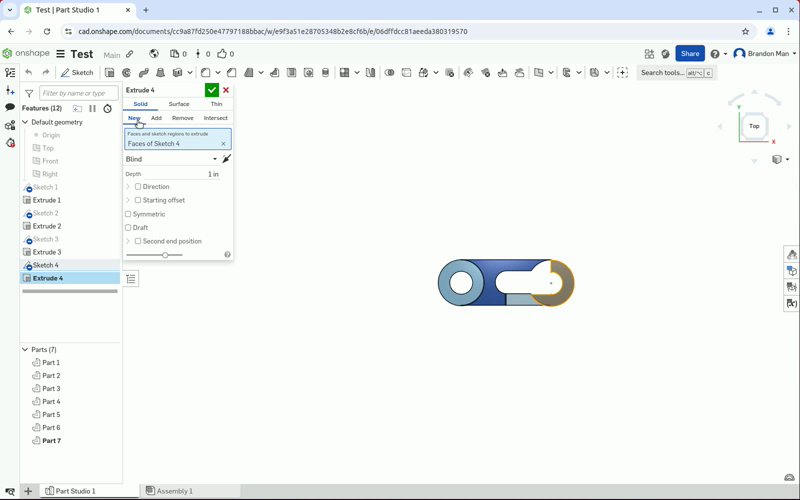
key(tab, 4)
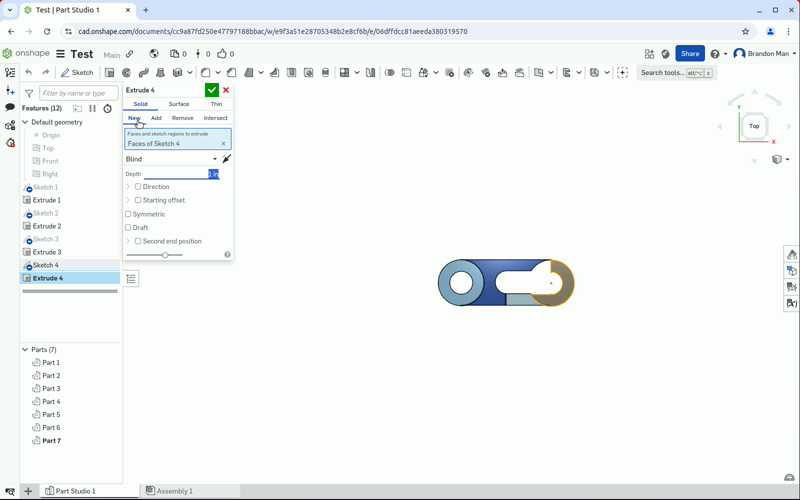
text(9.147)
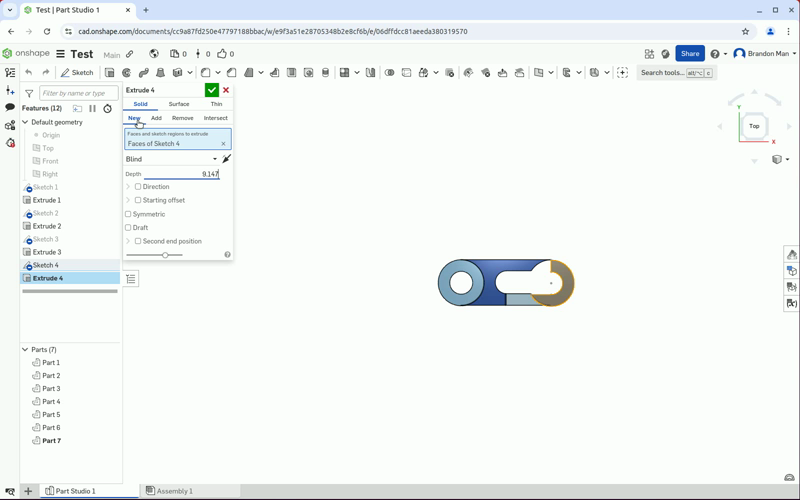
key(enter)
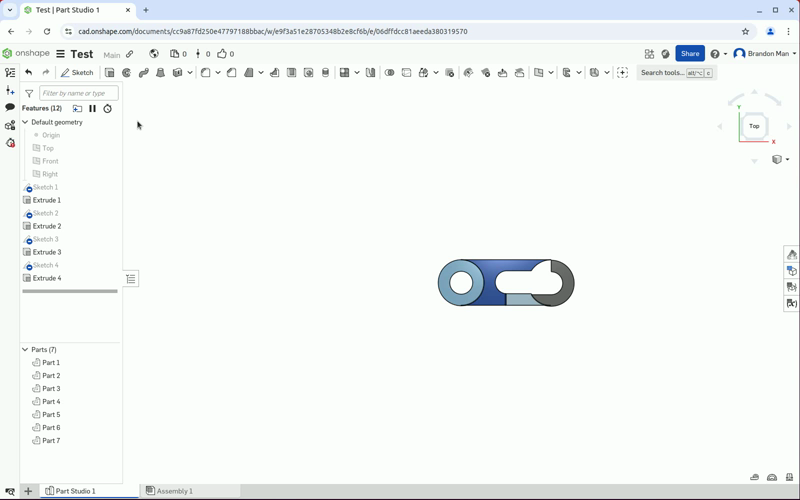
key(shift+h)
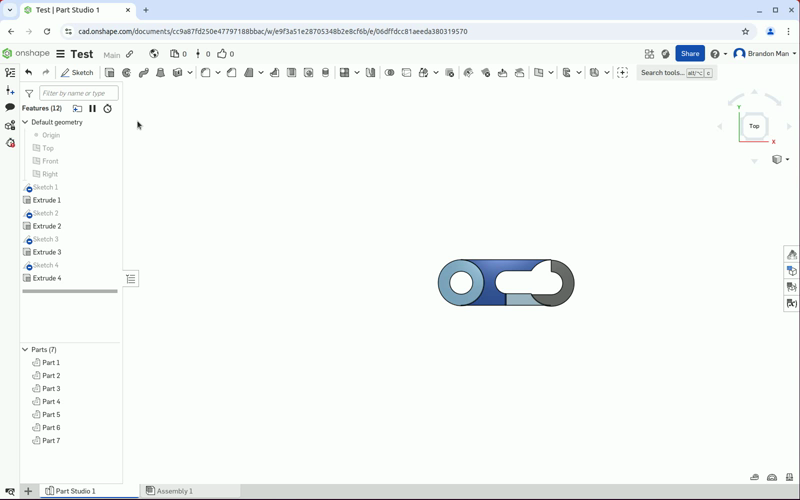
key(shift+h)
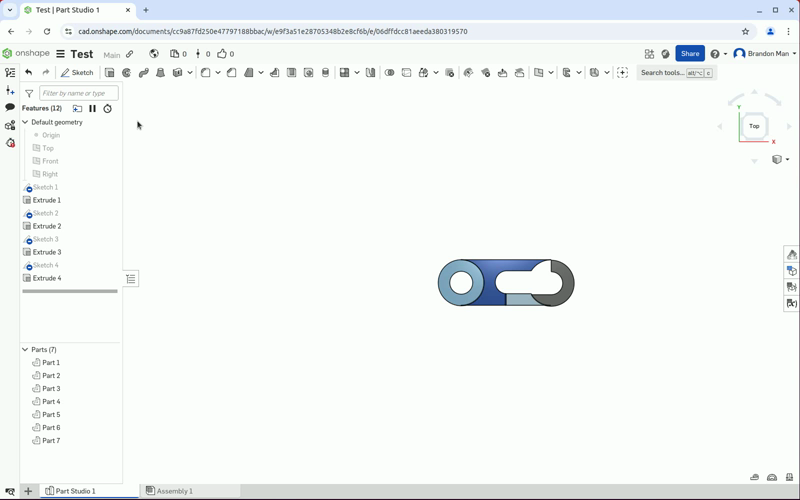
mouse_move(73, 189)
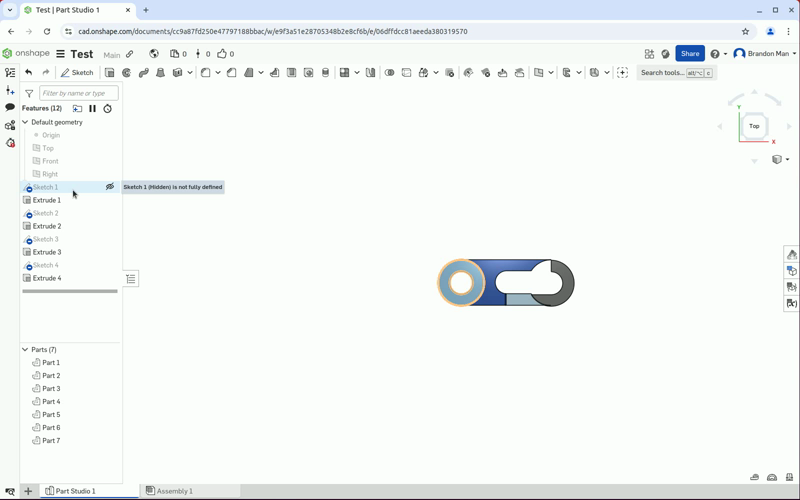
click(73, 189)
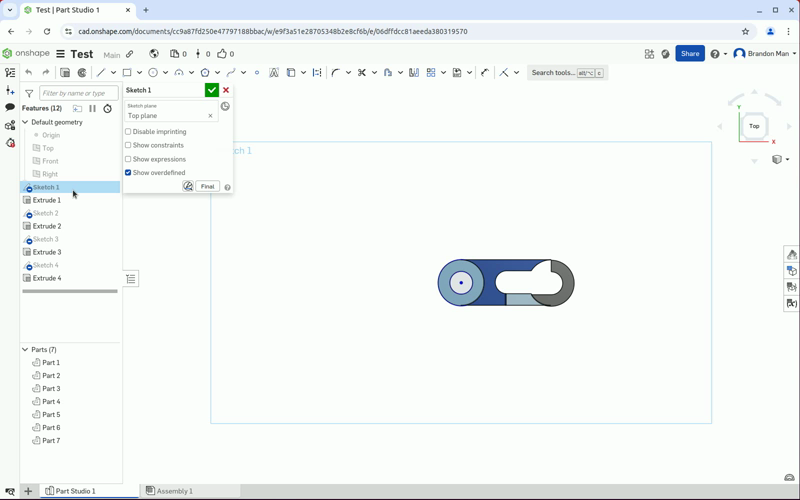
mouse_move(229, 92)
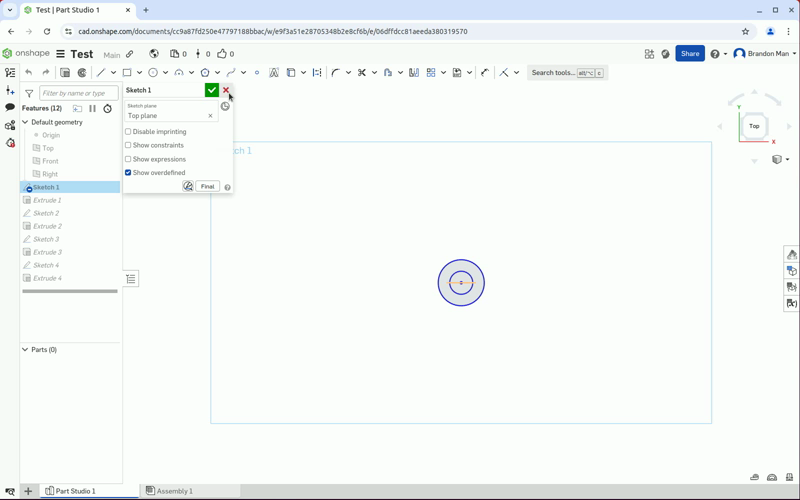
click(229, 92)
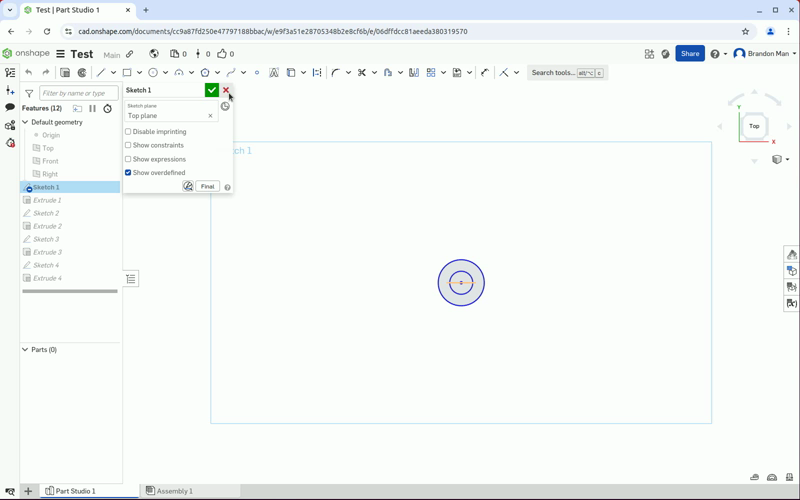
key(shift+s)
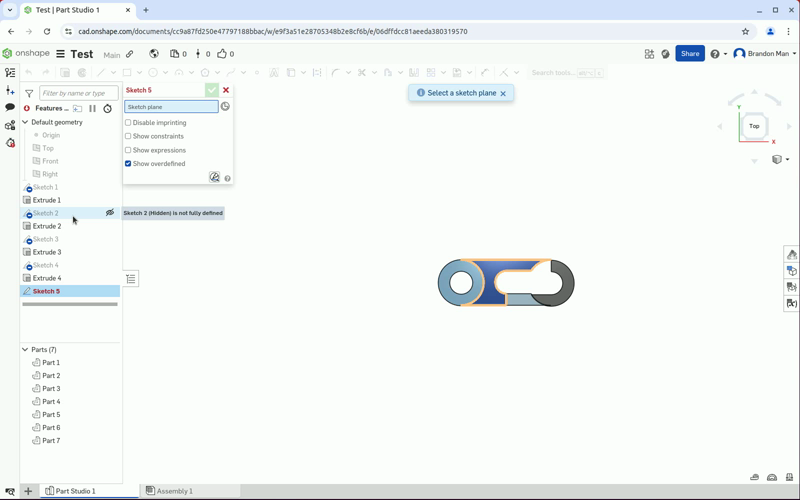
scroll(3)
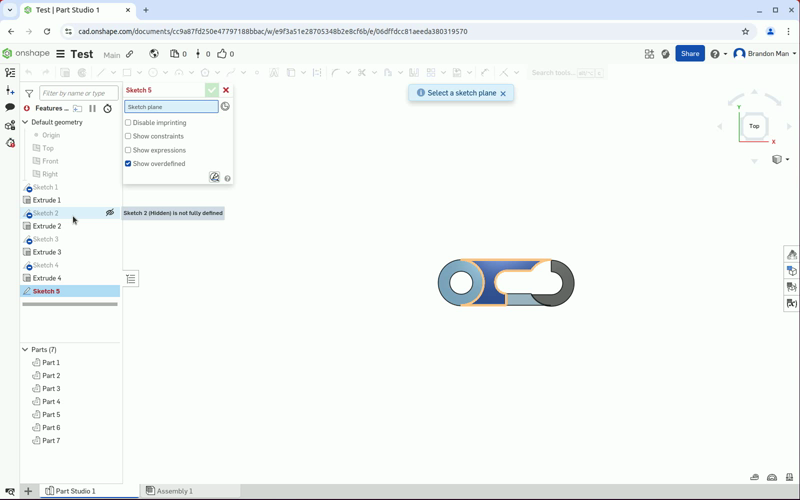
mouse_move(73, 150)
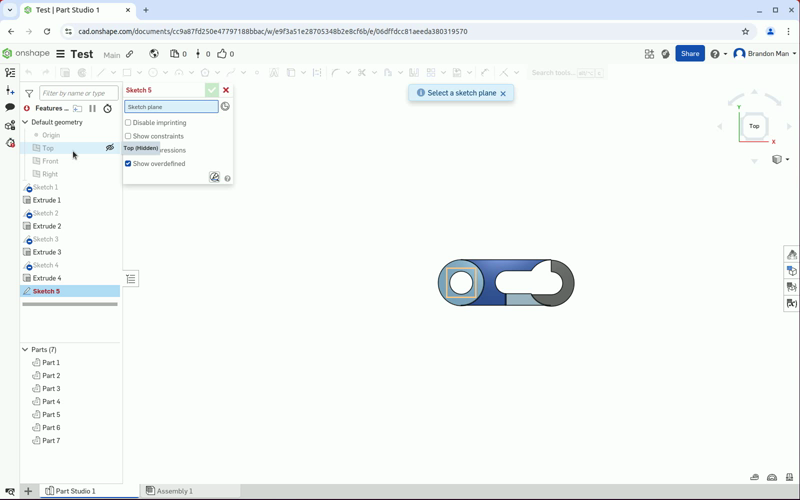
click(73, 150)
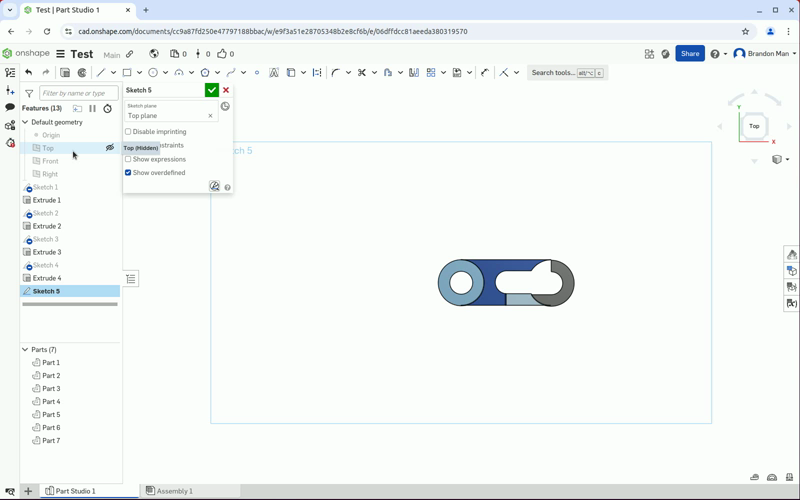
mouse_move(73, 352)
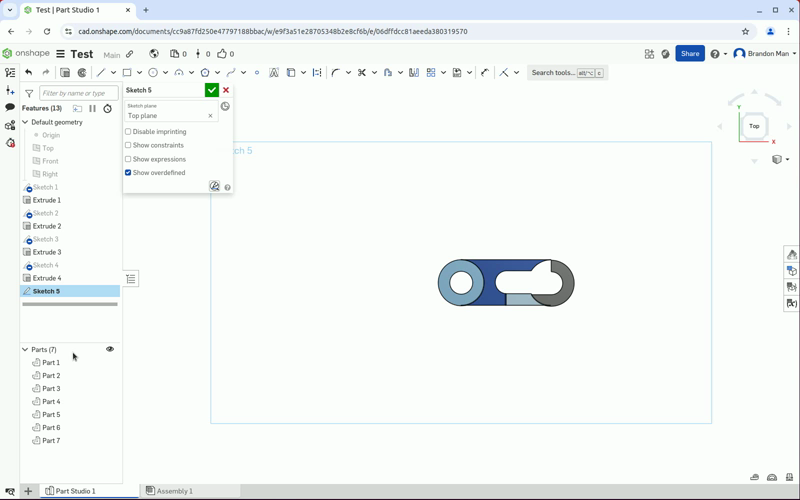
key(y)
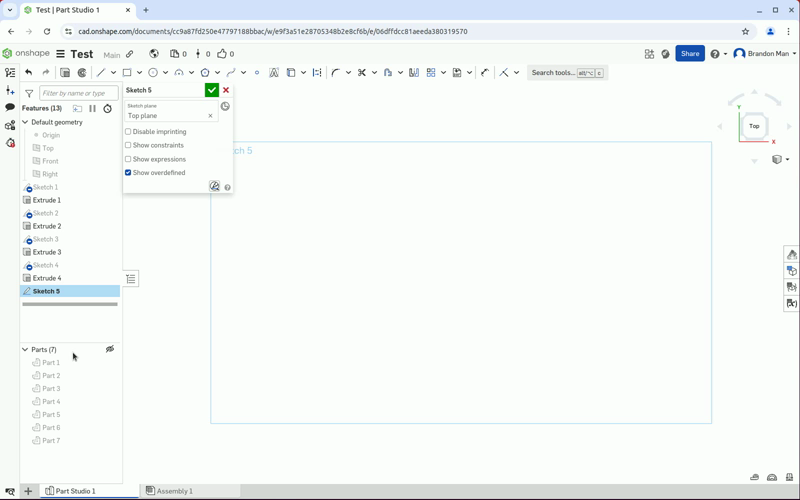
key(l)
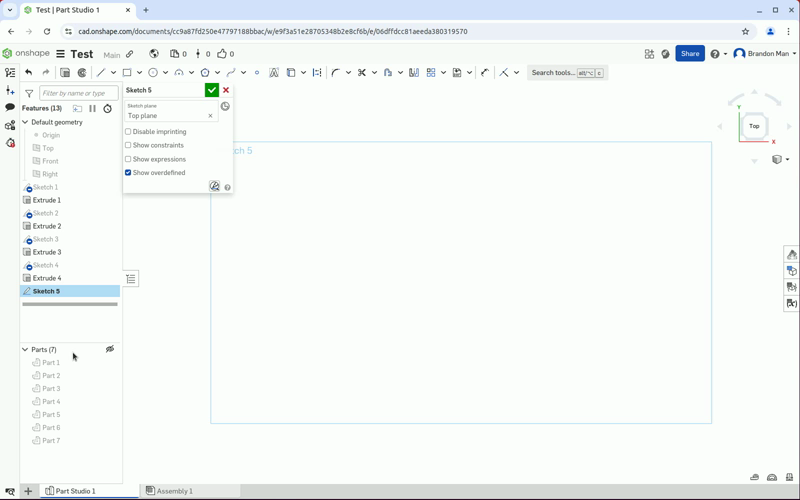
key_down(shift)
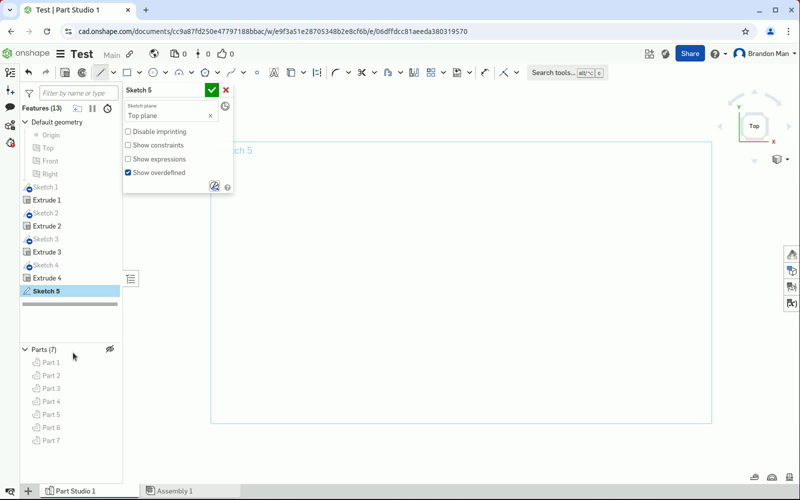
mouse_move(531, 271)
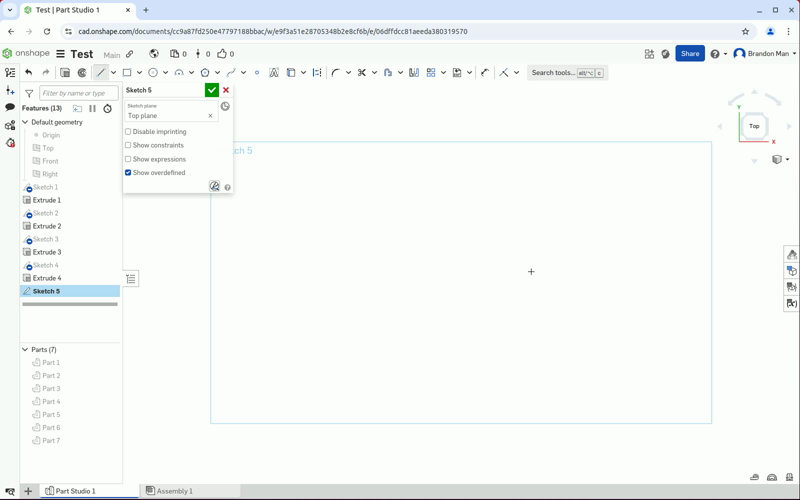
click(531, 271)
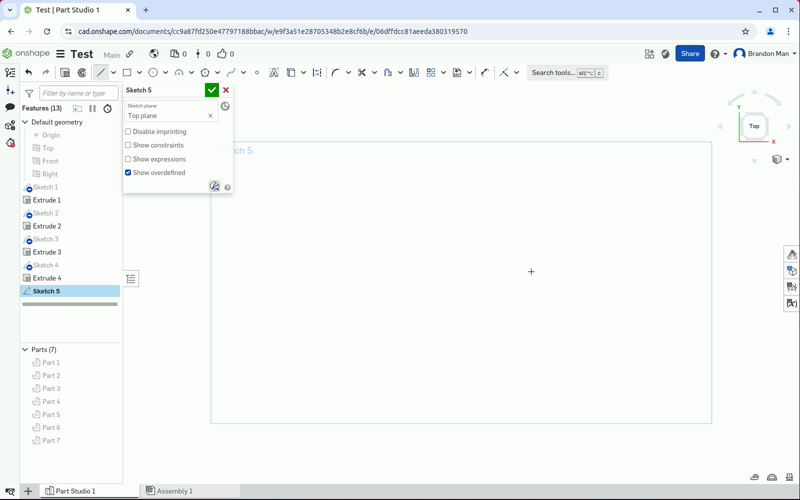
key_up(shift)
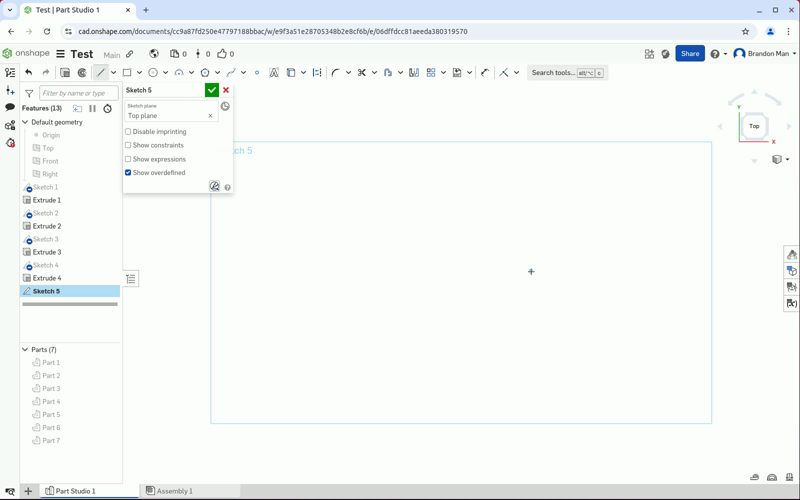
key_down(shift)
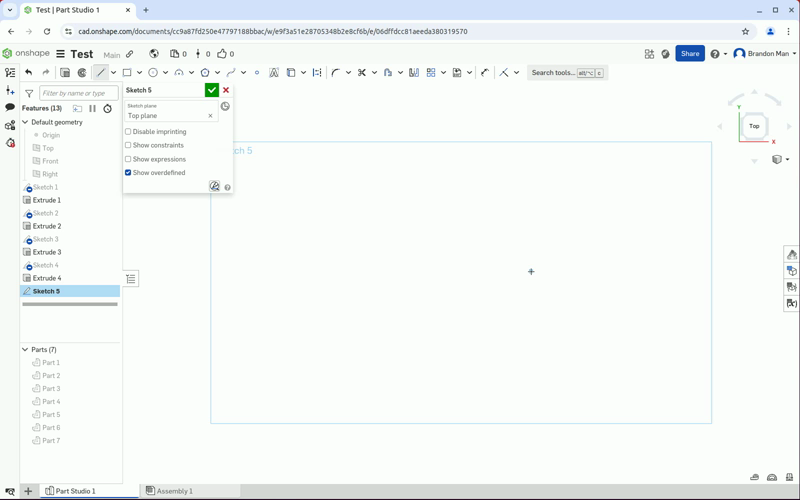
mouse_move(561, 271)
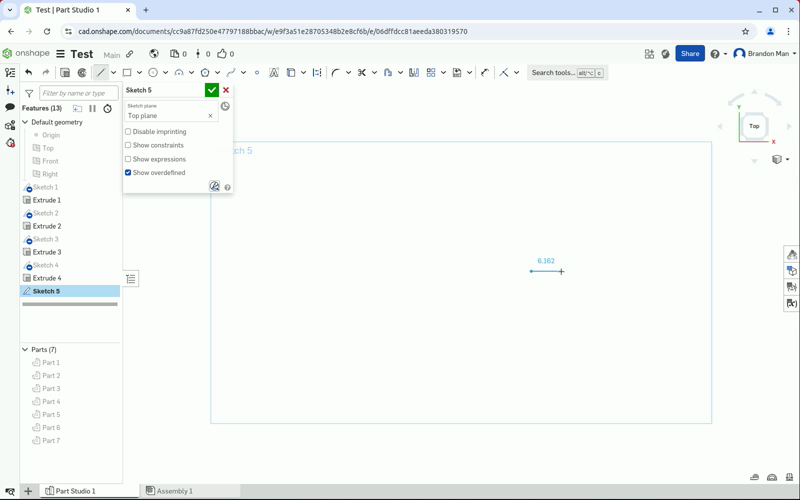
mouse_move(552, 271)
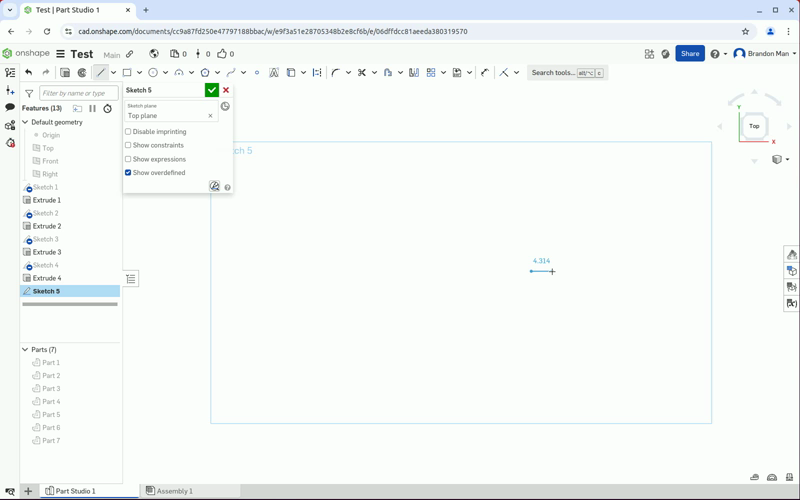
click(552, 271)
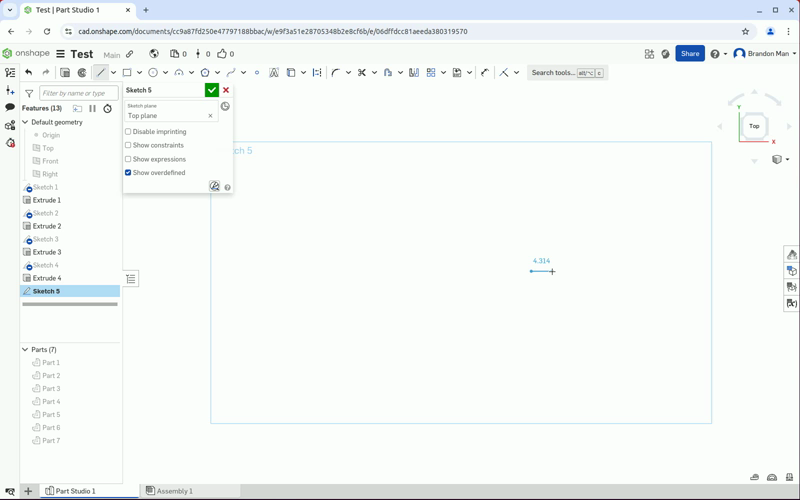
key_up(shift)
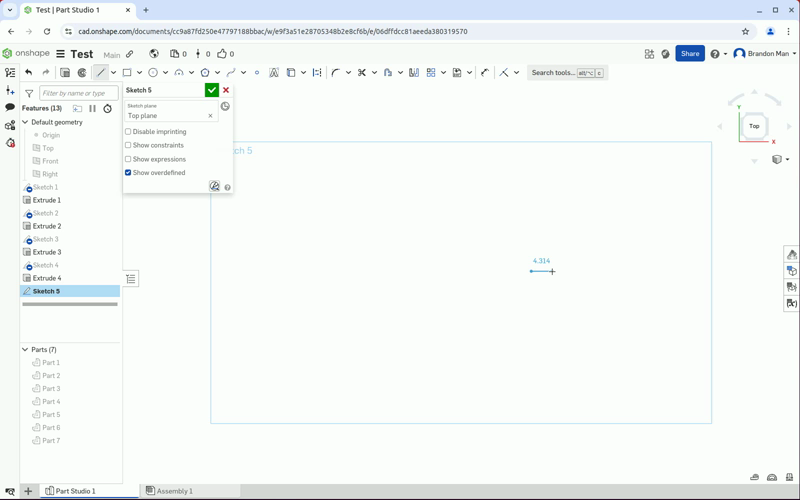
key_down(shift)
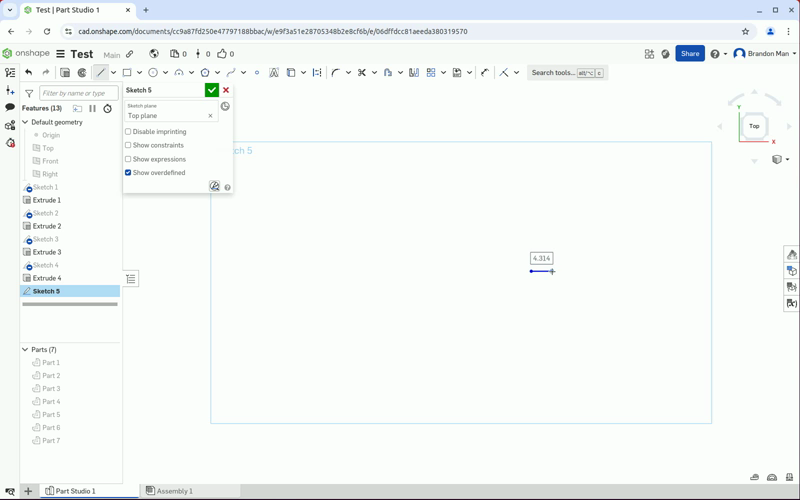
mouse_move(582, 271)
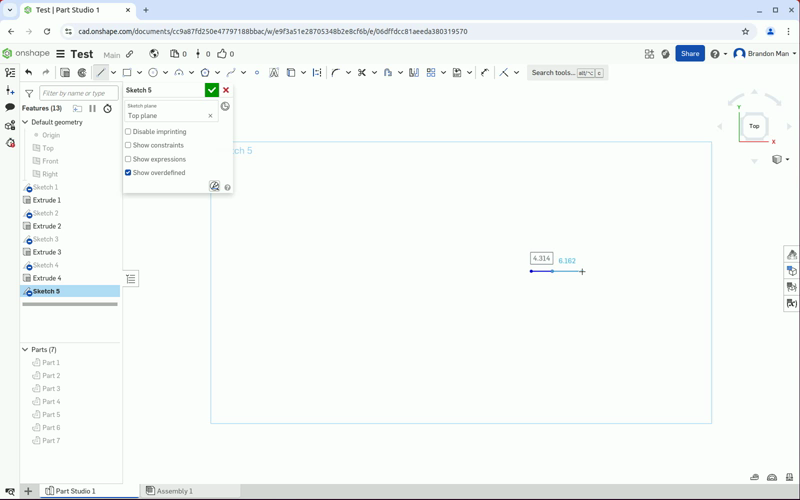
mouse_move(552, 259)
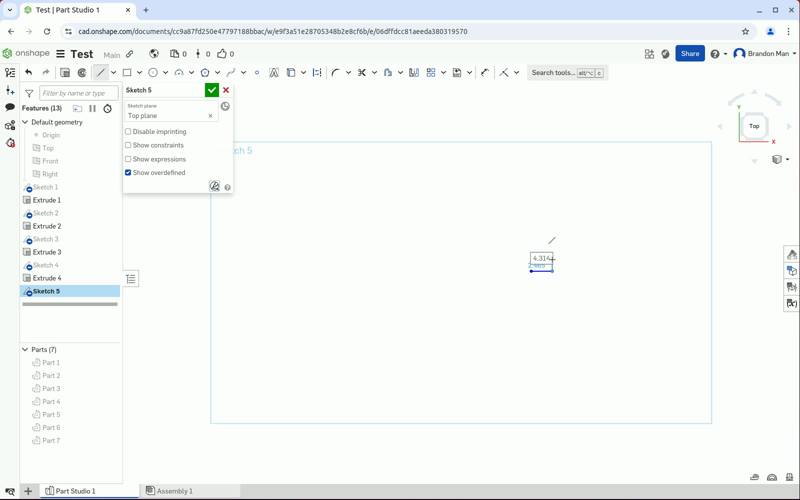
click(552, 259)
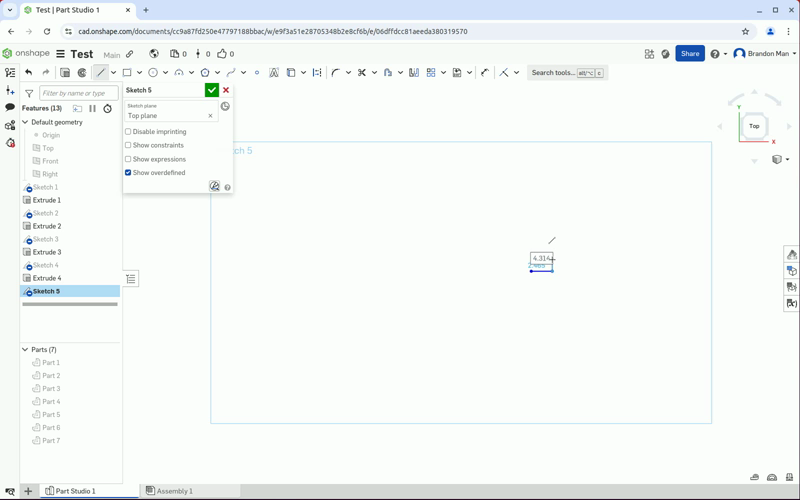
key_up(shift)
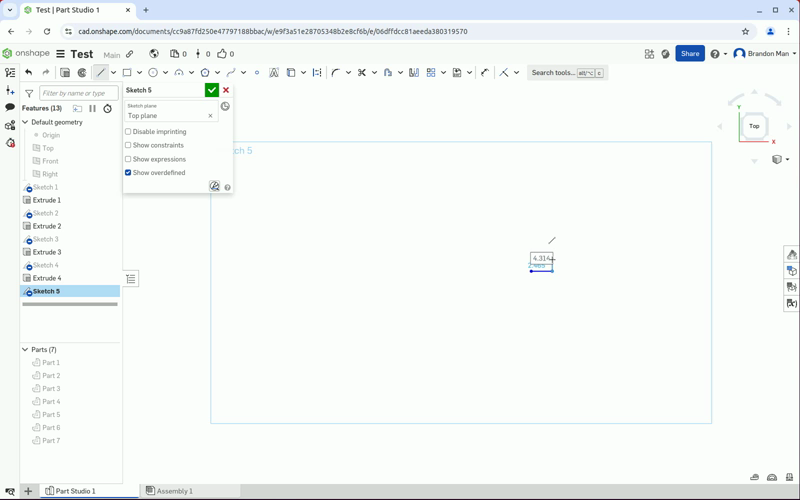
key(esc)
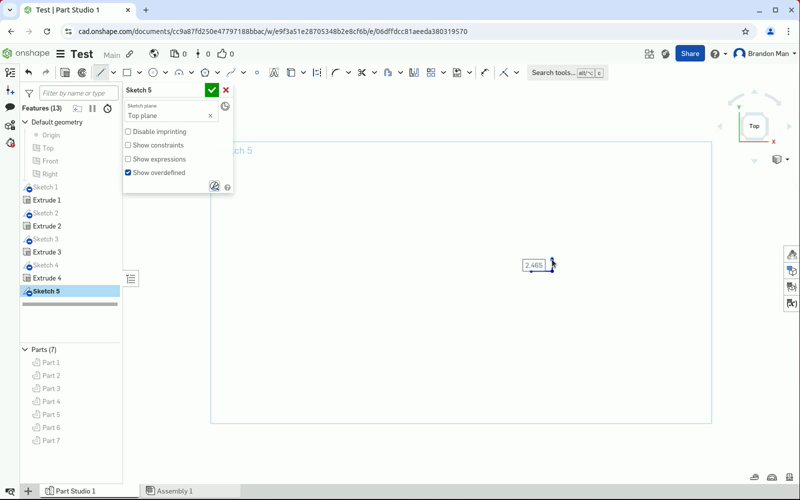
key(a)
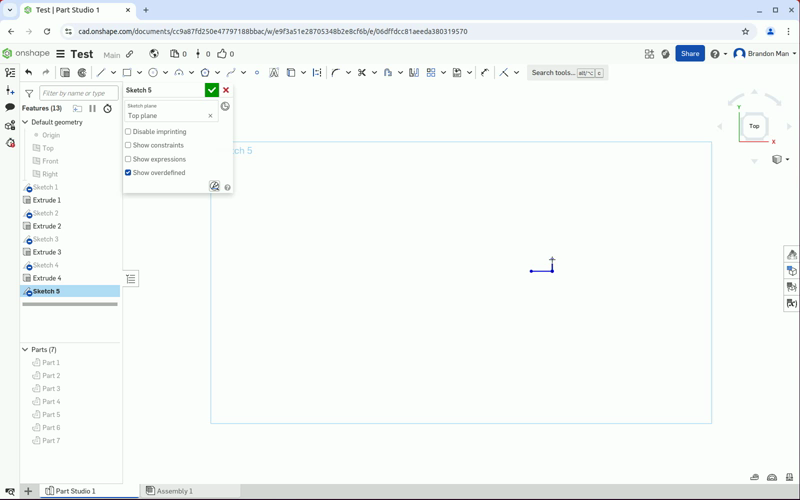
mouse_move(552, 259)
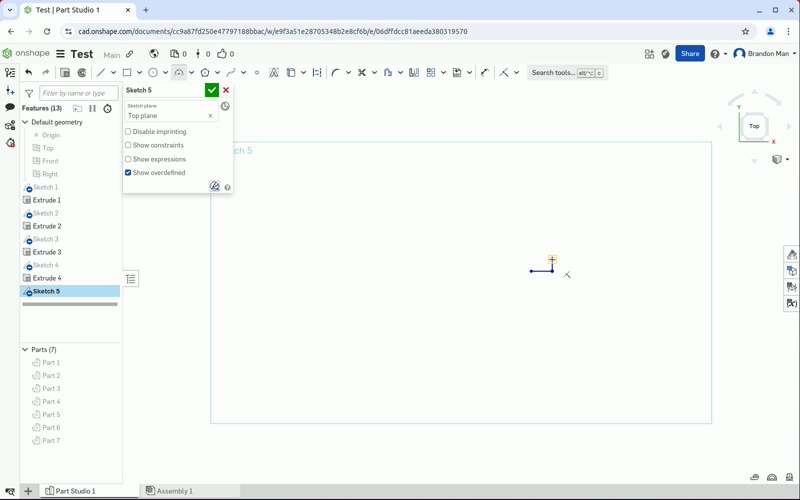
click(552, 259)
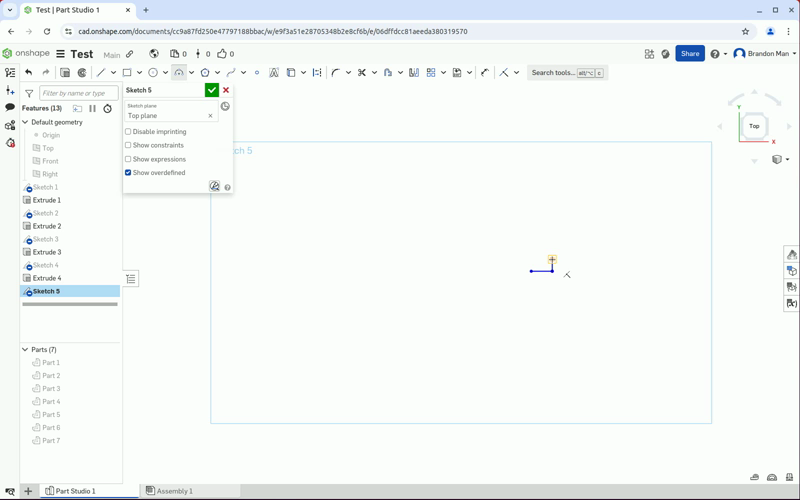
mouse_move(531, 271)
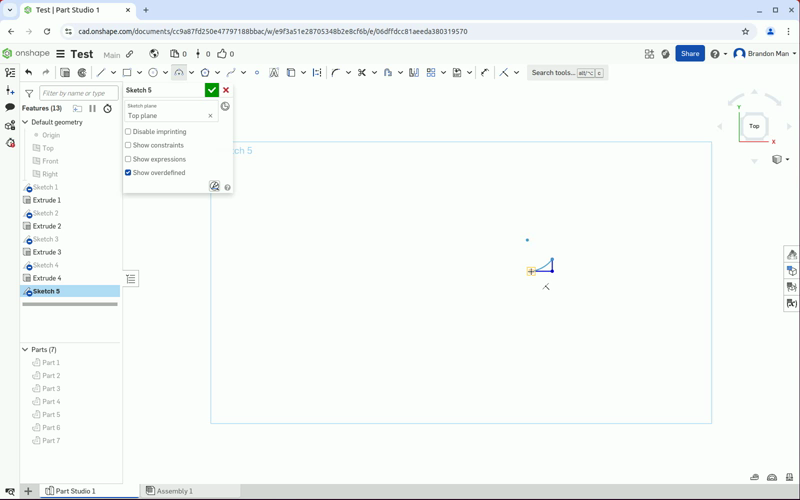
click(531, 271)
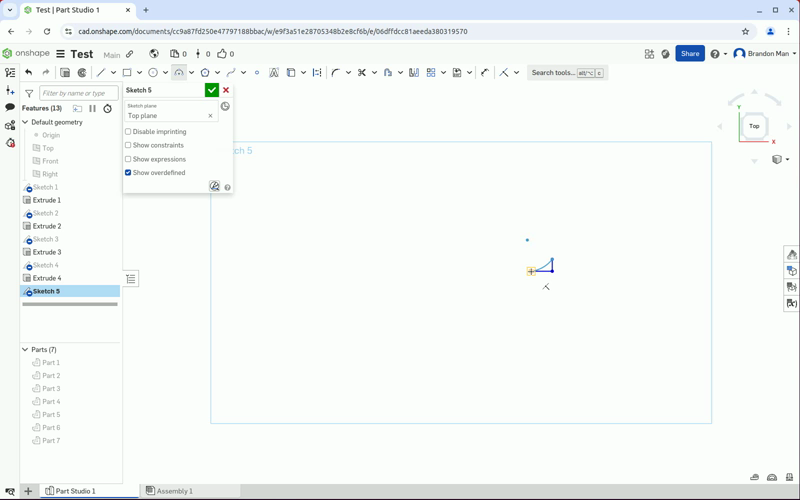
key_down(shift)
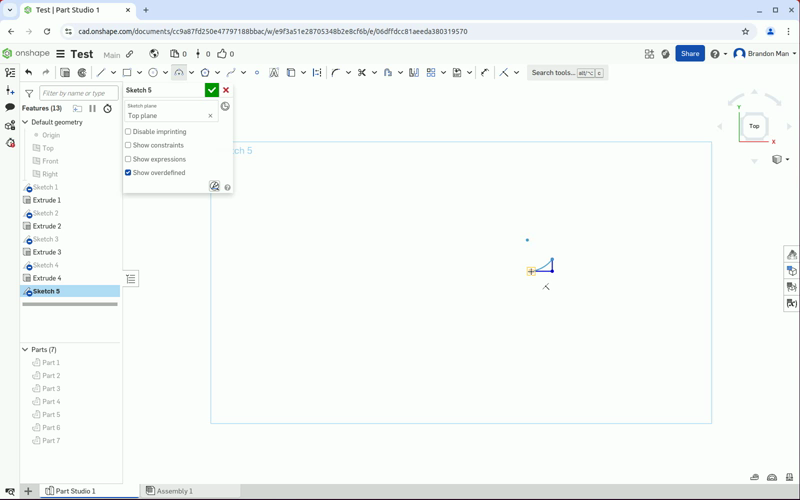
mouse_move(540, 262)
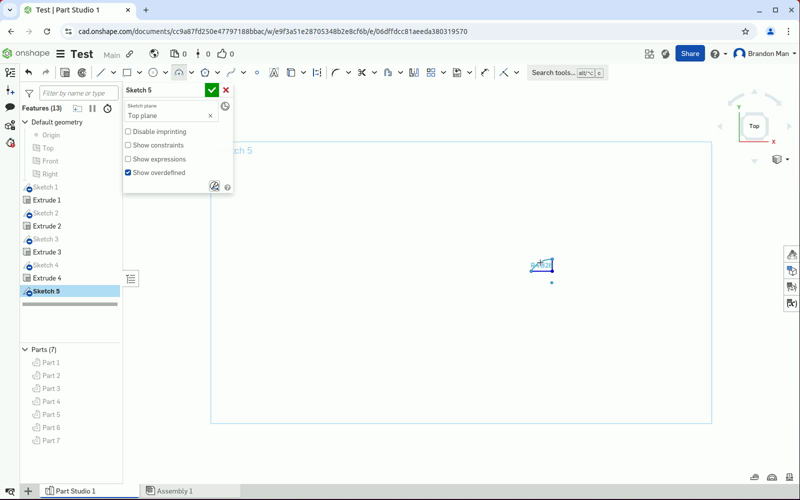
click(540, 262)
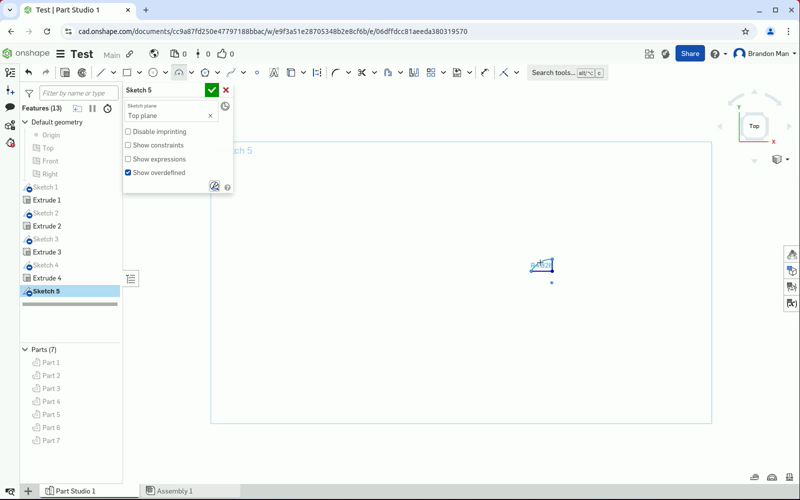
key_up(shift)
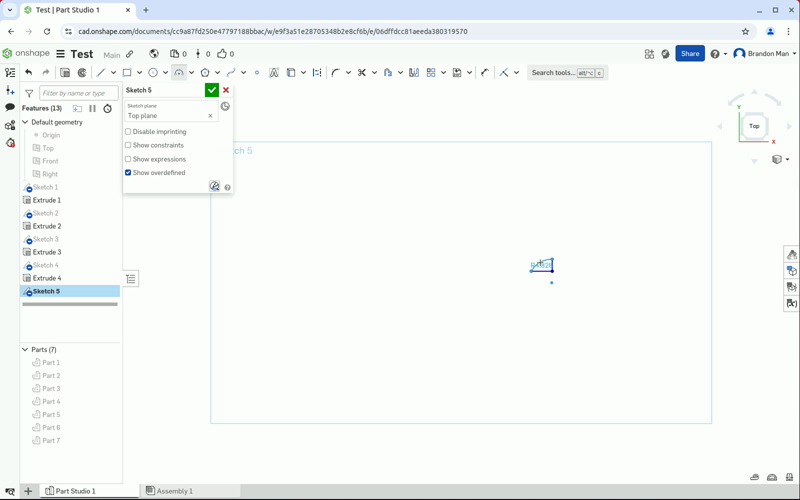
key(esc)
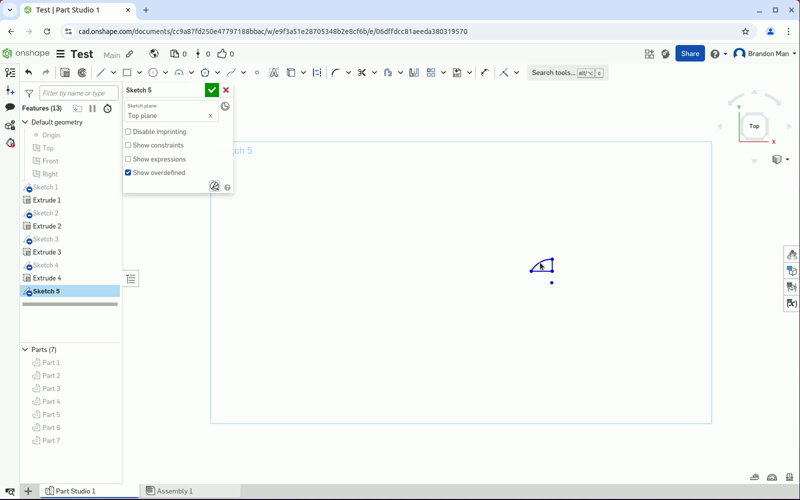
mouse_move(540, 263)
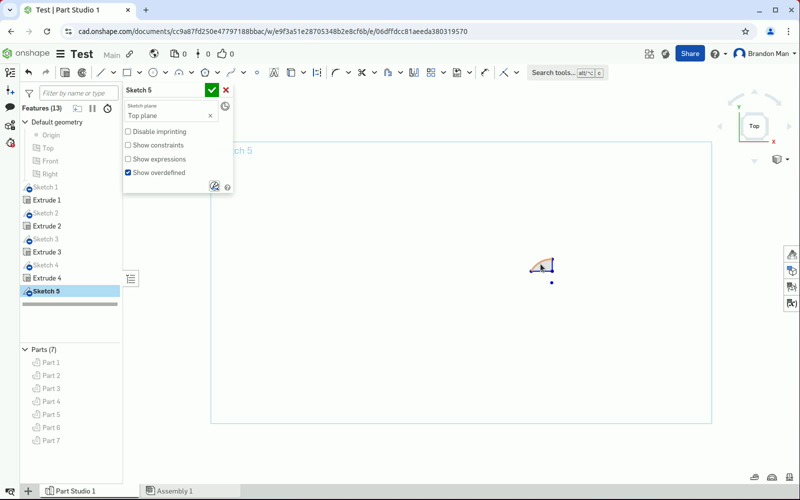
scroll(6)
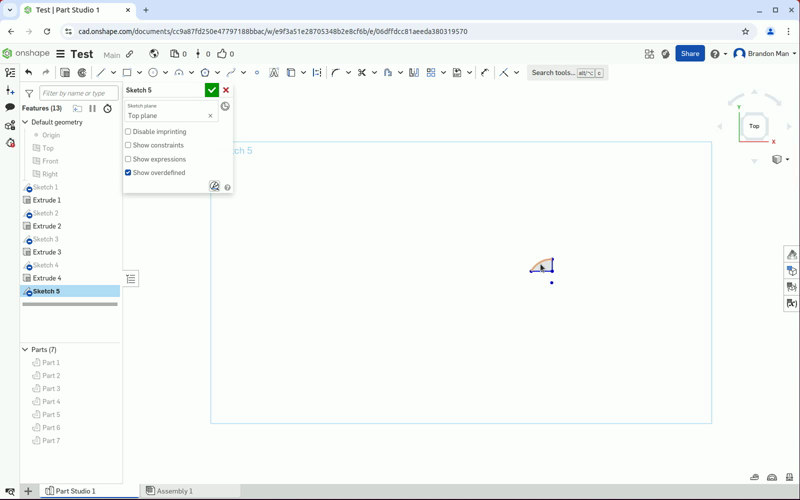
scroll(6)
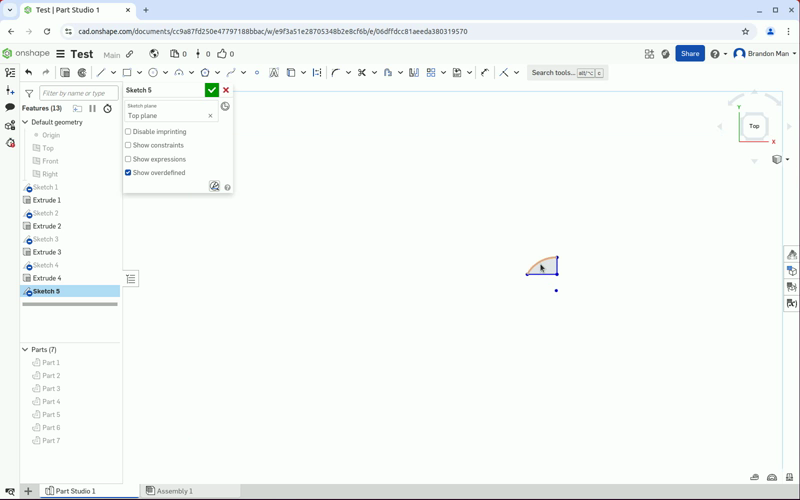
scroll(6)
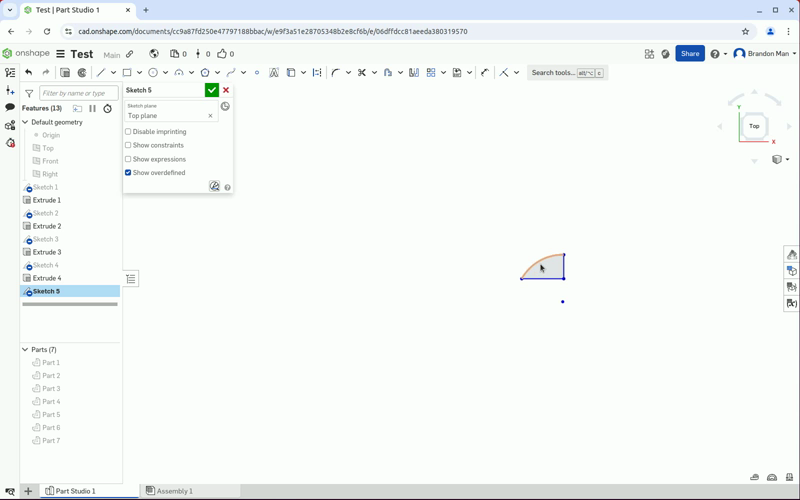
scroll(6)
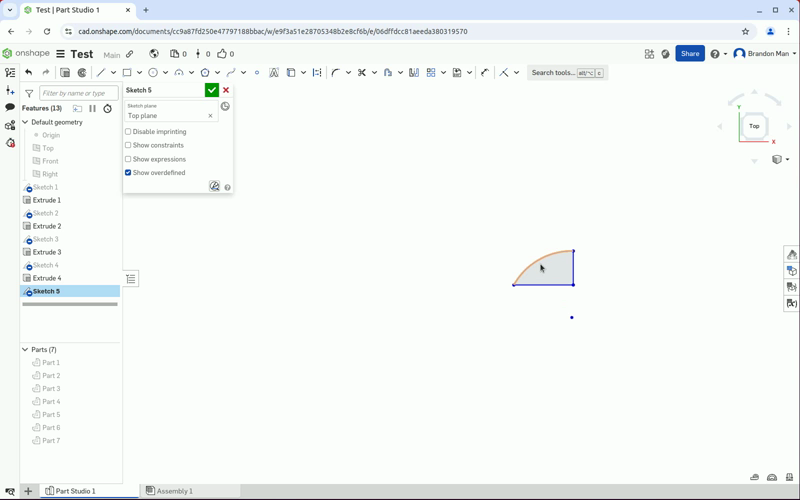
scroll(6)
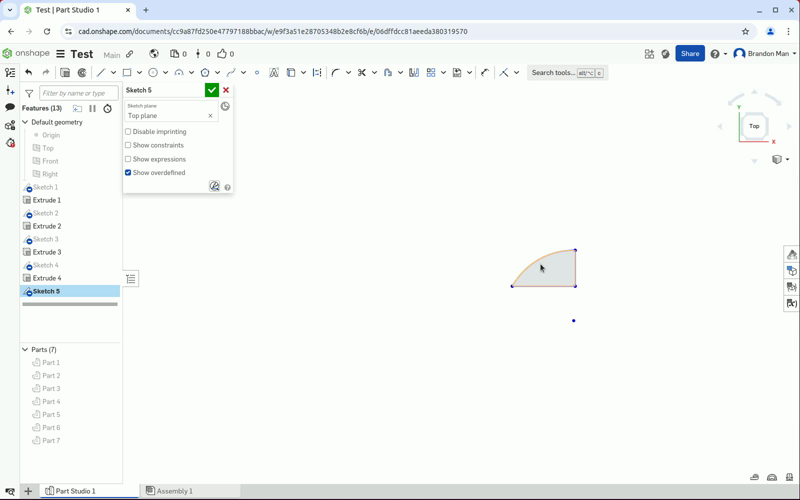
scroll(6)
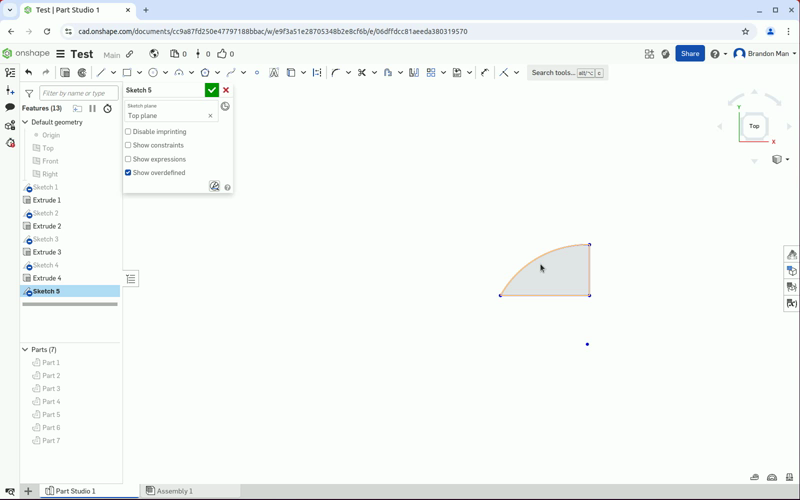
scroll(6)
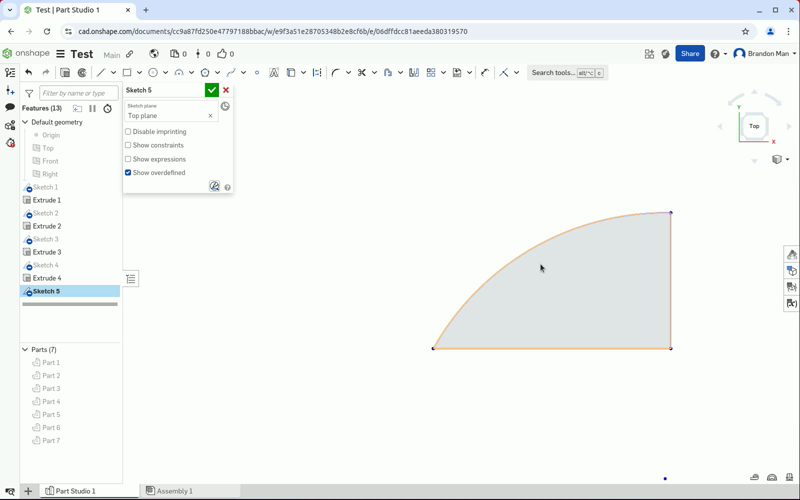
click(540, 263)
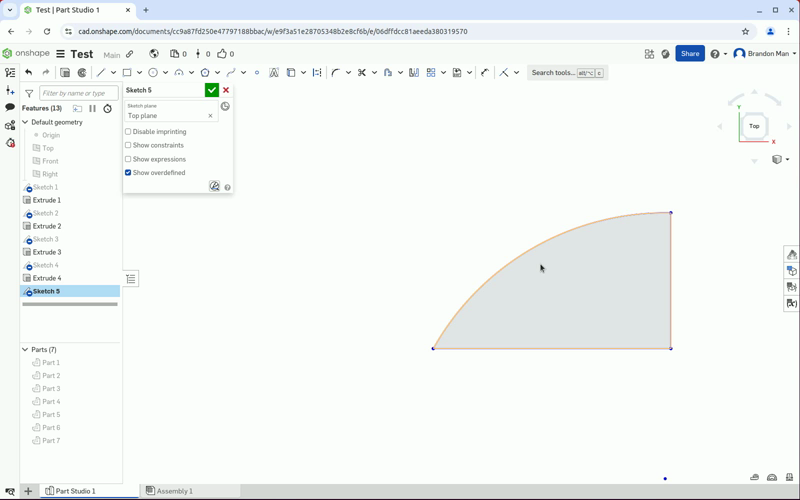
scroll(-6)
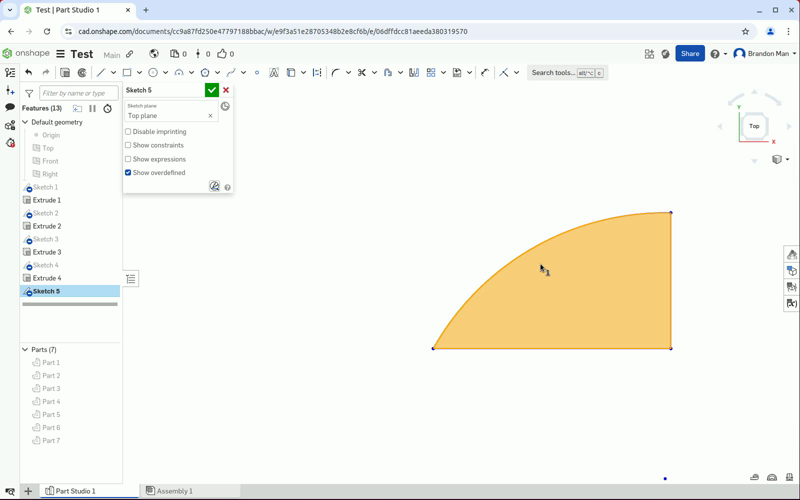
scroll(-6)
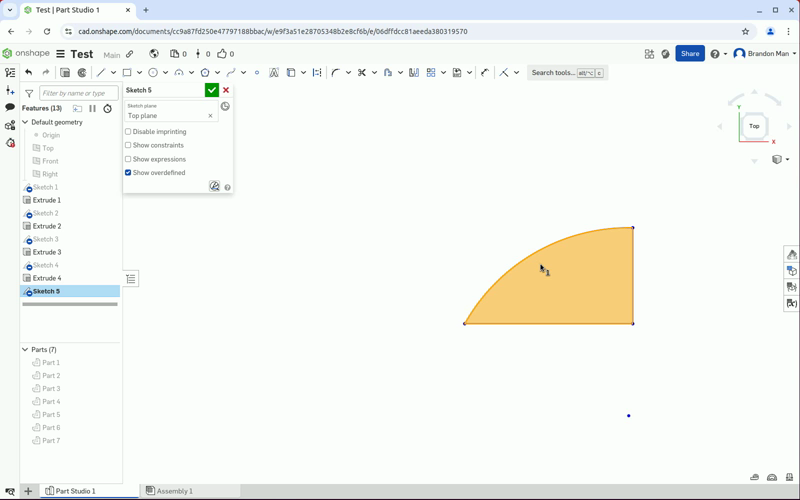
scroll(-6)
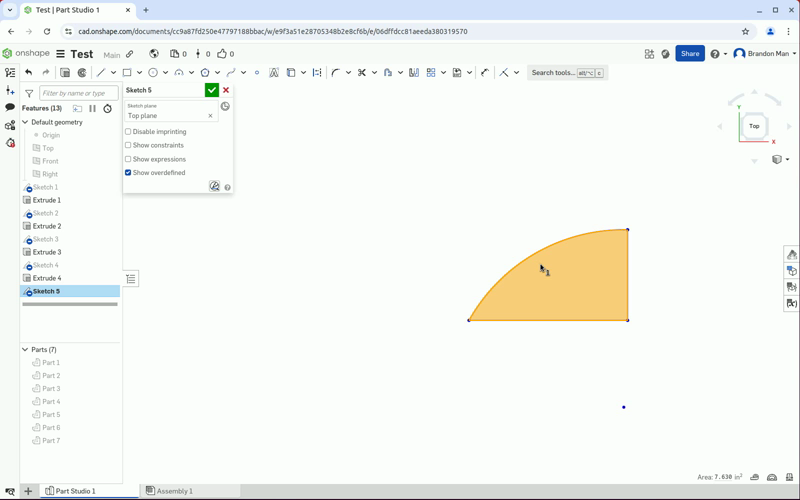
scroll(-6)
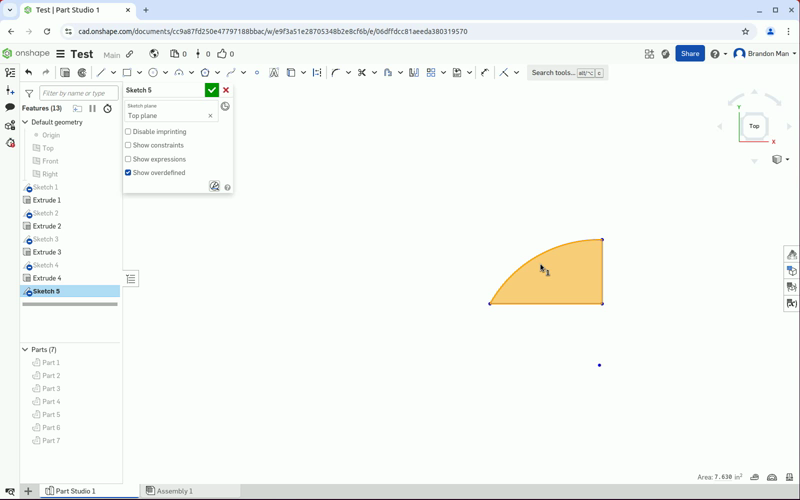
scroll(-6)
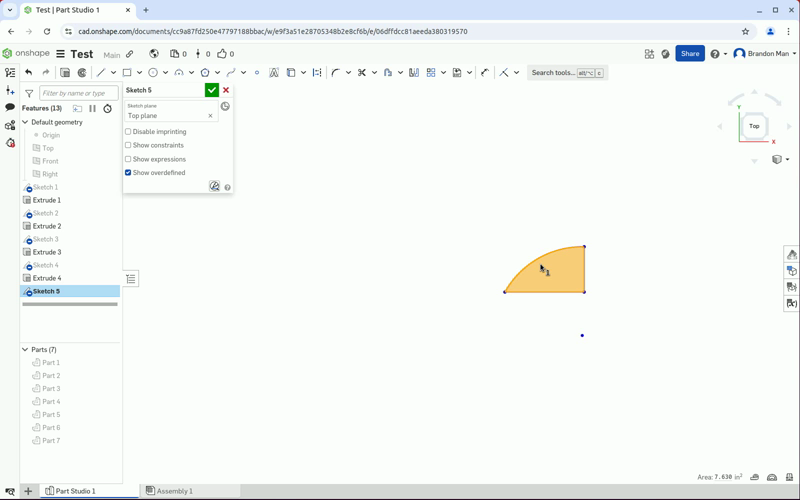
scroll(-6)
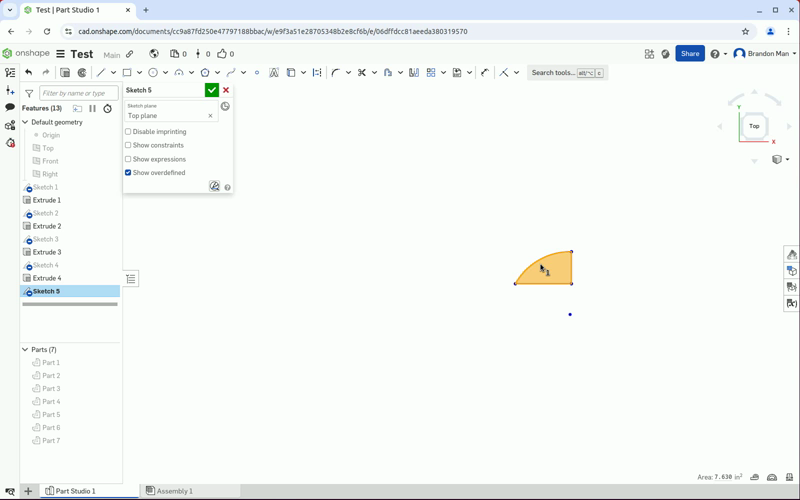
scroll(-6)
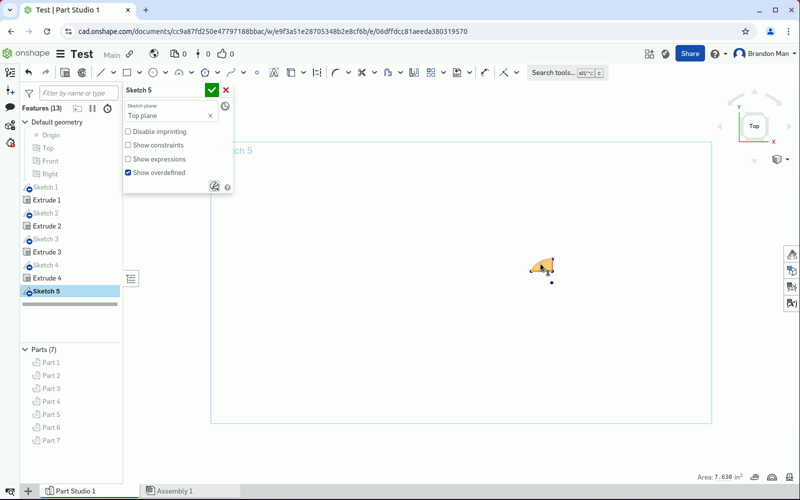
mouse_move(73, 352)
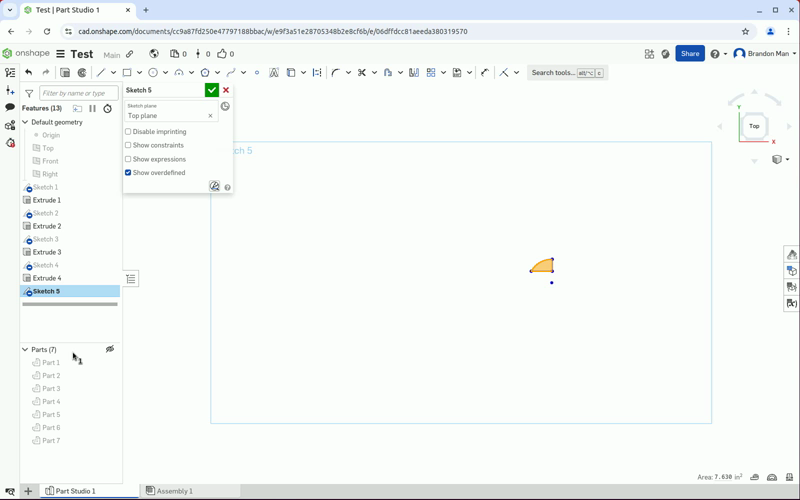
key(shift+y)
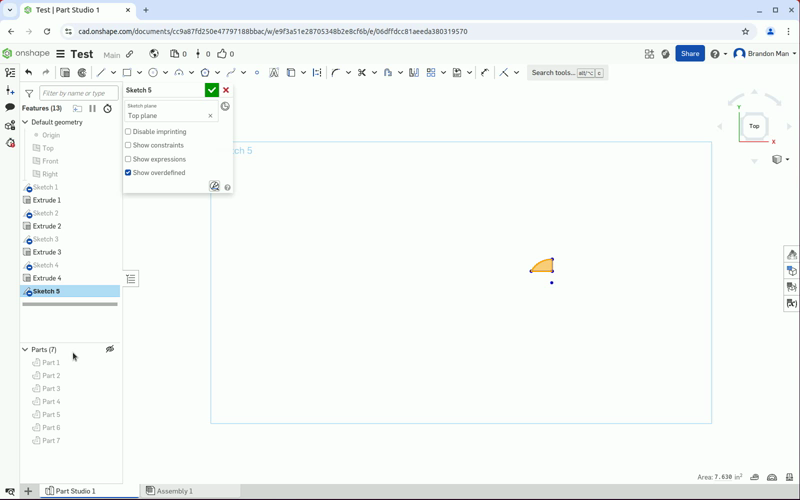
key(shift+e)
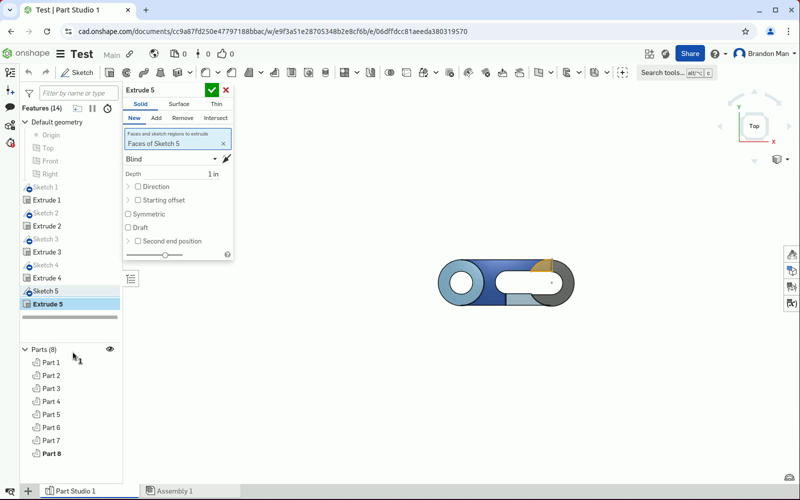
mouse_move(143, 106)
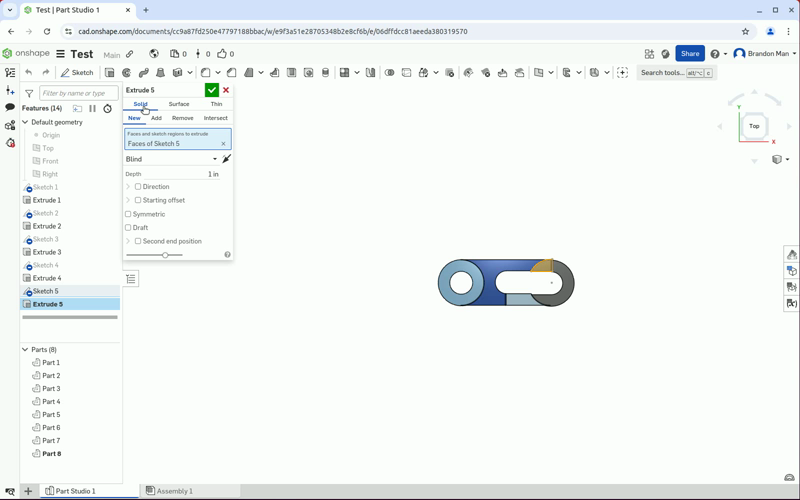
click(143, 106)
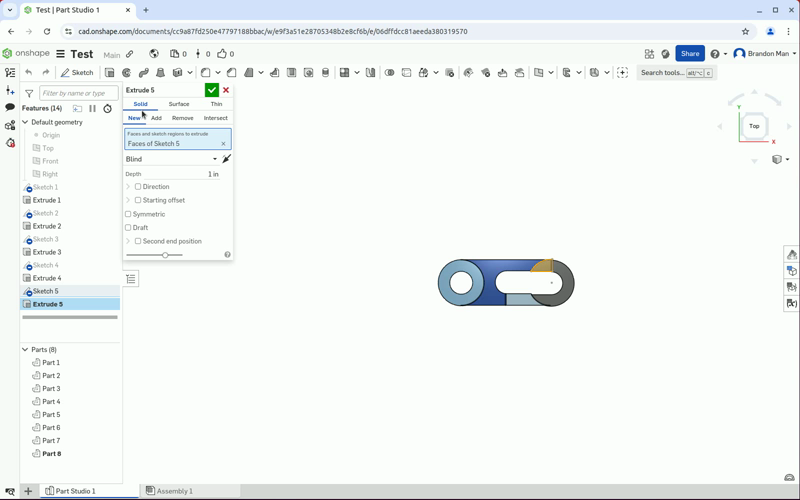
mouse_move(137, 120)
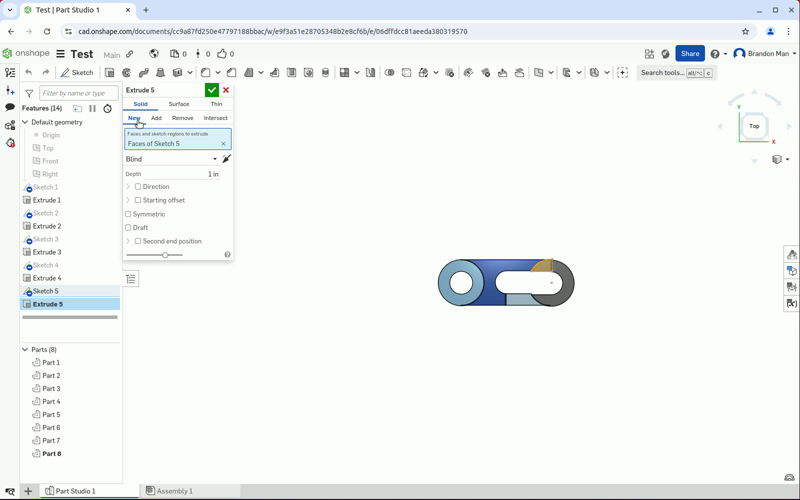
click(137, 120)
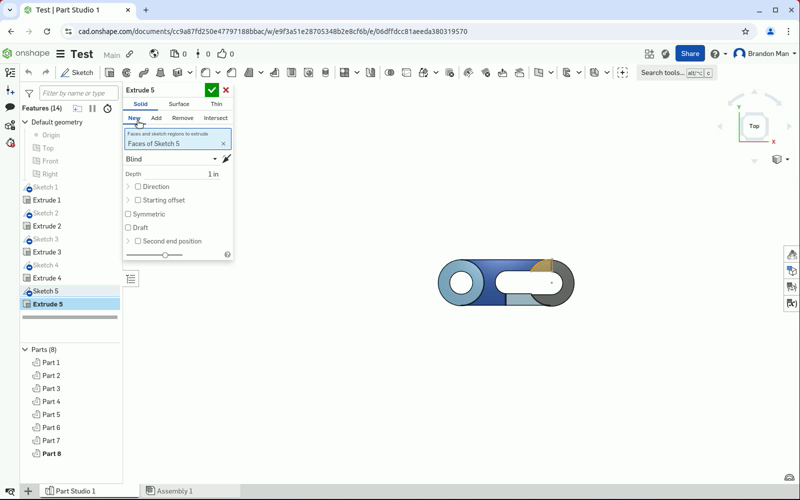
key(tab, 4)
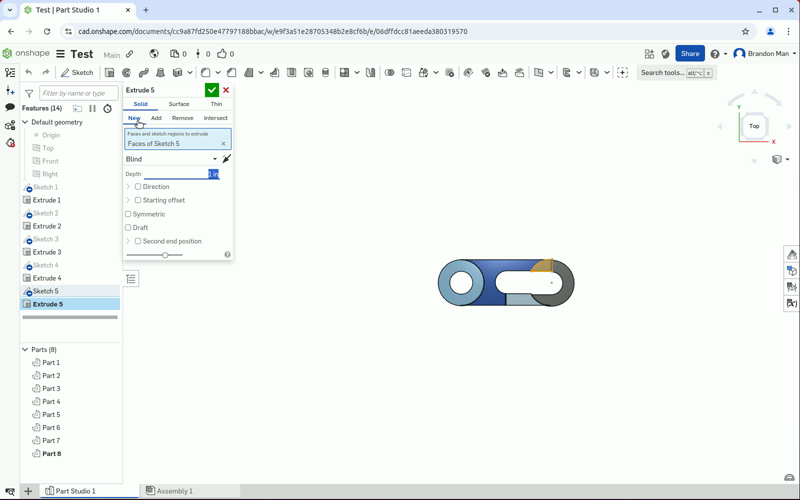
text(9.147)
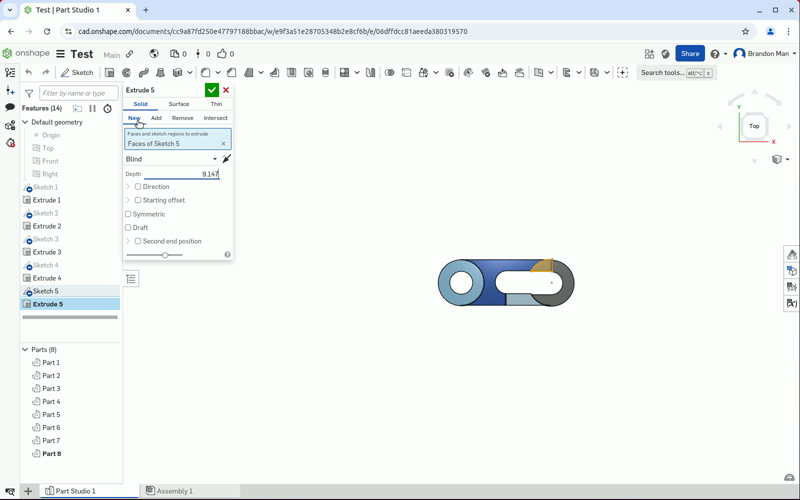
key(enter)
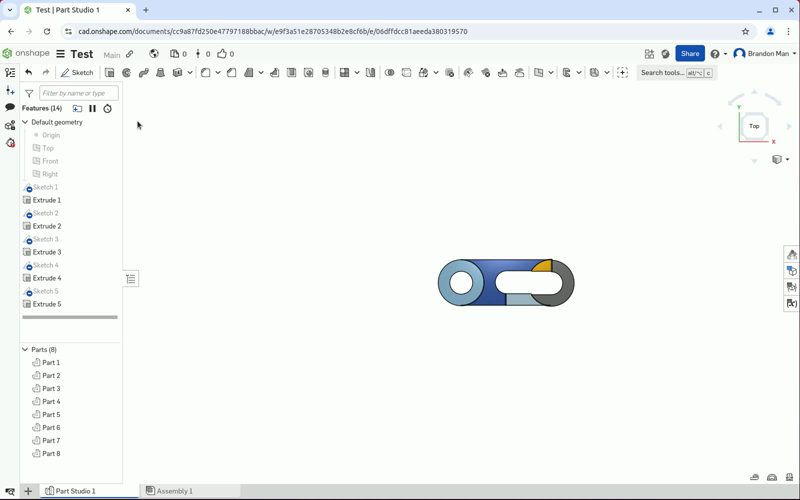
key(shift+h)
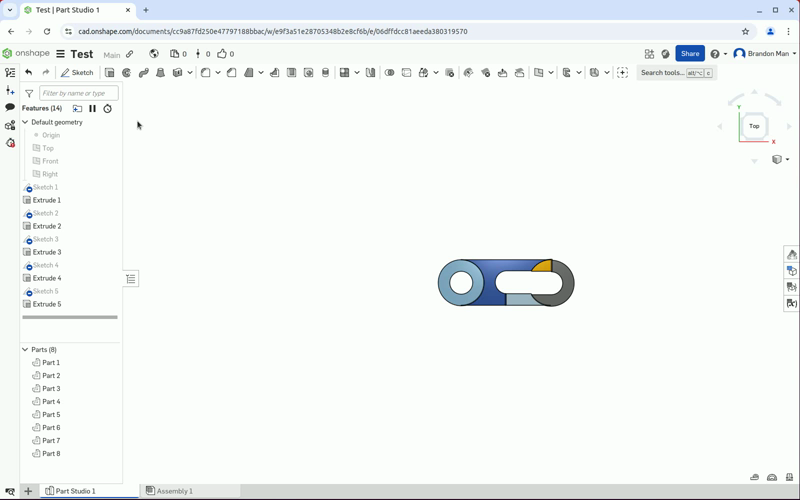
key(shift+h)
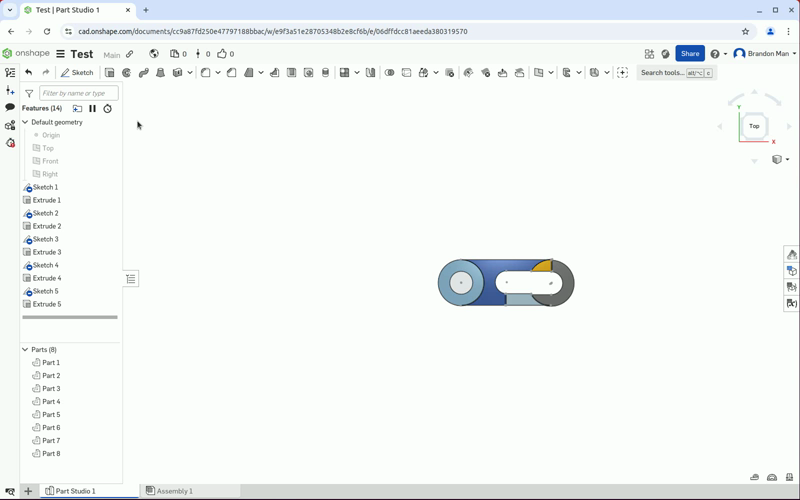
key(shift+7)
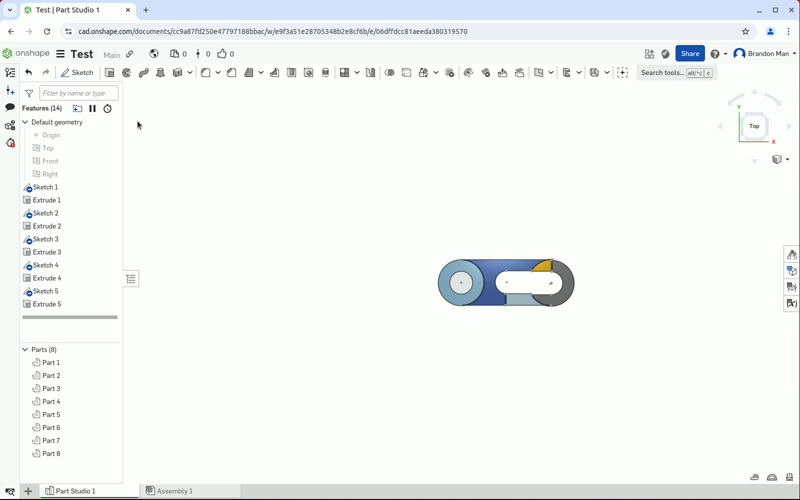
key(up, 3)
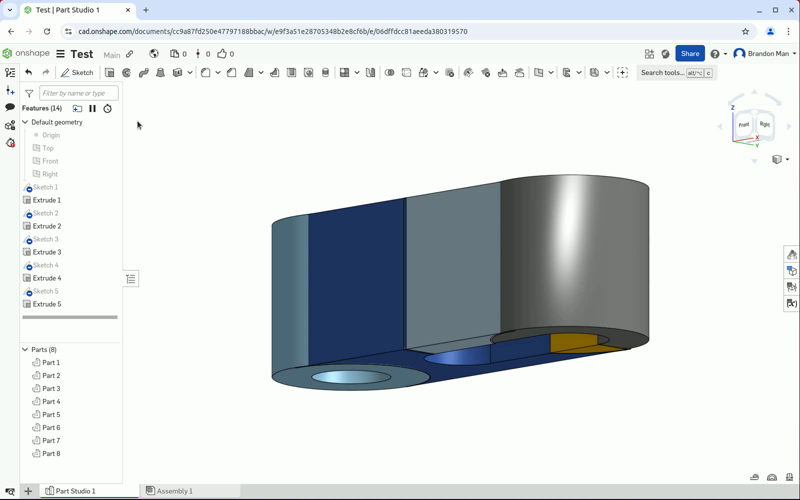
key(left, 3)
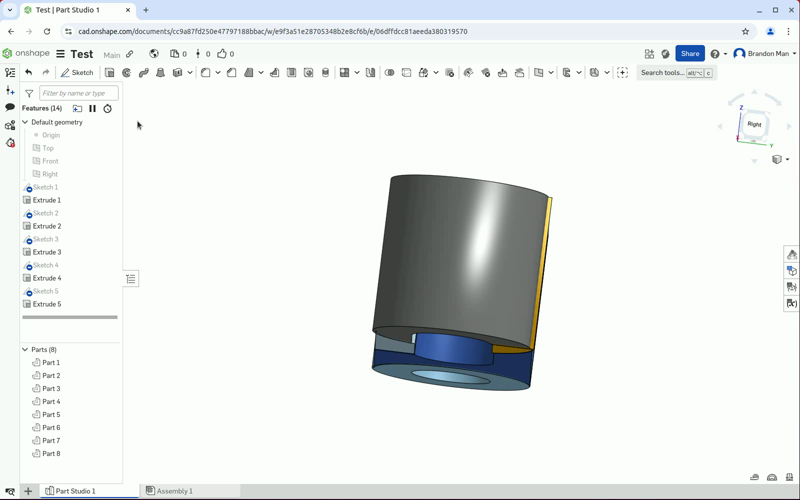
key(right, 3)
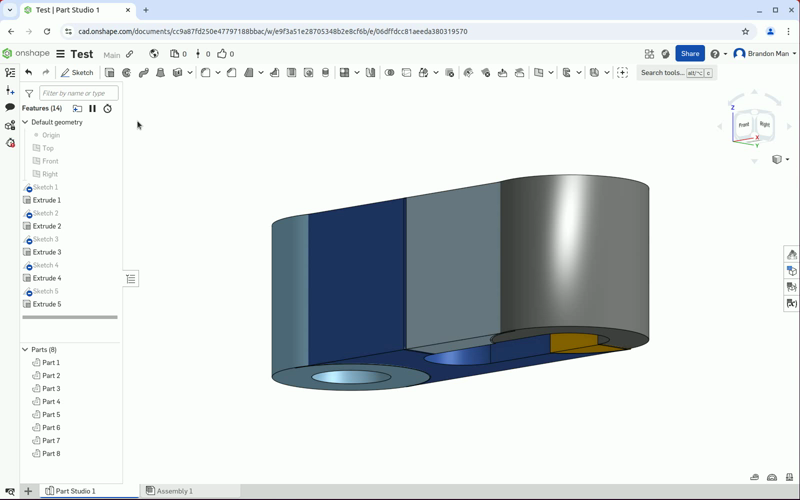
key(down, 3)
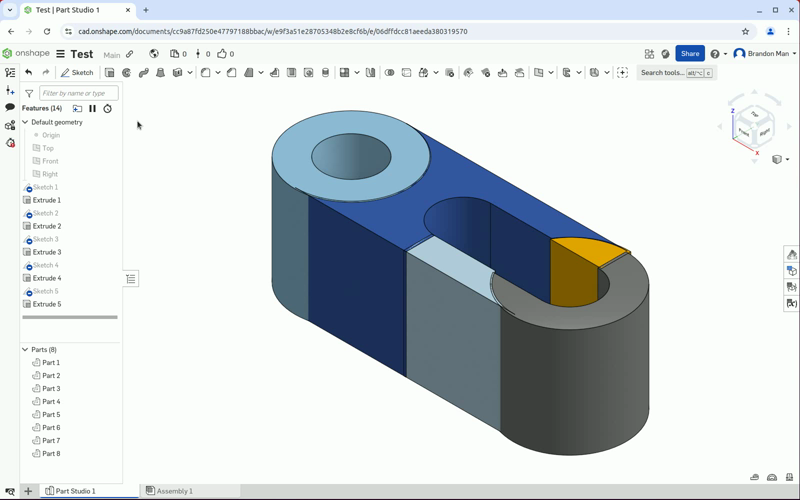
mouse_move(73, 189)
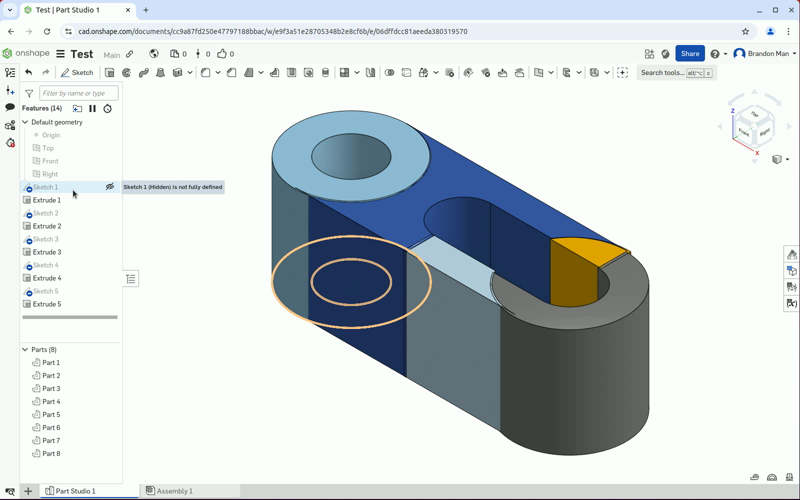
click(73, 189)